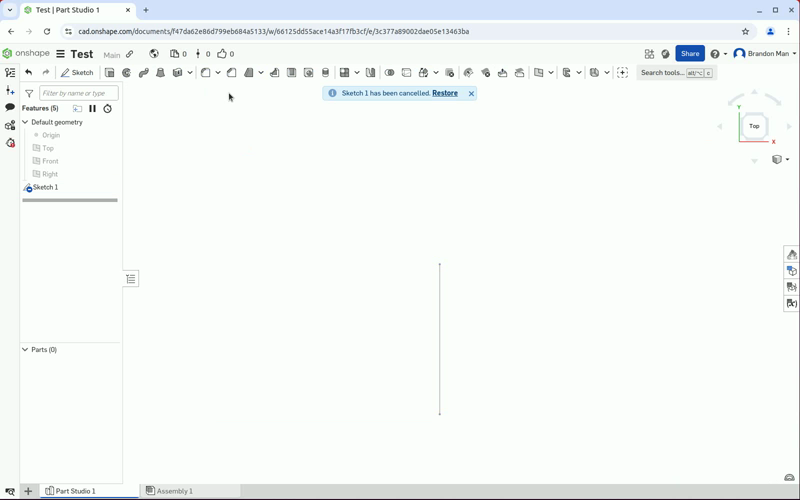
key(shift+h)
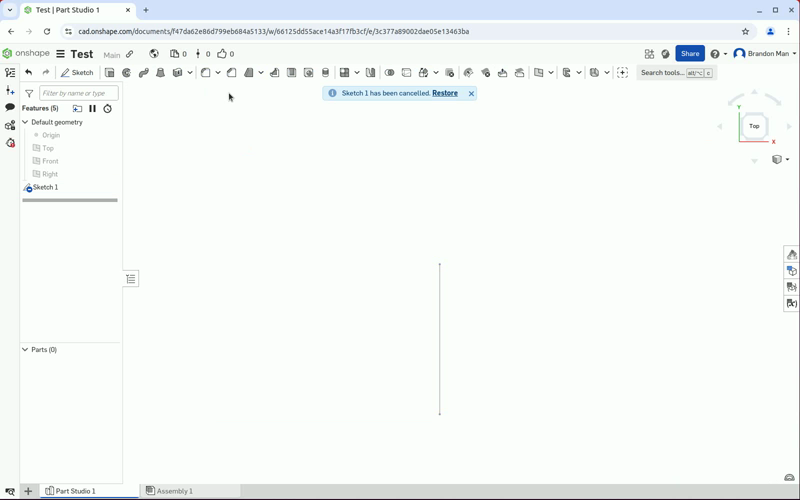
key(shift+s)
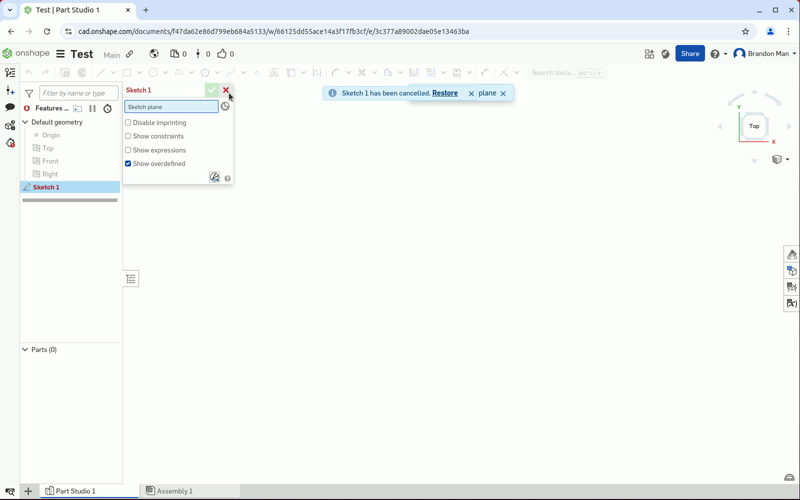
mouse_move(73, 150)
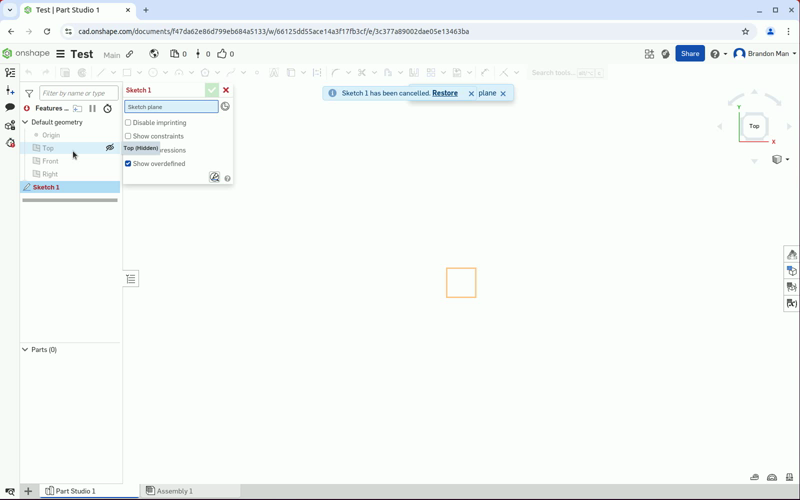
click(73, 150)
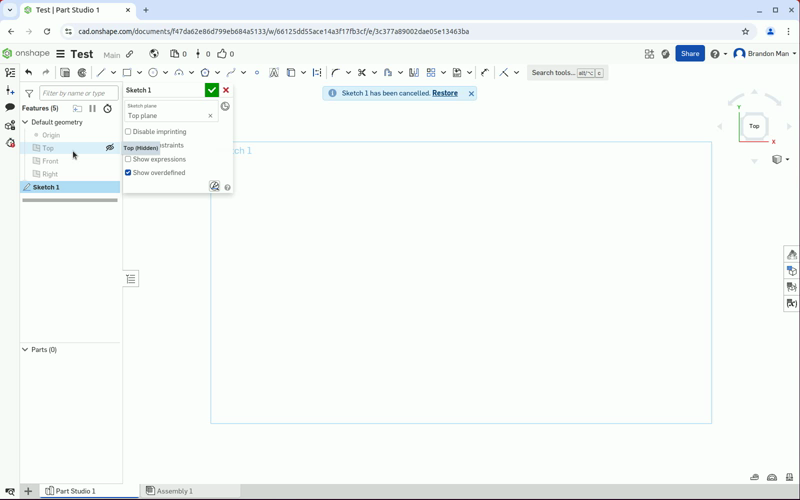
mouse_move(73, 352)
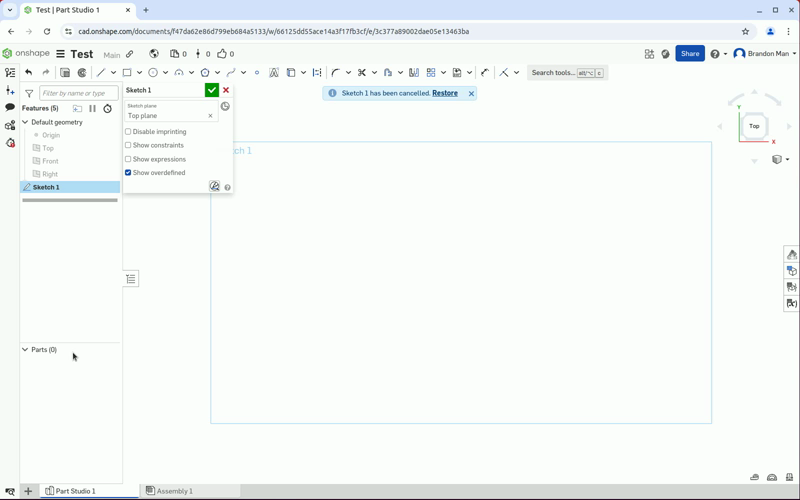
key(y)
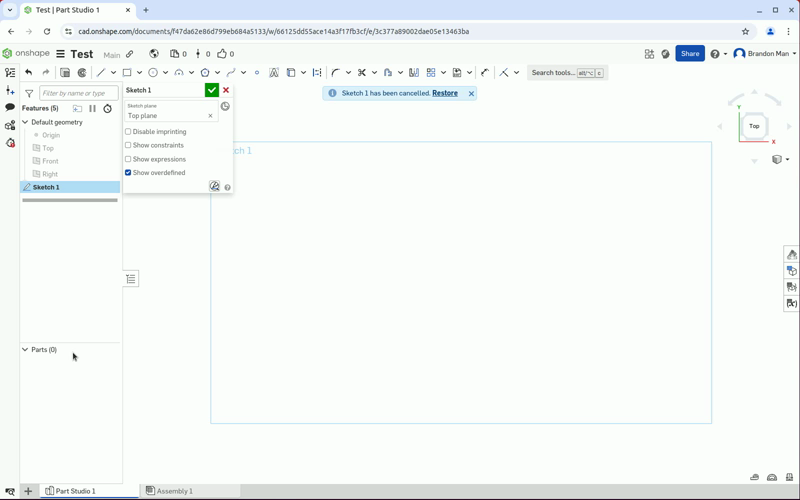
key(c)
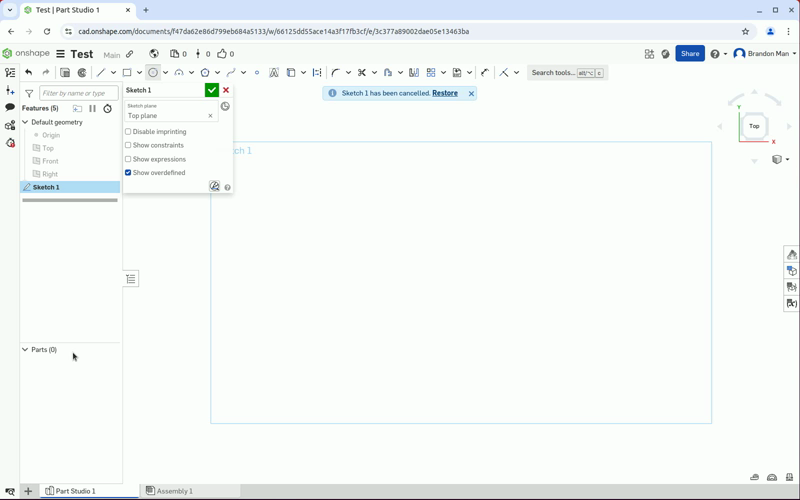
key_down(shift)
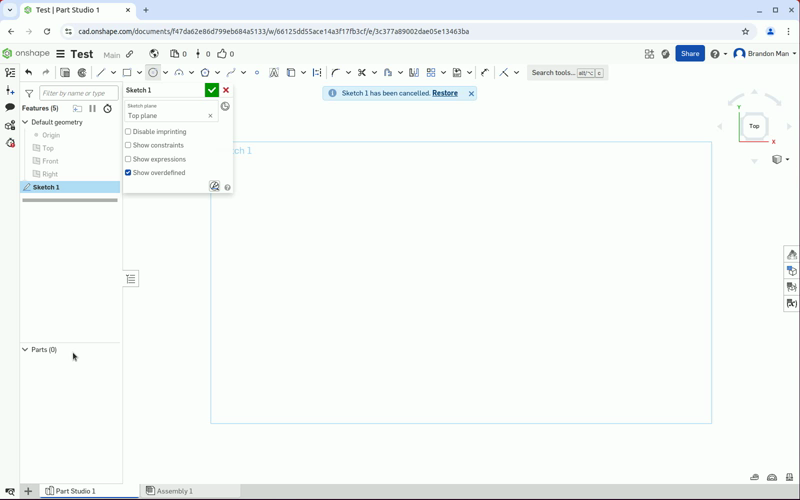
mouse_move(461, 282)
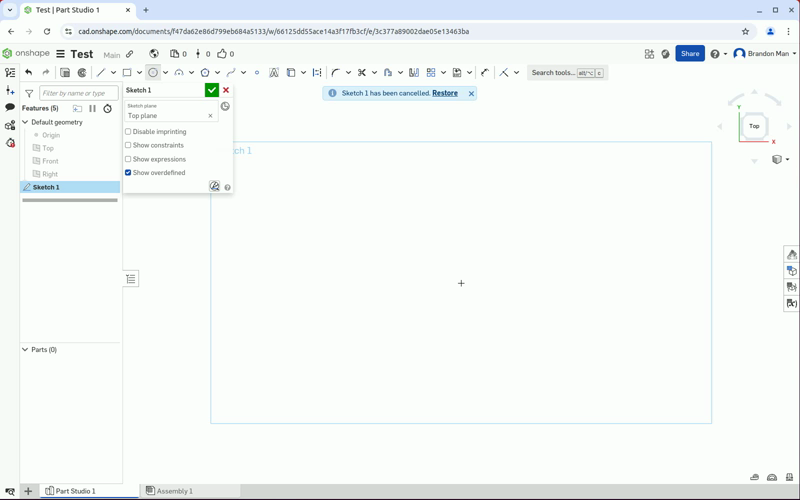
click(461, 282)
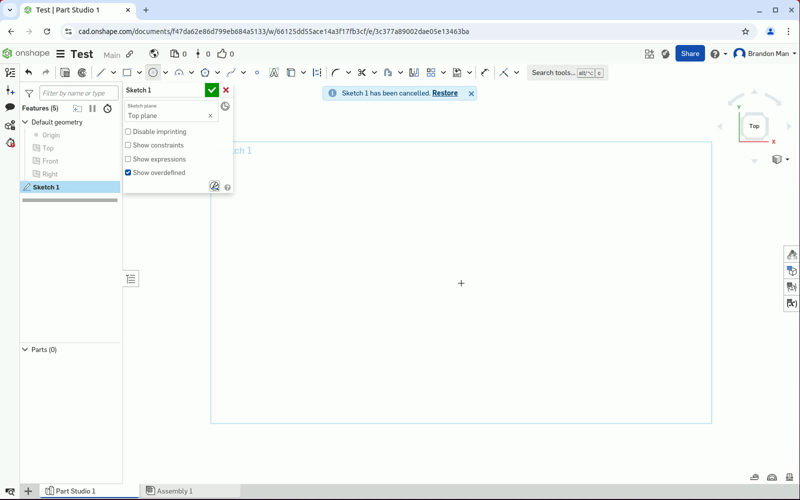
key_up(shift)
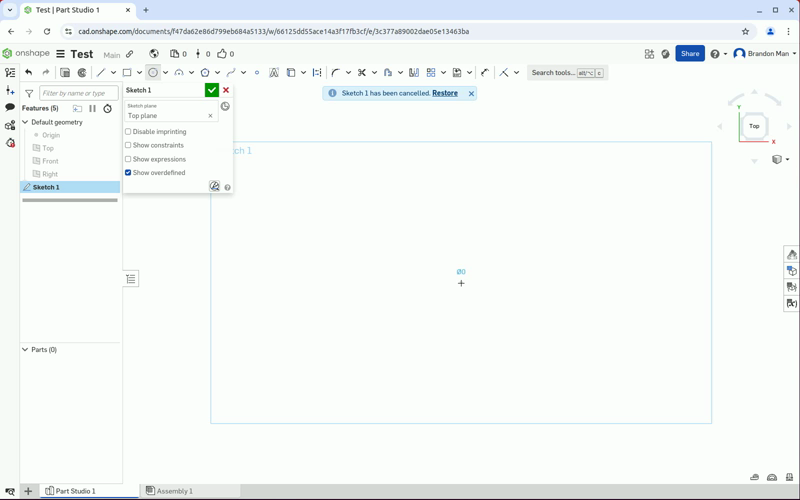
mouse_move(549, 282)
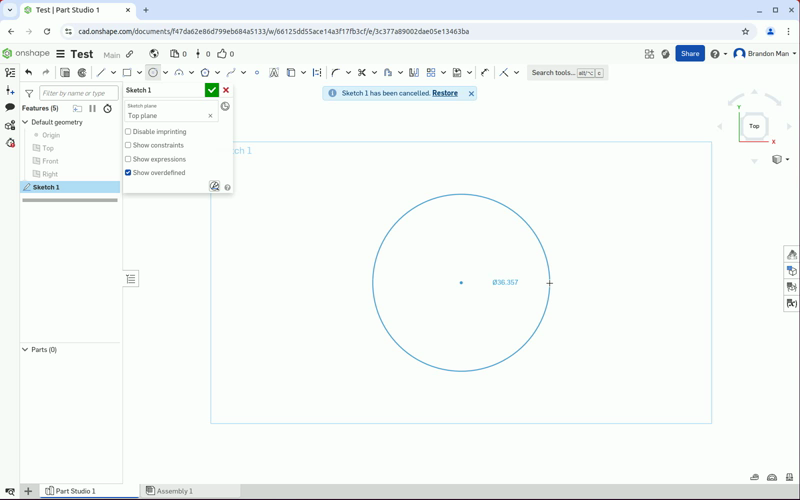
click(549, 282)
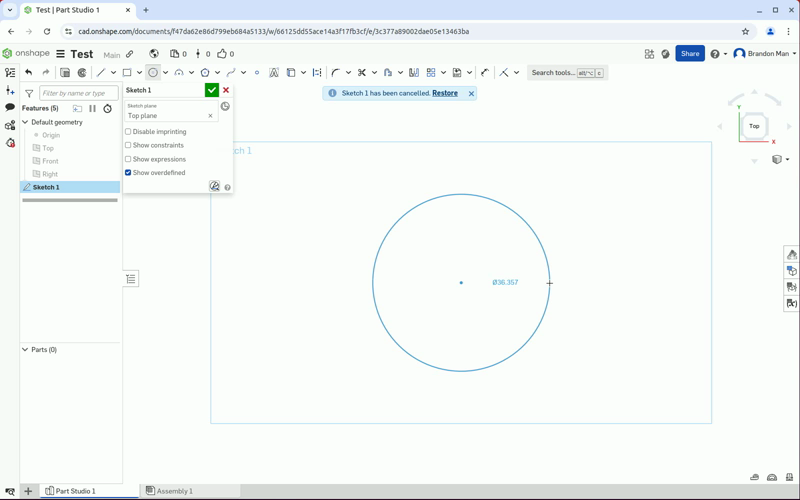
key(esc)
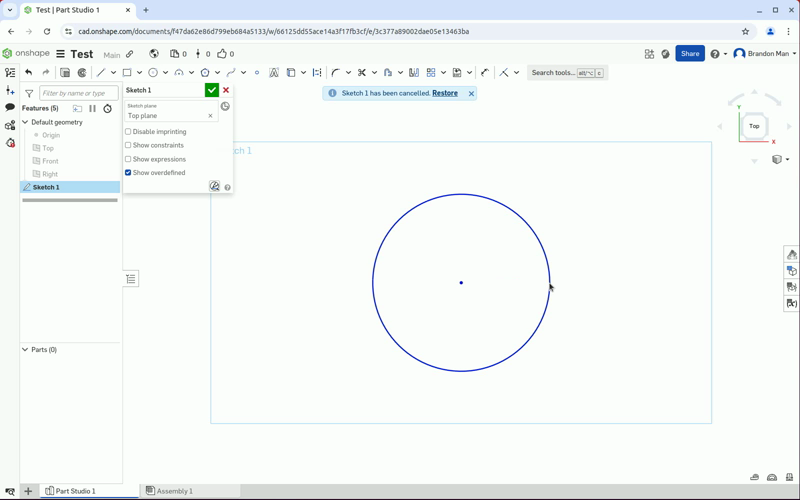
mouse_move(449, 335)
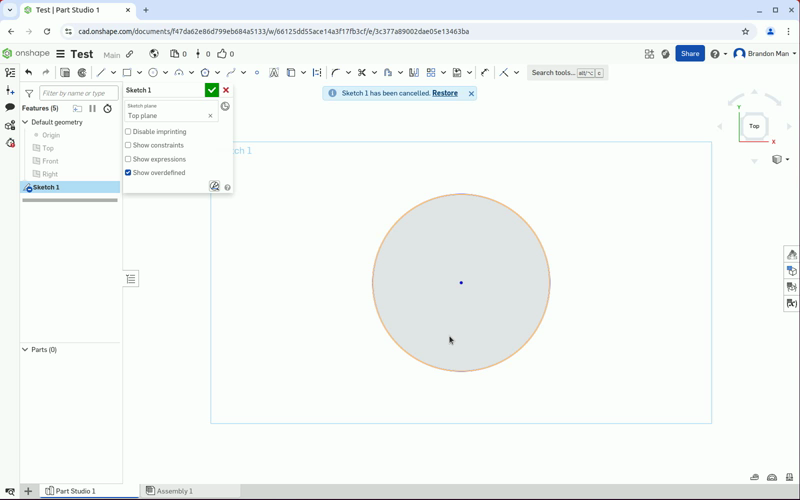
click(449, 335)
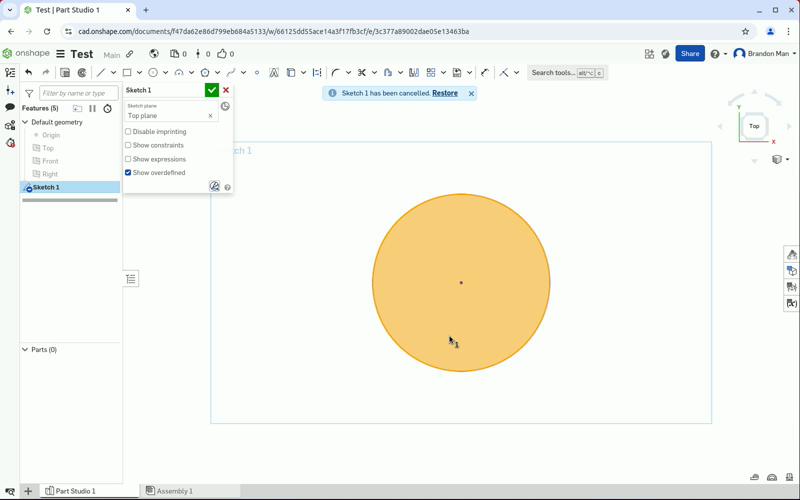
mouse_move(73, 352)
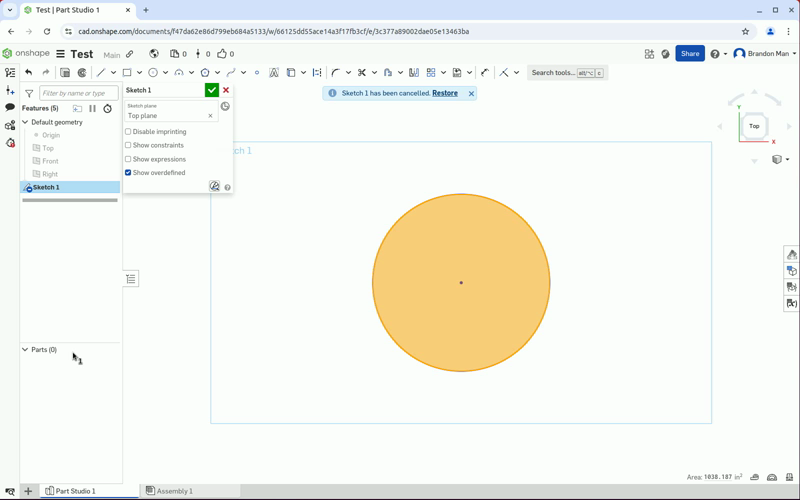
key(shift+y)
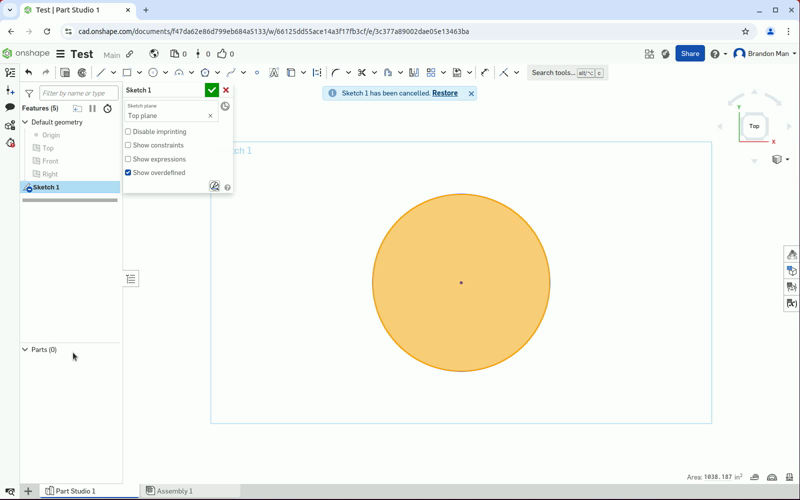
key(shift+e)
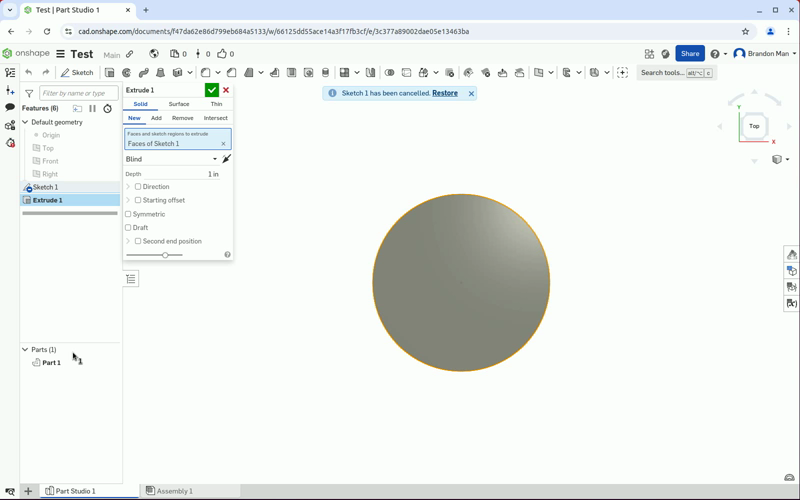
mouse_move(143, 106)
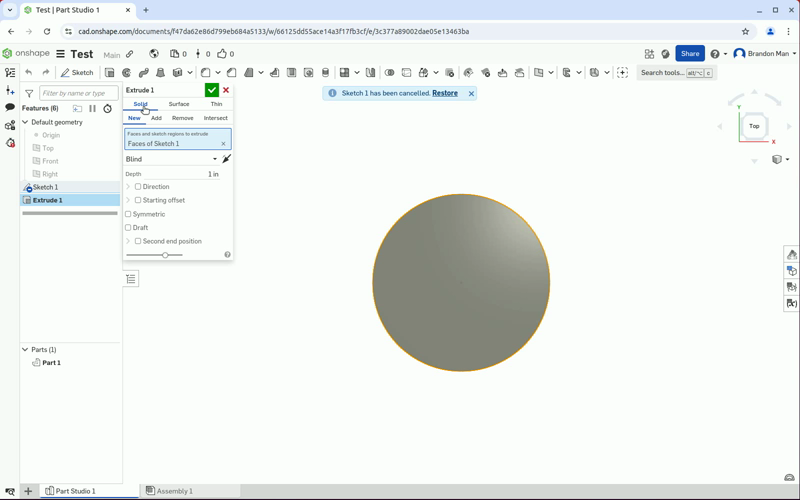
click(143, 106)
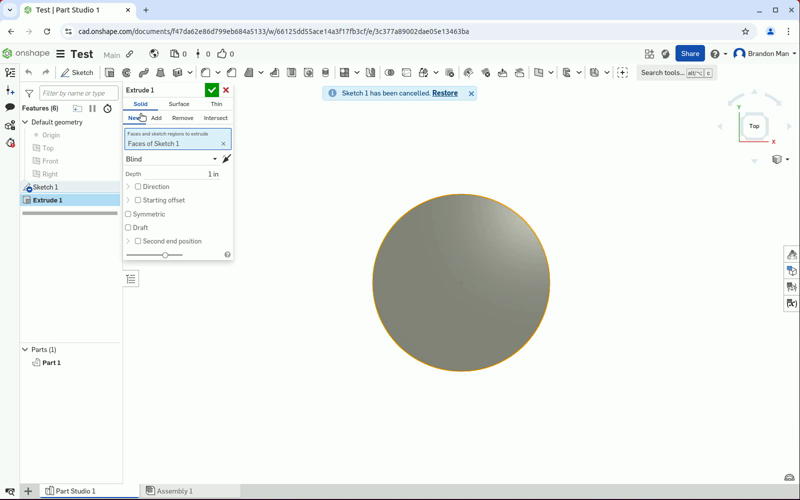
mouse_move(137, 120)
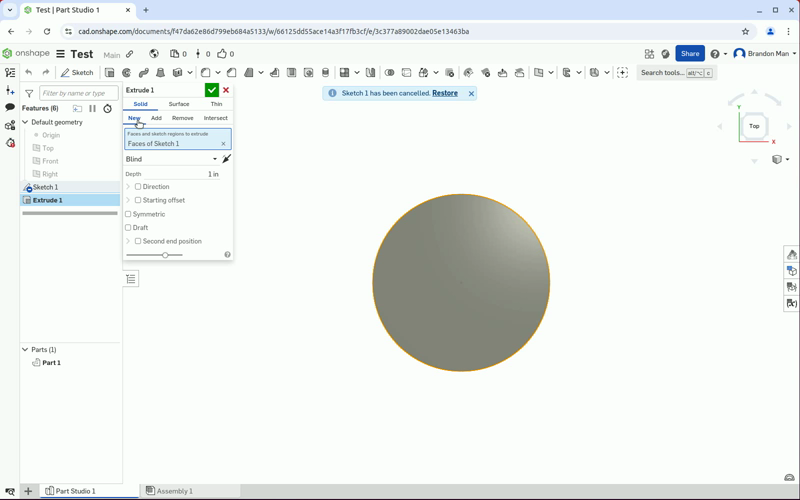
click(137, 120)
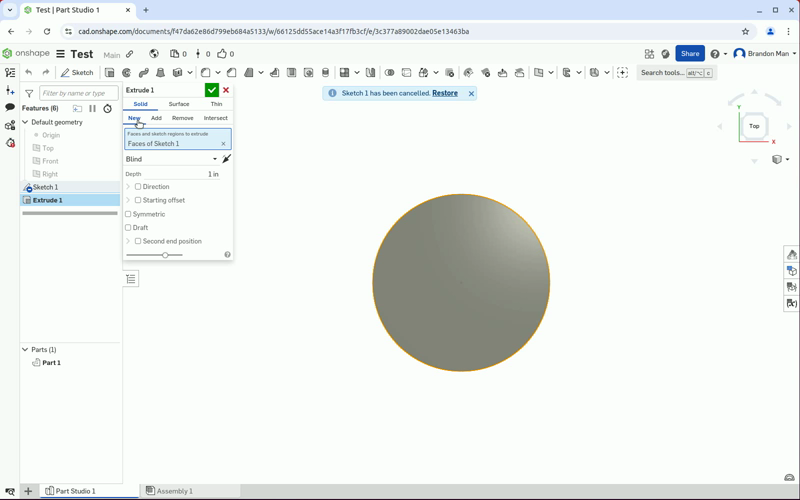
key(tab, 4)
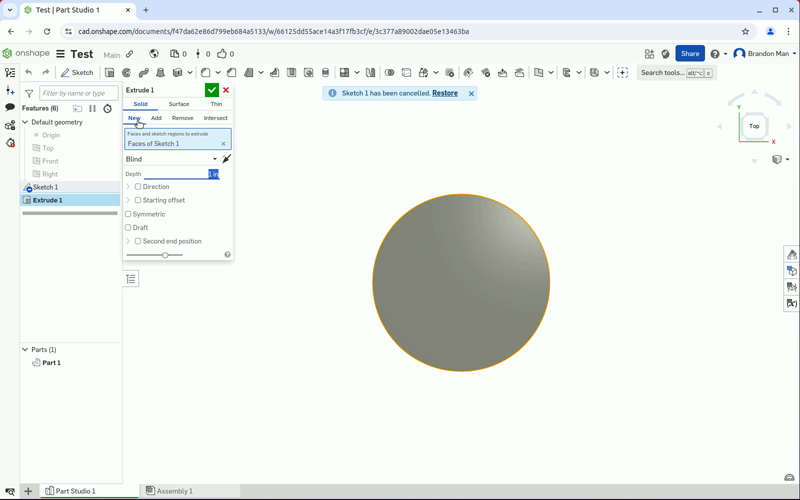
text(13.48)
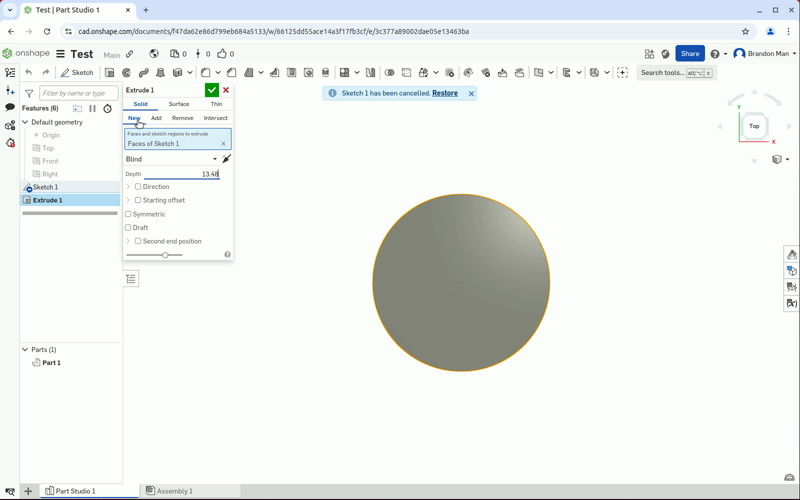
key(enter)
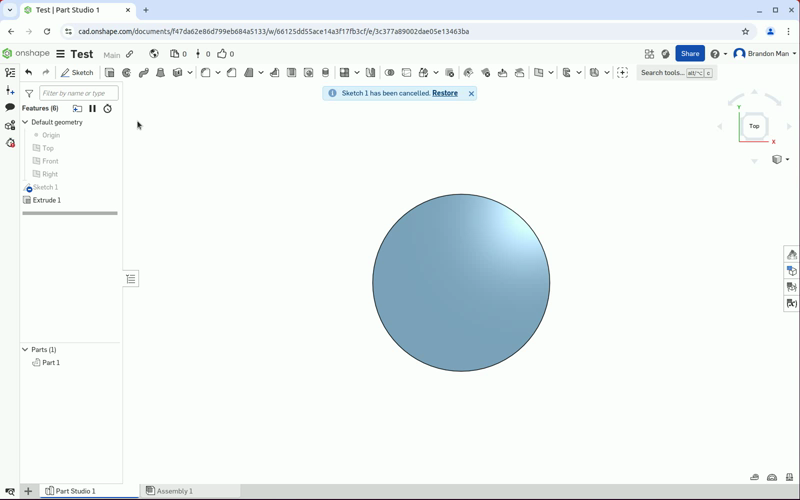
key(shift+h)
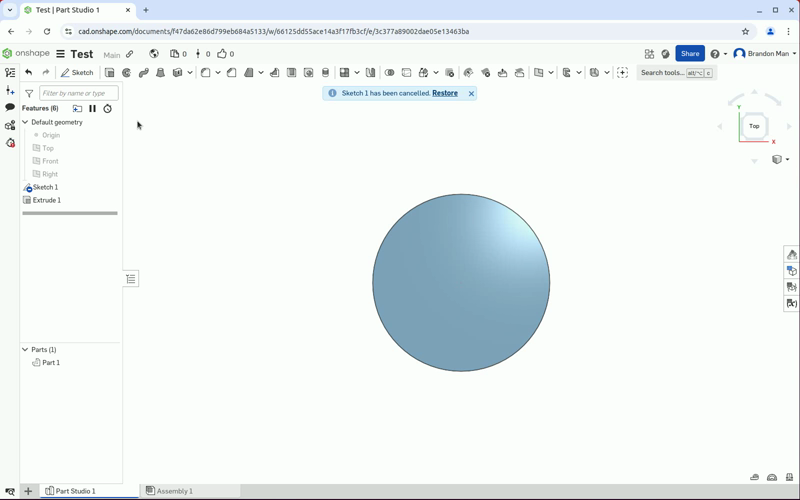
key(shift+h)
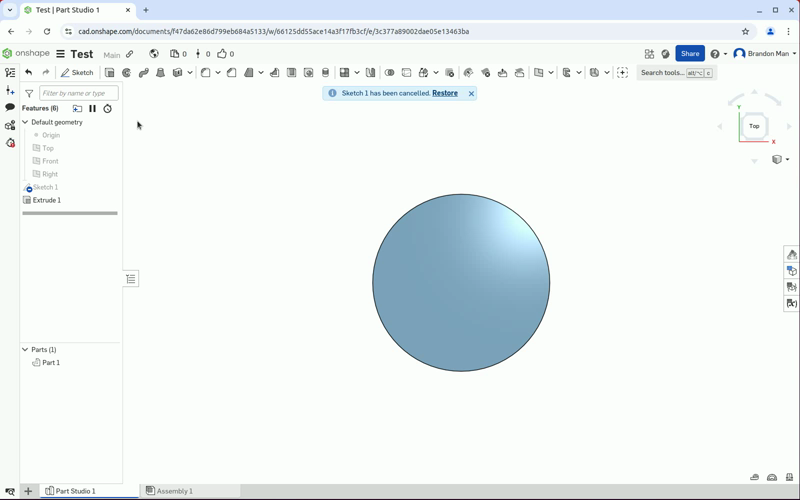
mouse_move(73, 189)
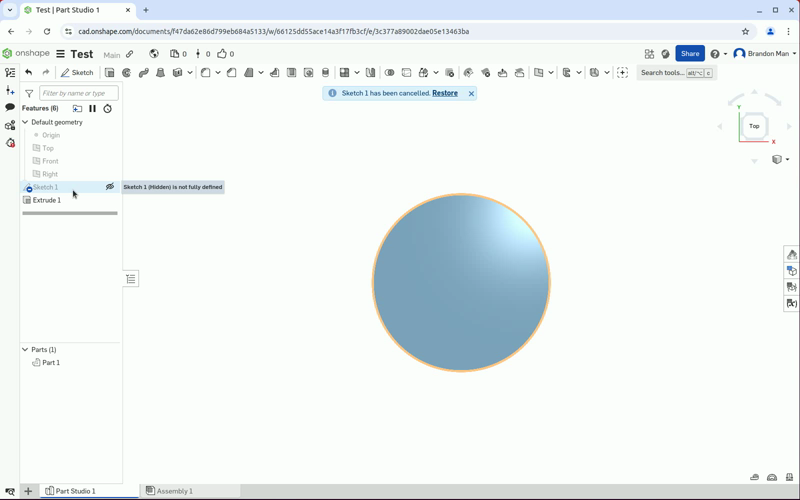
click(73, 189)
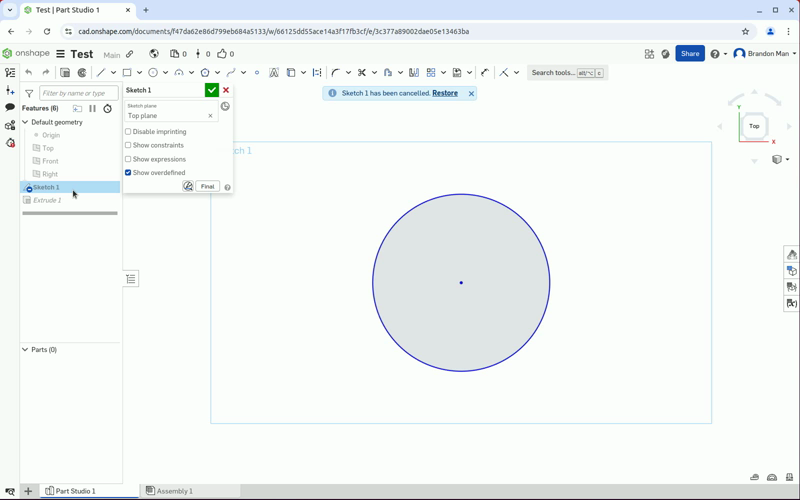
mouse_move(229, 92)
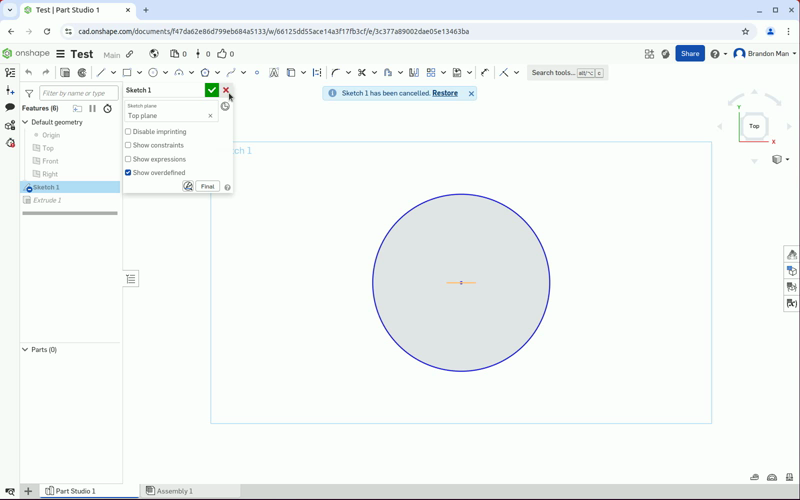
click(229, 92)
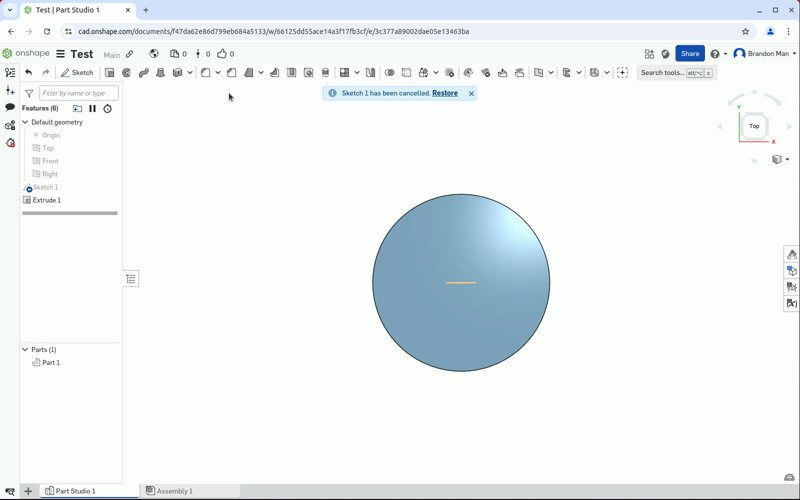
mouse_move(541, 75)
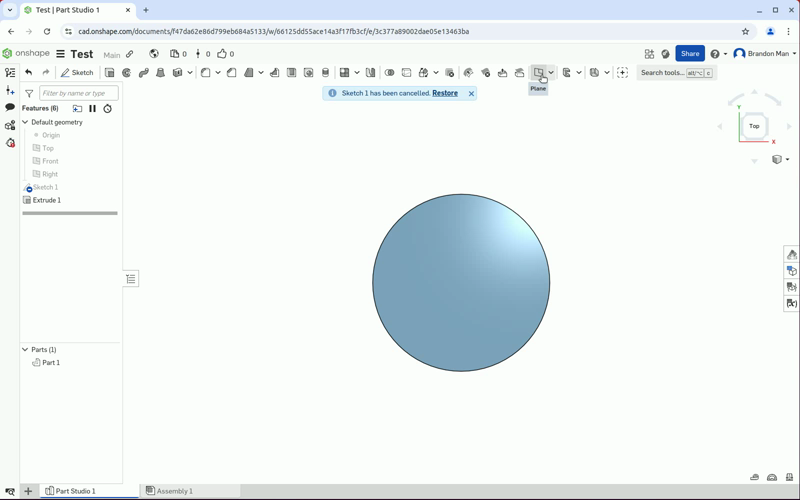
click(541, 75)
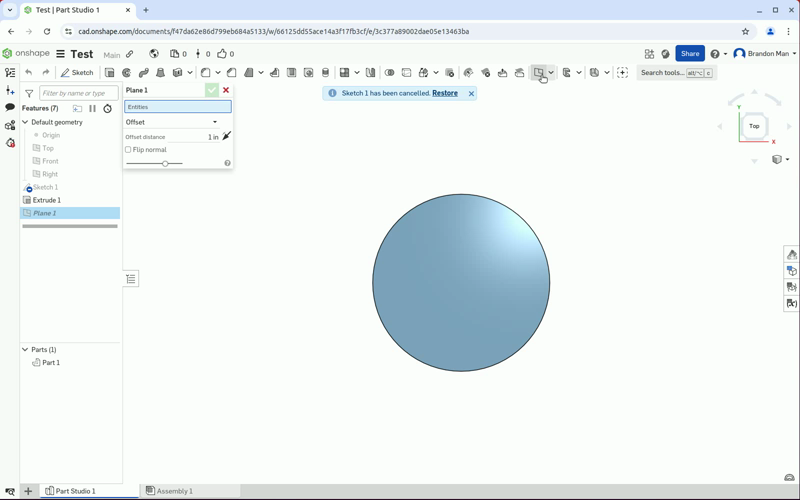
mouse_move(73, 150)
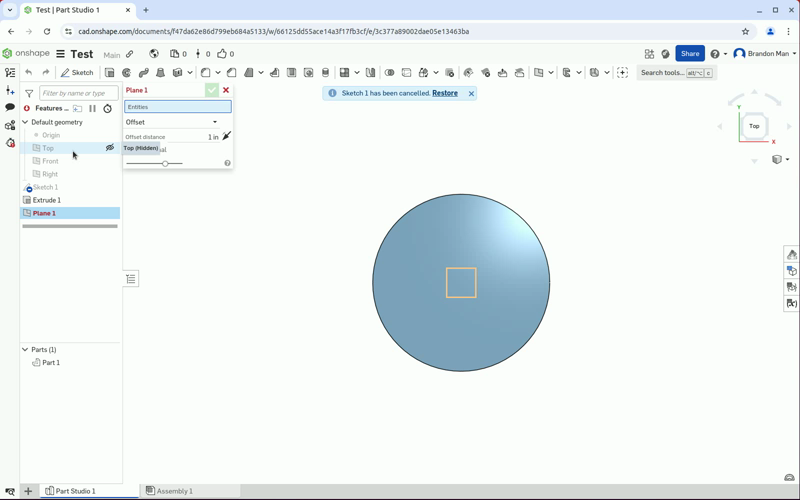
click(73, 150)
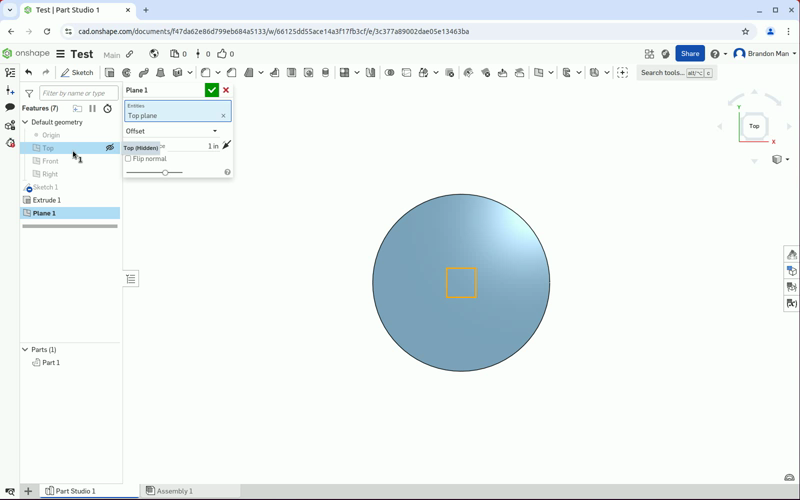
key(tab, 2)
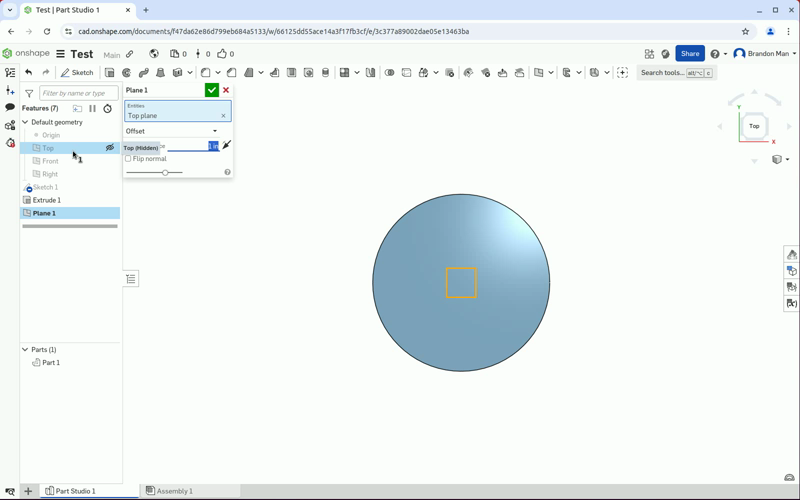
text(13.495)
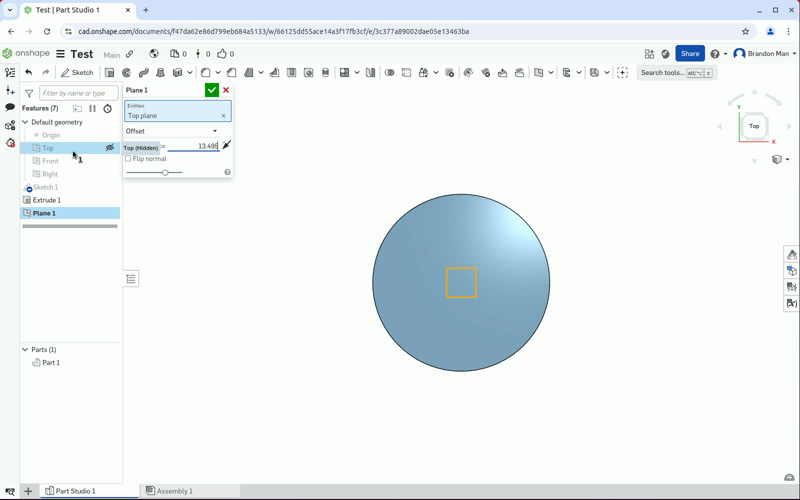
key(enter, 2)
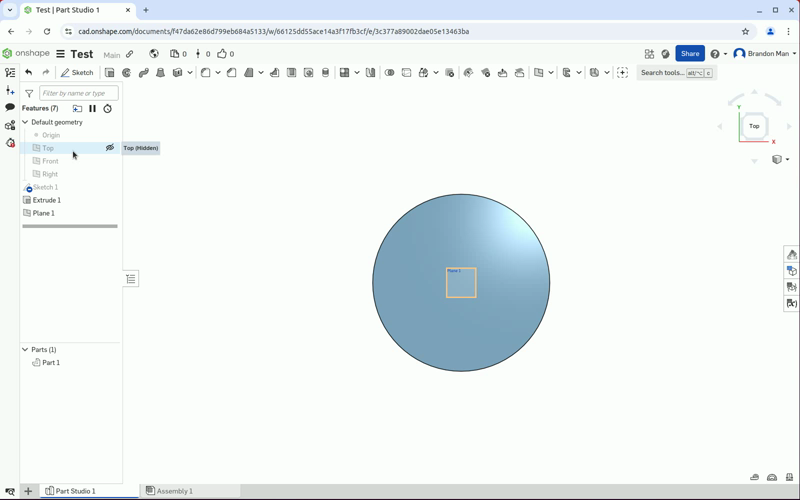
key(shift+s)
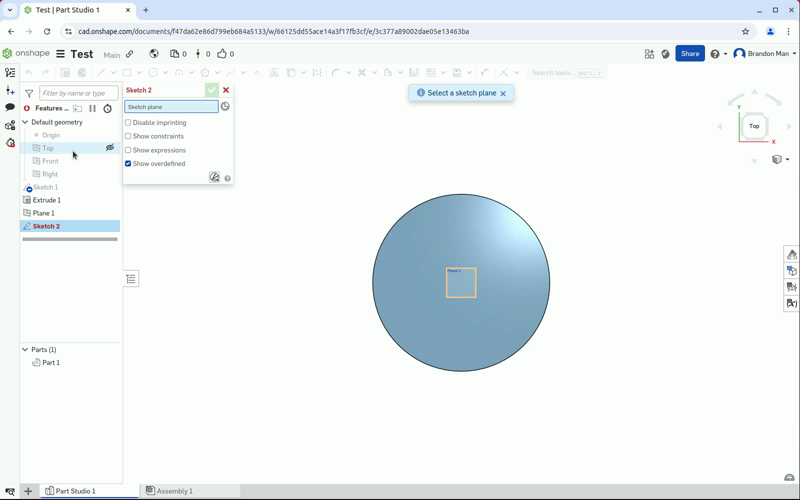
mouse_move(73, 215)
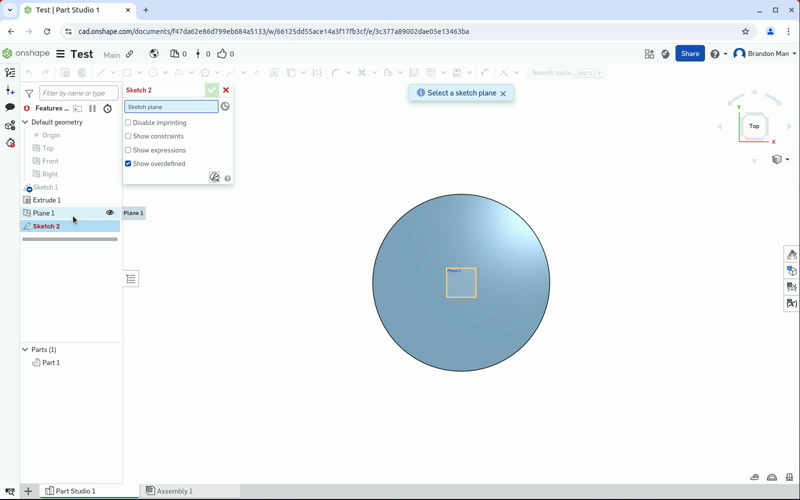
click(73, 215)
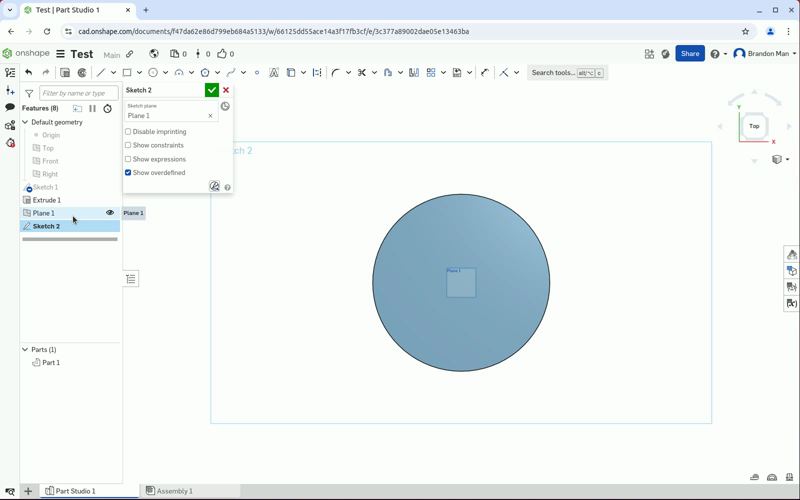
mouse_move(73, 352)
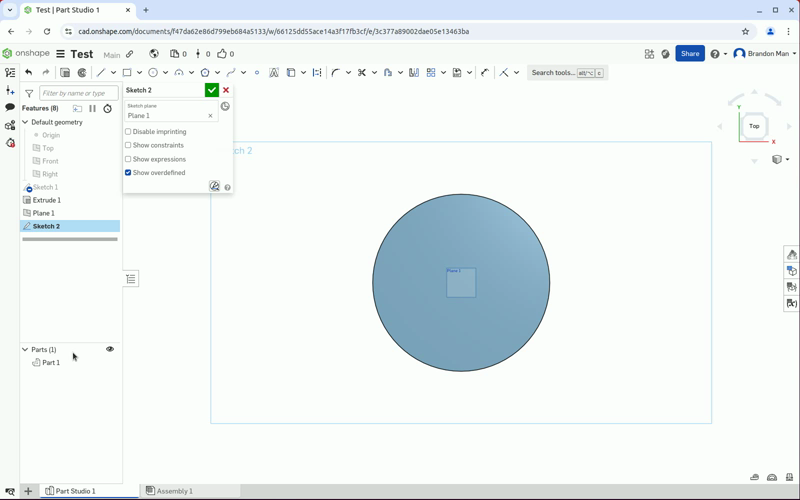
key(y)
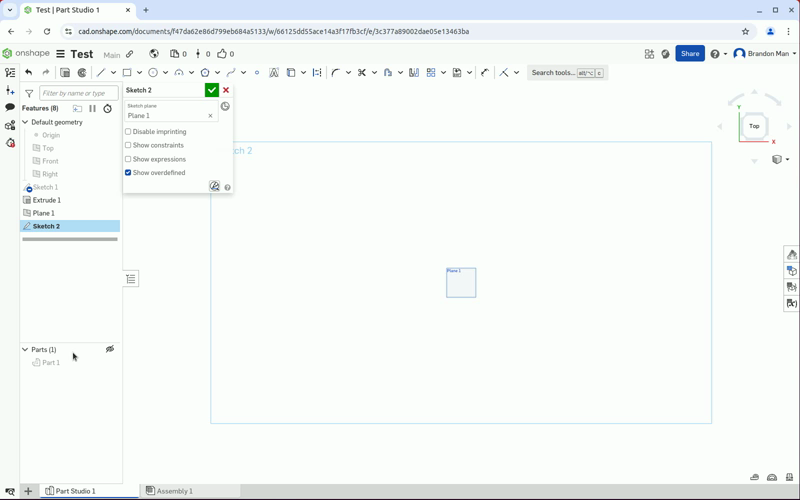
key(c)
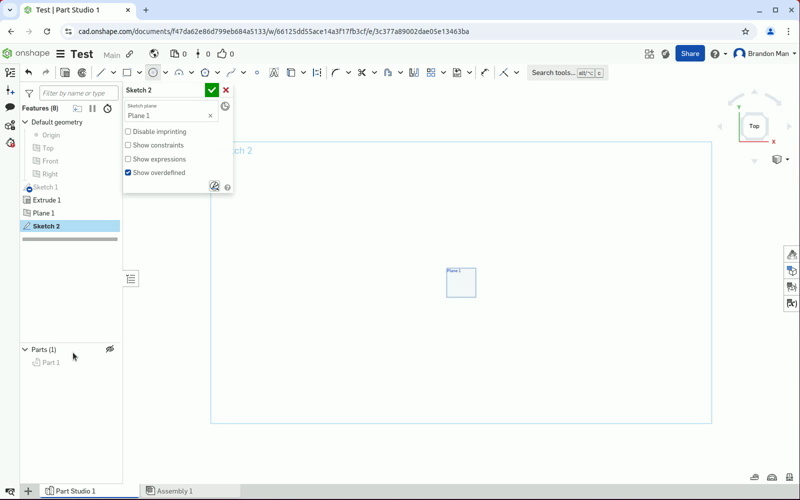
key_down(shift)
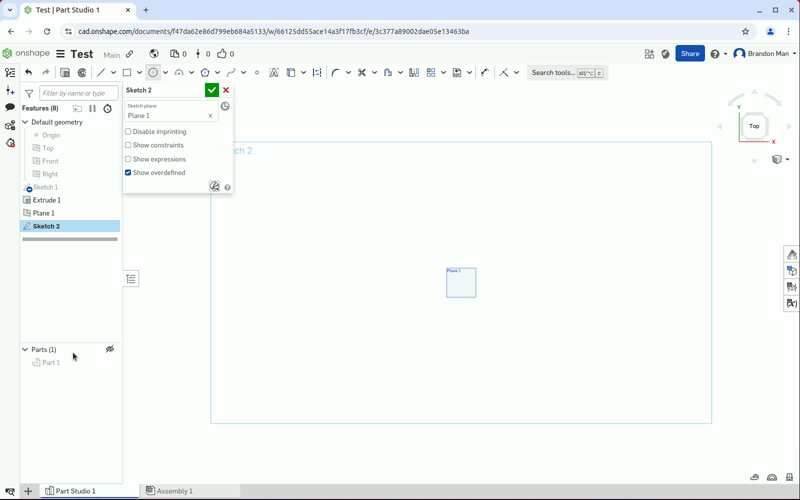
mouse_move(461, 282)
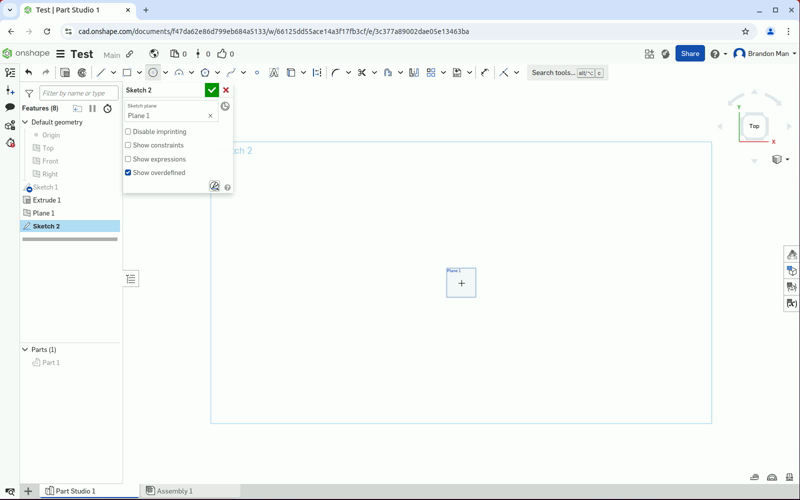
click(461, 282)
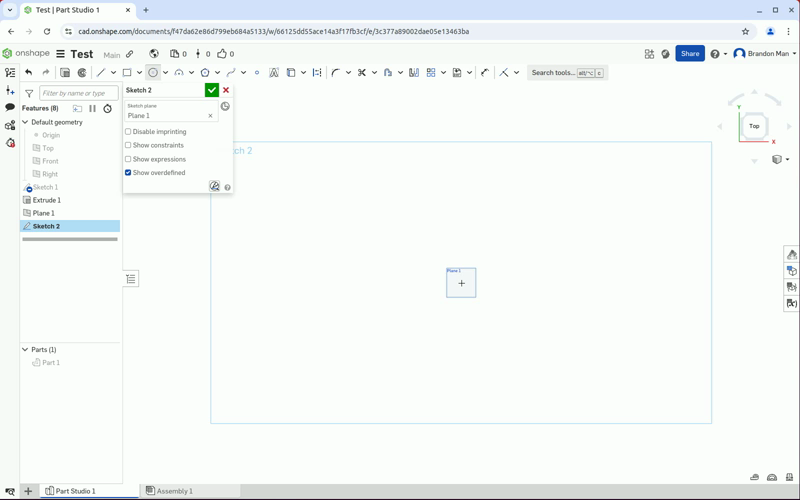
key_up(shift)
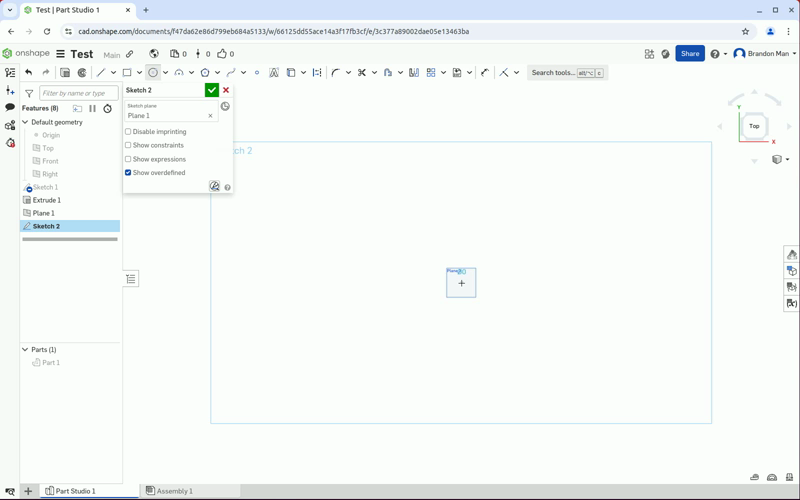
mouse_move(529, 282)
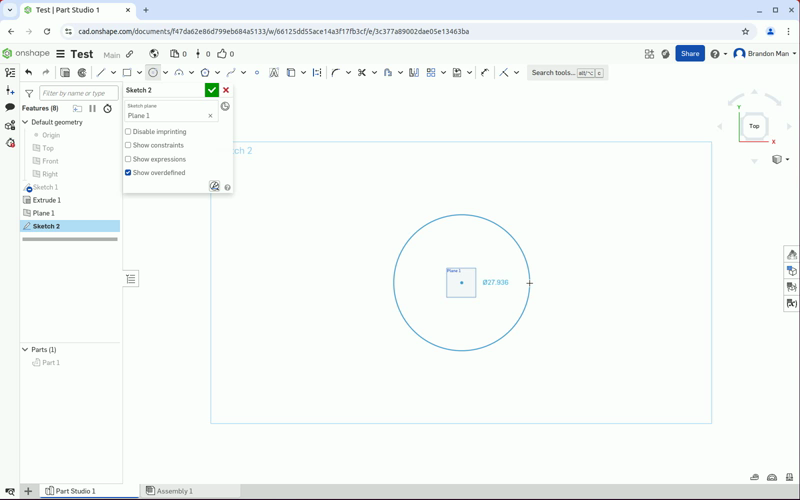
click(529, 282)
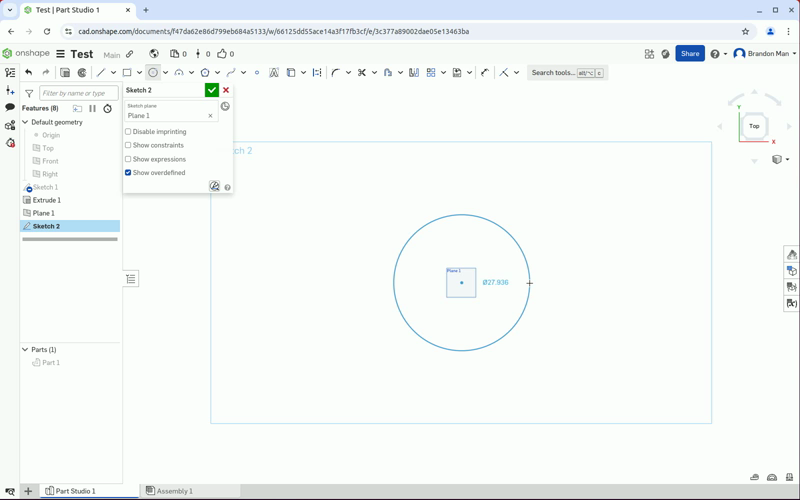
key(esc)
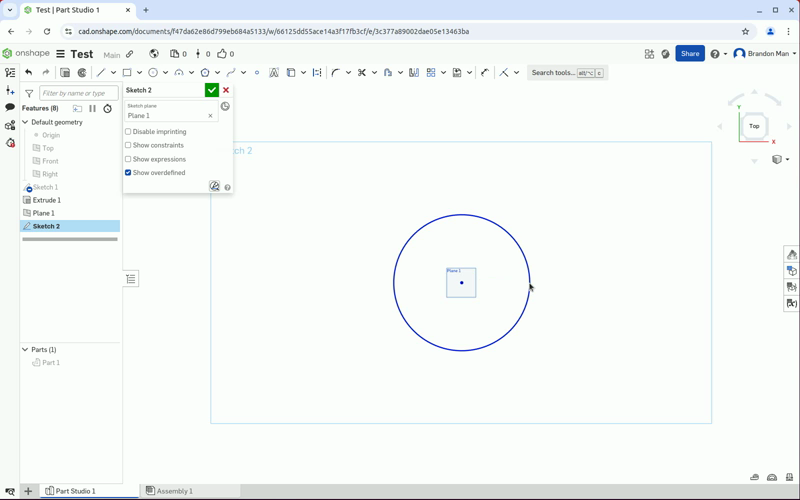
mouse_move(454, 294)
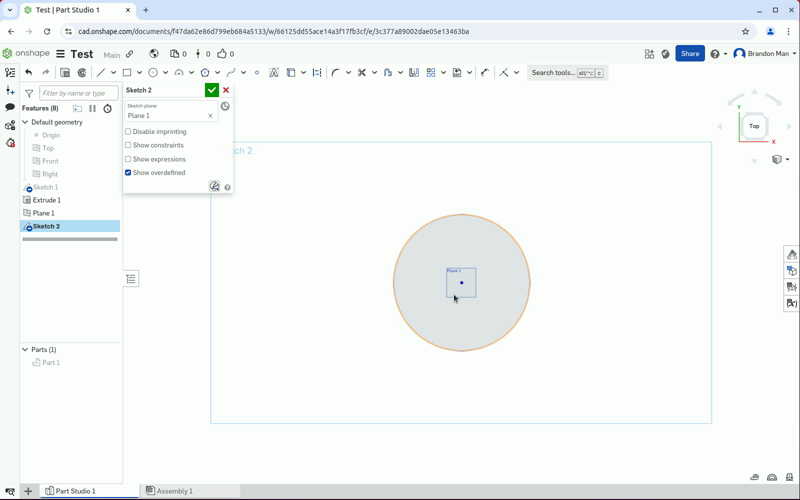
click(454, 294)
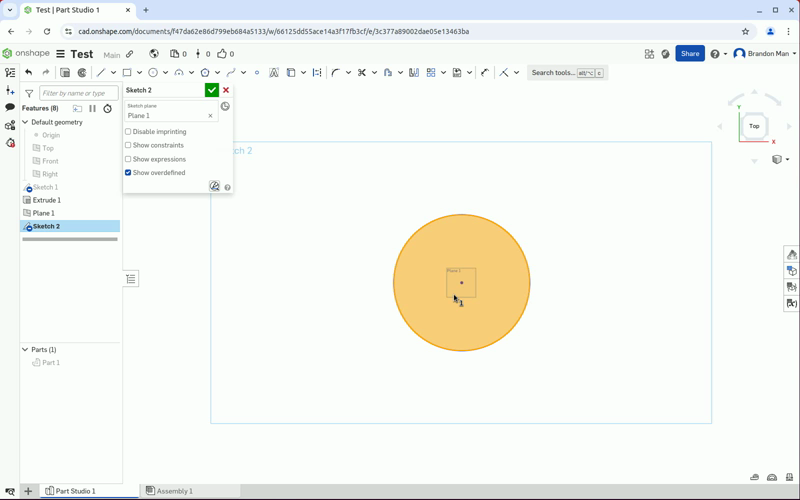
mouse_move(73, 352)
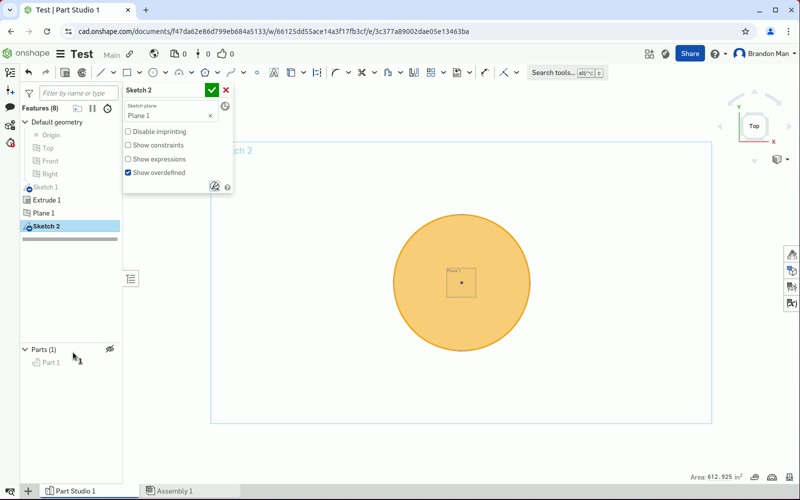
key(shift+y)
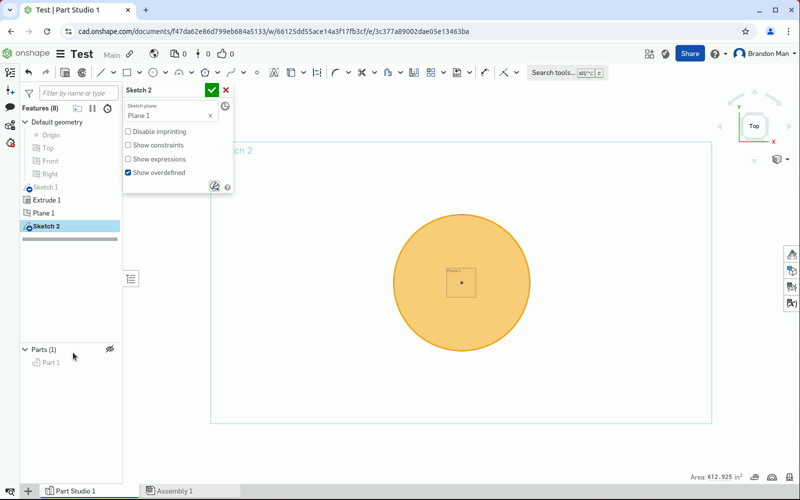
key(shift+e)
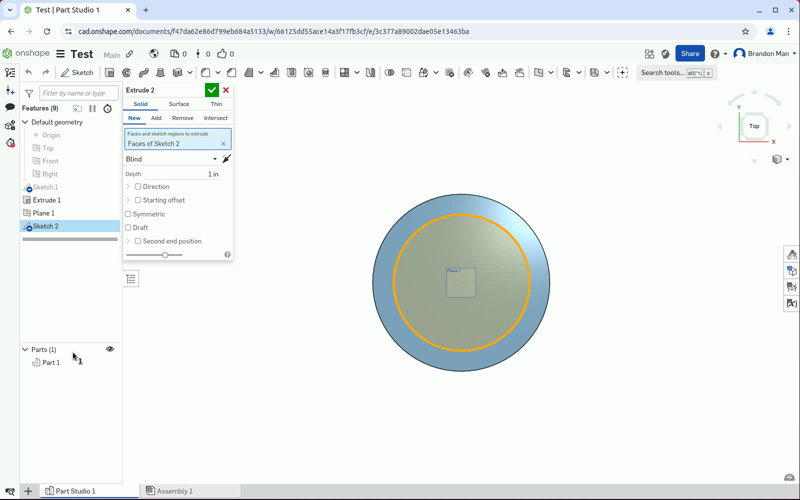
mouse_move(143, 106)
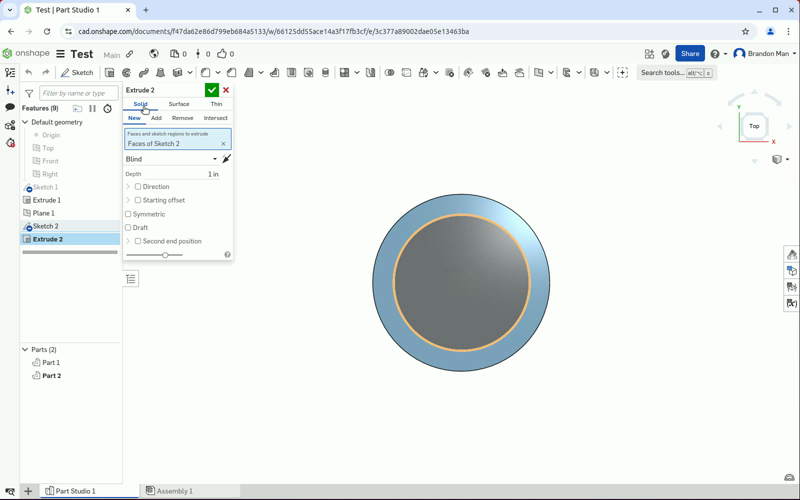
click(143, 106)
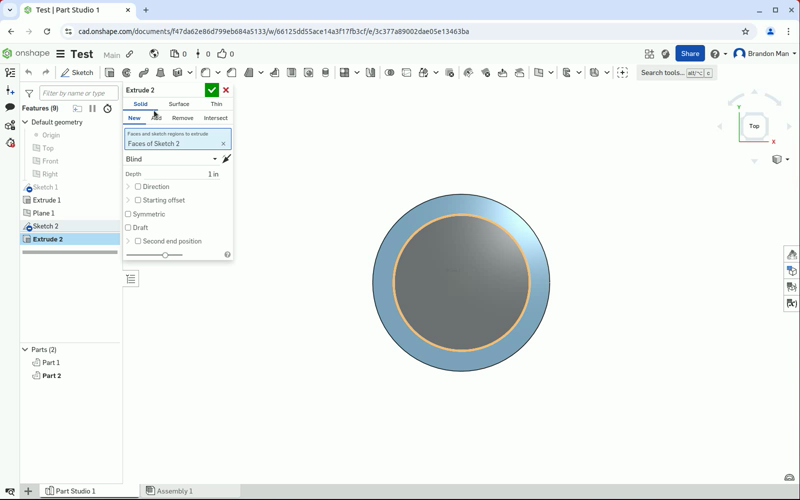
mouse_move(186, 120)
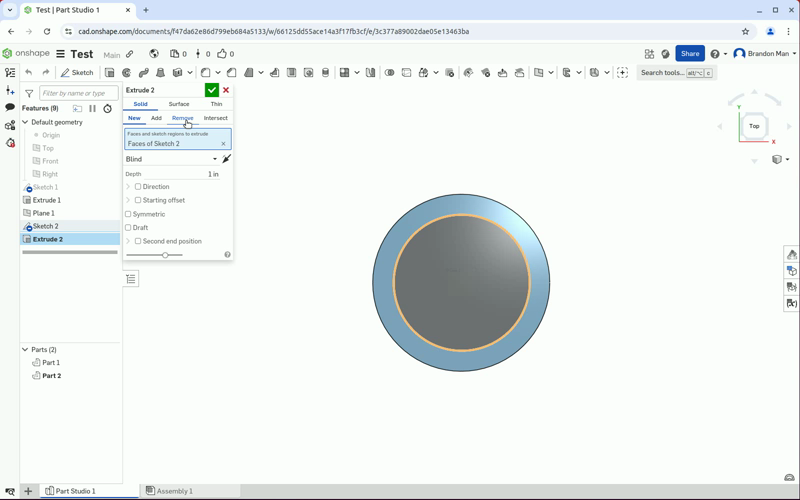
click(186, 120)
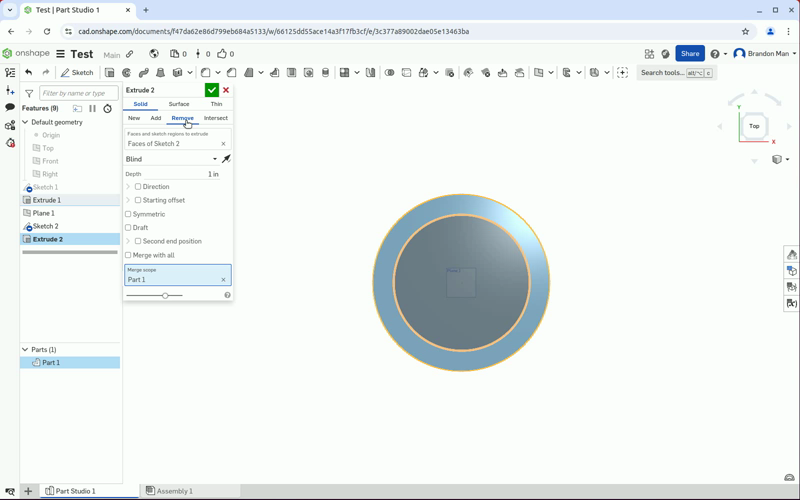
key(tab, 4)
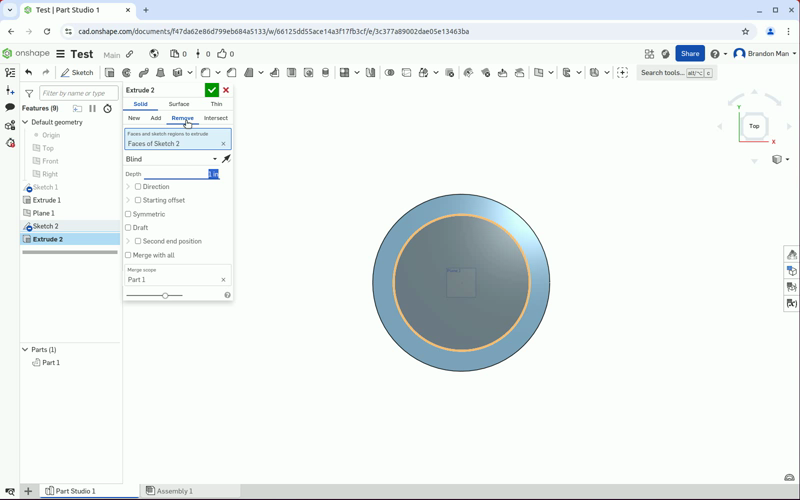
text(9.147)
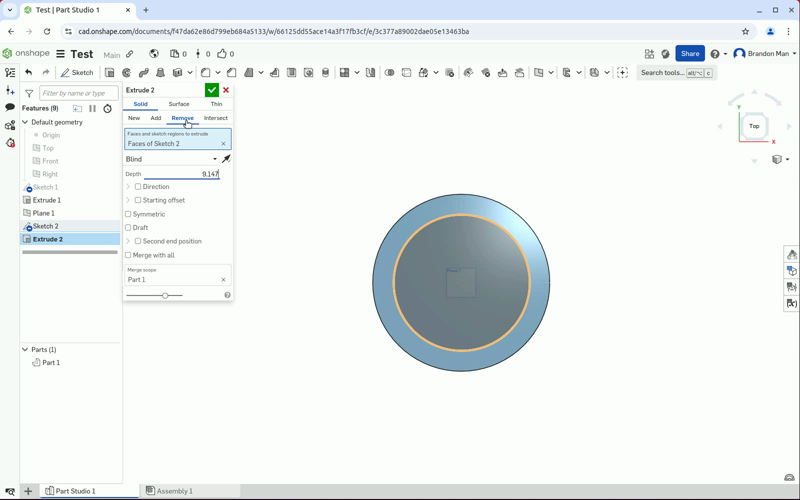
key(tab, 6)
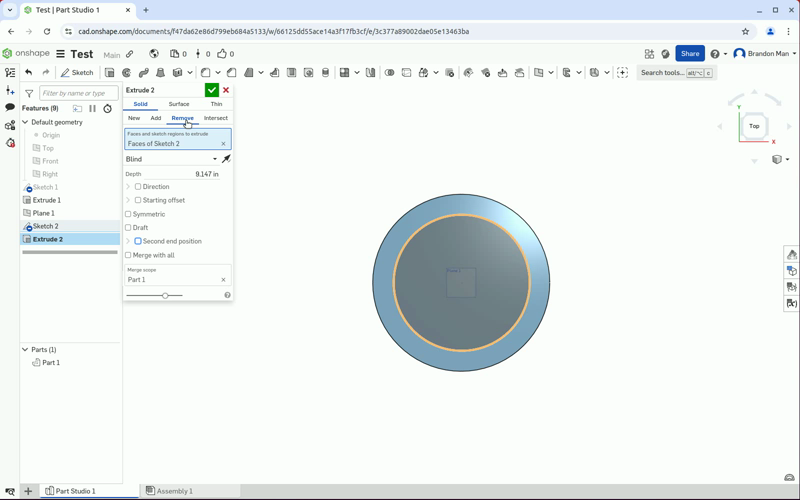
key(space)
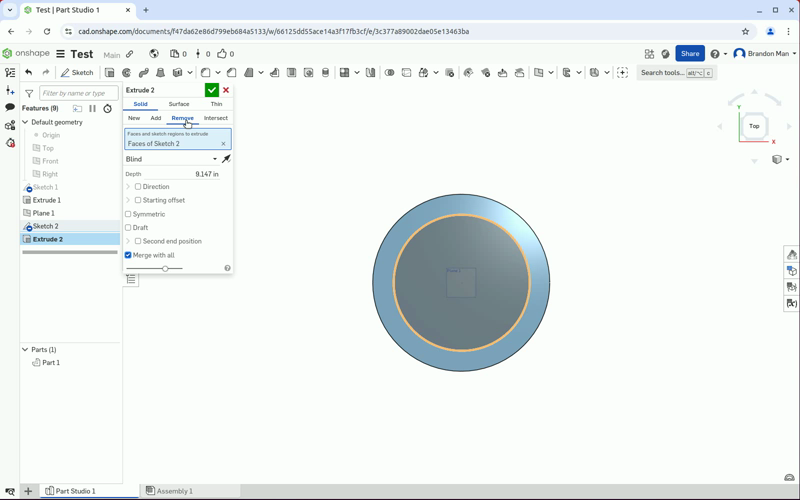
key(enter)
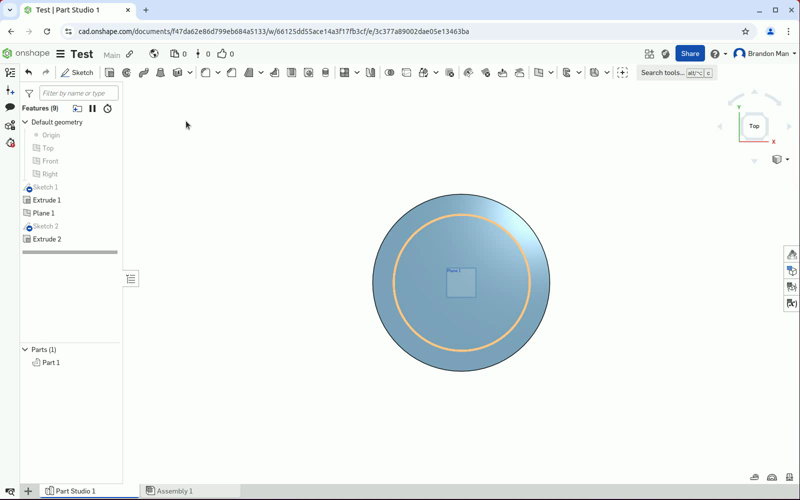
key(shift+h)
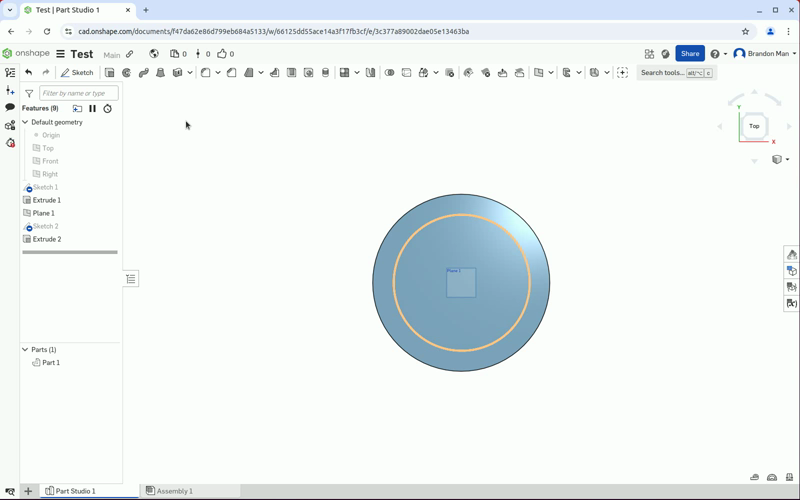
key(shift+h)
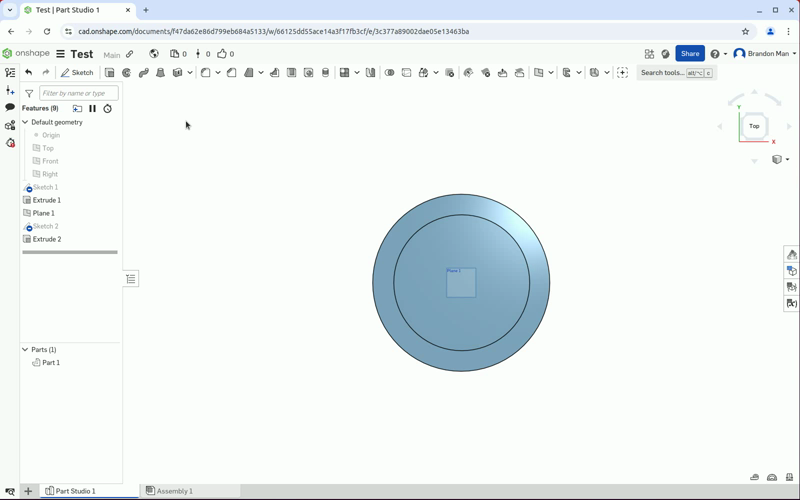
mouse_move(73, 189)
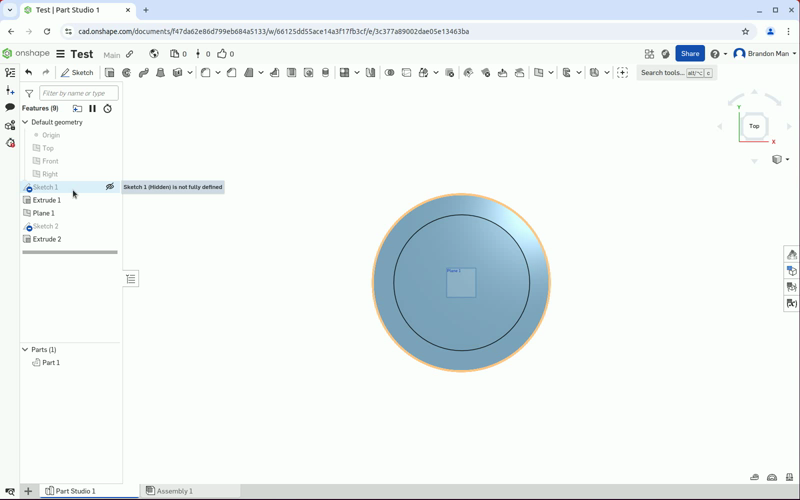
click(73, 189)
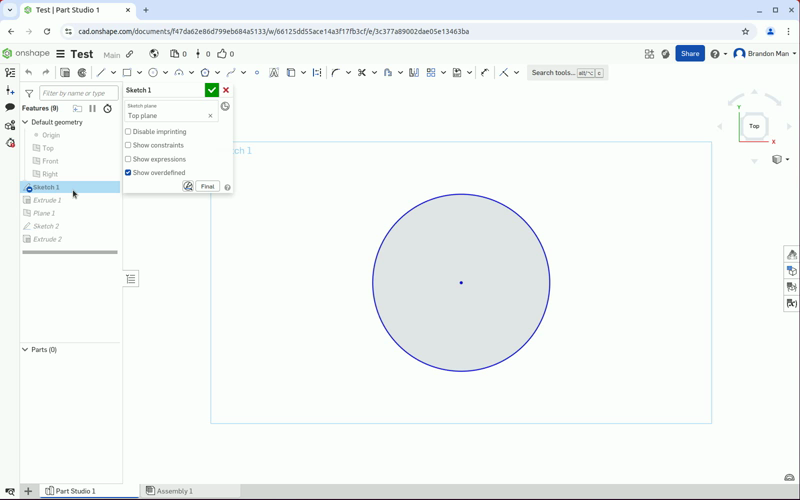
mouse_move(229, 92)
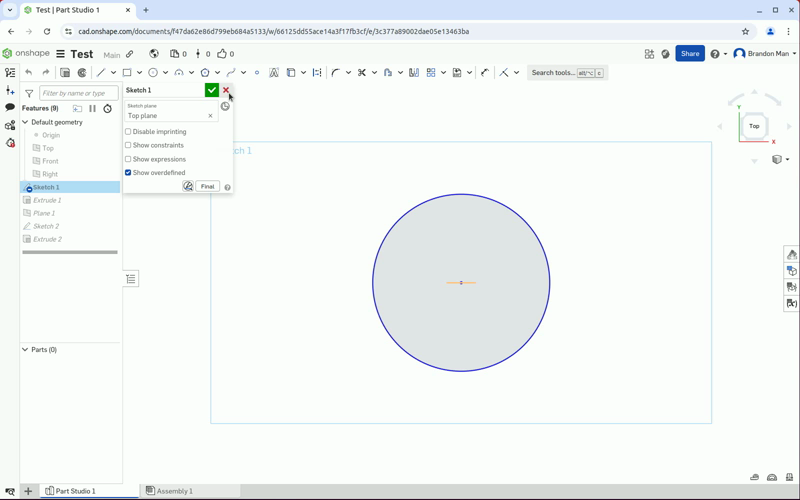
click(229, 92)
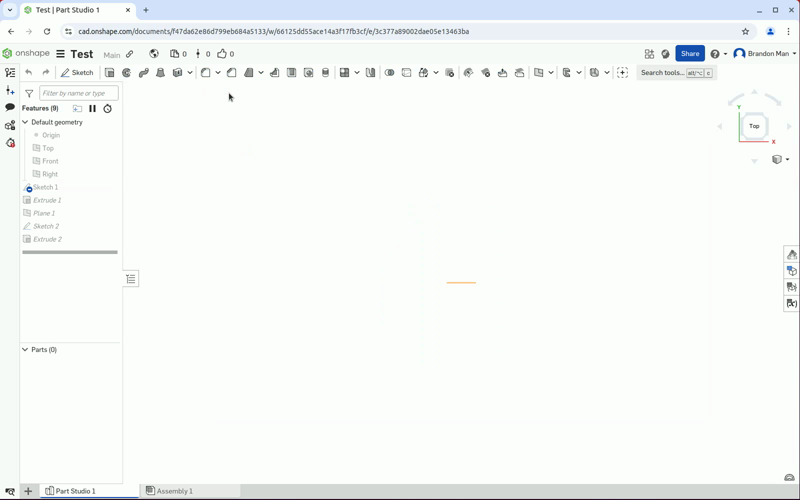
key(shift+s)
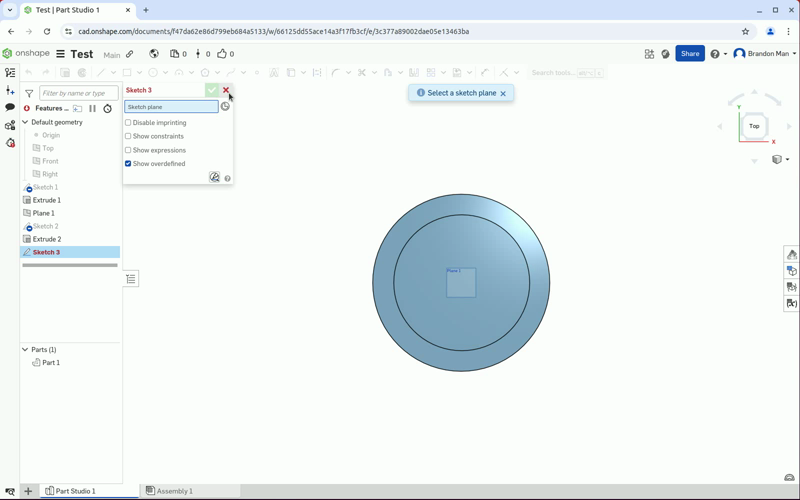
mouse_move(73, 215)
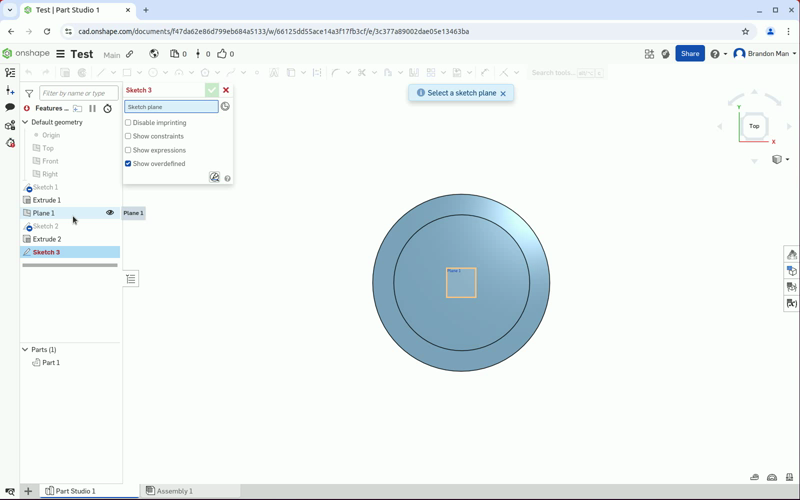
click(73, 215)
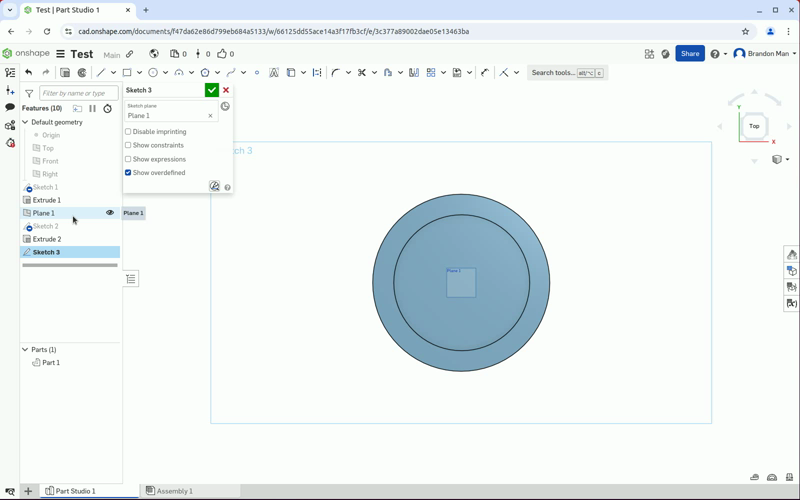
mouse_move(73, 352)
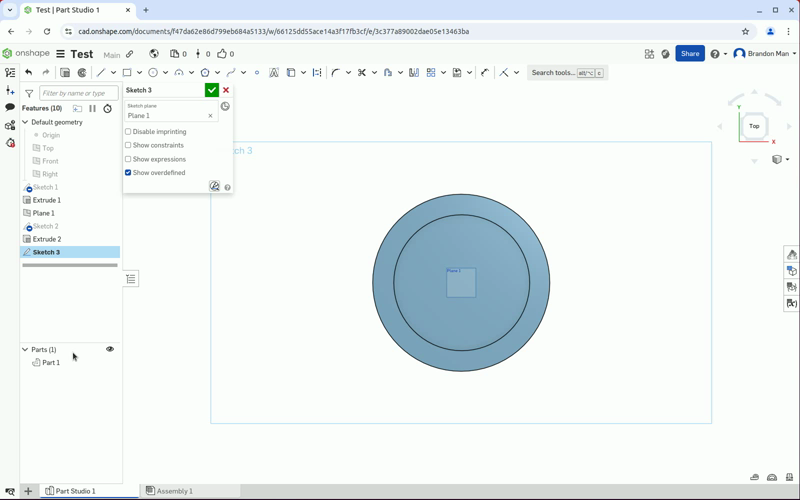
key(y)
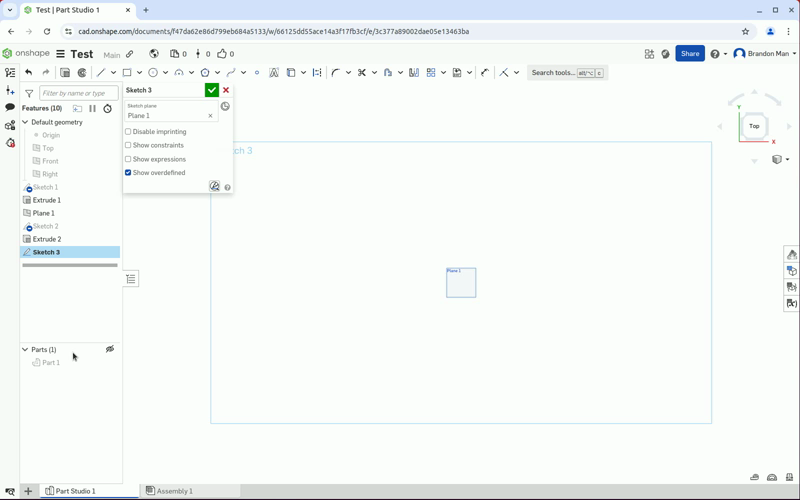
key(l)
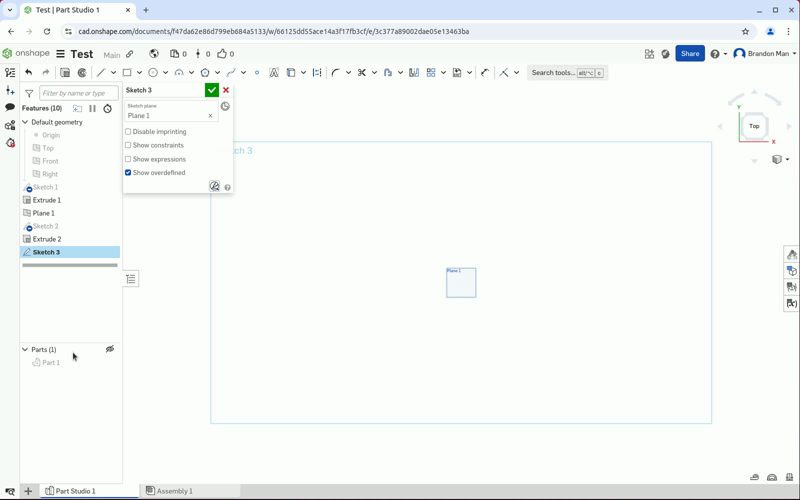
key_down(shift)
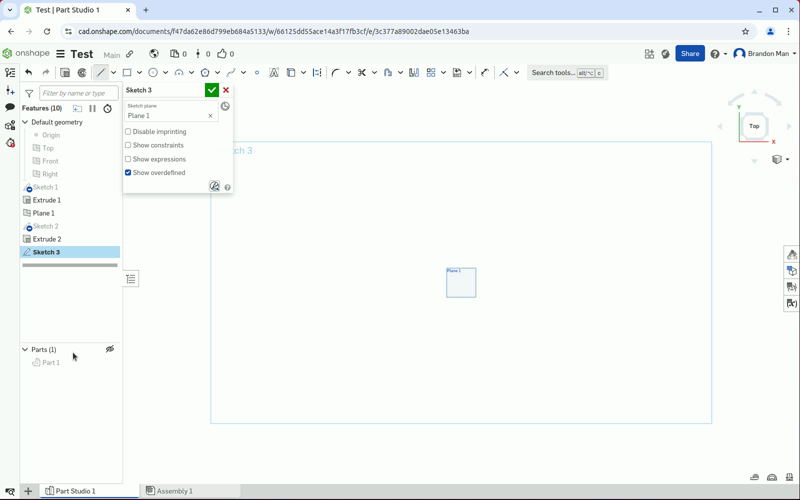
mouse_move(398, 220)
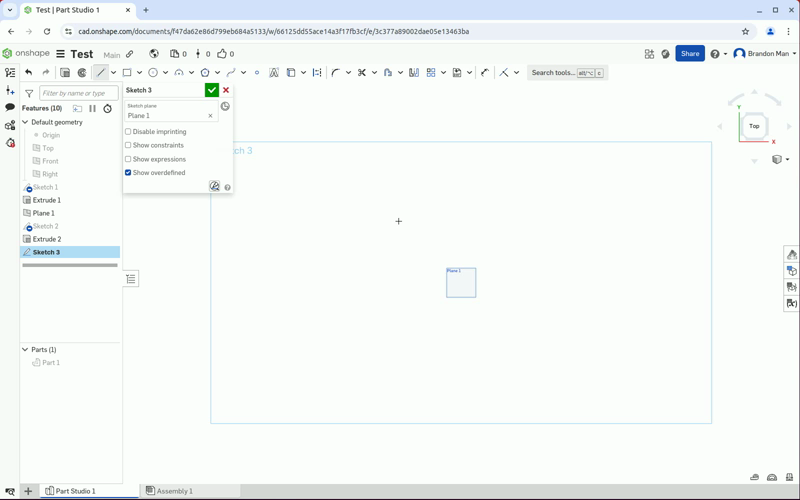
click(398, 220)
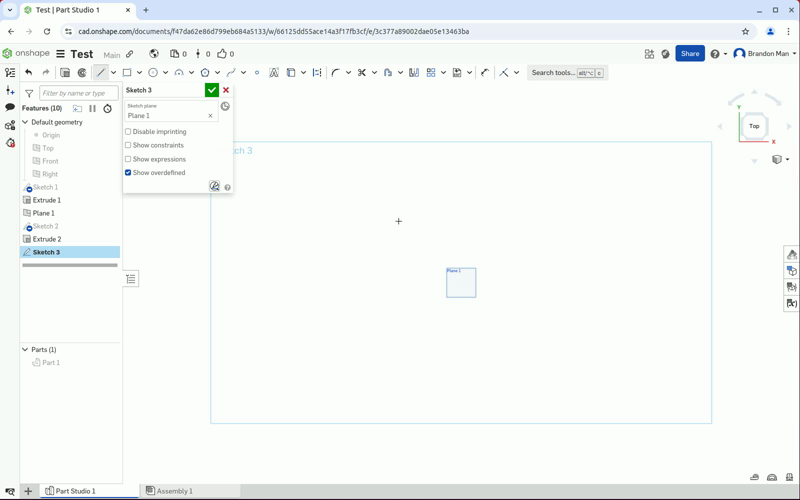
key_up(shift)
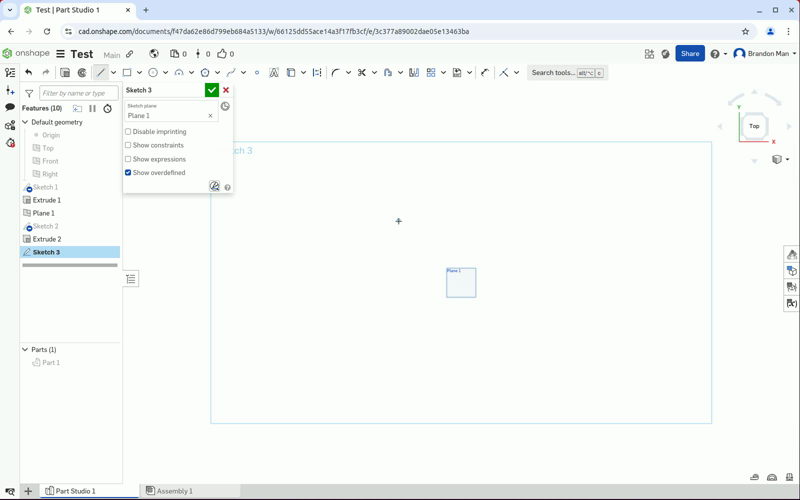
key_down(shift)
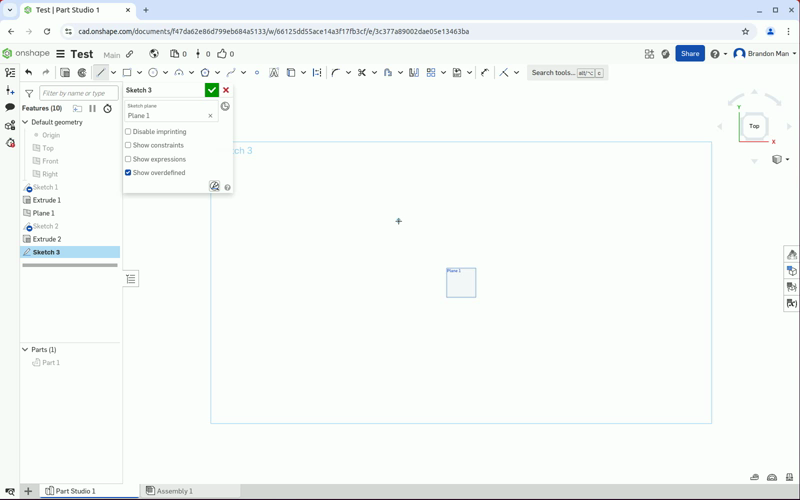
mouse_move(428, 220)
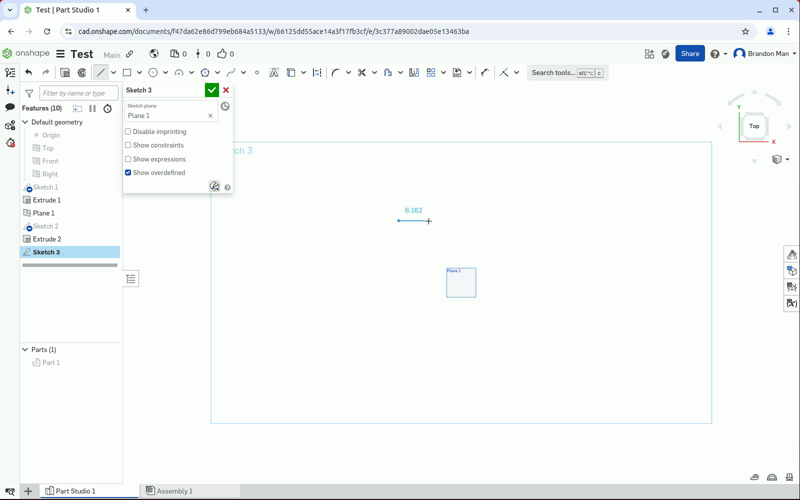
mouse_move(411, 234)
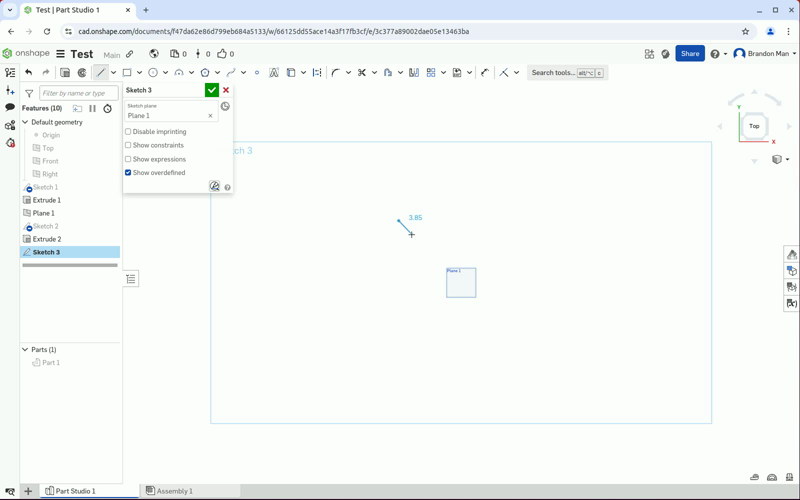
click(411, 234)
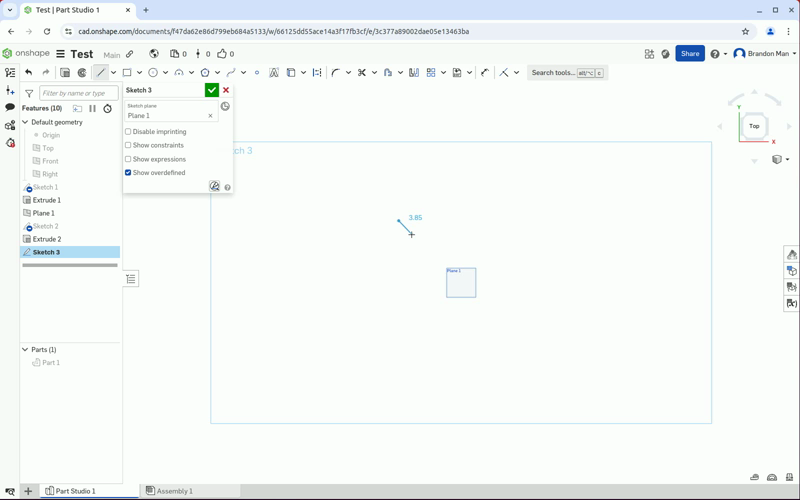
key_up(shift)
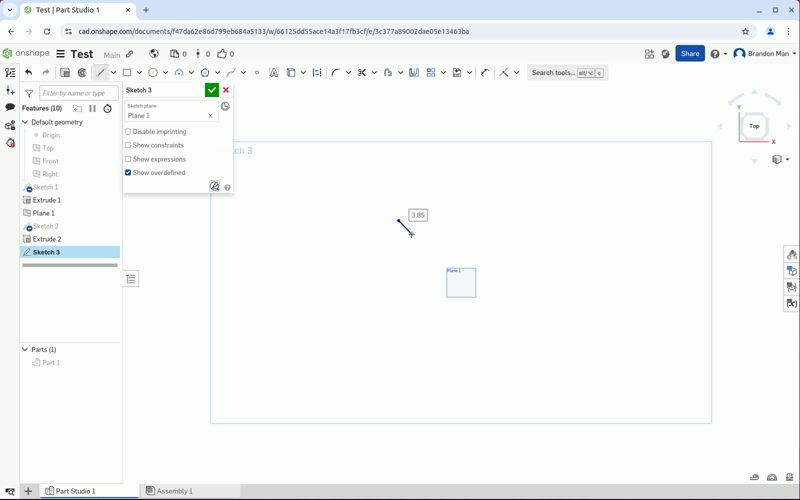
key(esc)
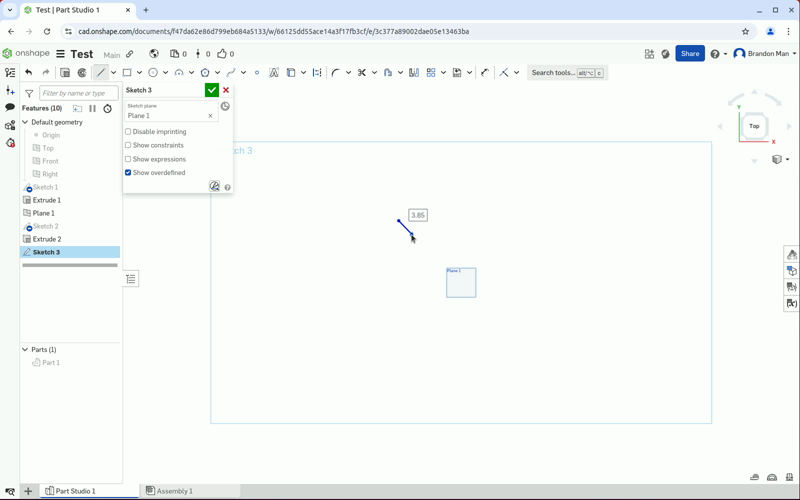
key(a)
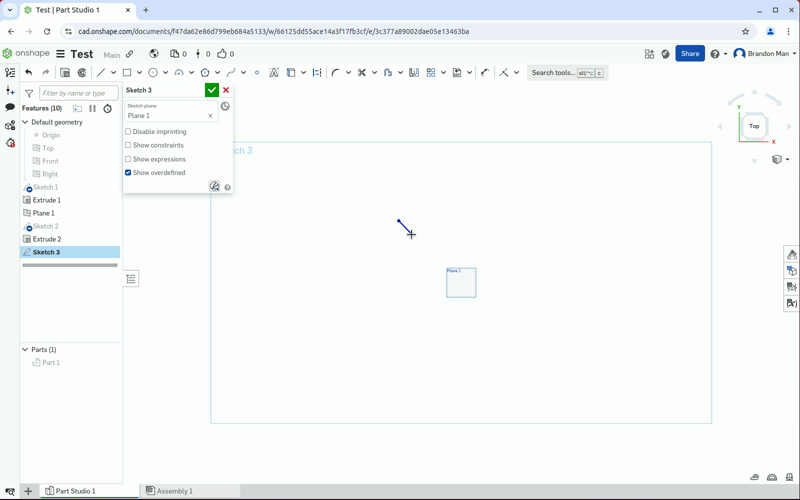
mouse_move(411, 234)
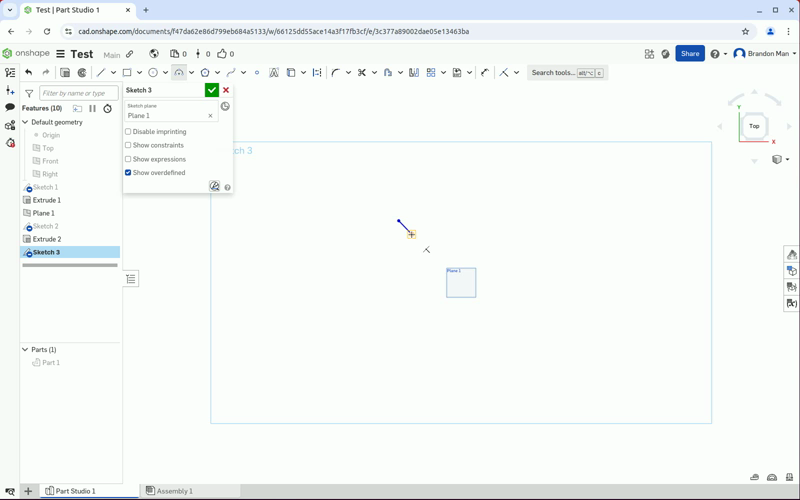
click(411, 234)
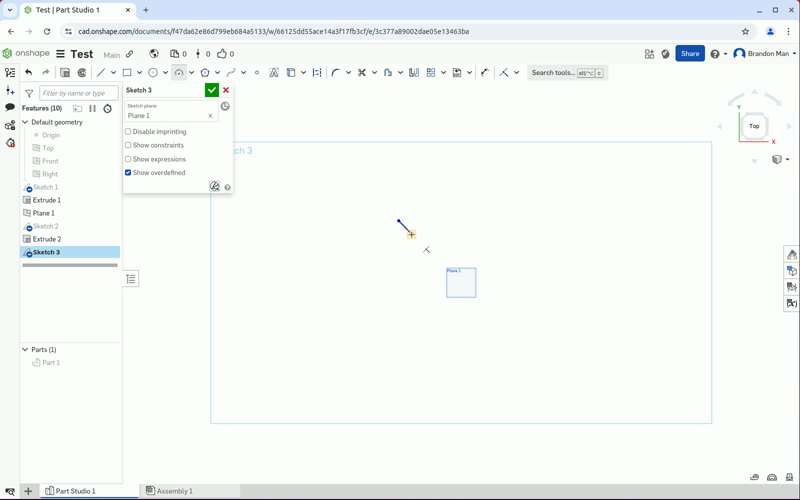
key_down(shift)
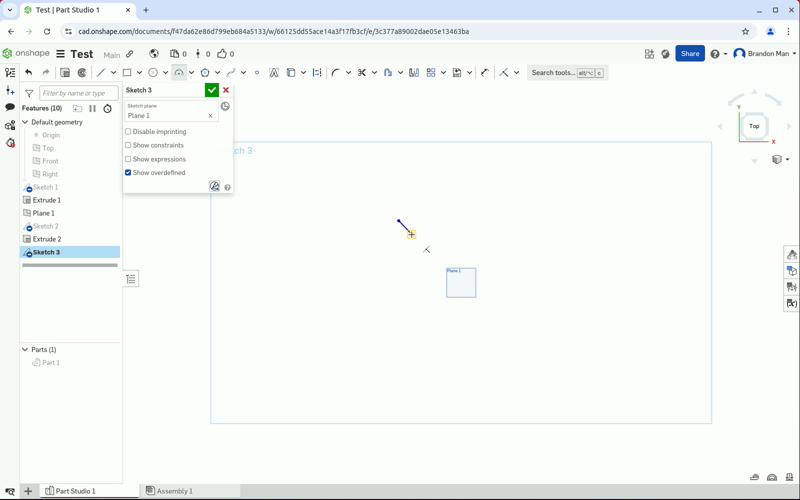
mouse_move(509, 234)
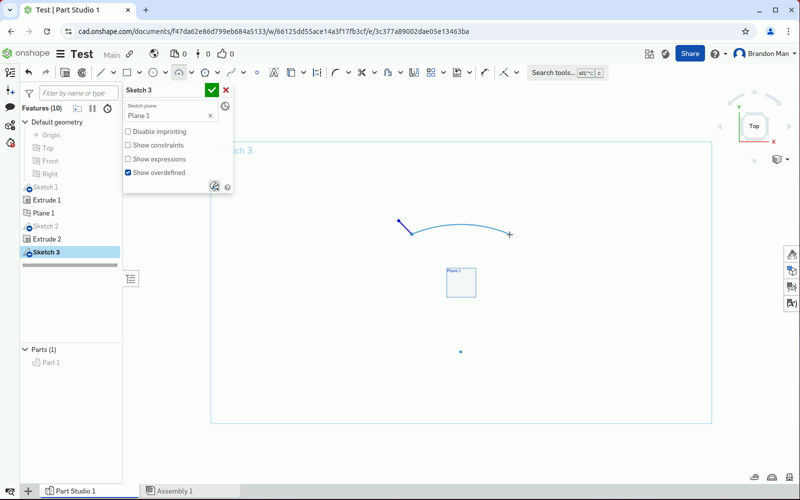
click(509, 234)
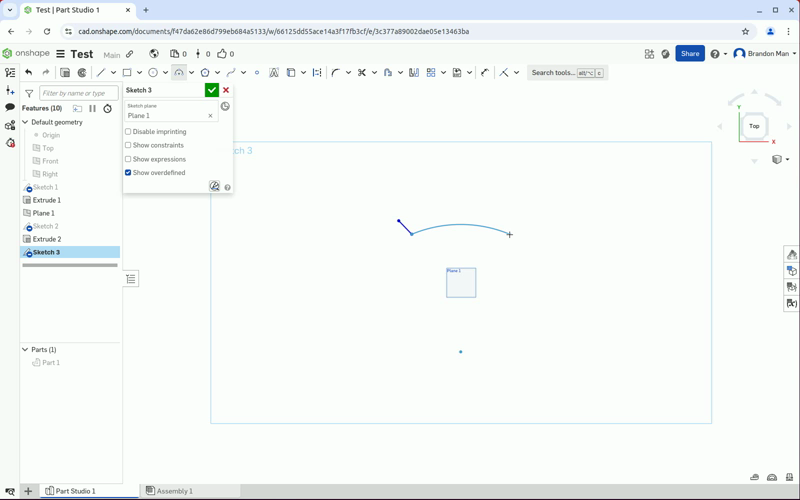
mouse_move(460, 213)
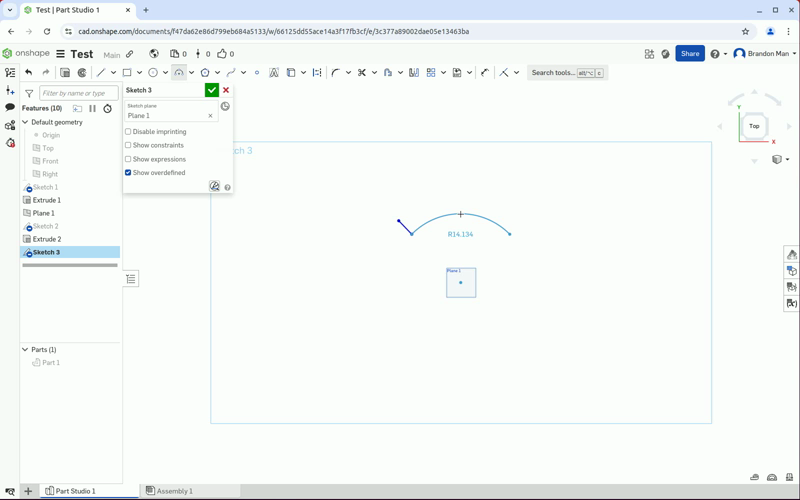
click(460, 213)
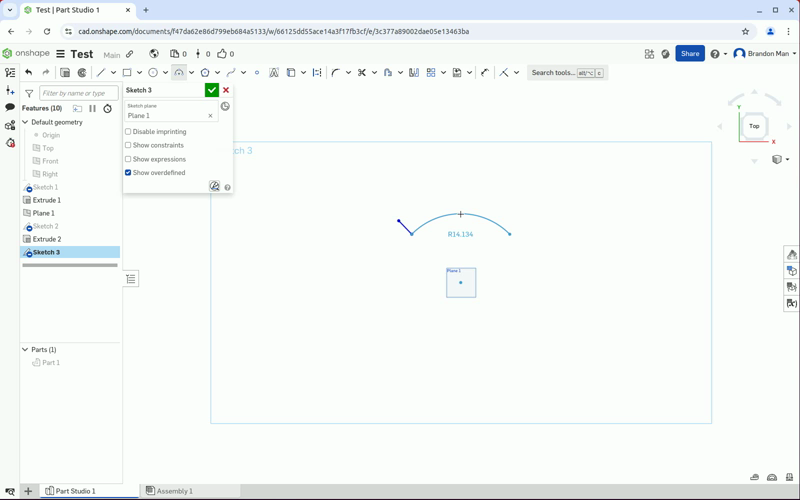
key_up(shift)
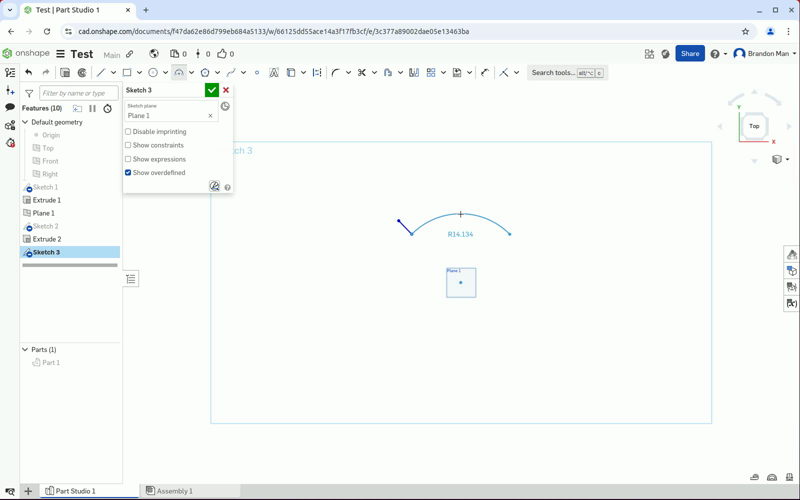
key(esc)
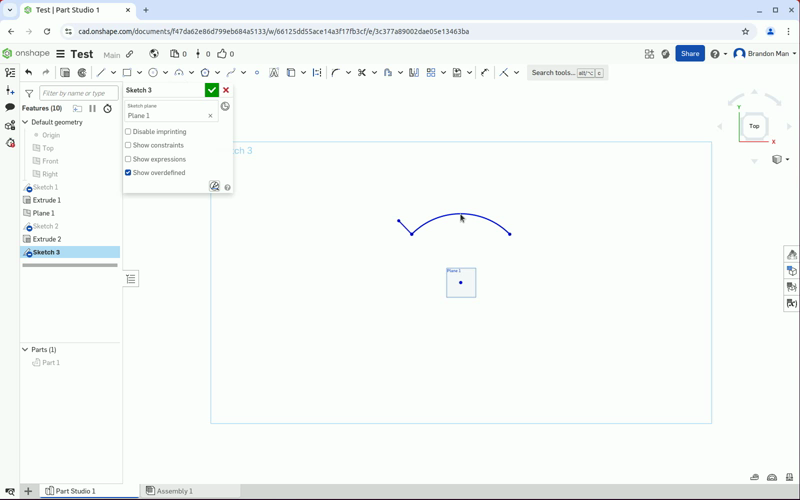
key(l)
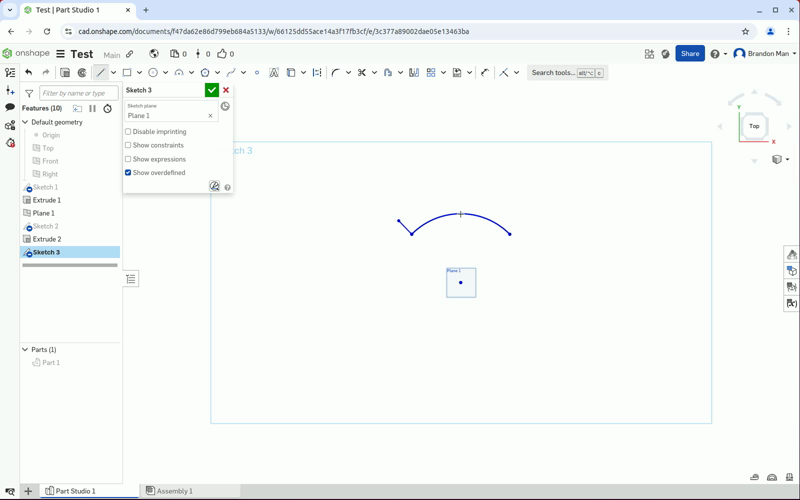
mouse_move(509, 234)
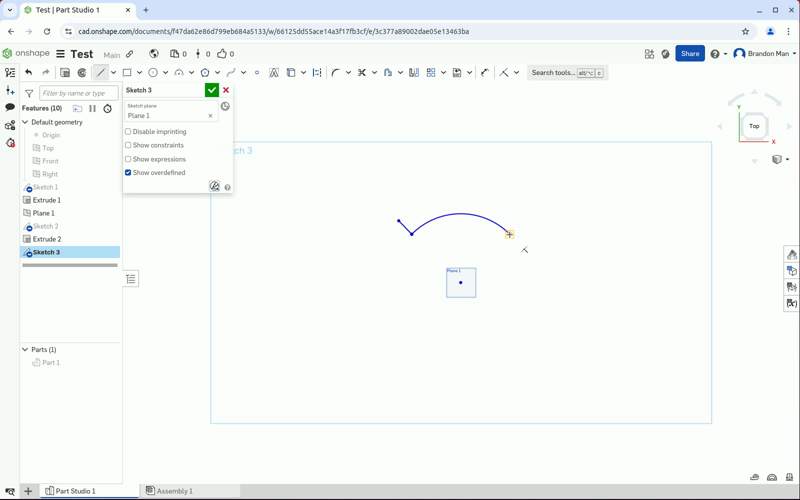
click(509, 234)
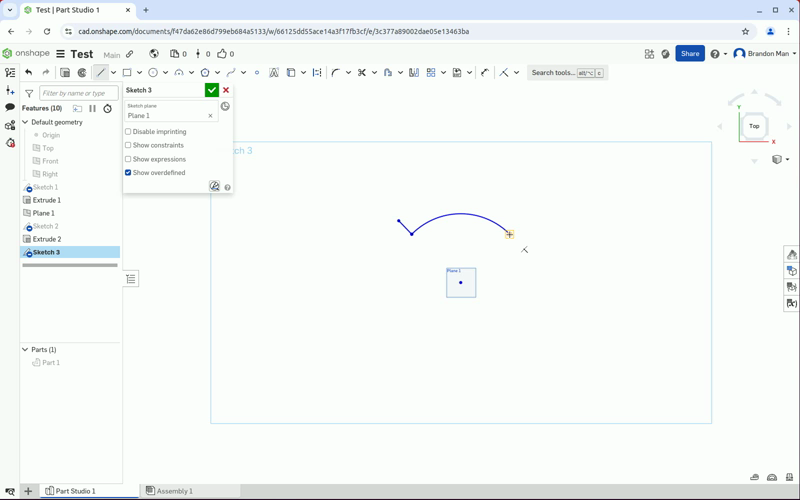
key_down(shift)
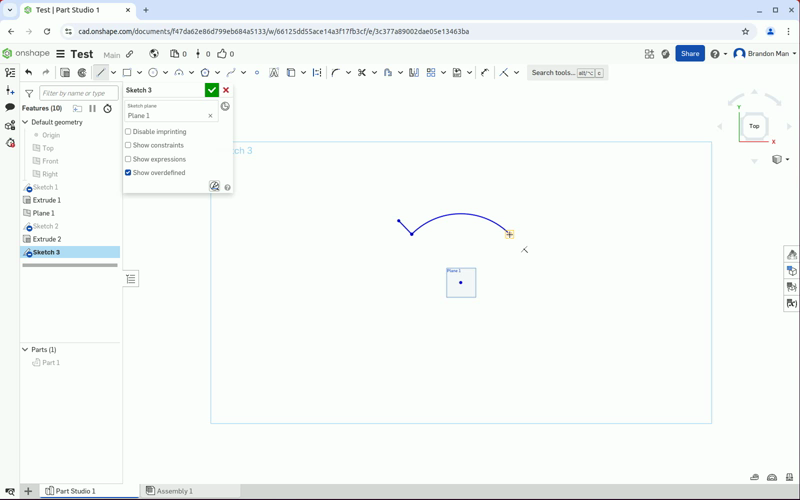
mouse_move(539, 234)
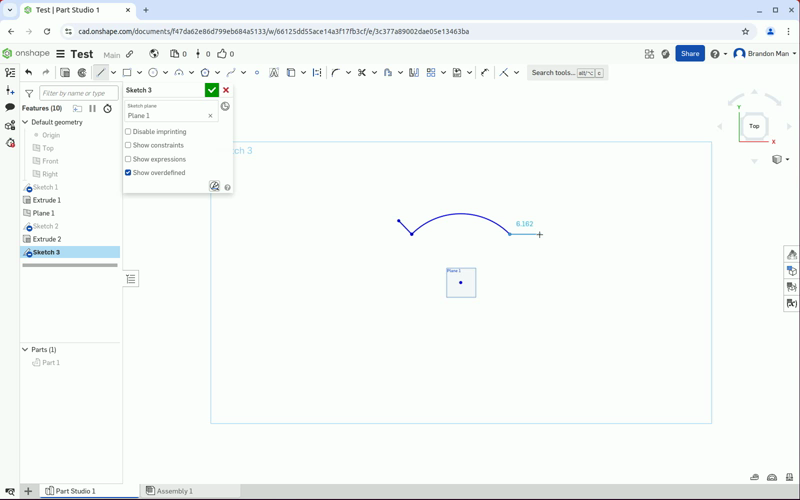
mouse_move(522, 220)
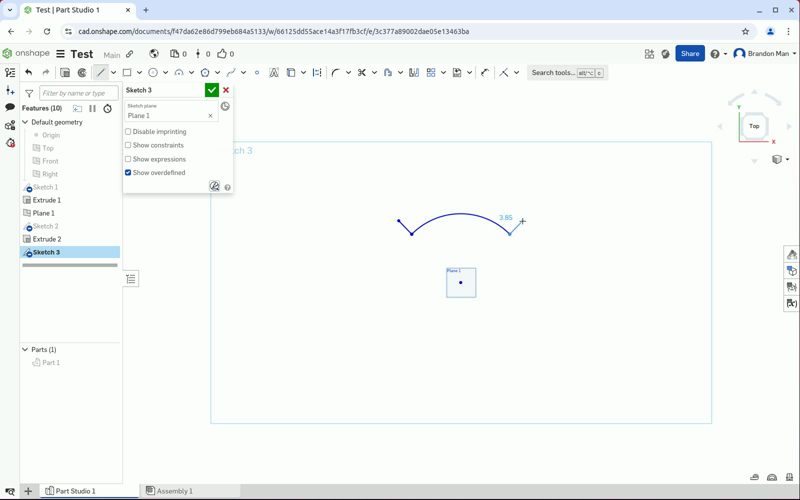
click(522, 220)
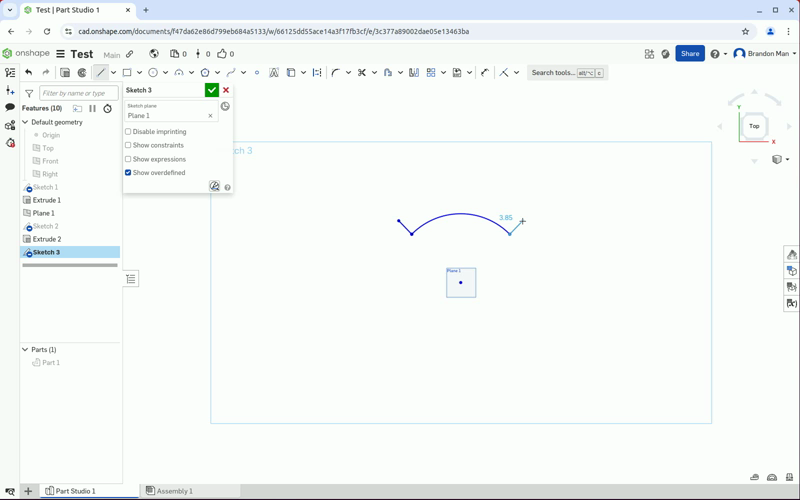
key_up(shift)
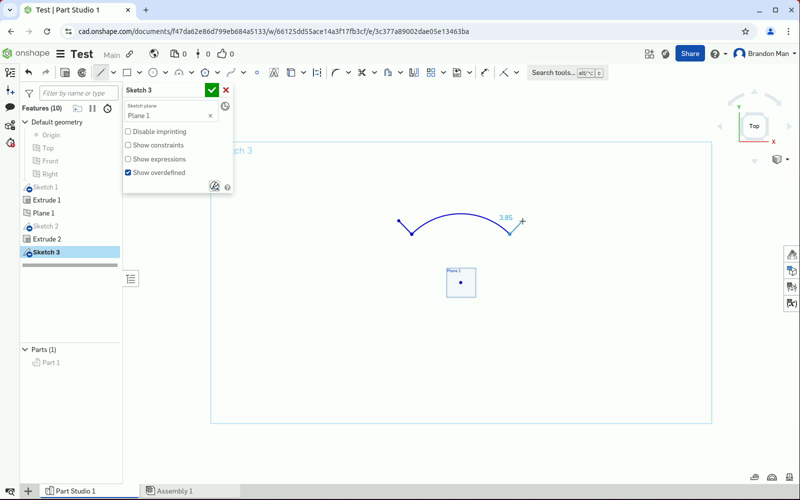
key(esc)
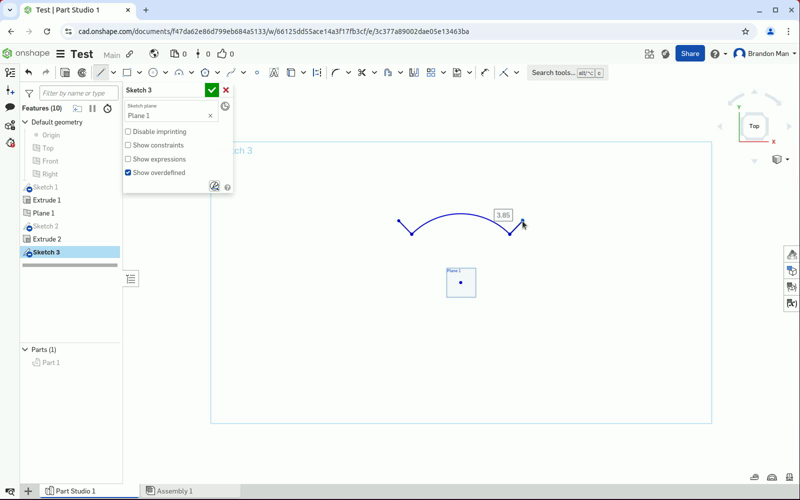
key(a)
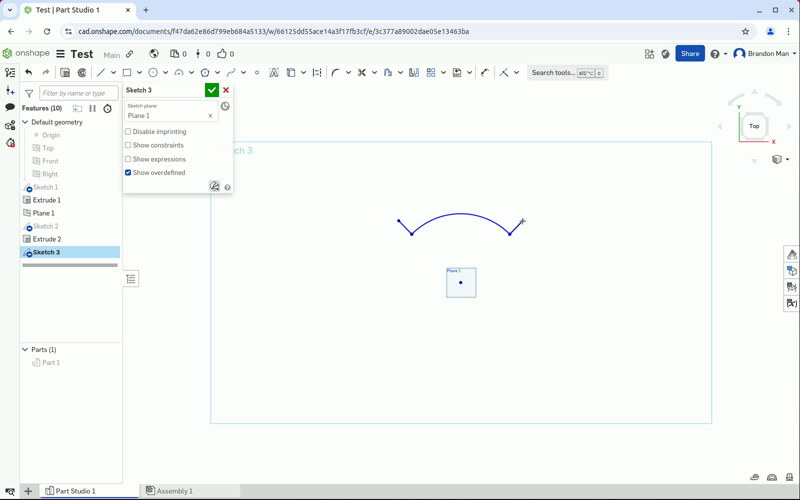
mouse_move(522, 220)
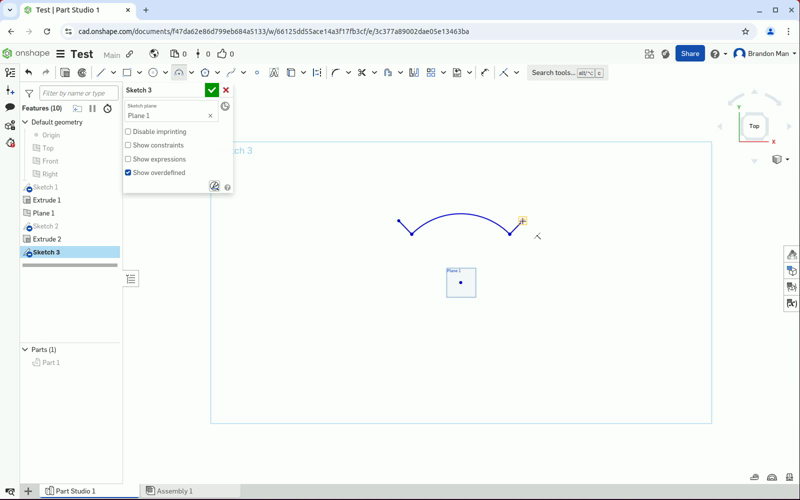
click(522, 220)
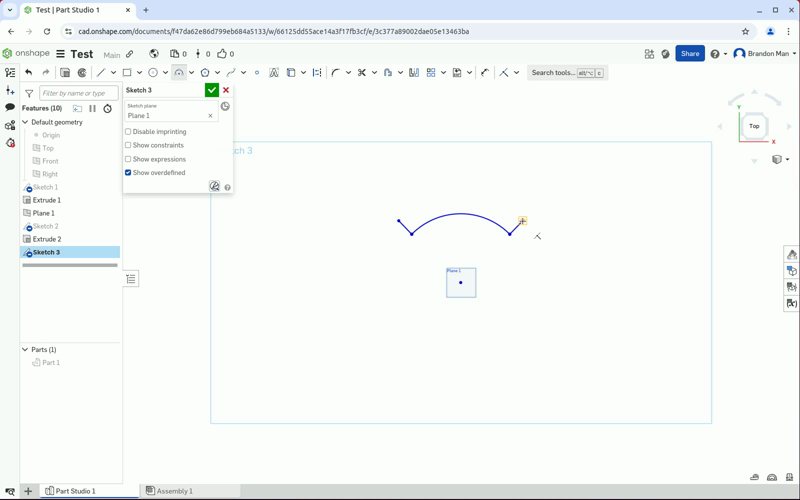
mouse_move(398, 220)
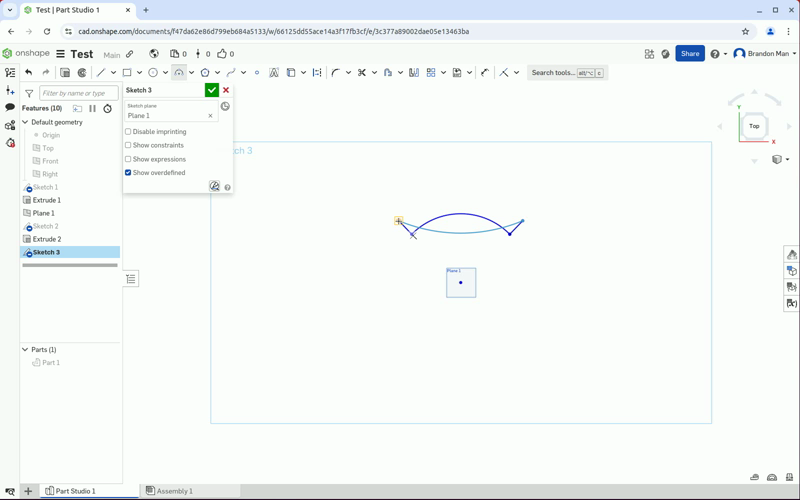
click(398, 220)
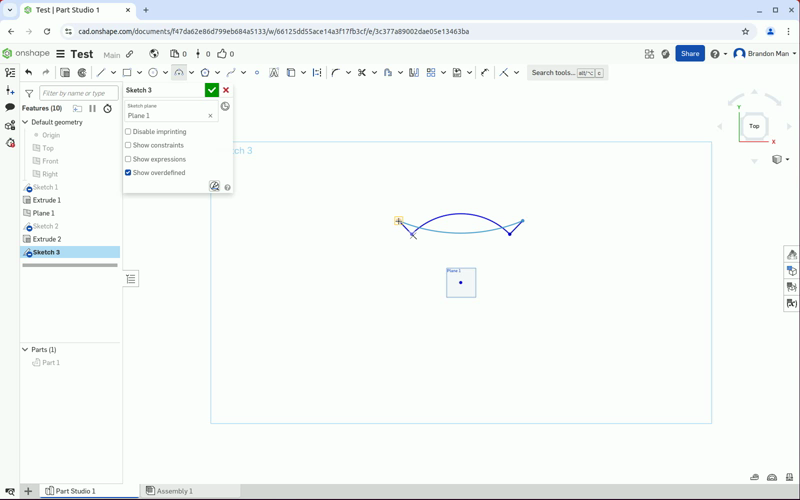
key_down(shift)
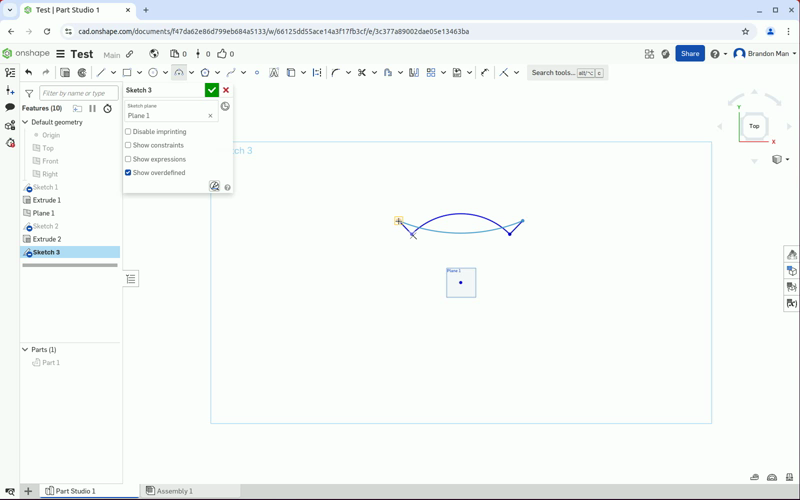
mouse_move(460, 195)
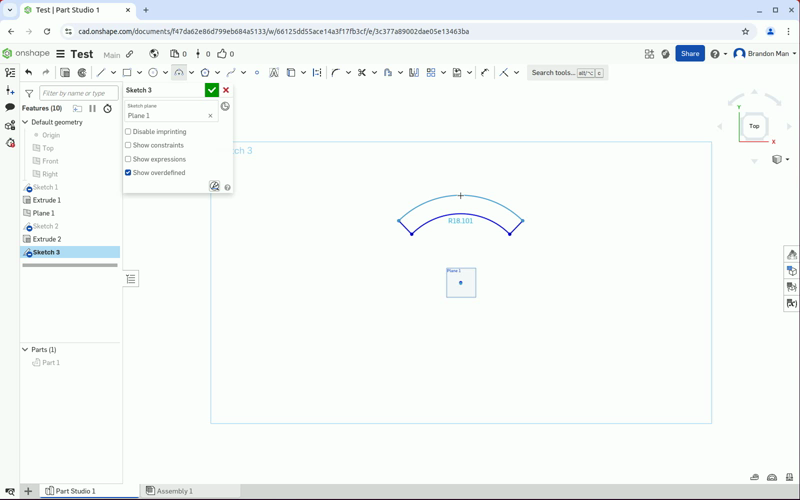
click(460, 195)
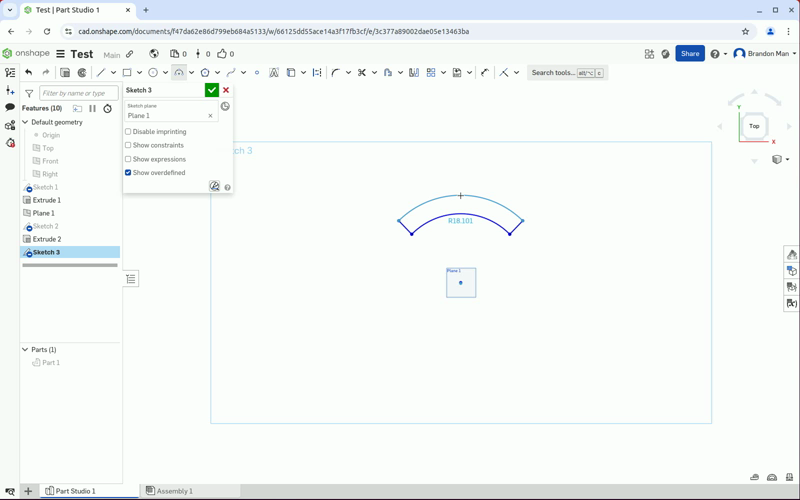
key_up(shift)
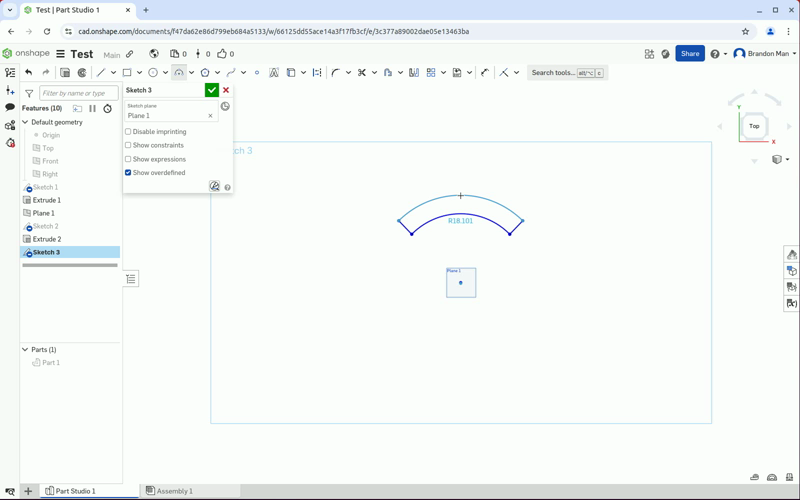
key(esc)
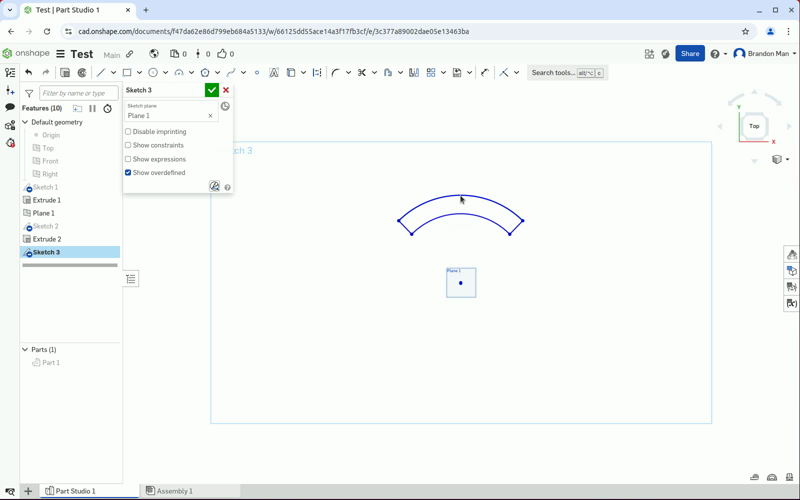
mouse_move(492, 203)
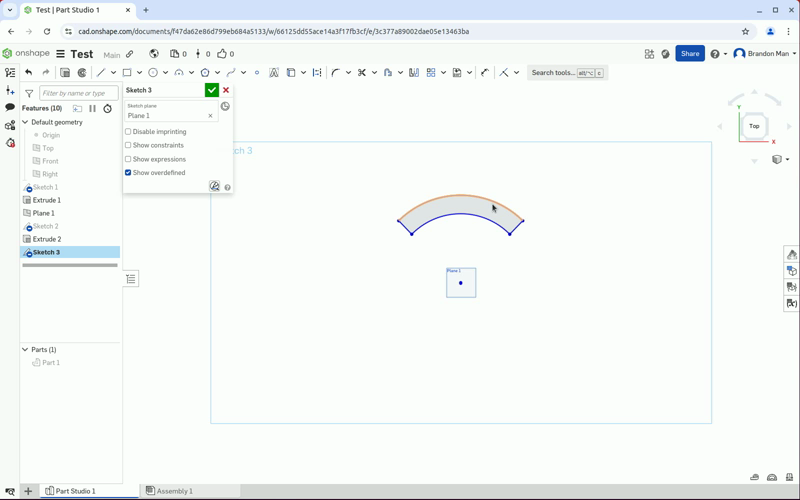
scroll(6)
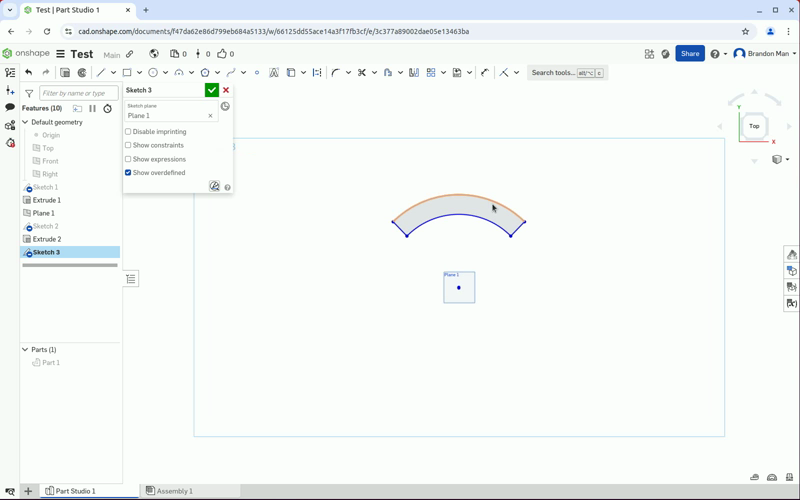
scroll(6)
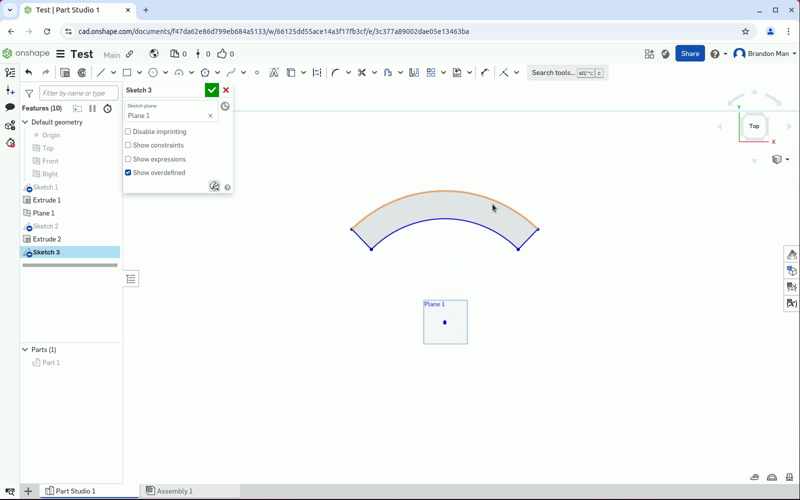
scroll(6)
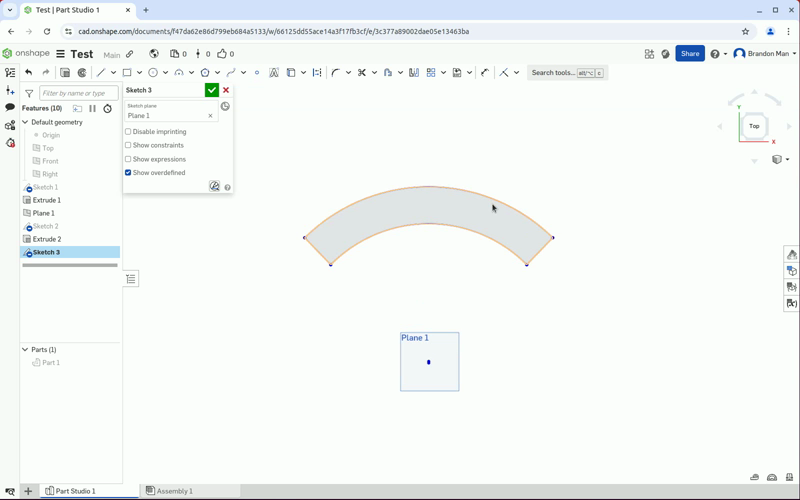
scroll(6)
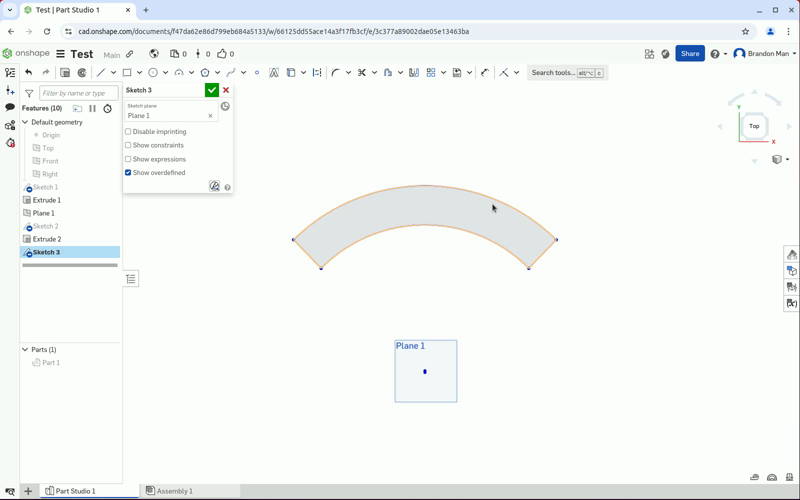
scroll(6)
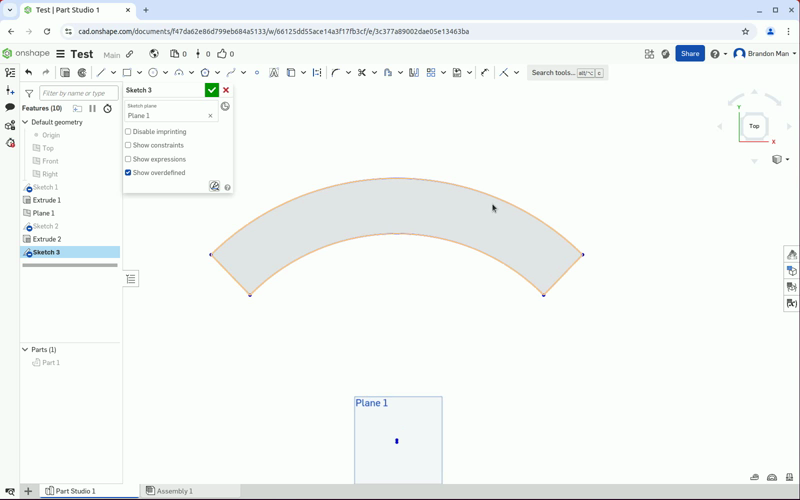
scroll(6)
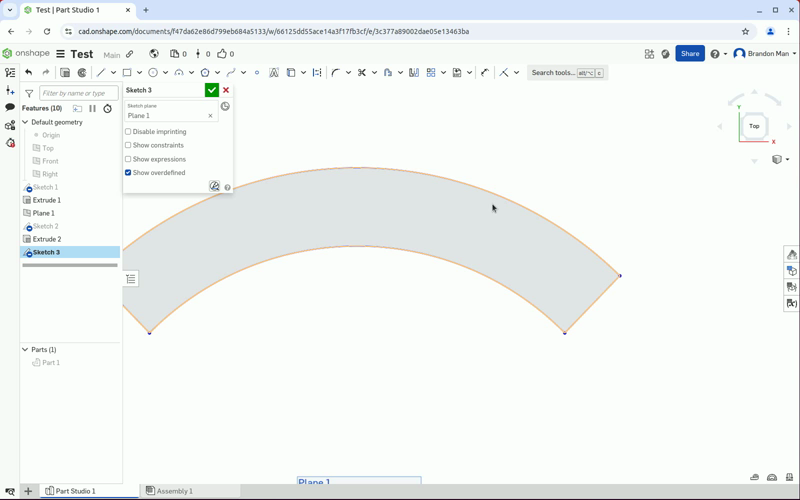
scroll(6)
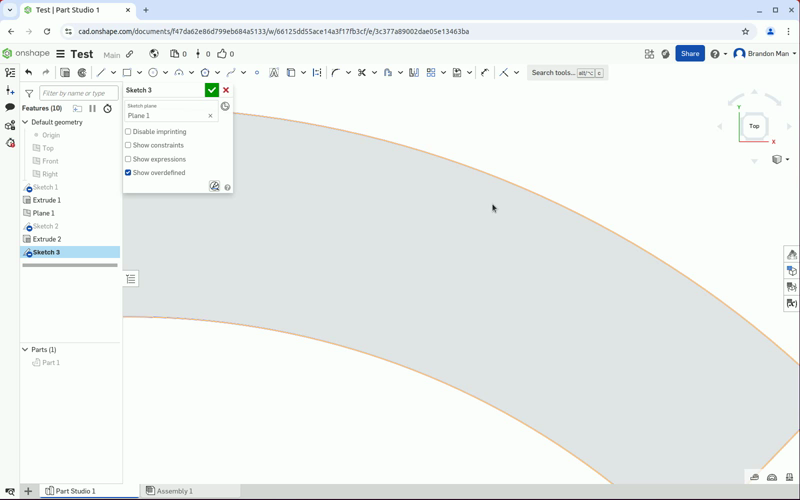
click(492, 203)
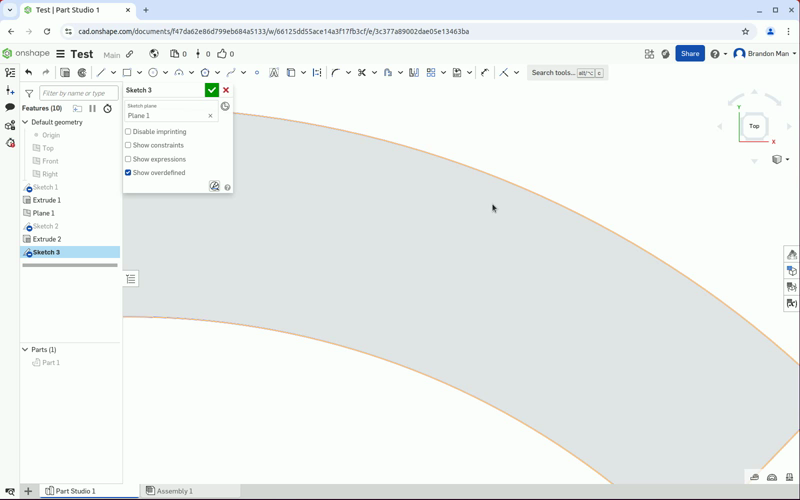
scroll(-6)
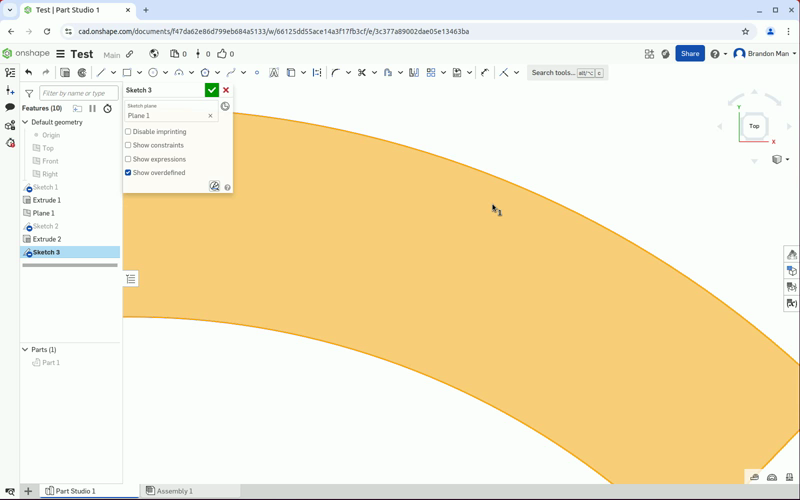
scroll(-6)
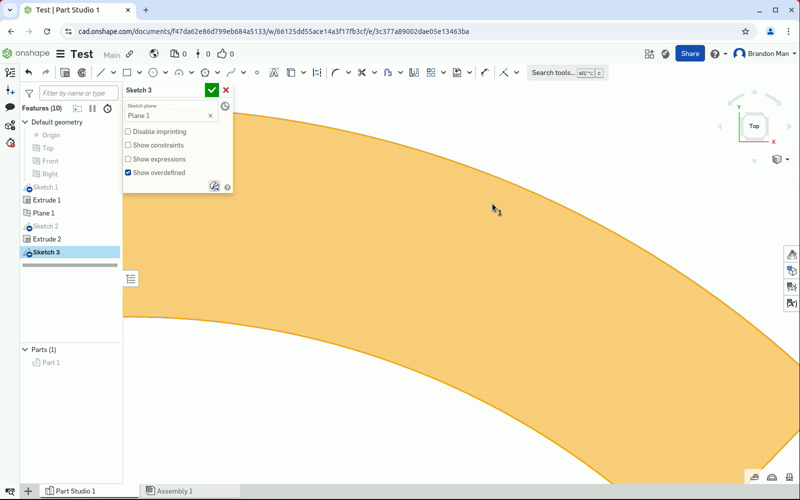
scroll(-6)
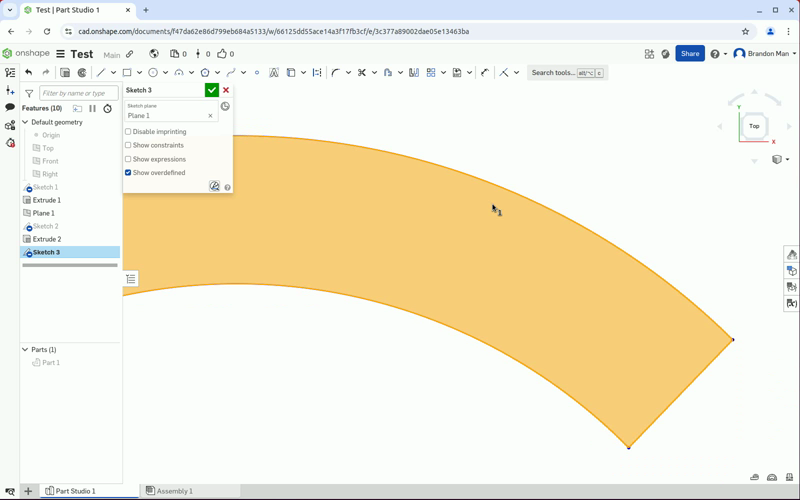
scroll(-6)
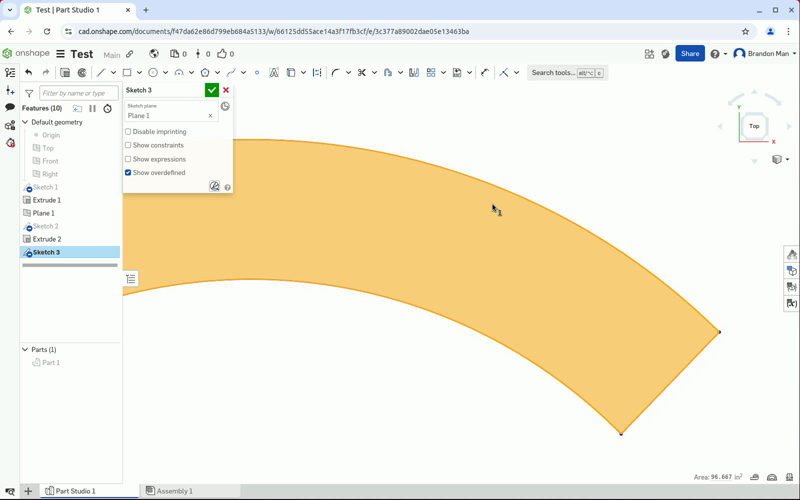
scroll(-6)
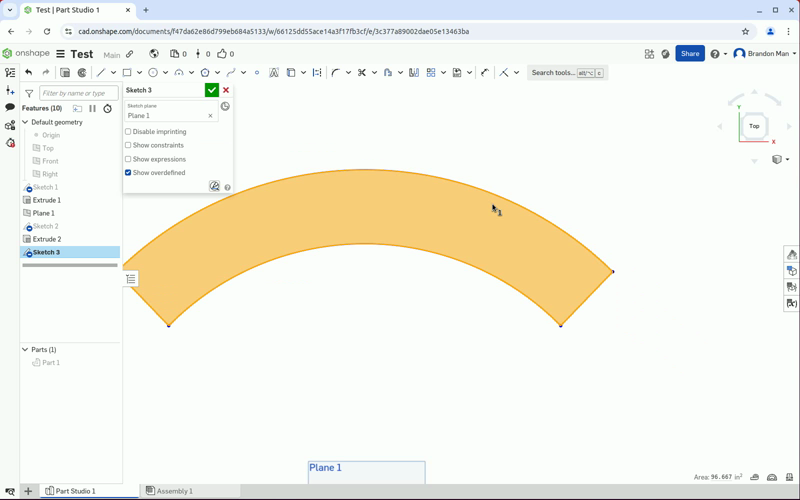
scroll(-6)
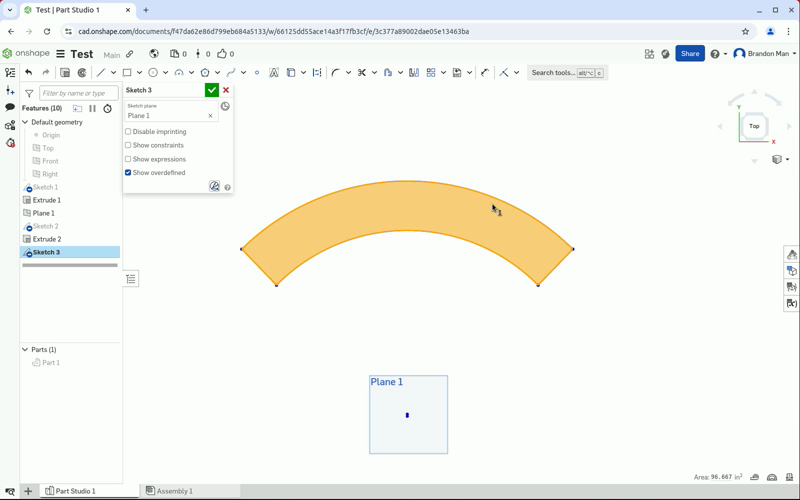
scroll(-6)
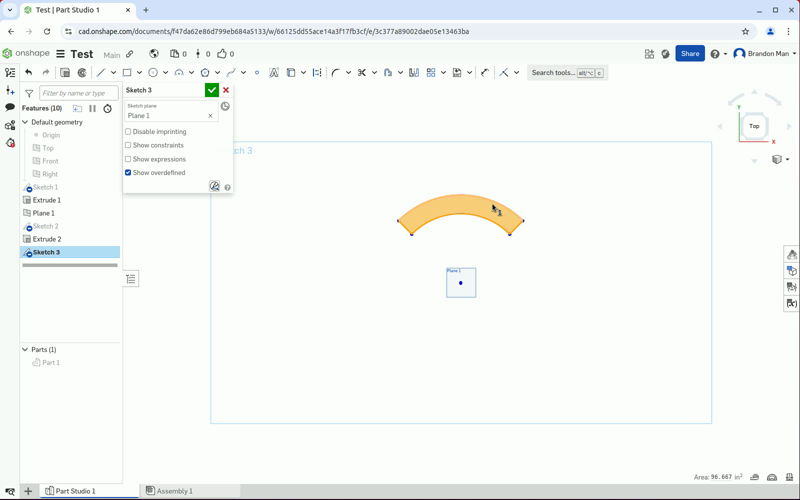
mouse_move(73, 352)
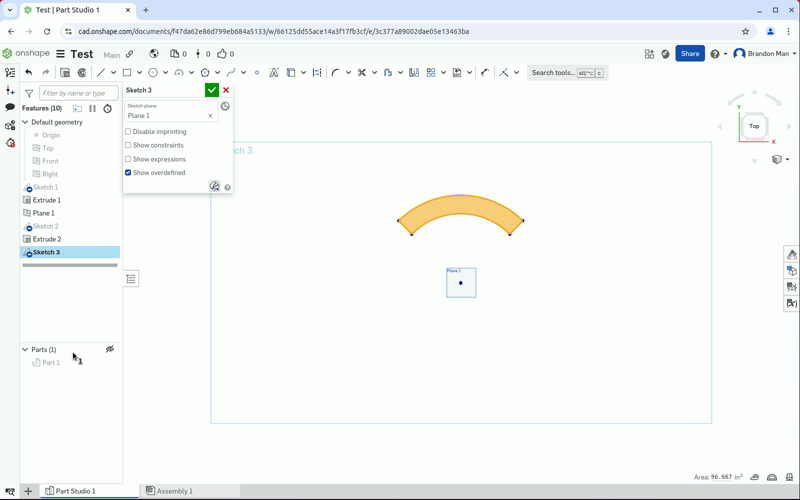
key(shift+y)
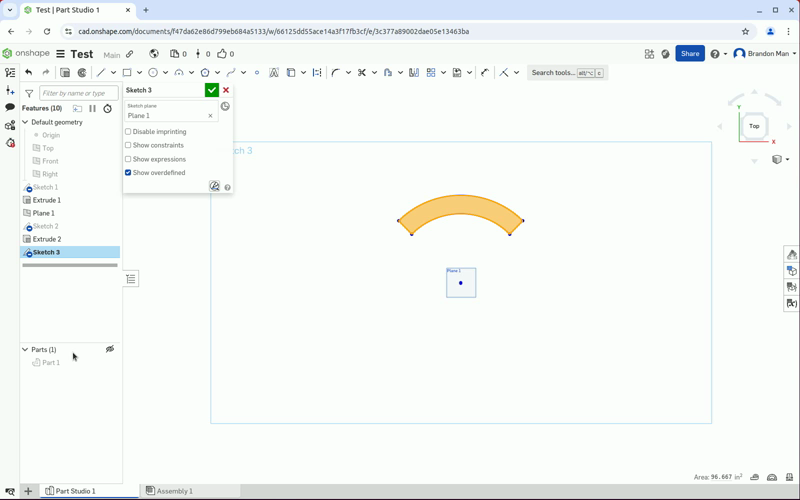
key(shift+e)
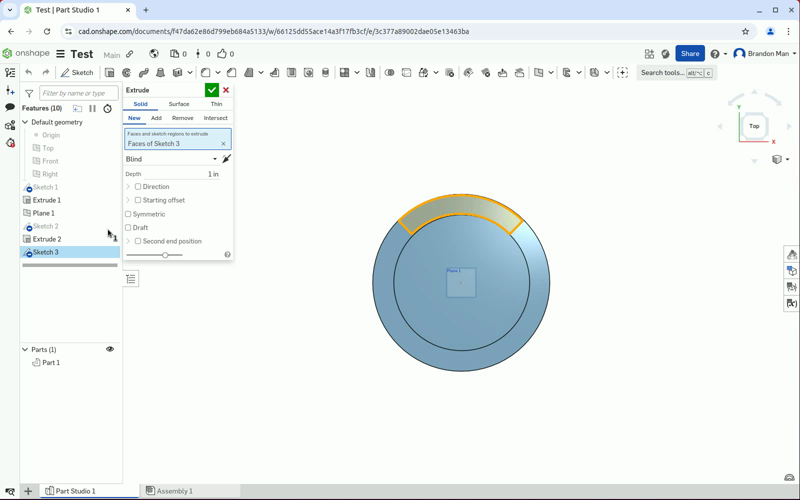
mouse_move(143, 106)
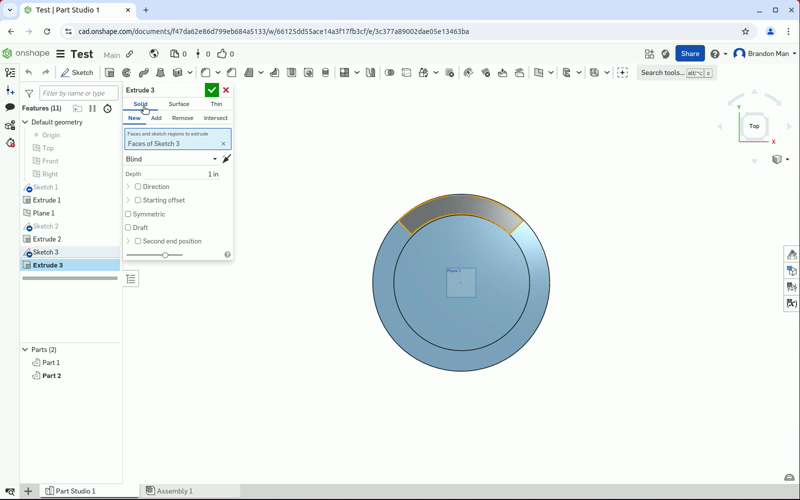
click(143, 106)
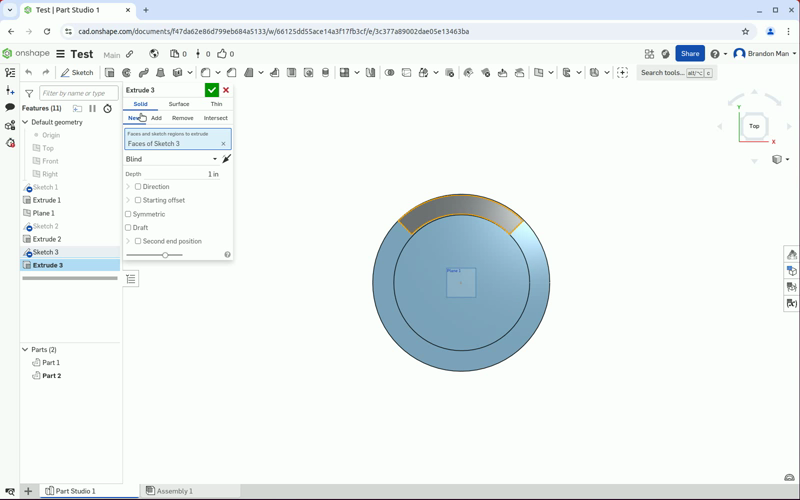
mouse_move(137, 120)
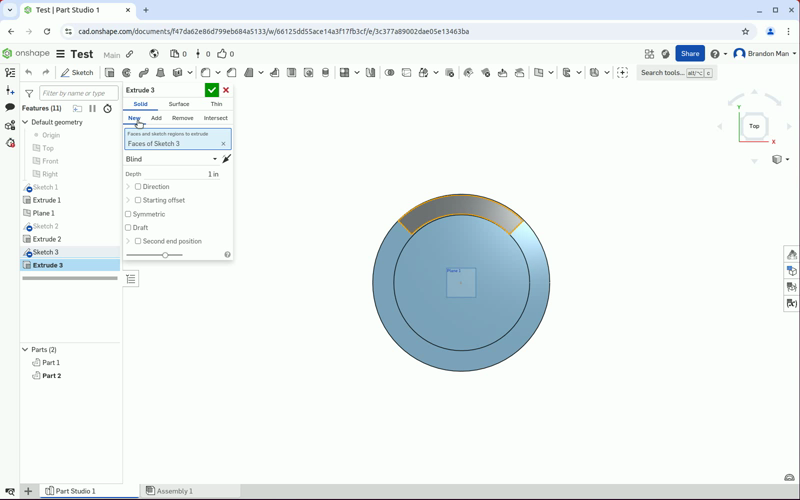
click(137, 120)
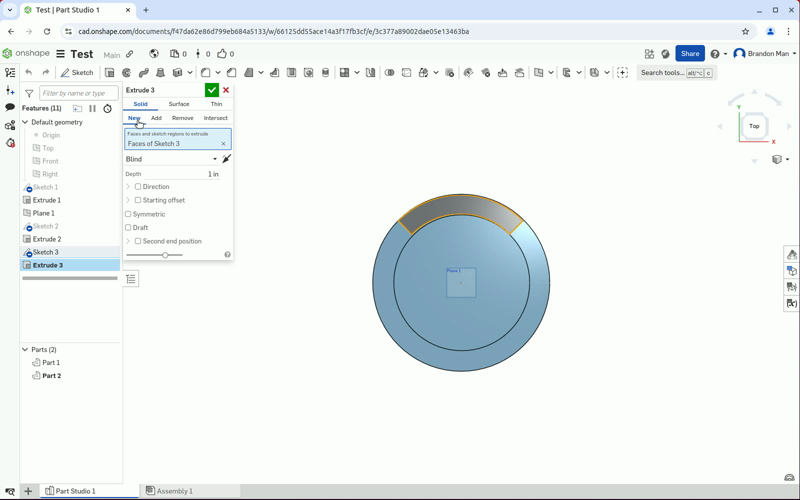
key(tab, 4)
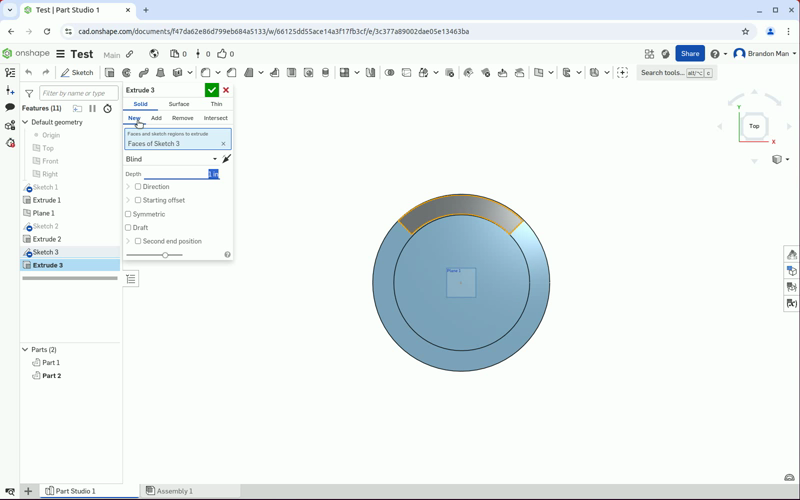
text(9.628)
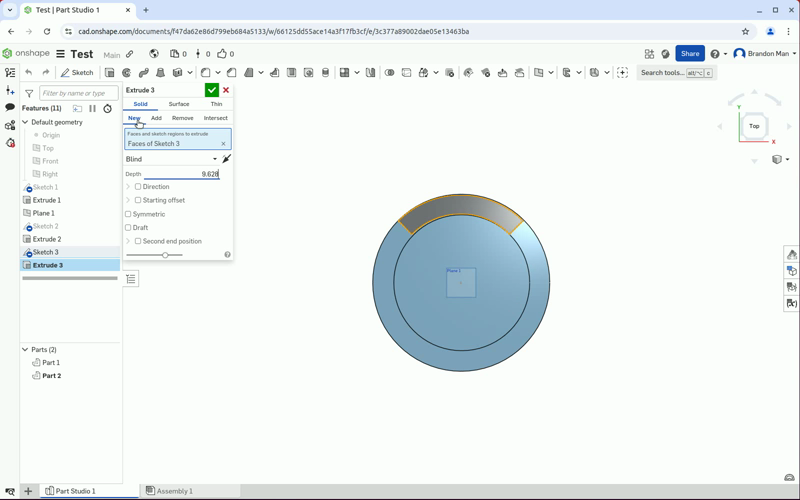
key(enter)
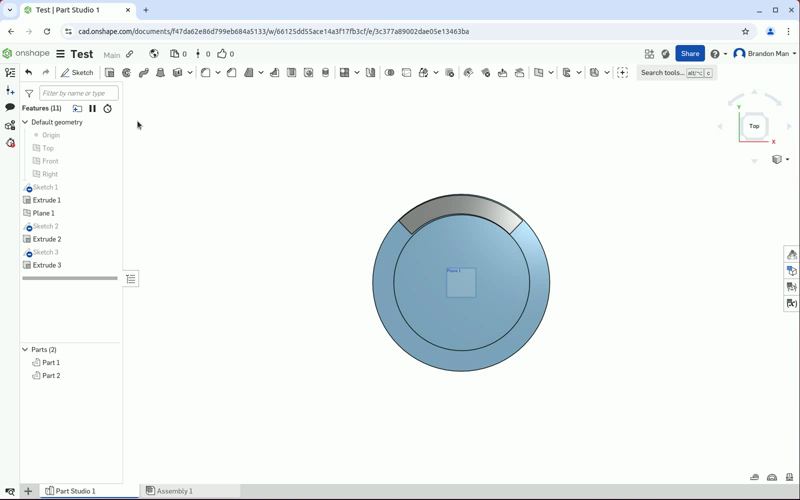
key(shift+h)
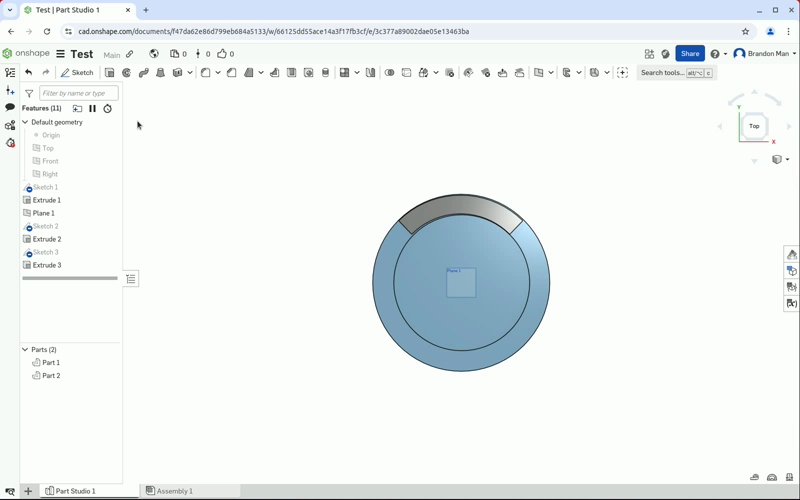
key(shift+h)
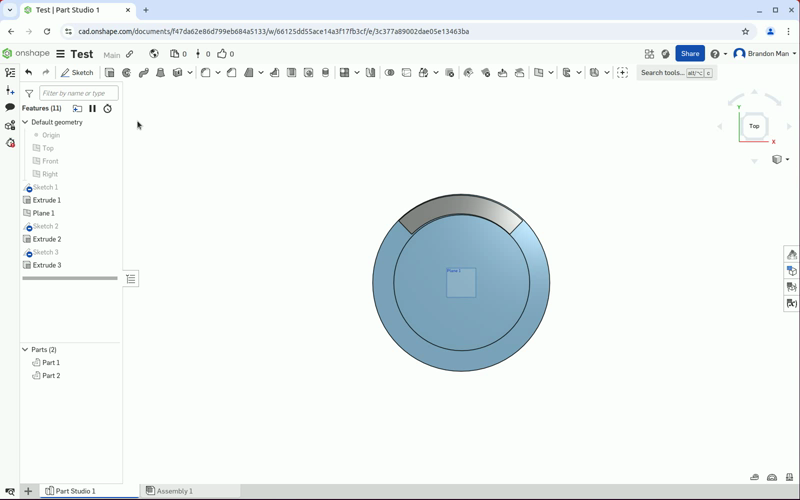
mouse_move(73, 189)
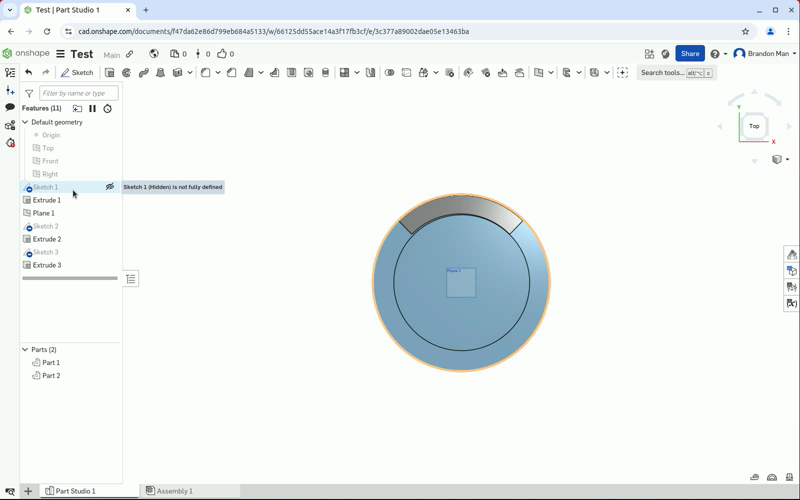
click(73, 189)
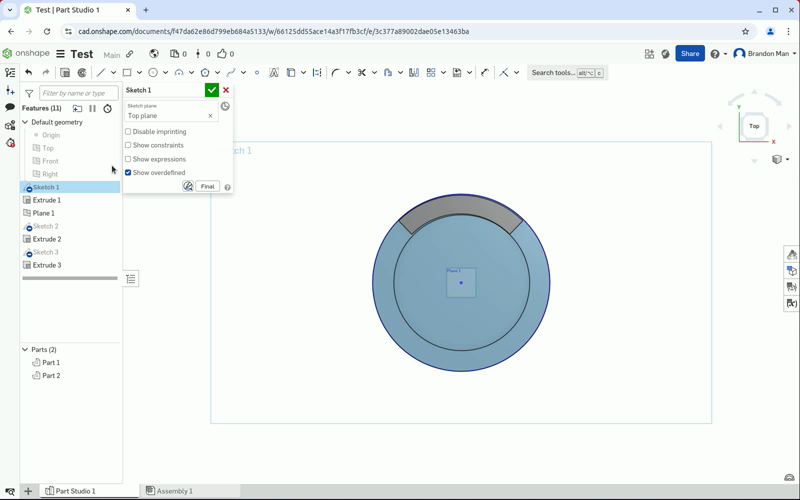
mouse_move(229, 92)
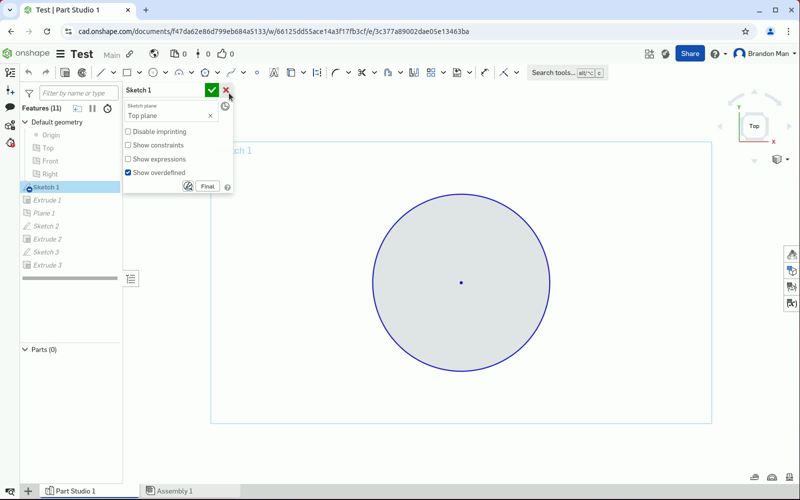
click(229, 92)
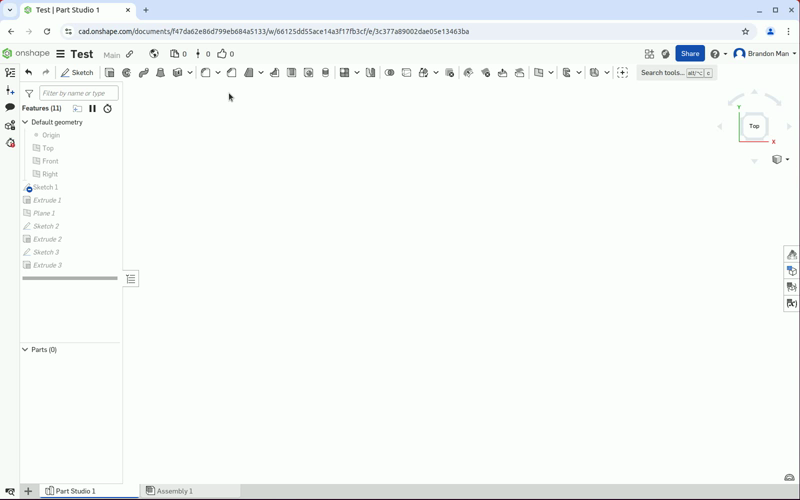
mouse_move(541, 75)
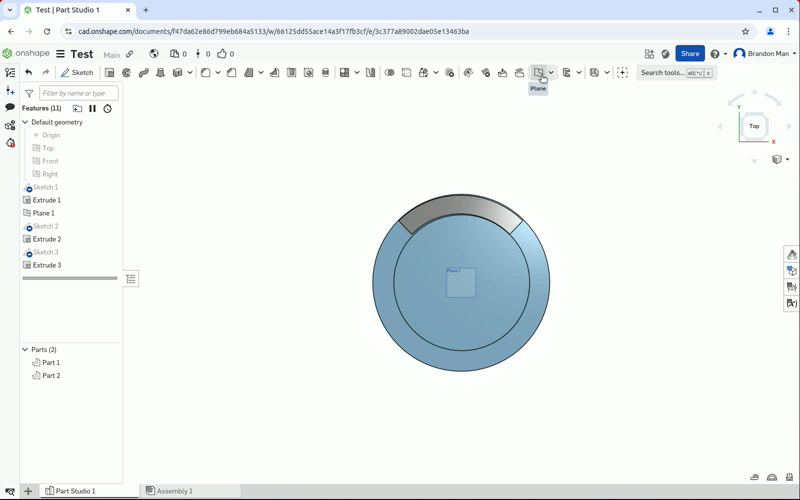
click(541, 75)
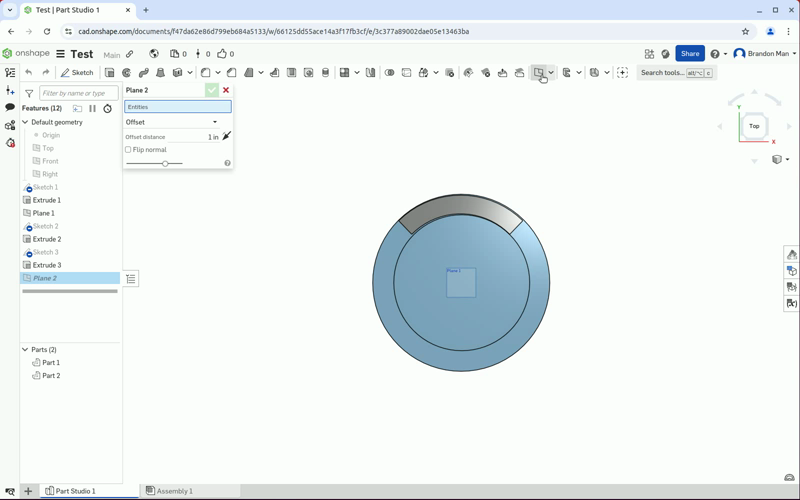
mouse_move(73, 150)
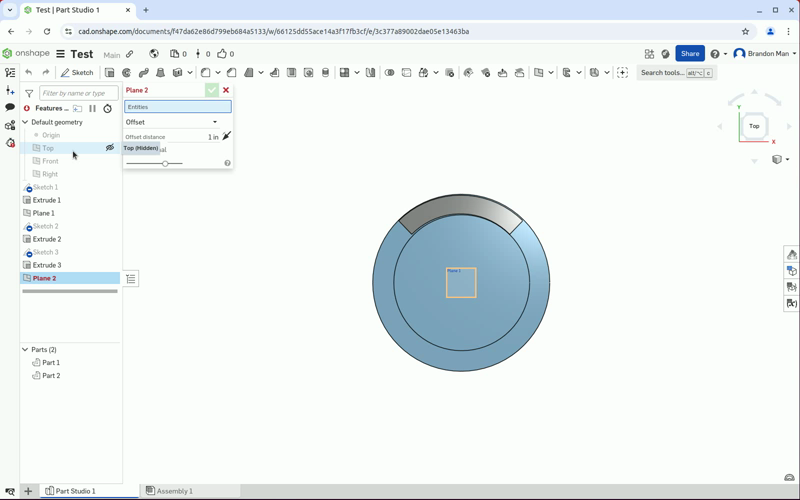
click(73, 150)
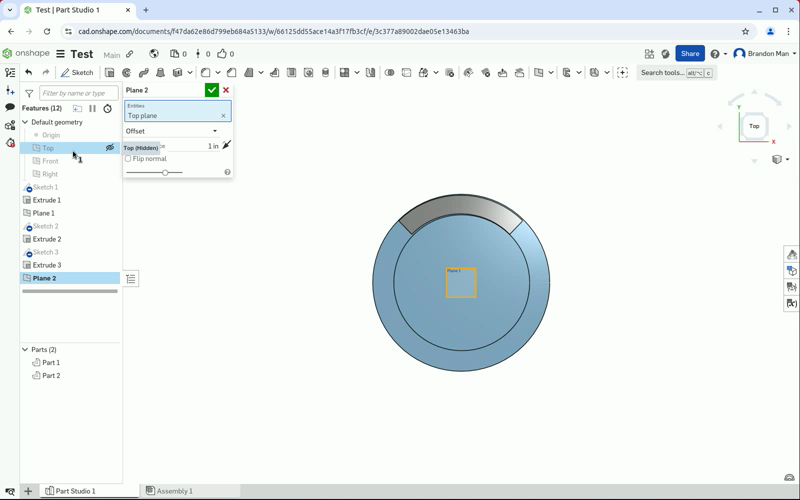
key(tab, 2)
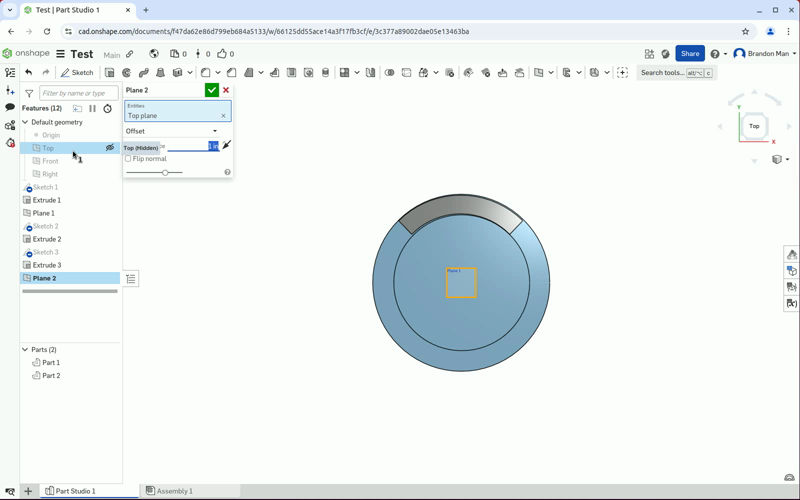
text(23.108)
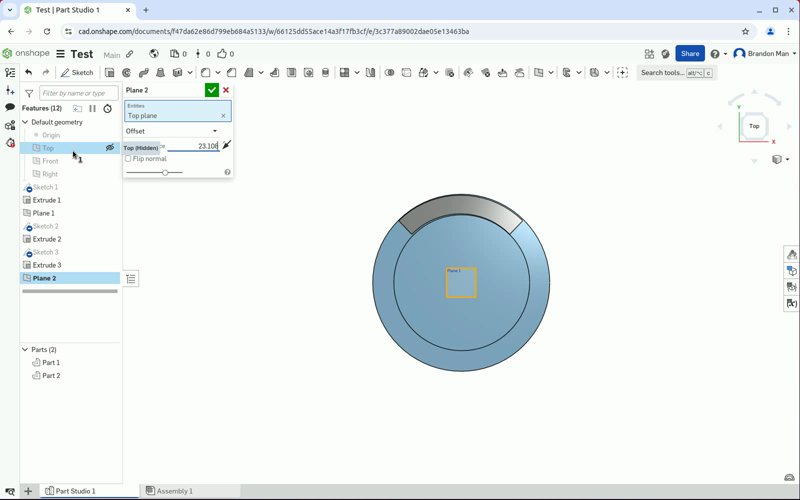
key(enter, 2)
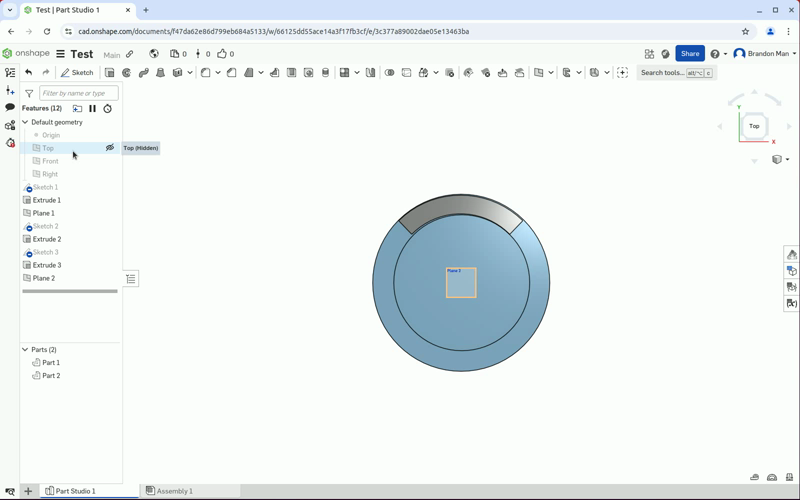
key(shift+s)
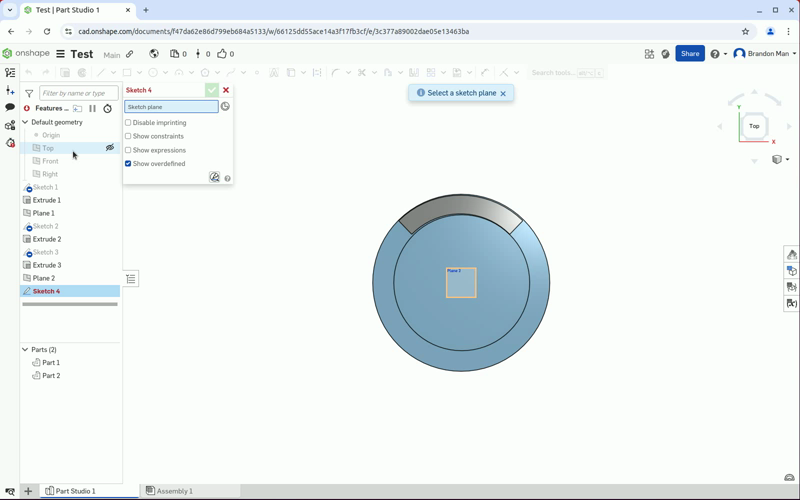
mouse_move(73, 280)
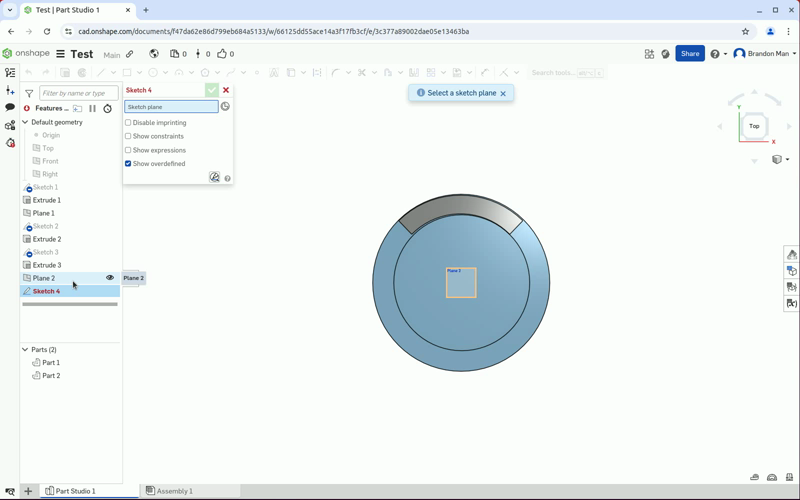
click(73, 280)
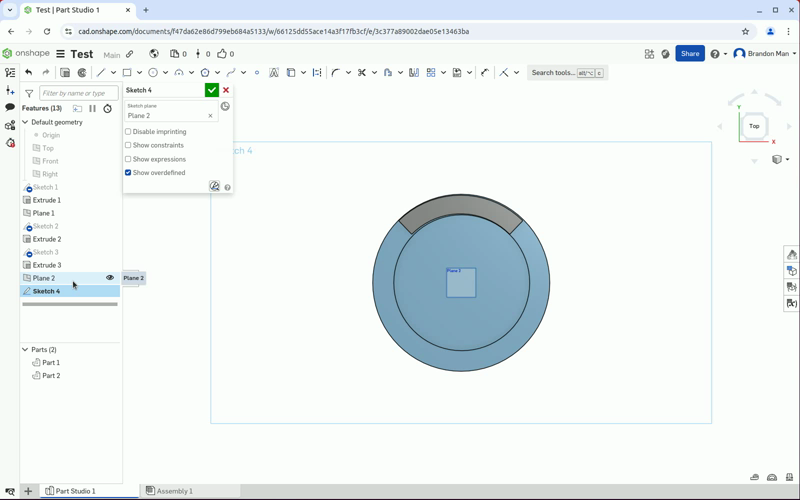
mouse_move(73, 352)
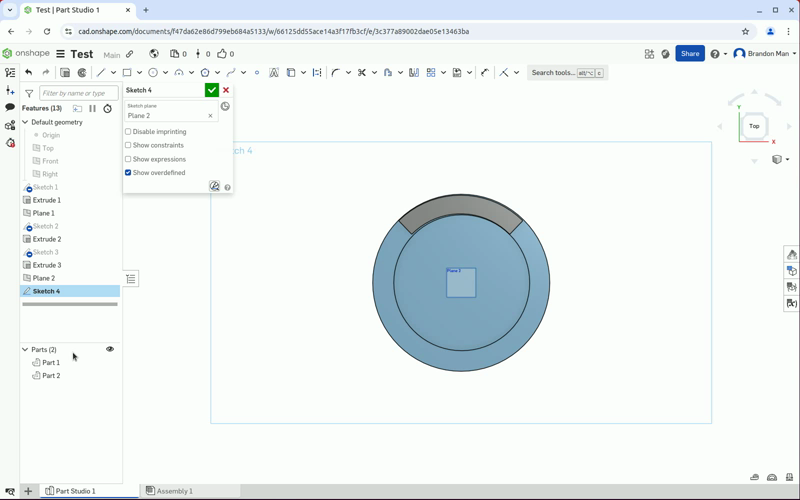
key(y)
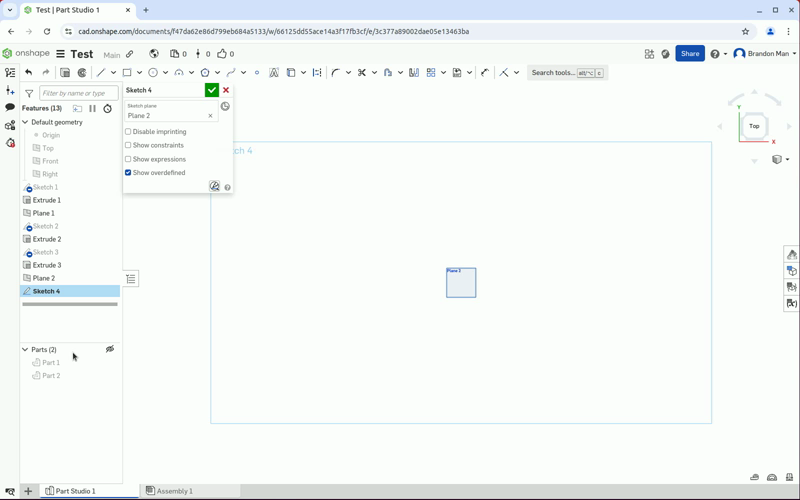
key(l)
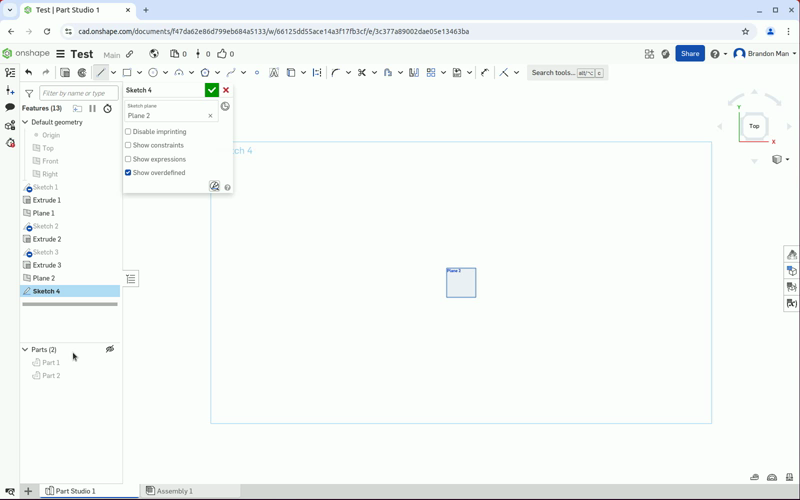
key_down(shift)
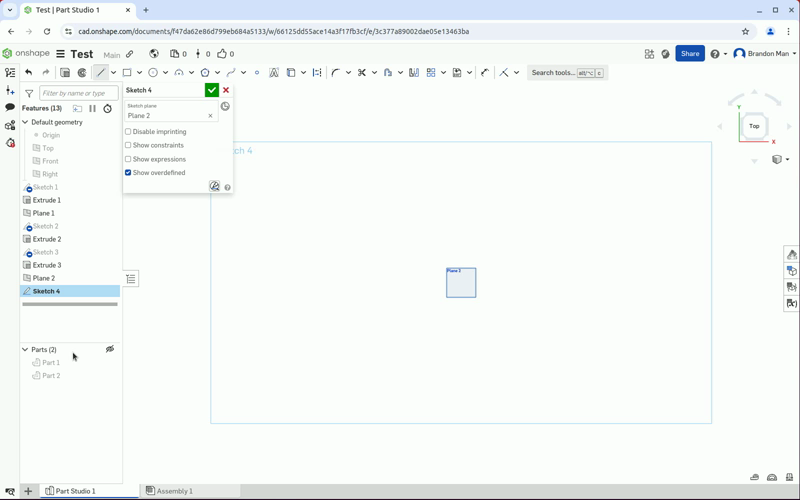
mouse_move(398, 220)
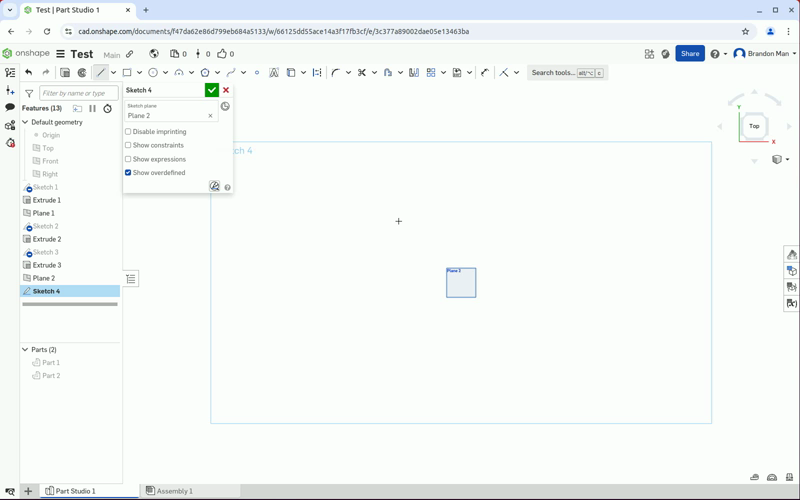
click(398, 220)
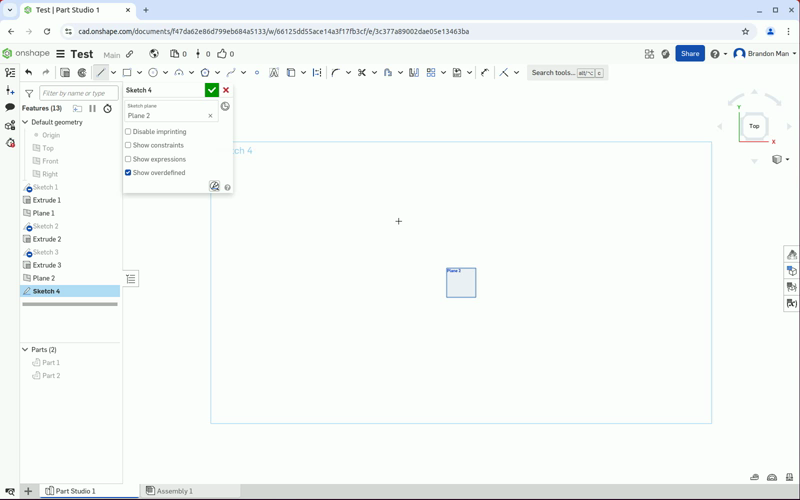
key_up(shift)
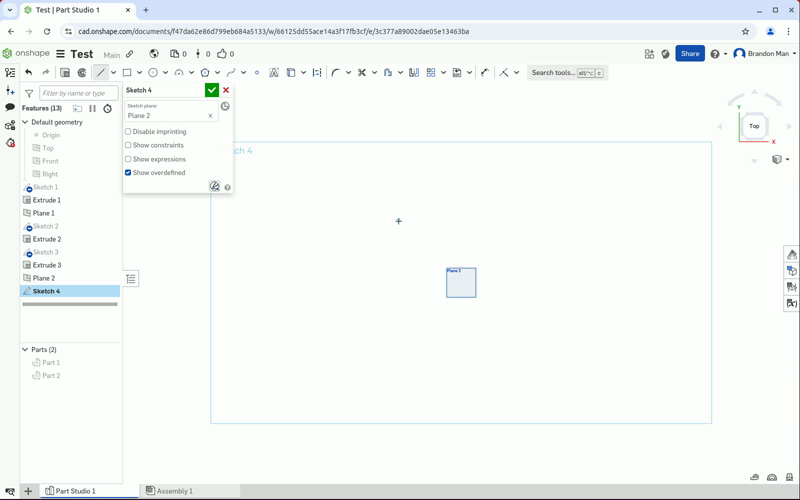
key_down(shift)
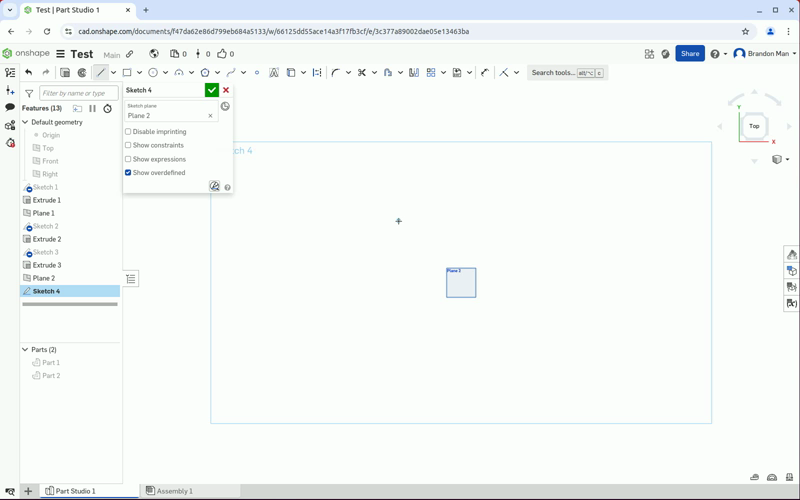
mouse_move(428, 220)
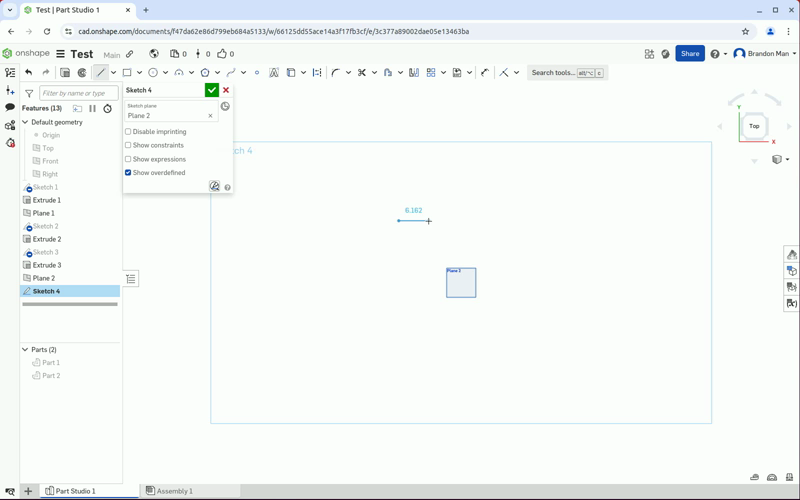
mouse_move(412, 234)
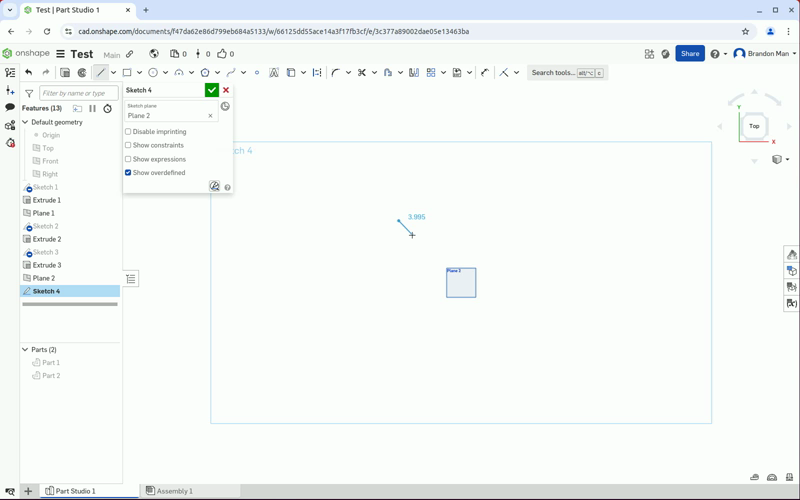
click(412, 234)
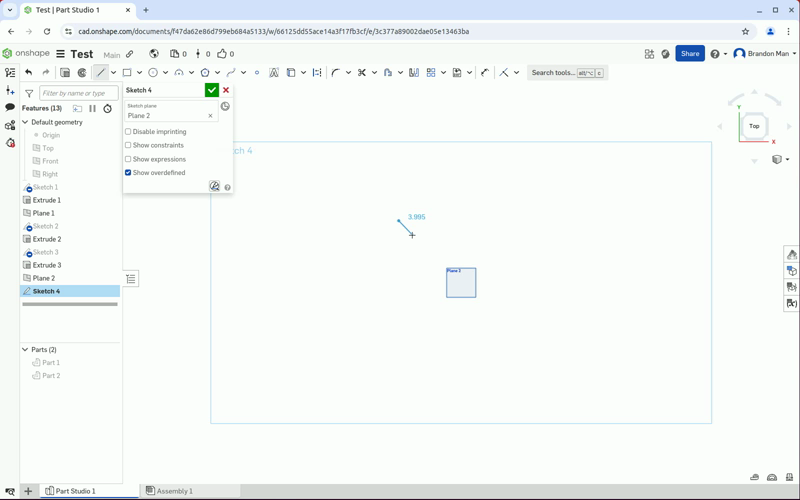
key_up(shift)
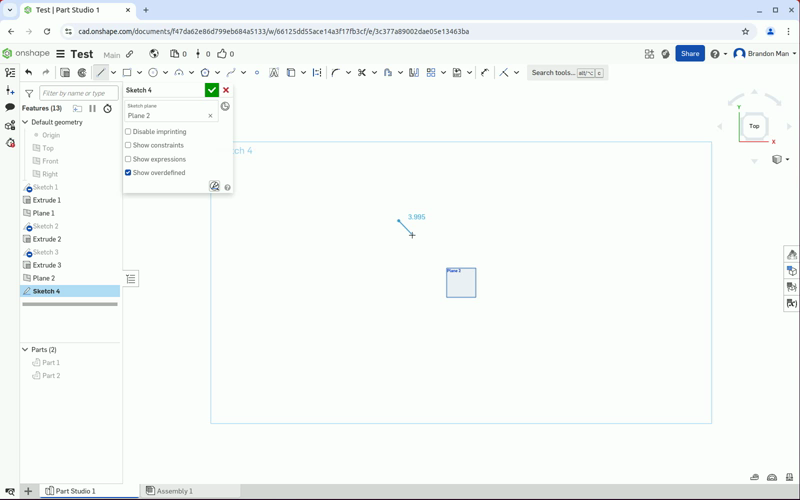
key(esc)
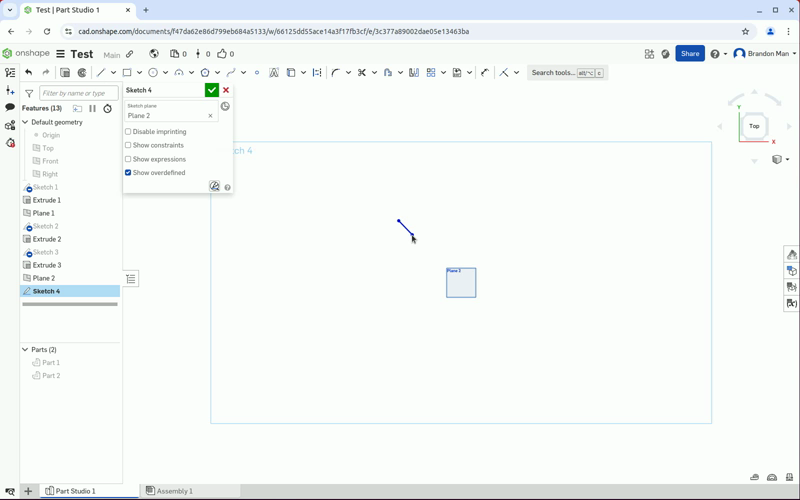
key(a)
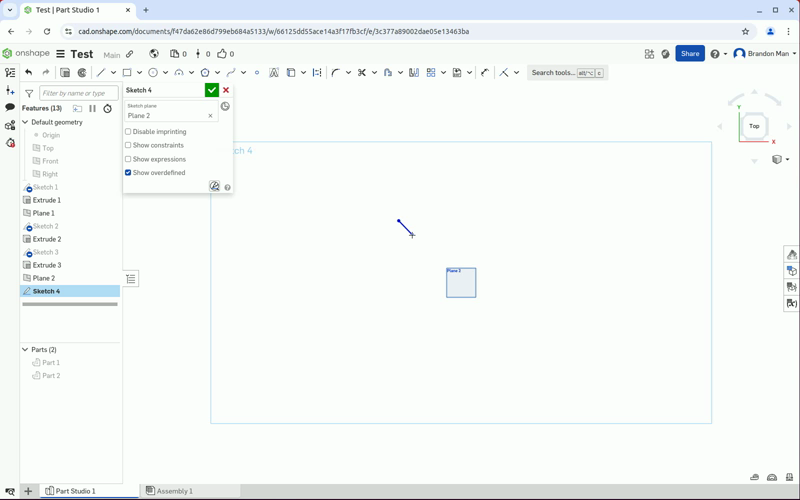
mouse_move(412, 234)
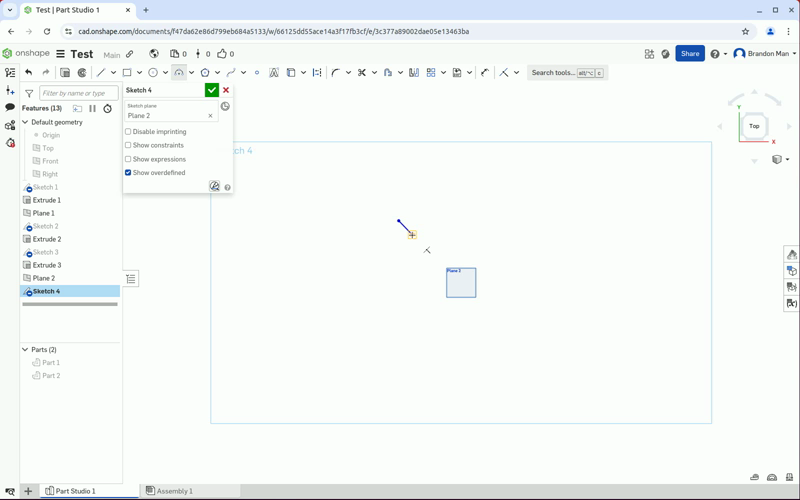
click(412, 234)
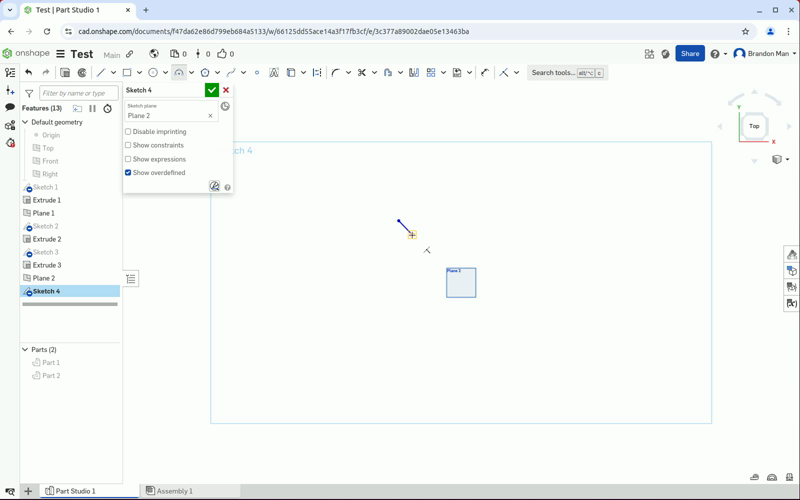
key_down(shift)
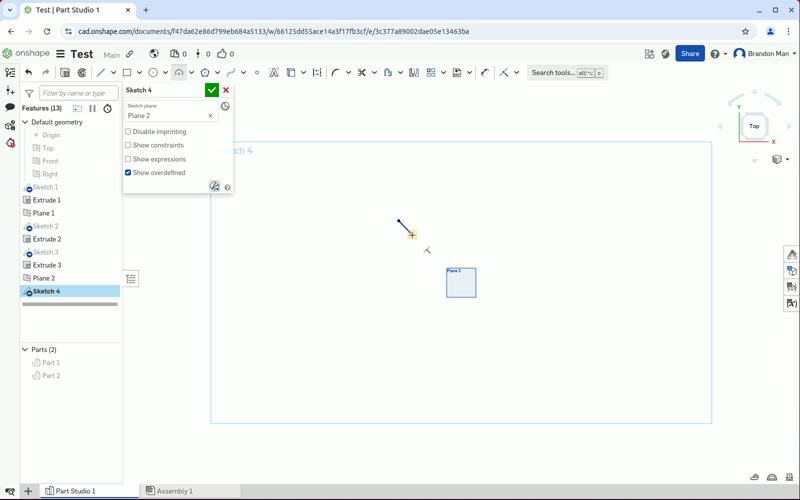
mouse_move(444, 216)
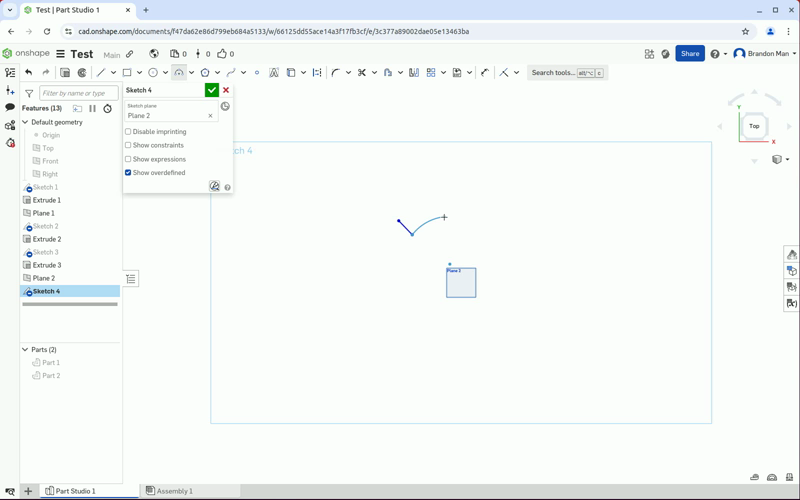
click(444, 216)
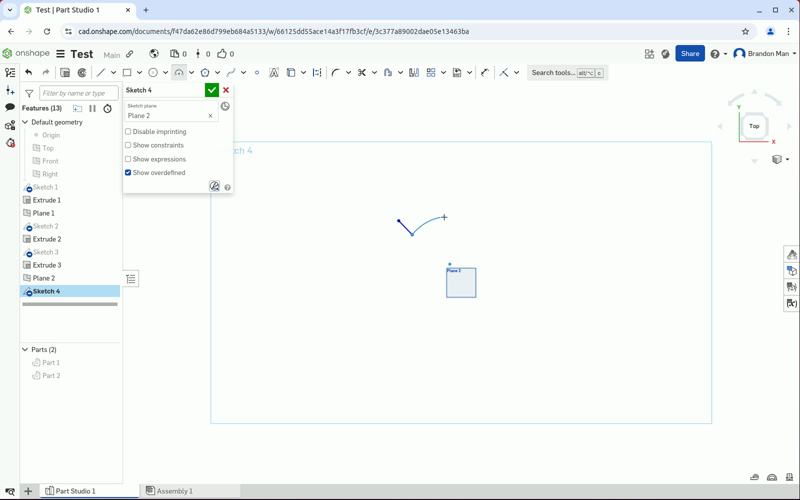
mouse_move(426, 223)
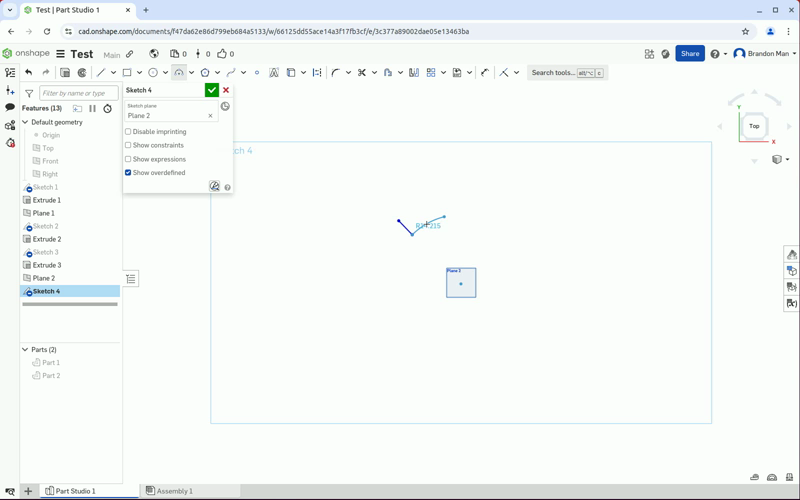
click(426, 223)
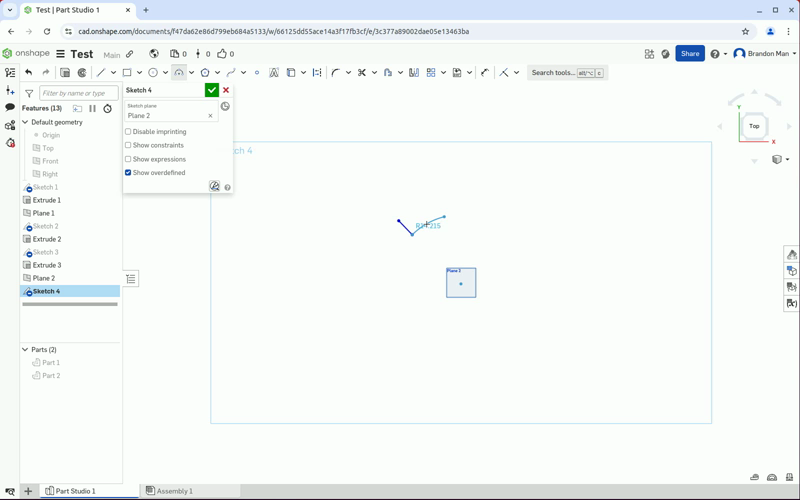
key_up(shift)
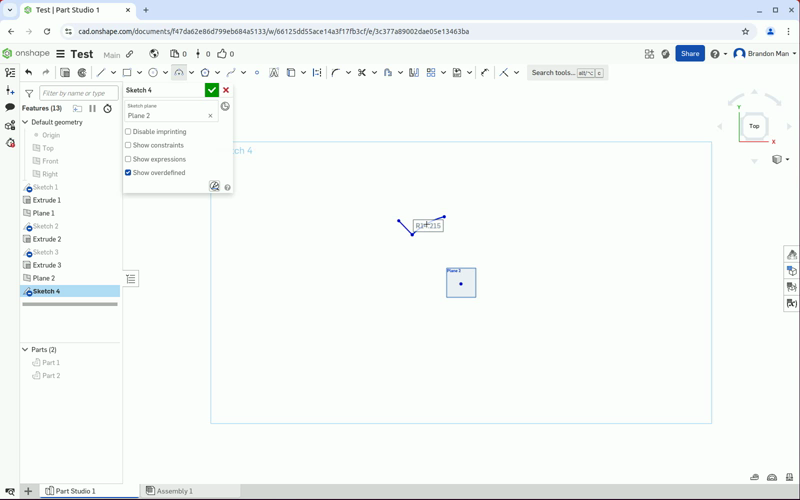
key(esc)
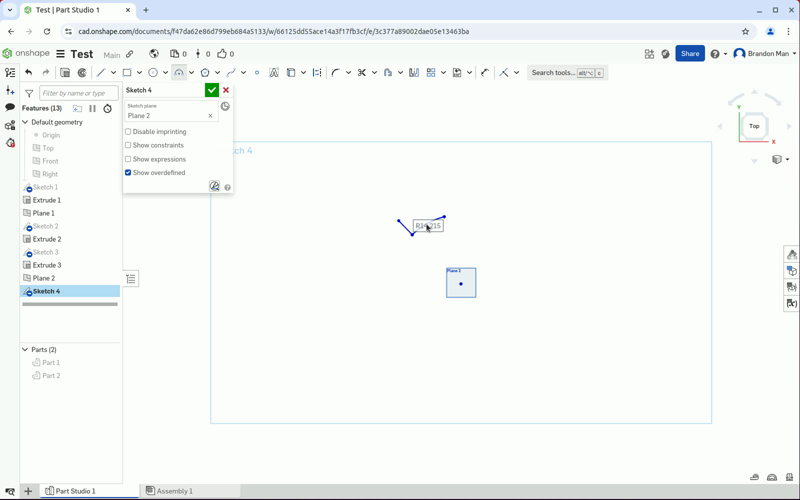
key(l)
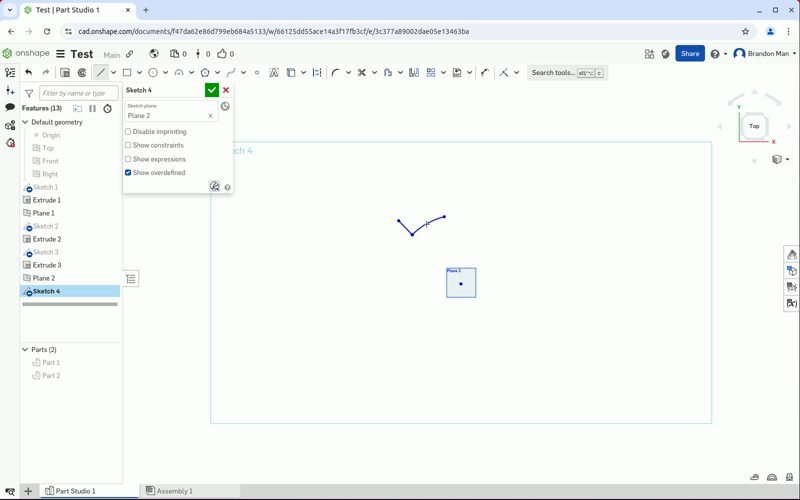
mouse_move(444, 216)
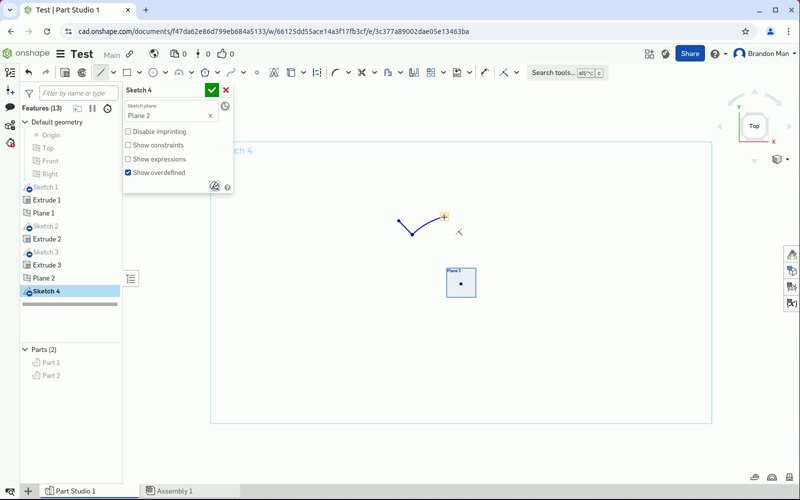
click(444, 216)
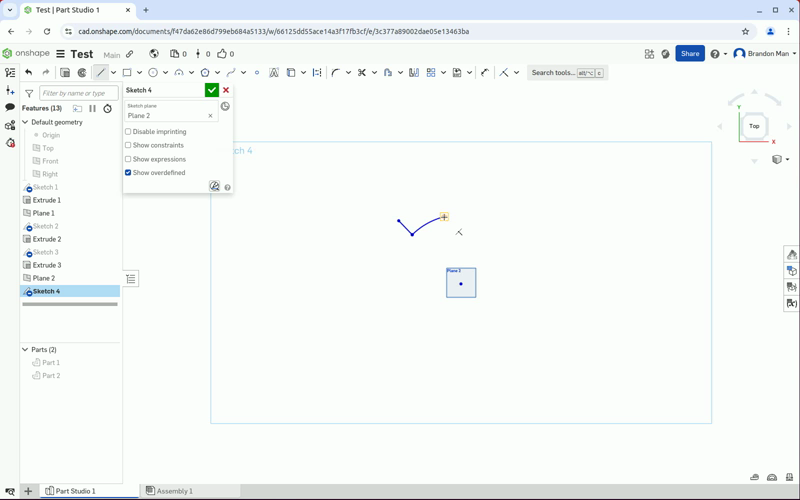
key_down(shift)
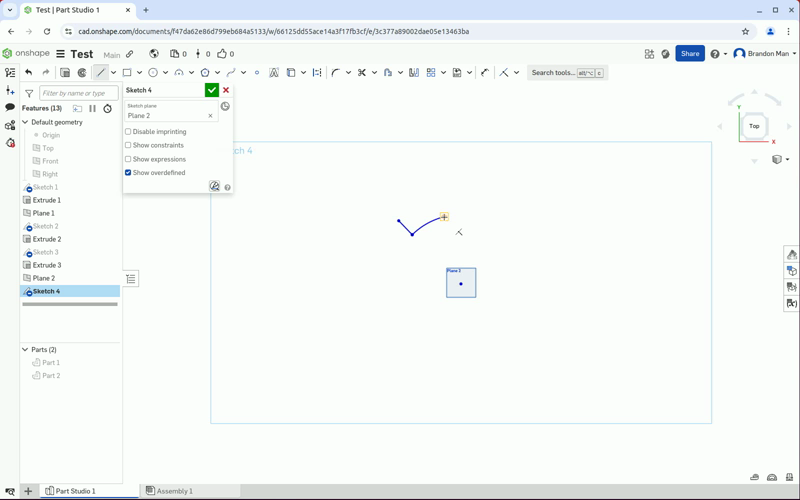
mouse_move(474, 216)
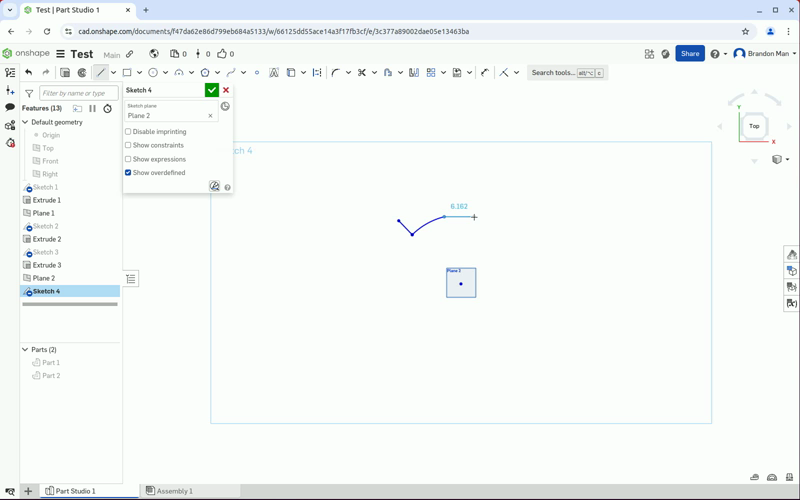
mouse_move(438, 197)
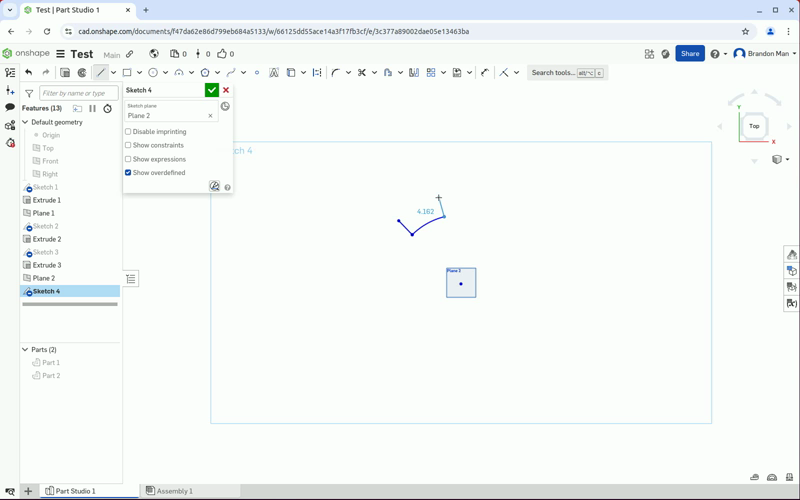
click(438, 197)
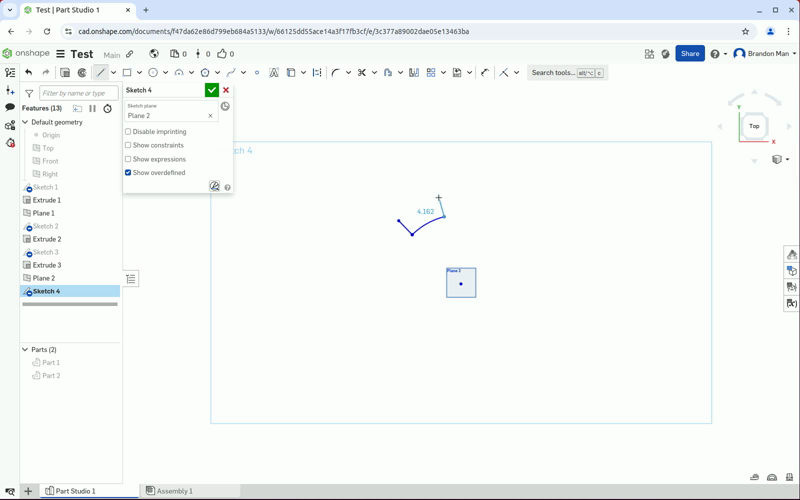
key_up(shift)
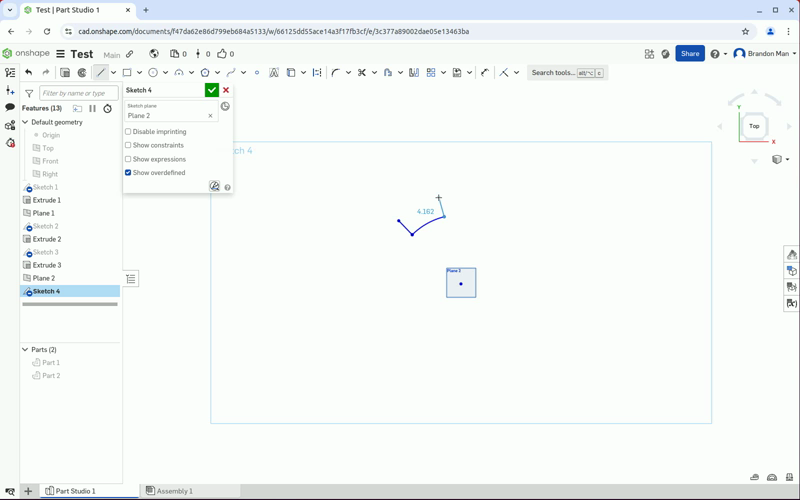
key(esc)
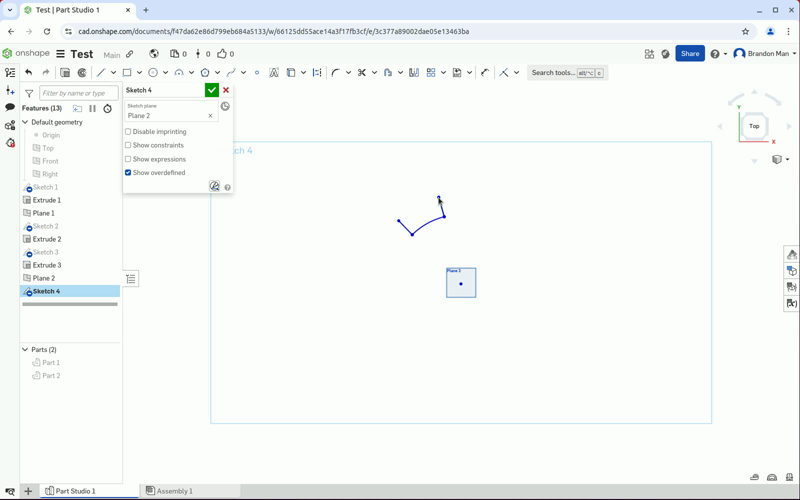
key(a)
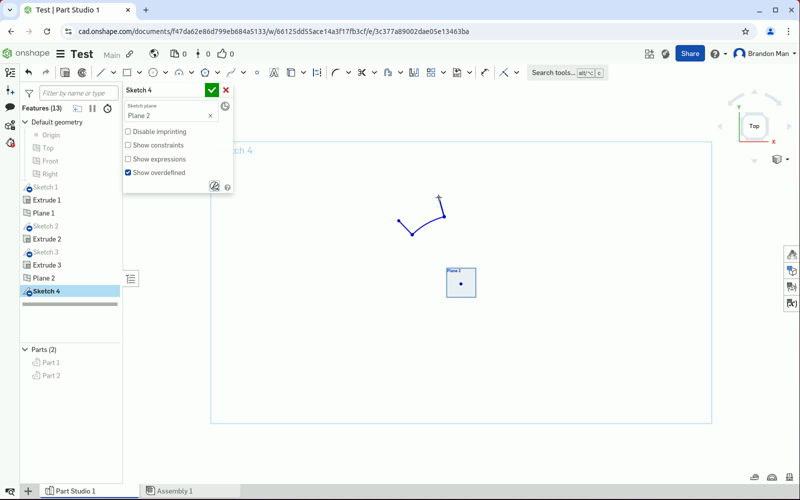
mouse_move(438, 197)
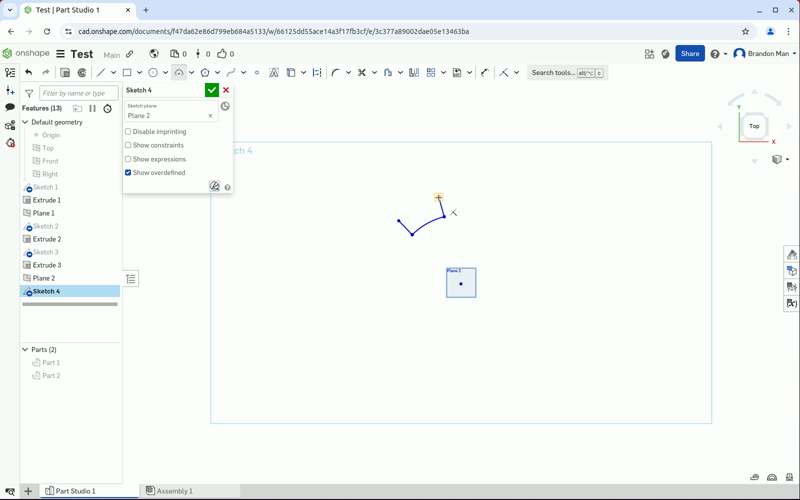
click(438, 197)
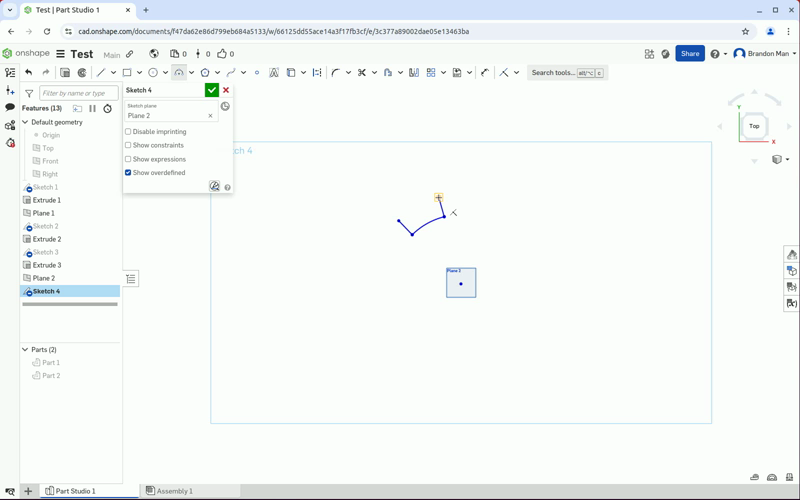
mouse_move(398, 220)
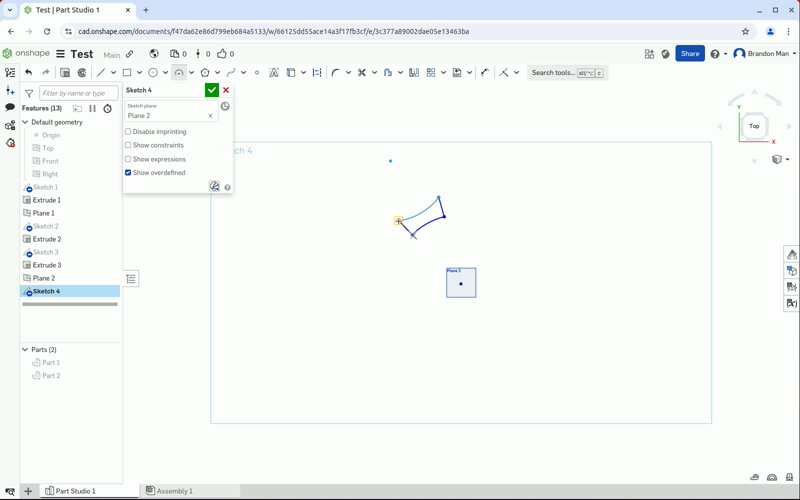
click(398, 220)
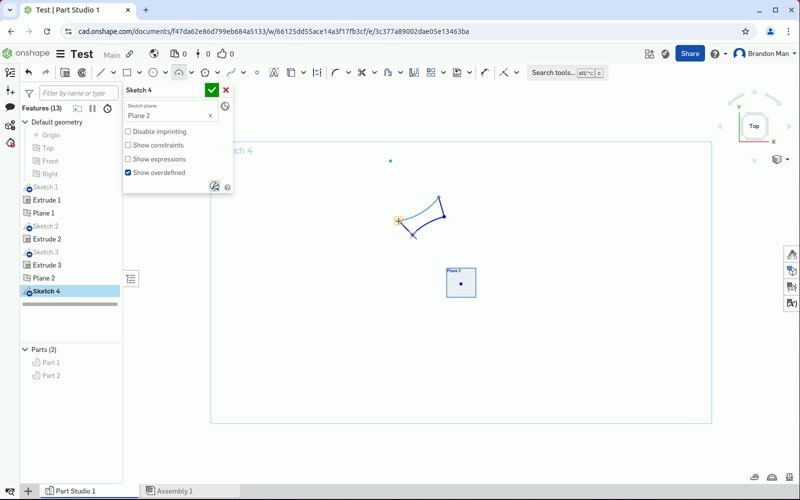
key_down(shift)
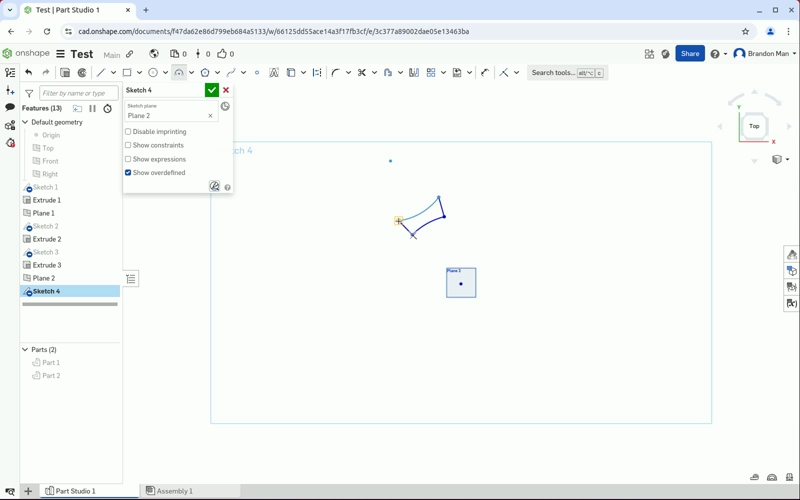
mouse_move(417, 206)
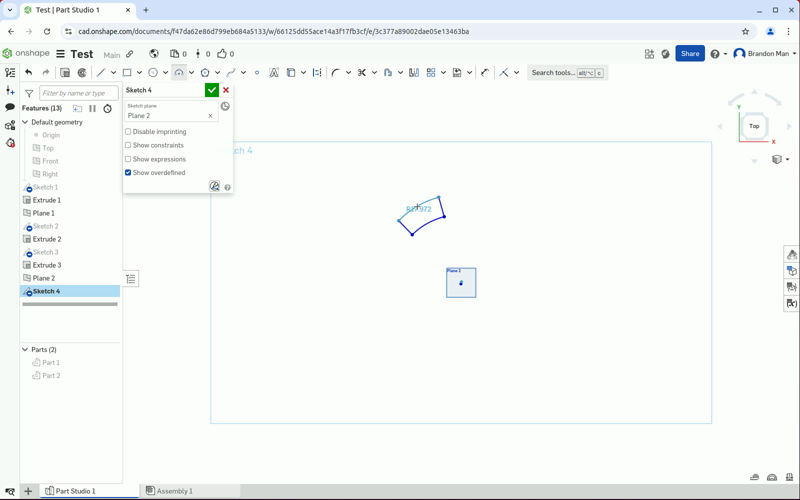
click(417, 206)
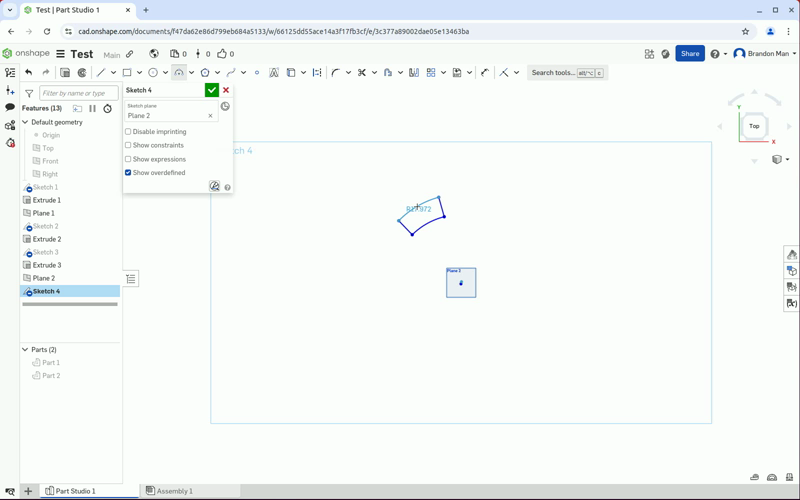
key_up(shift)
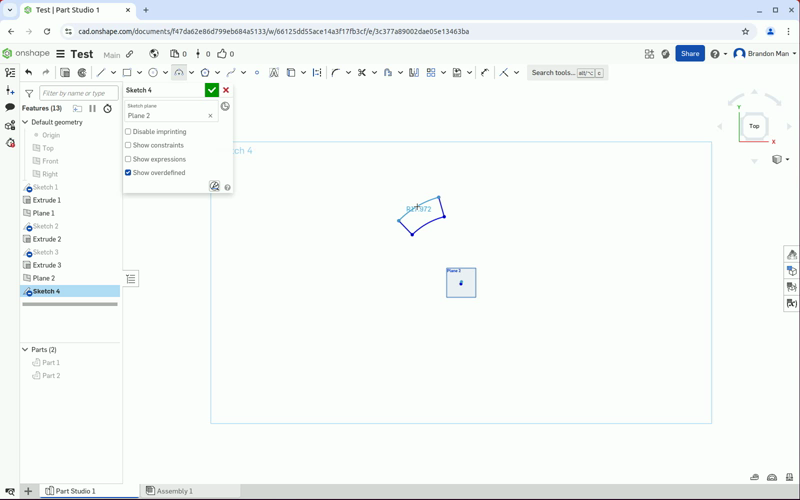
key(esc)
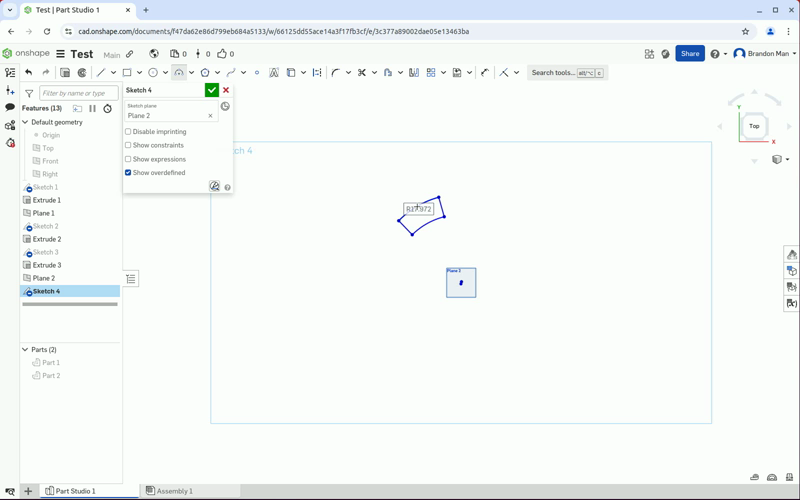
mouse_move(411, 231)
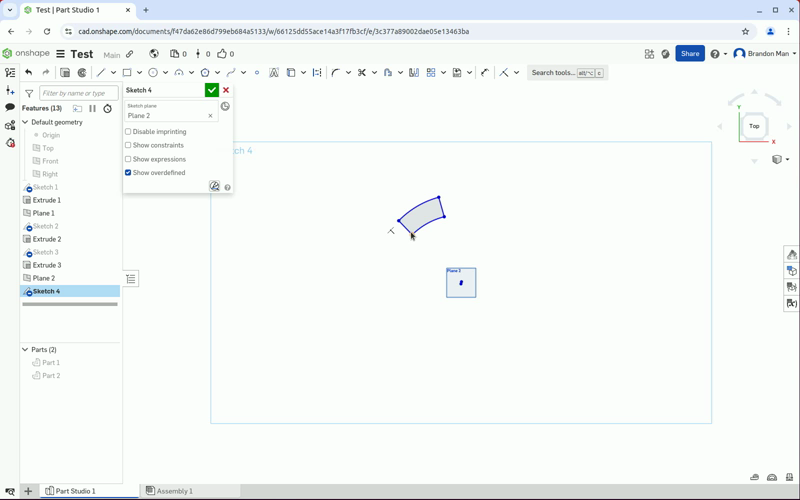
scroll(6)
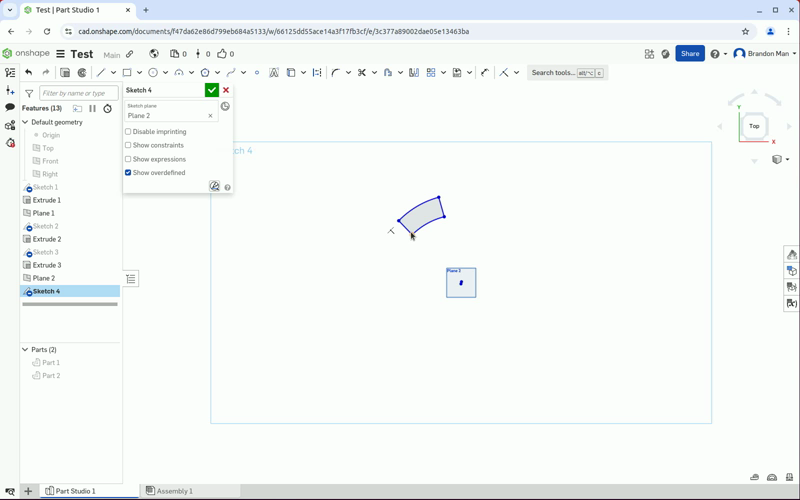
scroll(6)
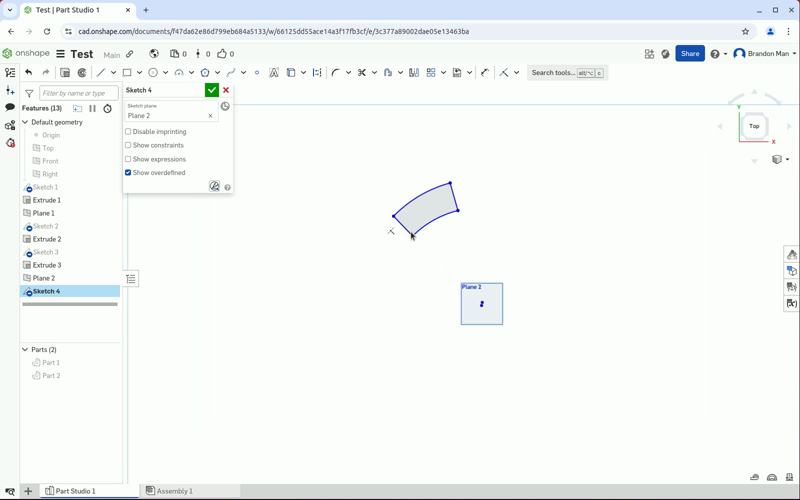
scroll(6)
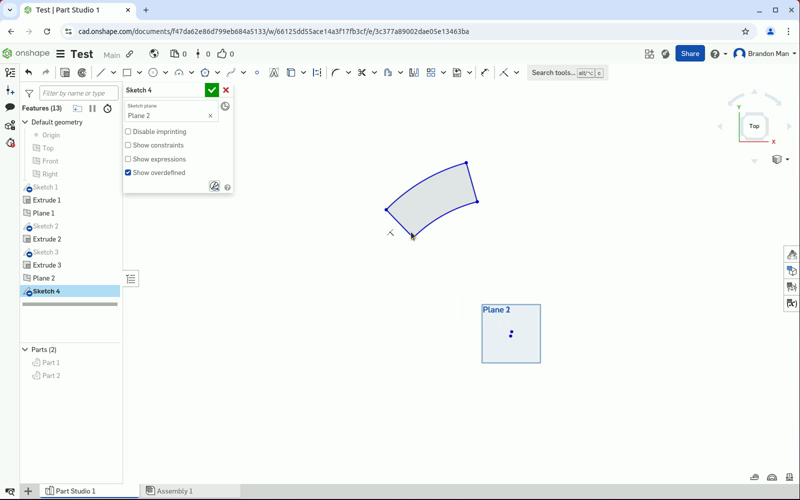
scroll(6)
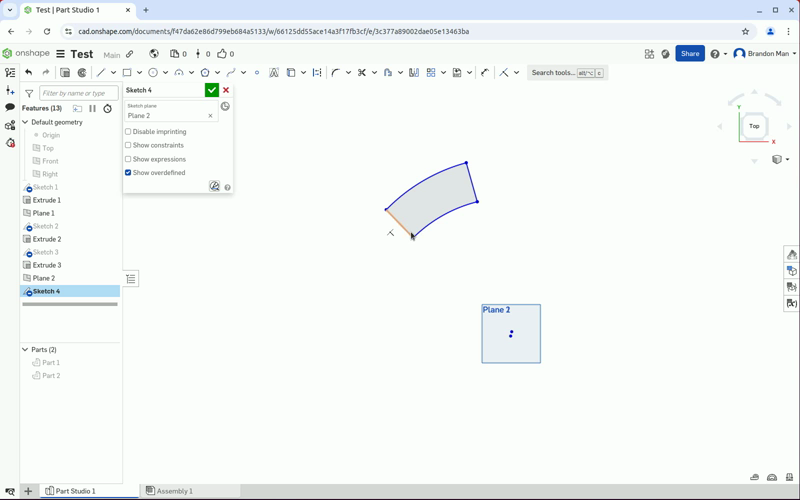
scroll(6)
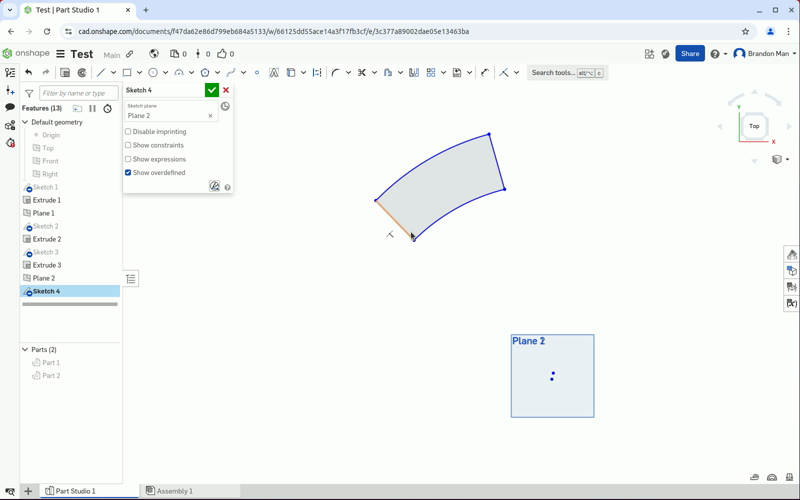
scroll(6)
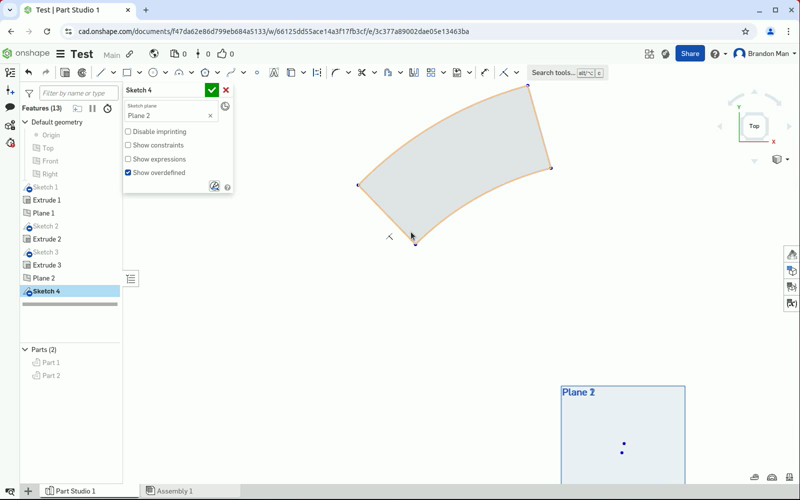
scroll(6)
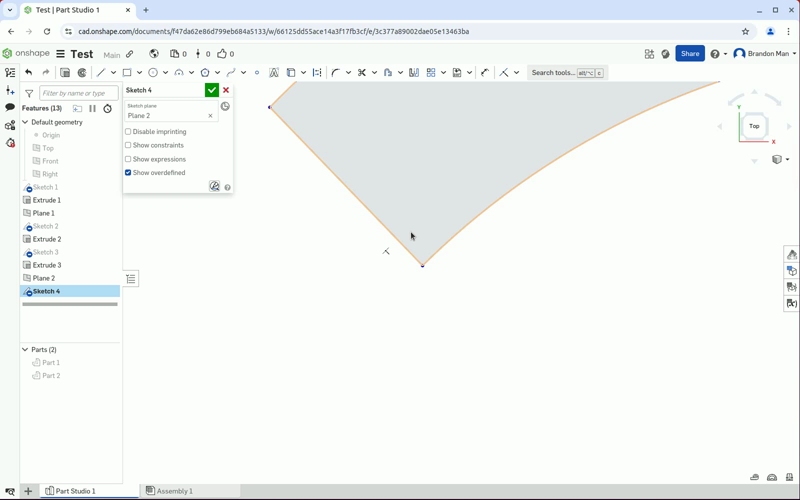
click(411, 231)
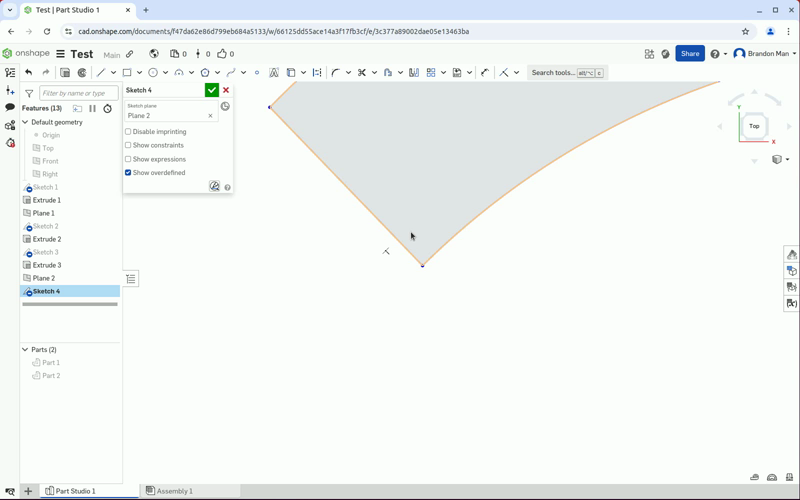
scroll(-6)
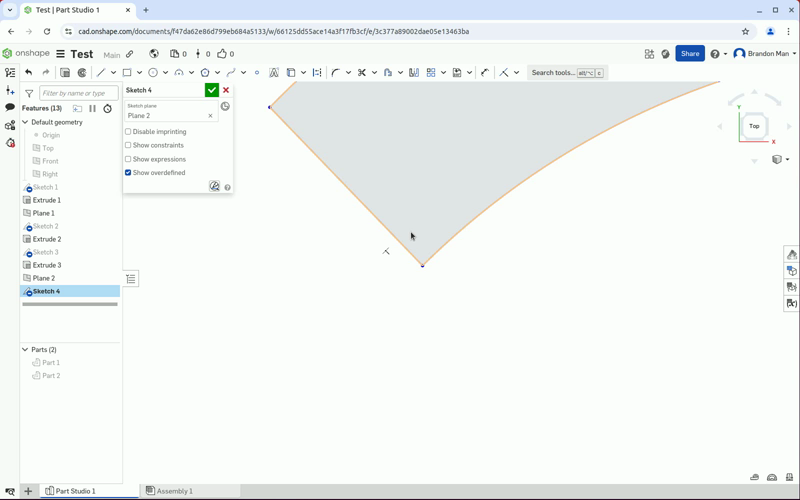
scroll(-6)
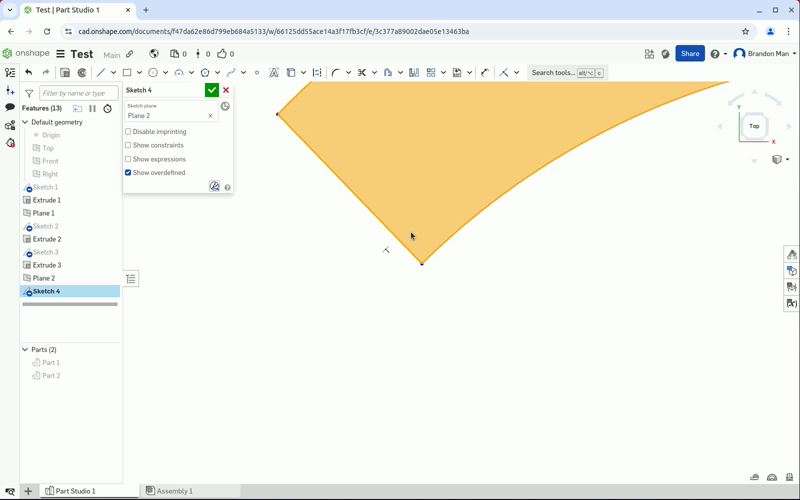
scroll(-6)
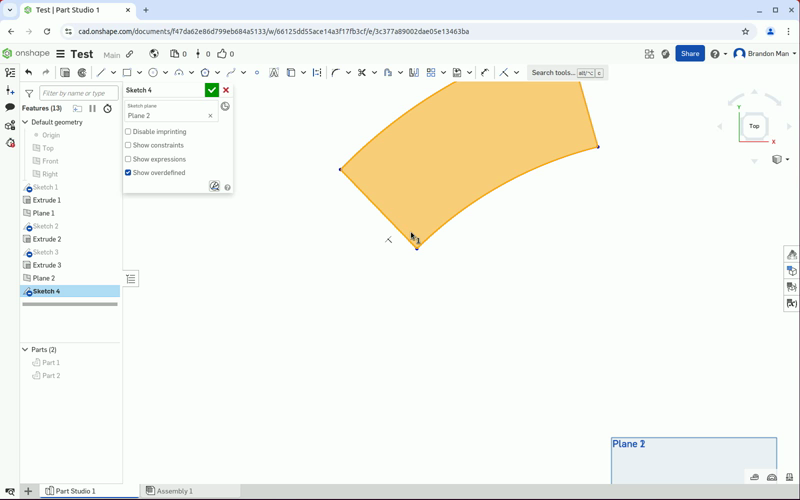
scroll(-6)
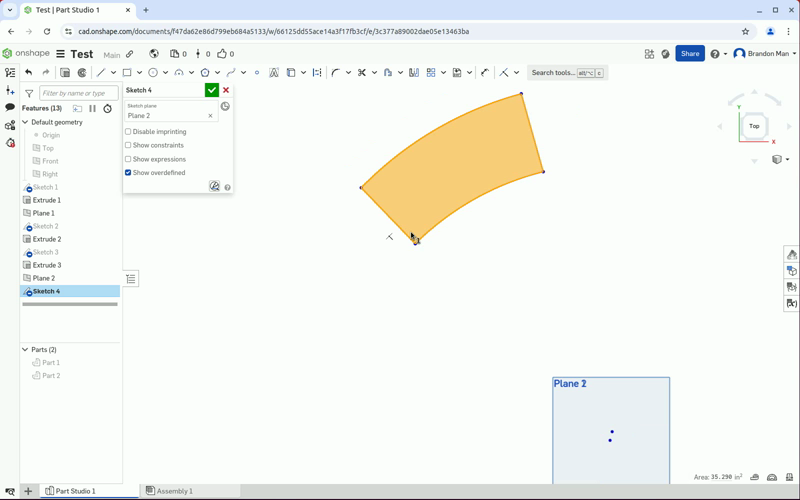
scroll(-6)
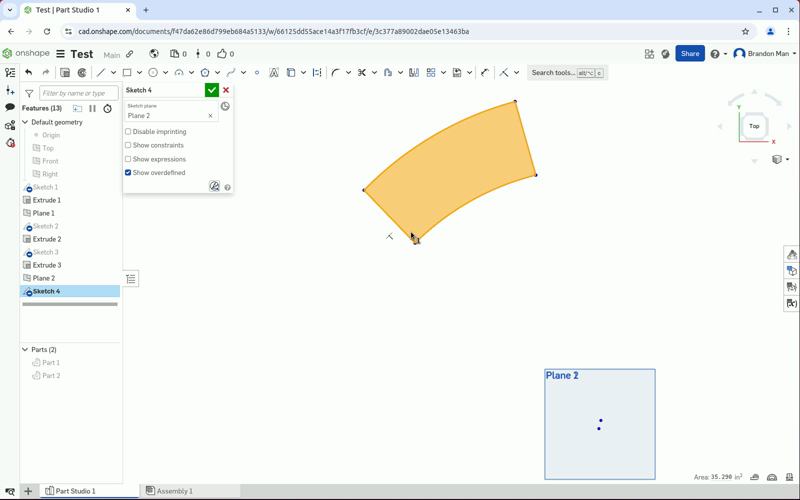
scroll(-6)
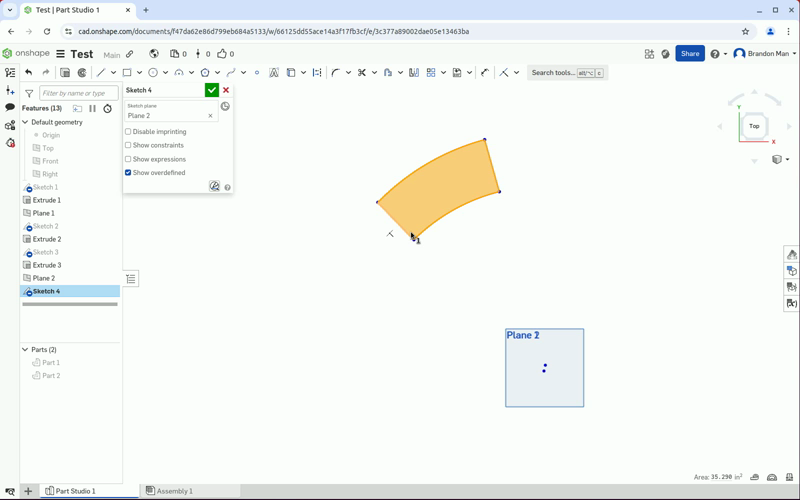
scroll(-6)
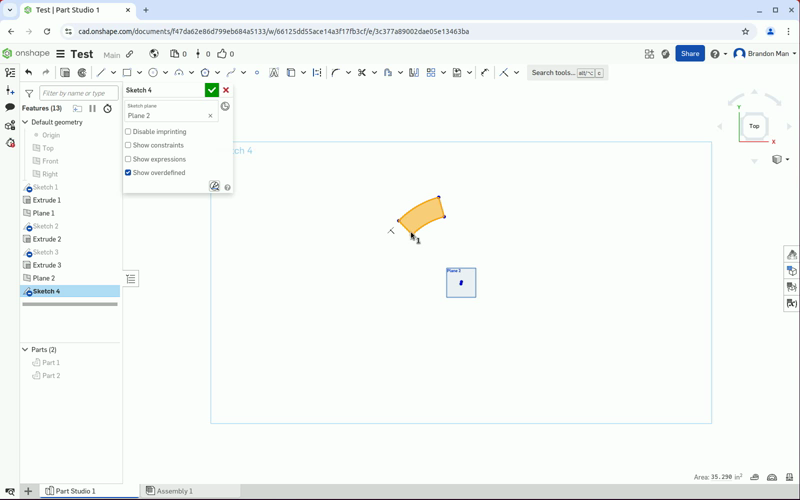
mouse_move(73, 352)
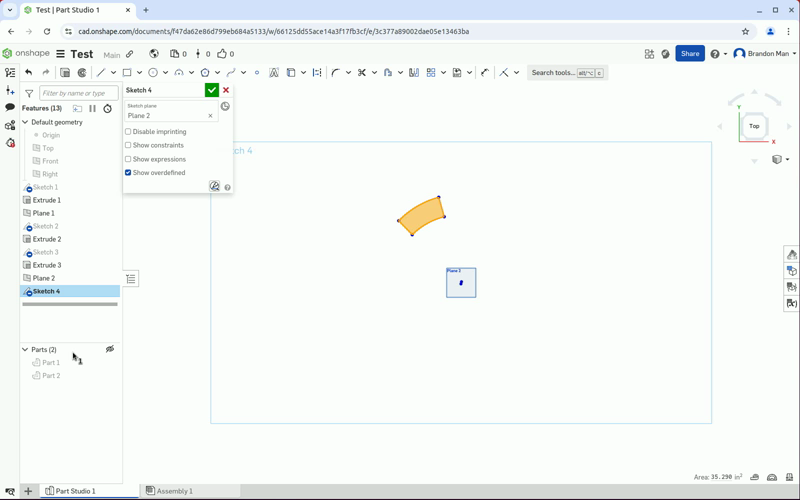
key(shift+y)
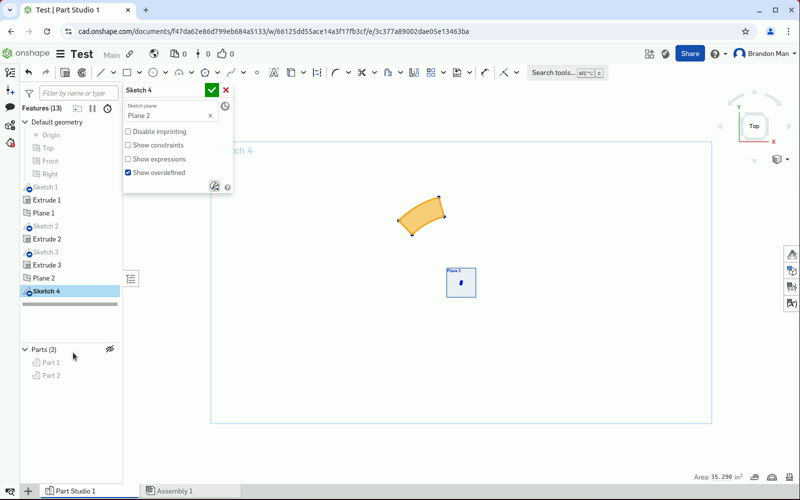
key(shift+e)
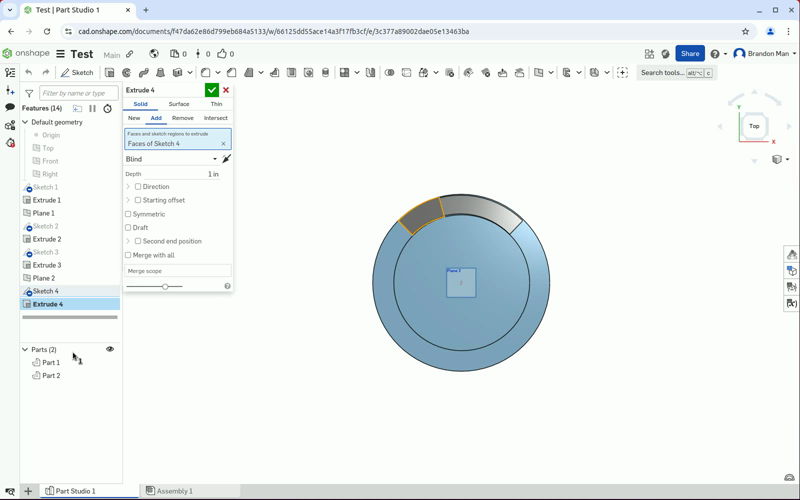
mouse_move(143, 106)
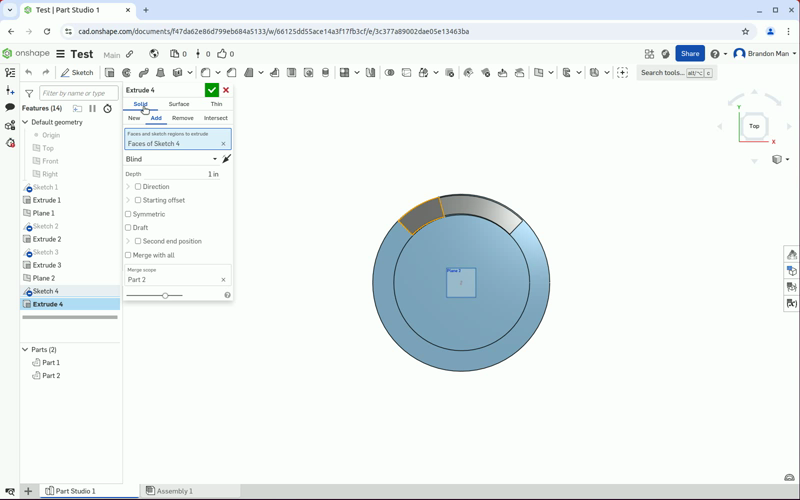
click(143, 106)
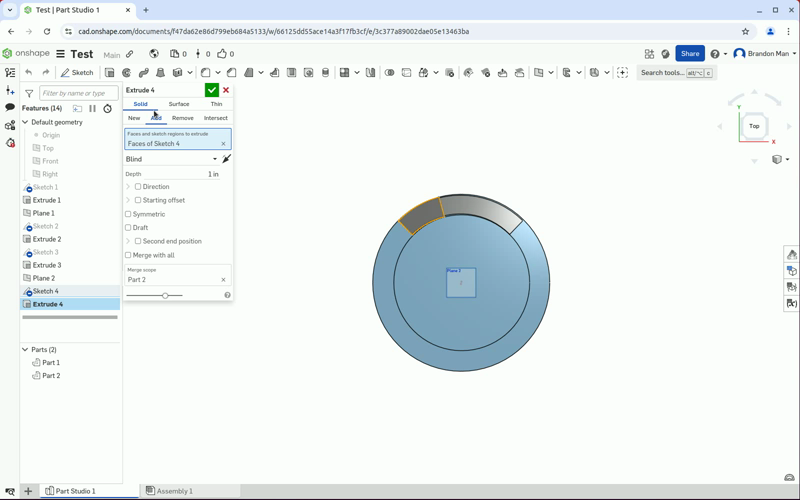
mouse_move(186, 120)
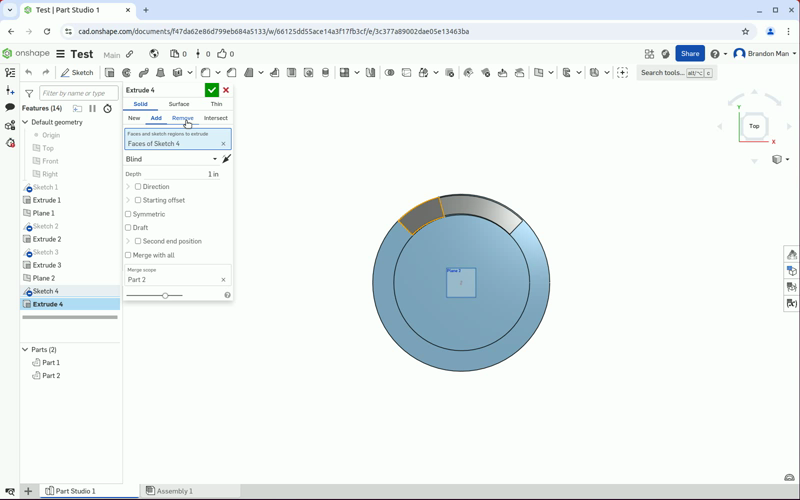
click(186, 120)
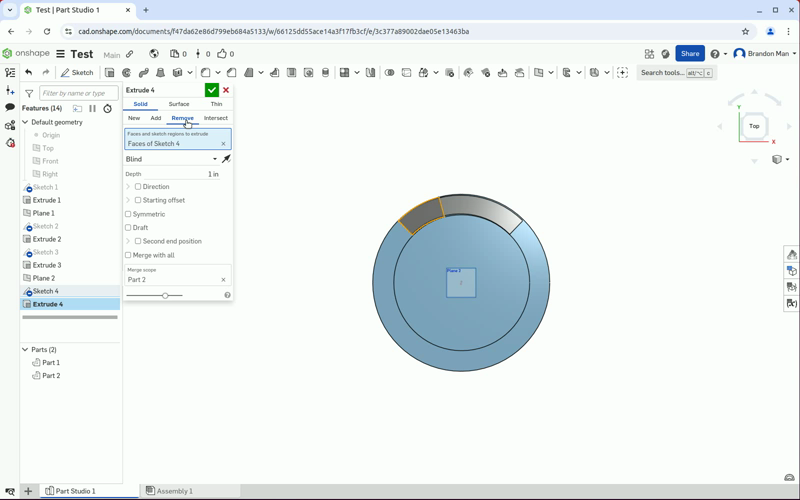
key(tab, 4)
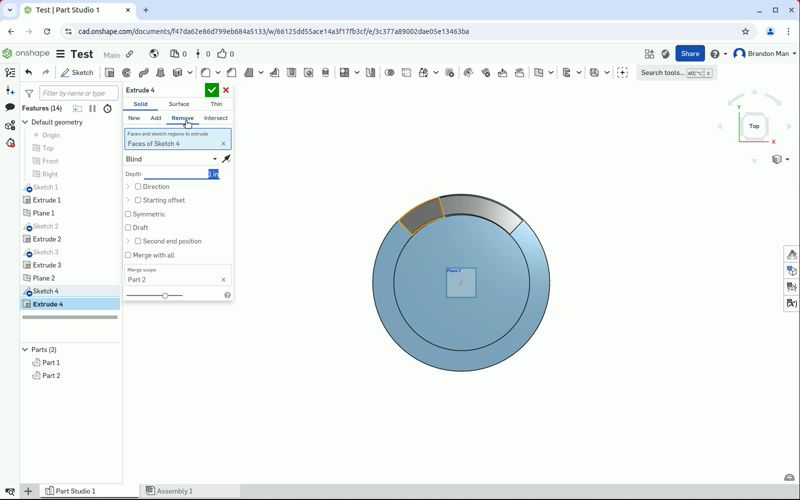
text(0.963)
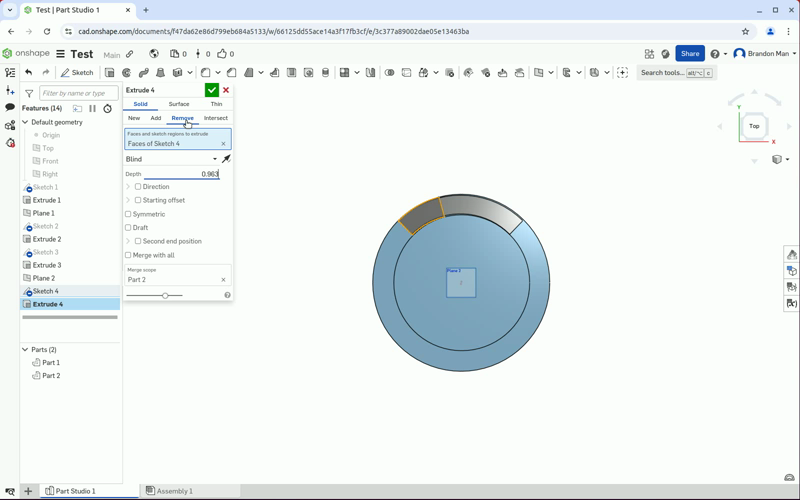
key(tab, 6)
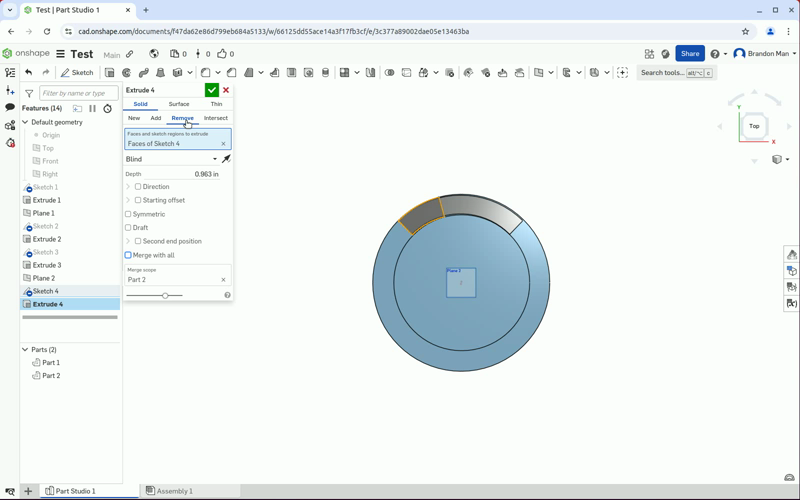
key(space)
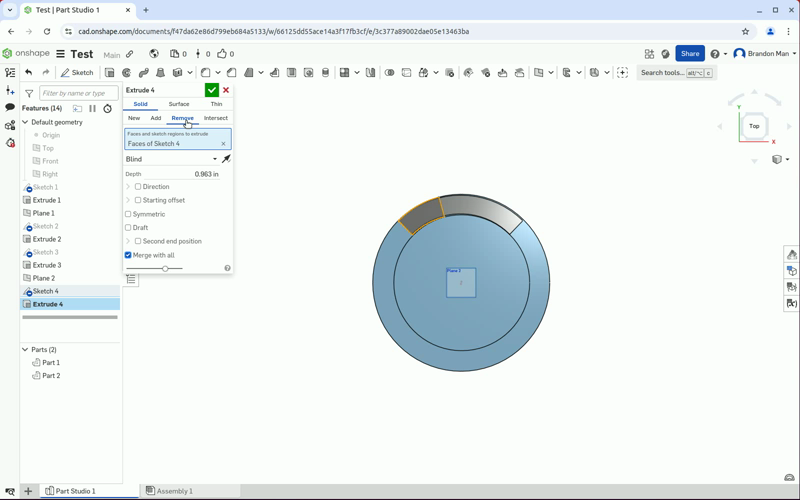
key(enter)
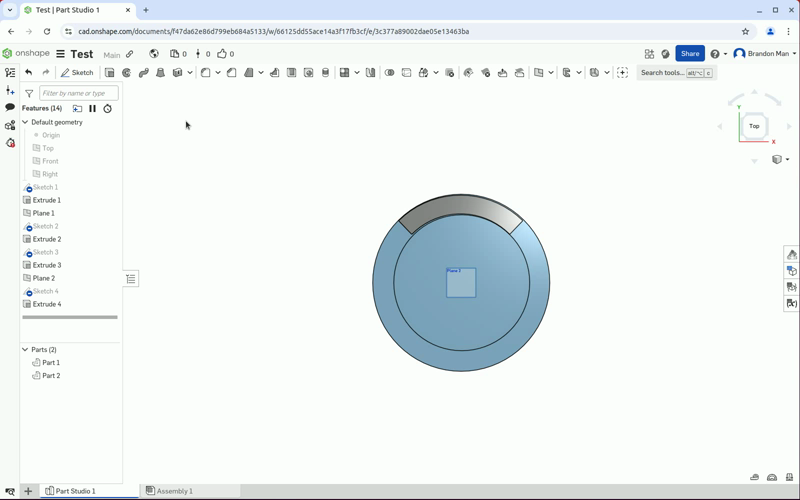
key(shift+h)
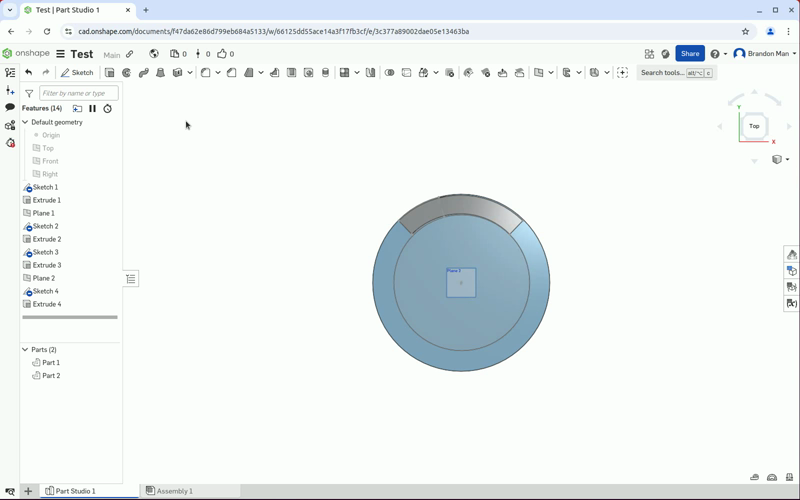
key(shift+h)
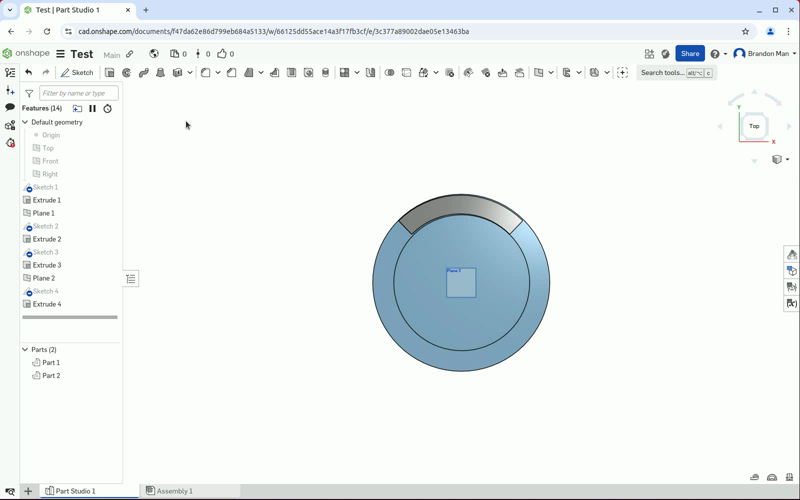
mouse_move(73, 189)
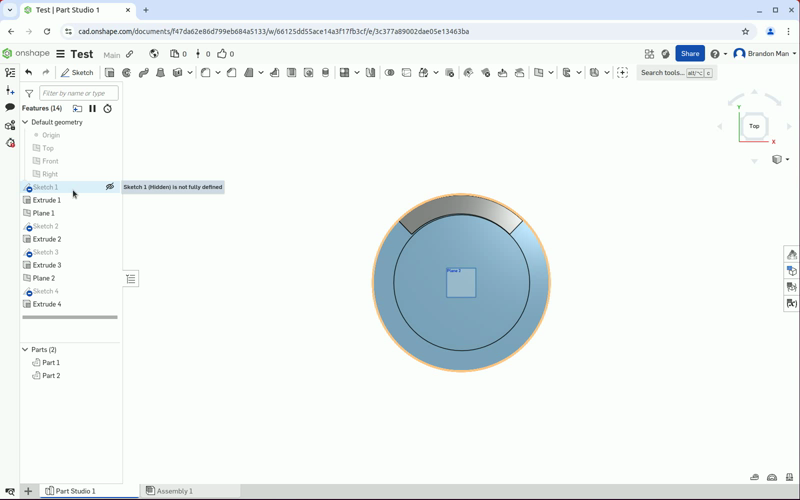
click(73, 189)
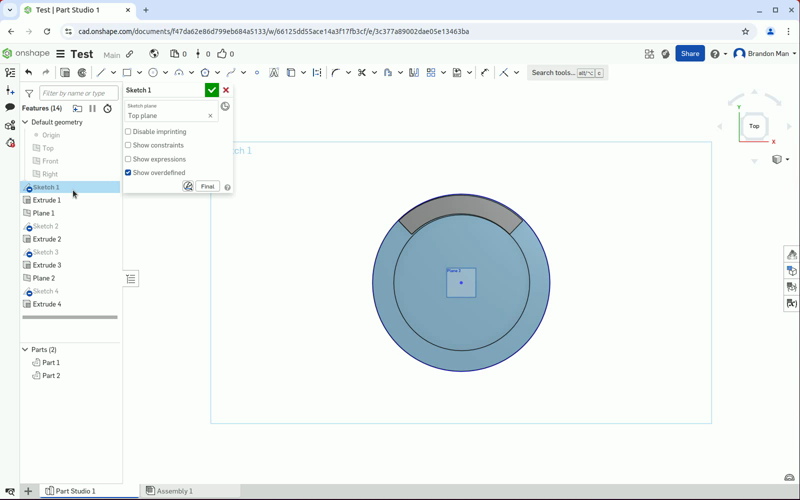
mouse_move(229, 92)
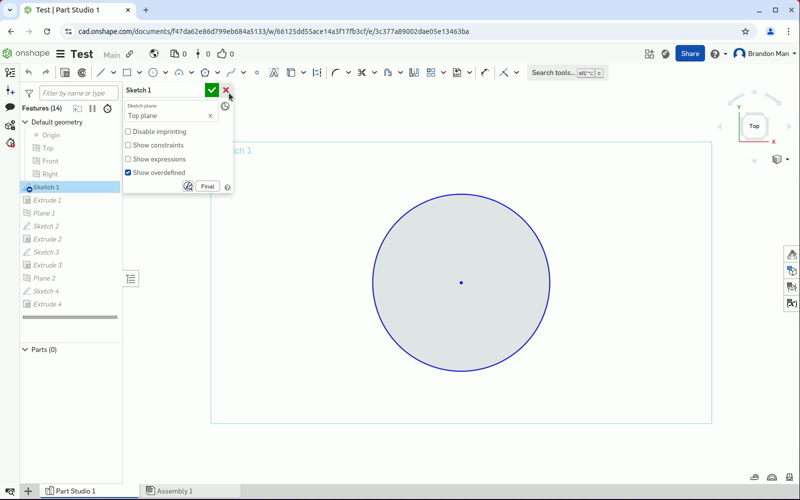
click(229, 92)
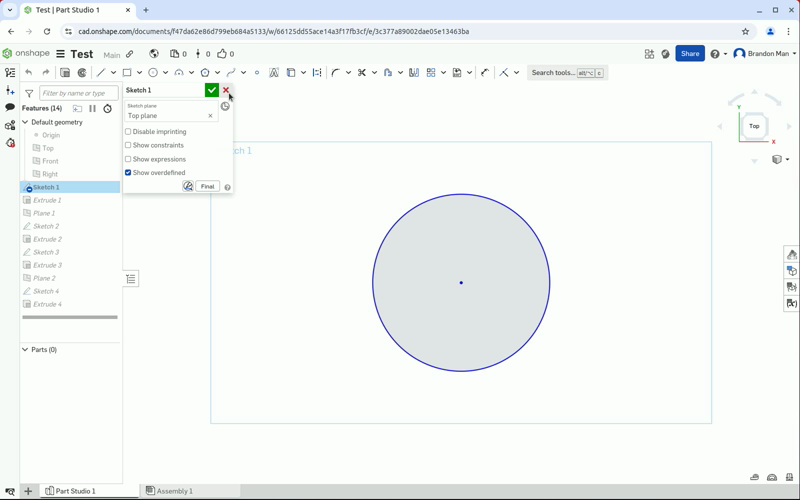
key(shift+s)
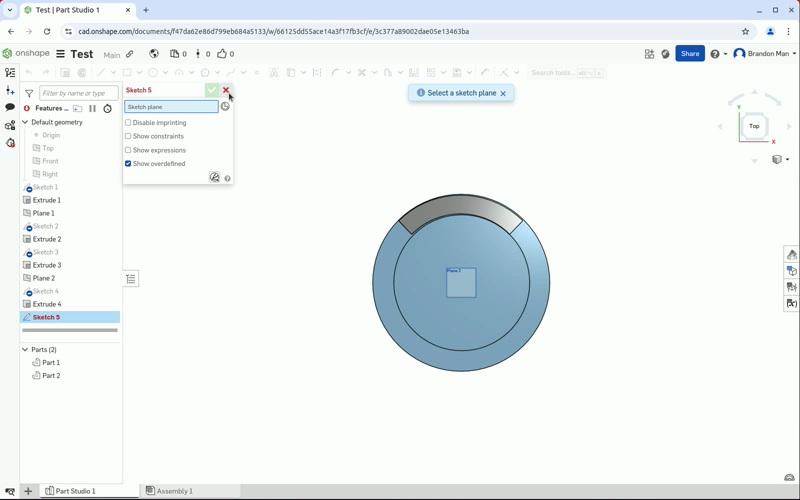
mouse_move(73, 280)
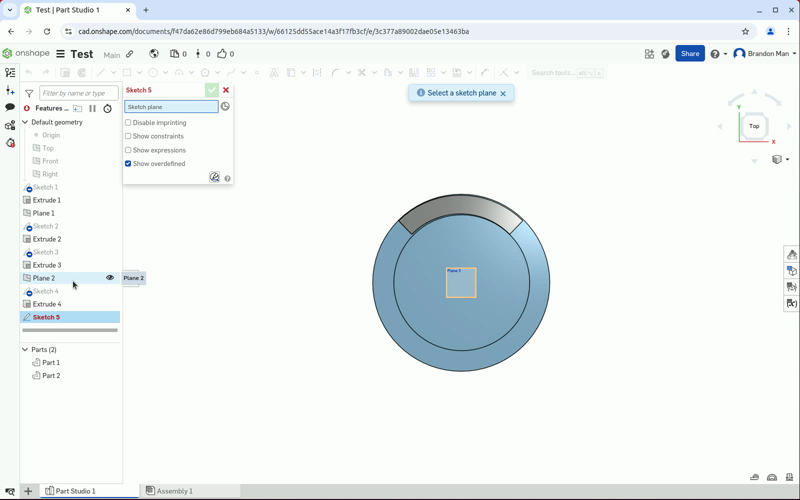
click(73, 280)
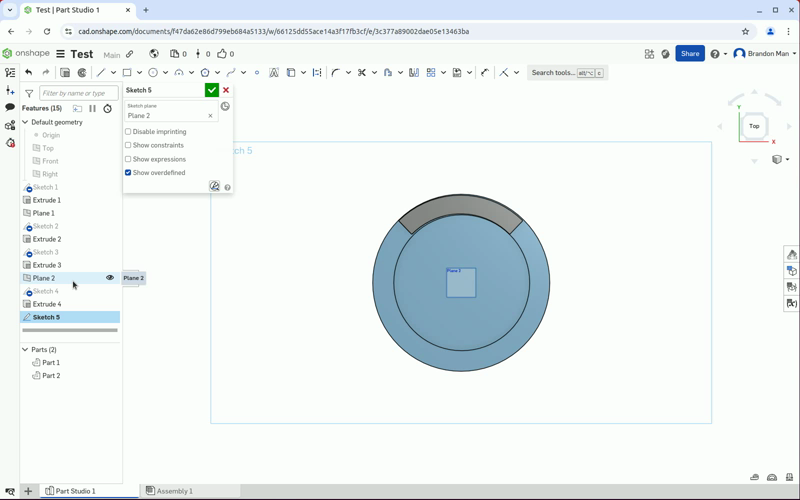
mouse_move(73, 352)
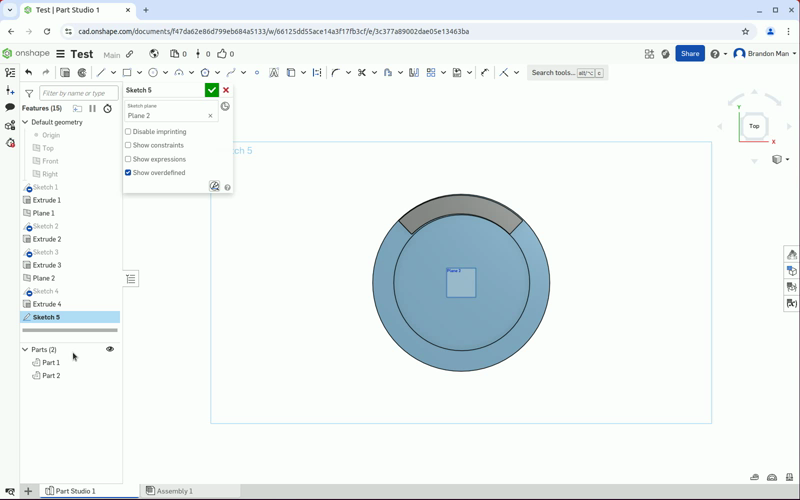
key(y)
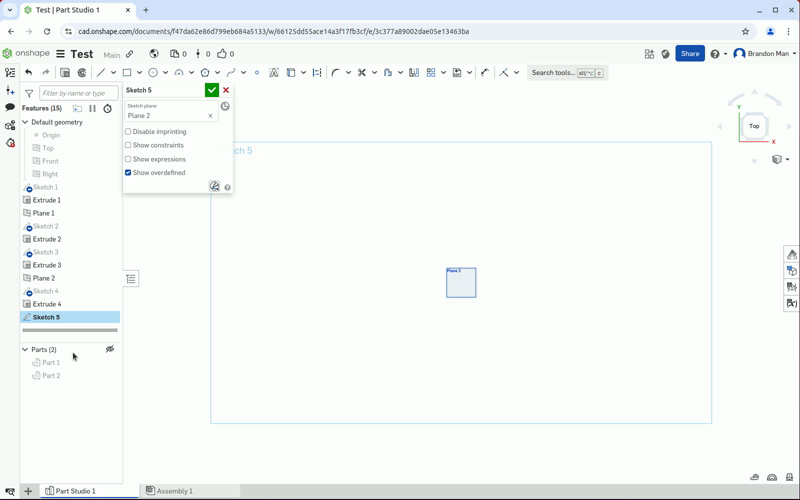
key(a)
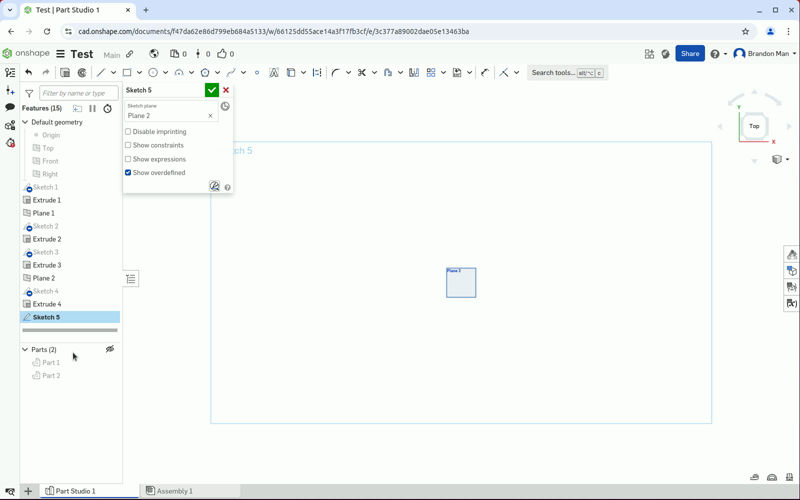
key_down(shift)
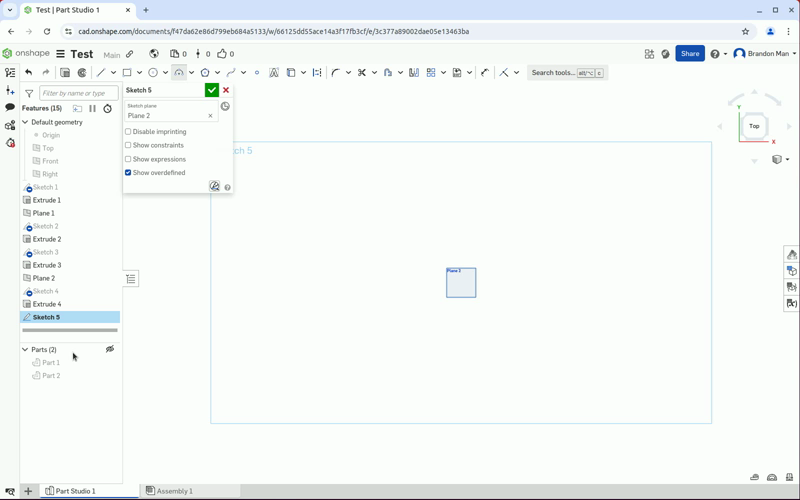
mouse_move(478, 216)
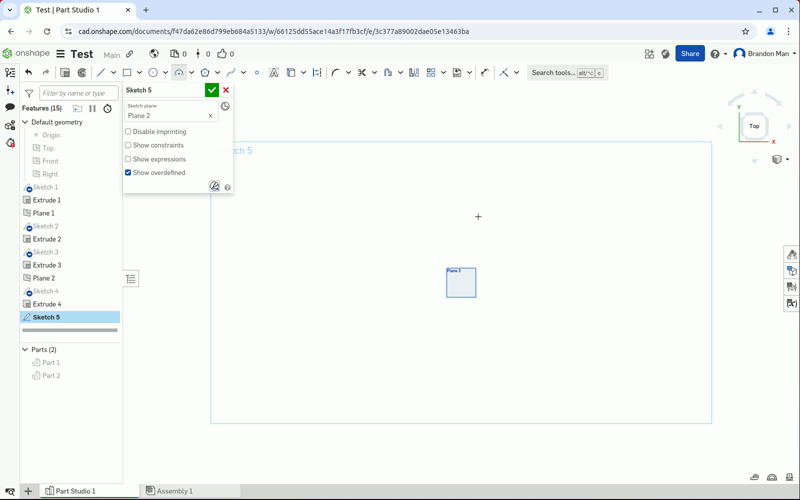
click(478, 216)
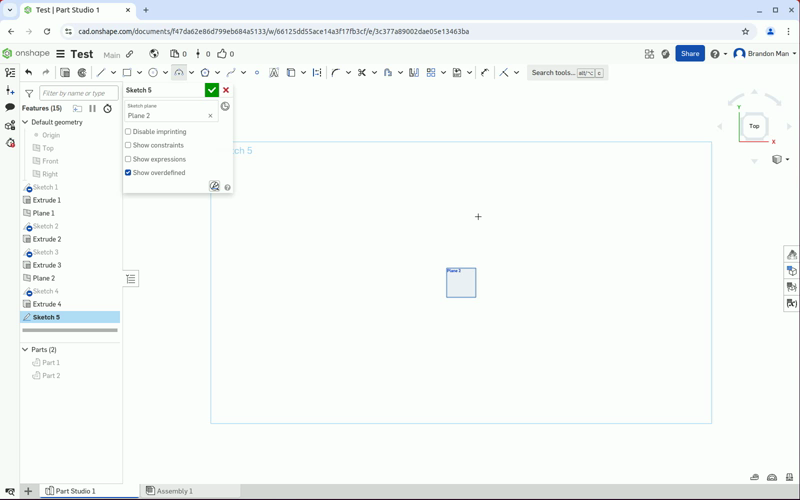
key_up(shift)
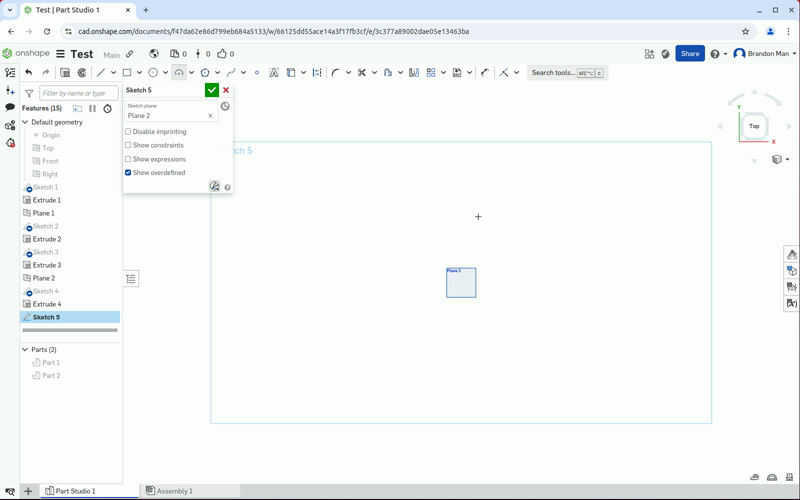
key_down(shift)
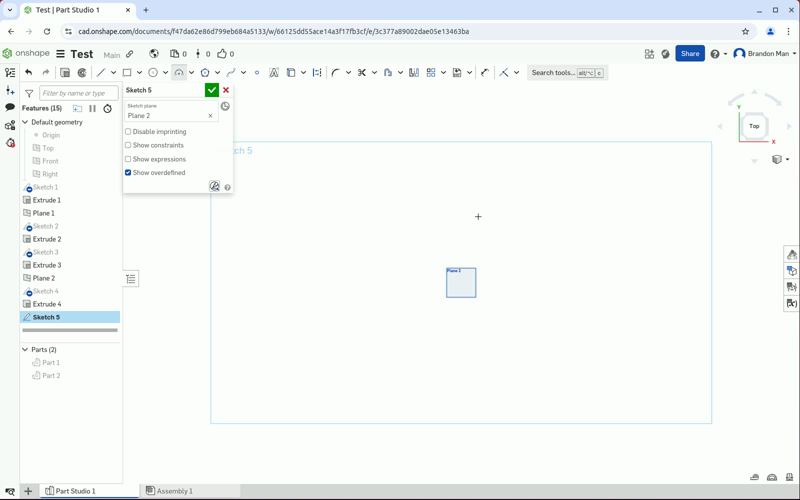
mouse_move(509, 234)
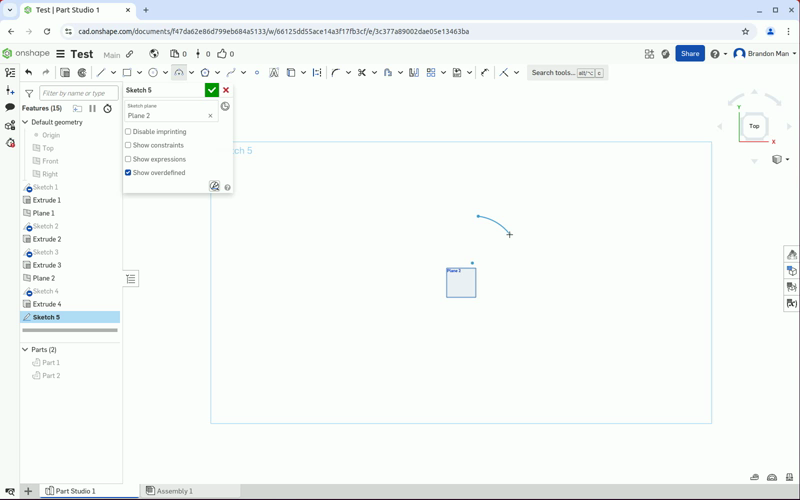
click(509, 234)
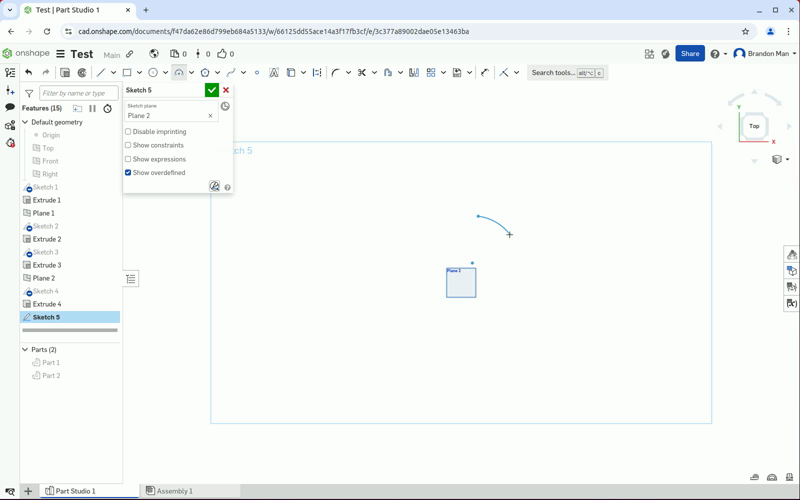
mouse_move(495, 223)
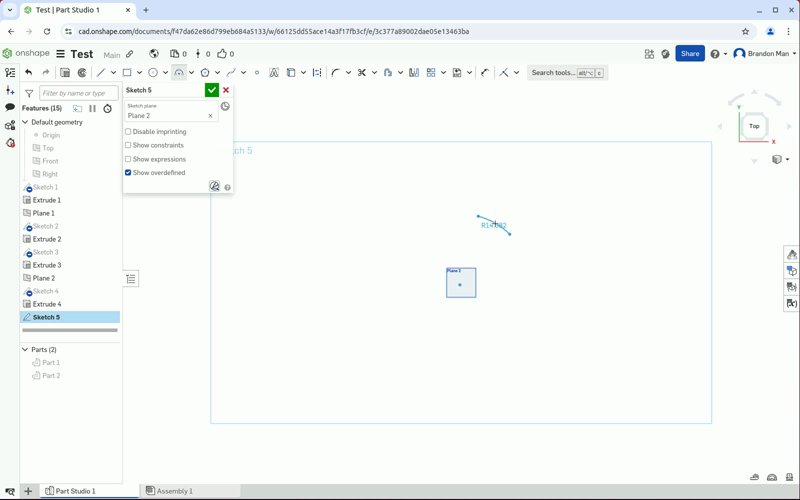
click(495, 223)
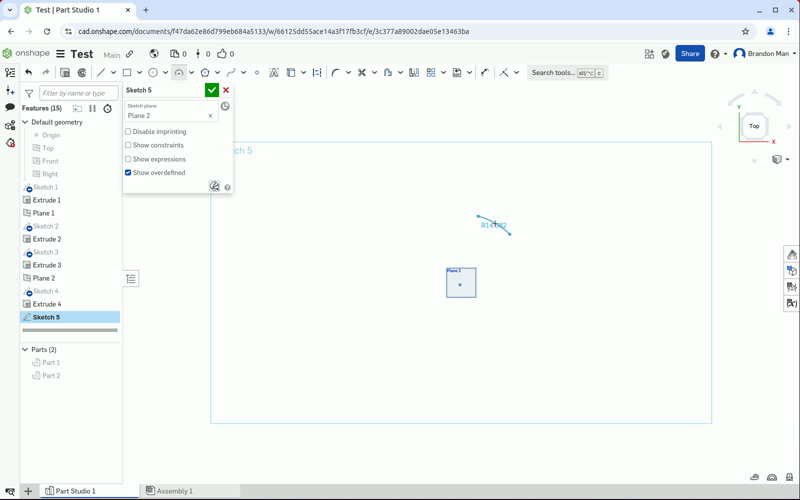
key_up(shift)
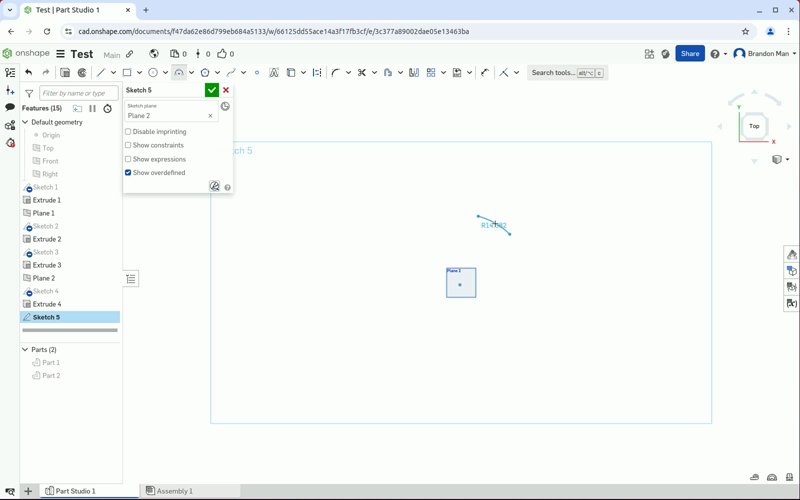
key(esc)
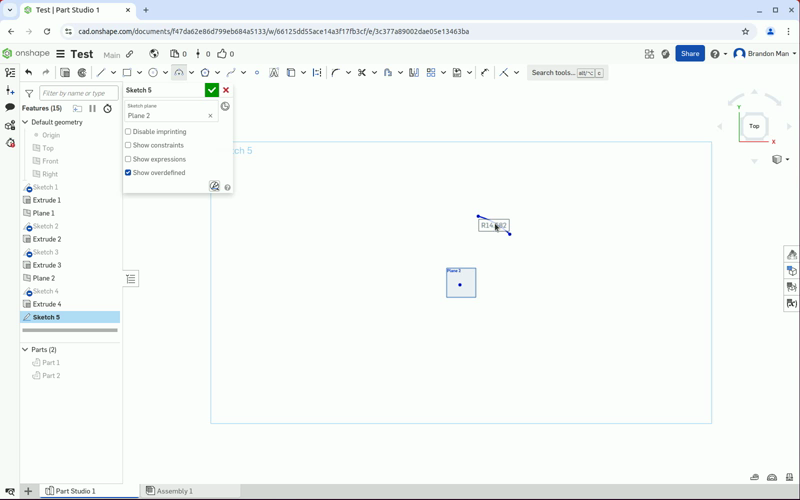
key(l)
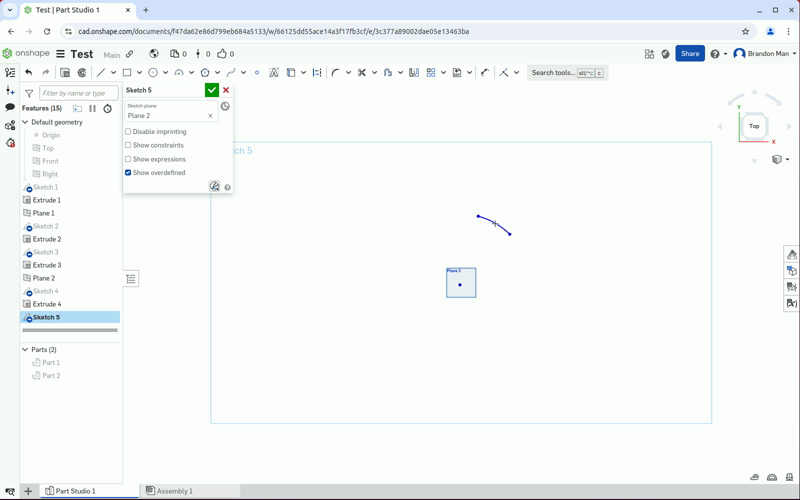
mouse_move(509, 234)
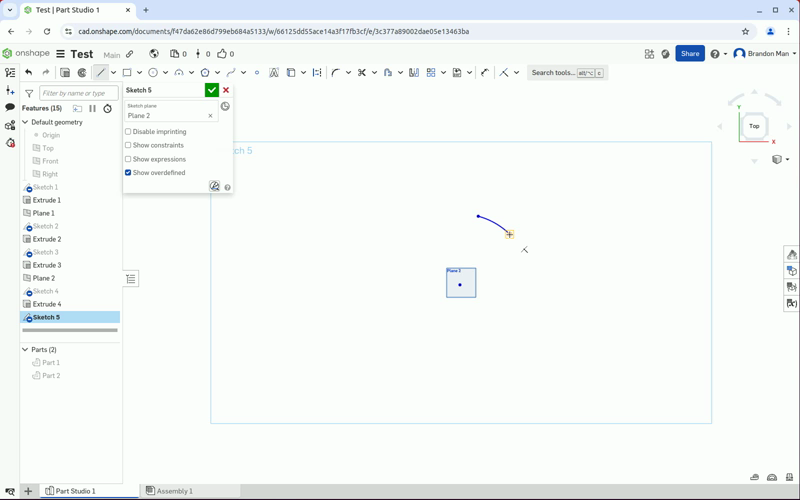
click(509, 234)
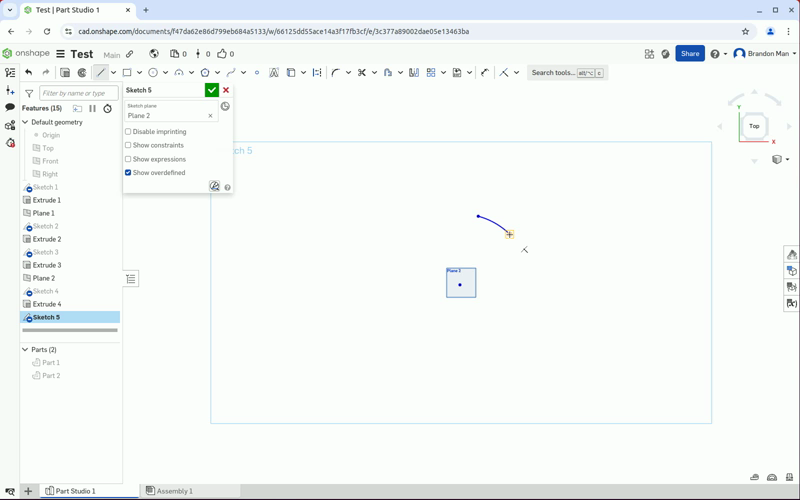
key_down(shift)
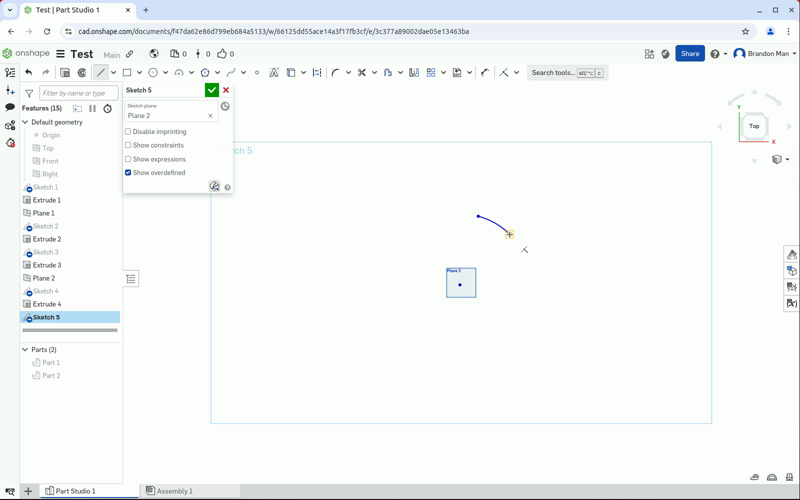
mouse_move(539, 234)
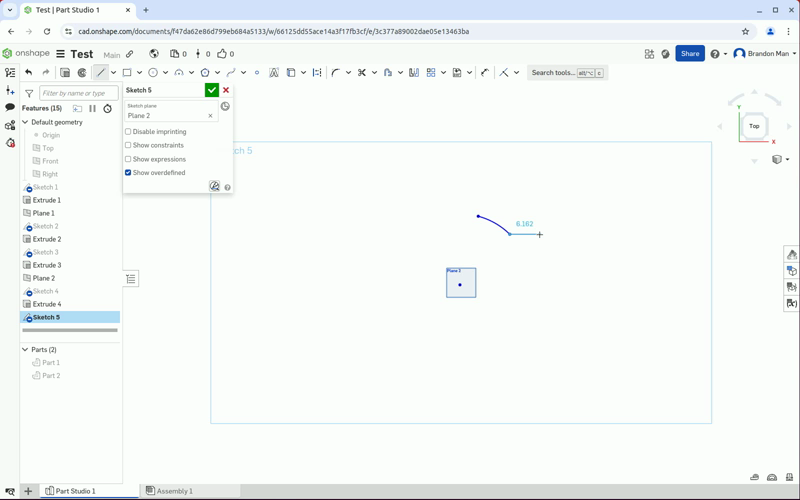
mouse_move(523, 220)
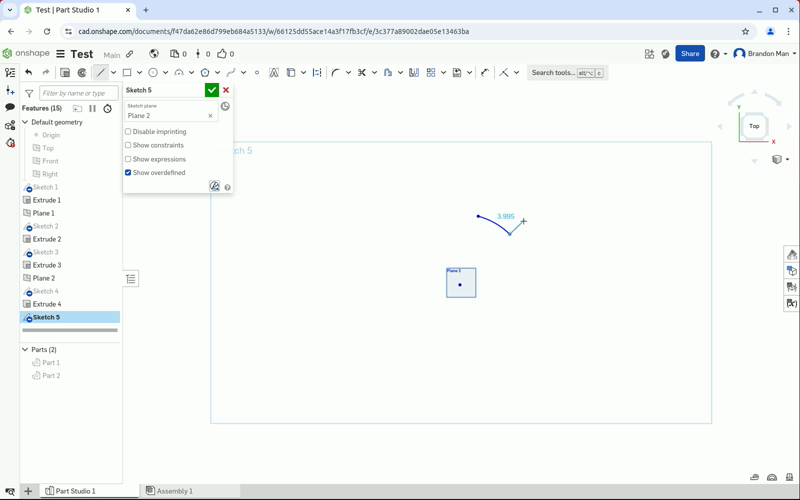
click(523, 220)
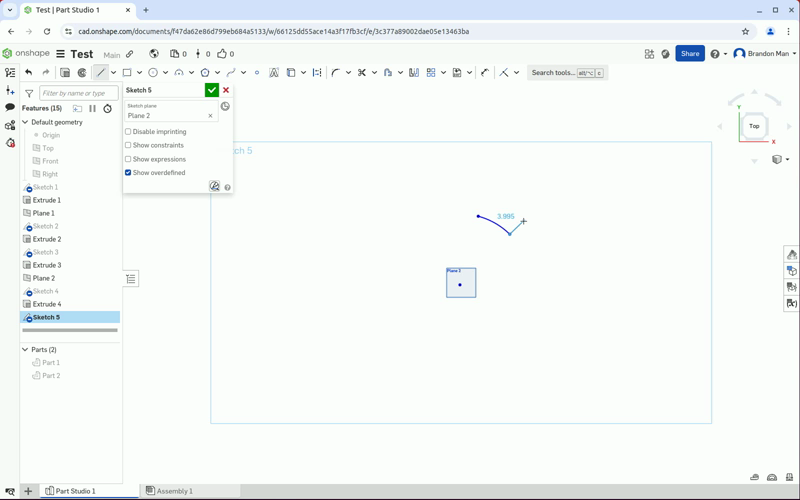
key_up(shift)
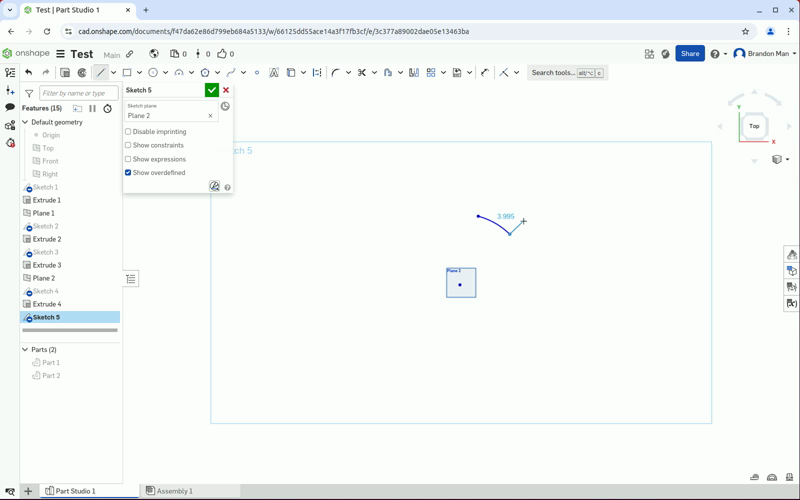
key(esc)
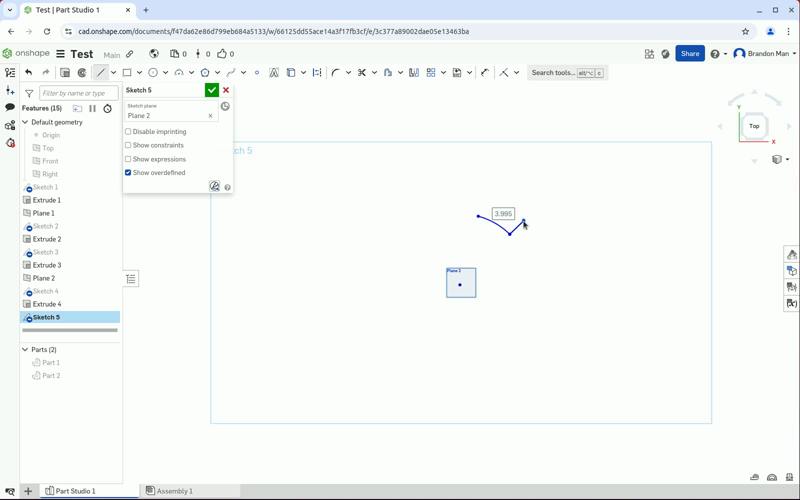
key(a)
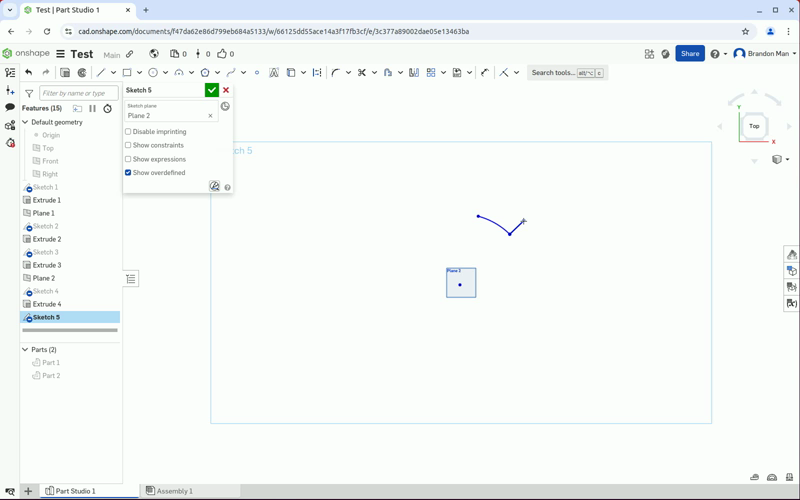
mouse_move(523, 220)
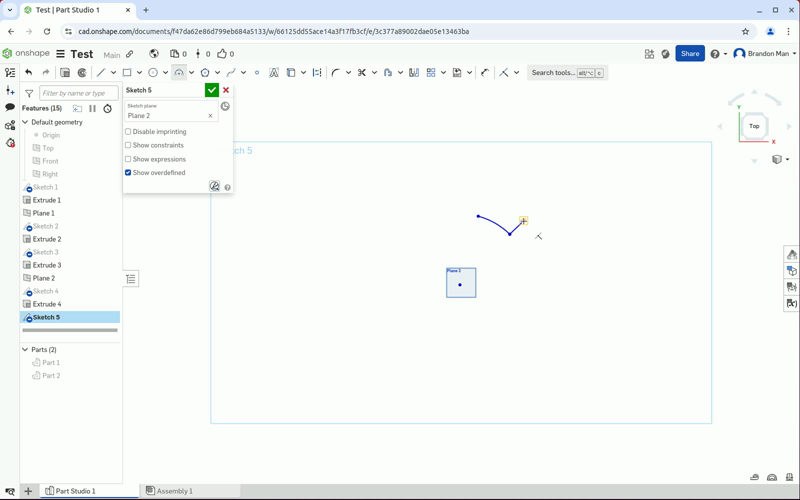
click(523, 220)
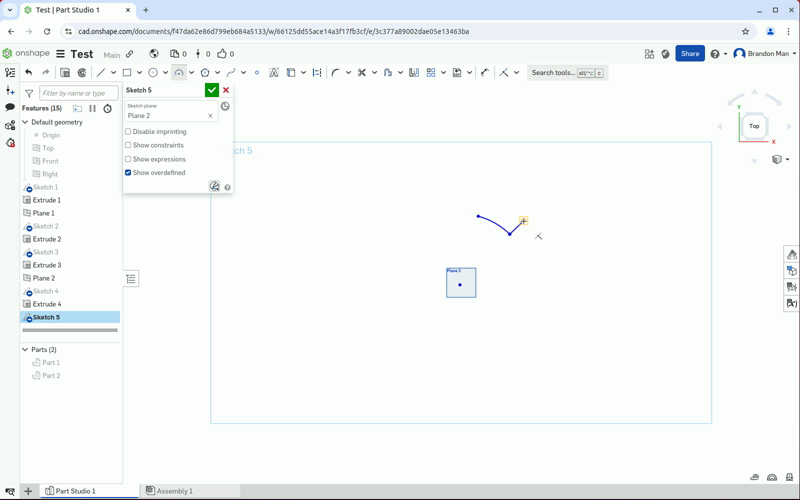
key_down(shift)
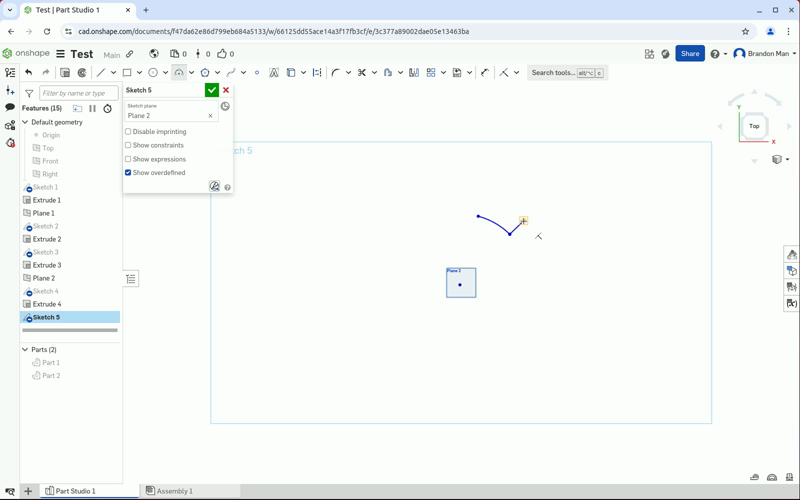
mouse_move(483, 197)
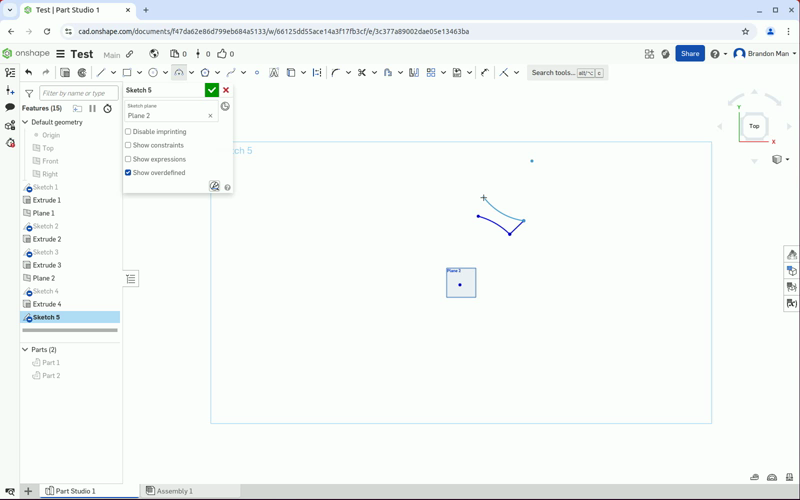
click(483, 197)
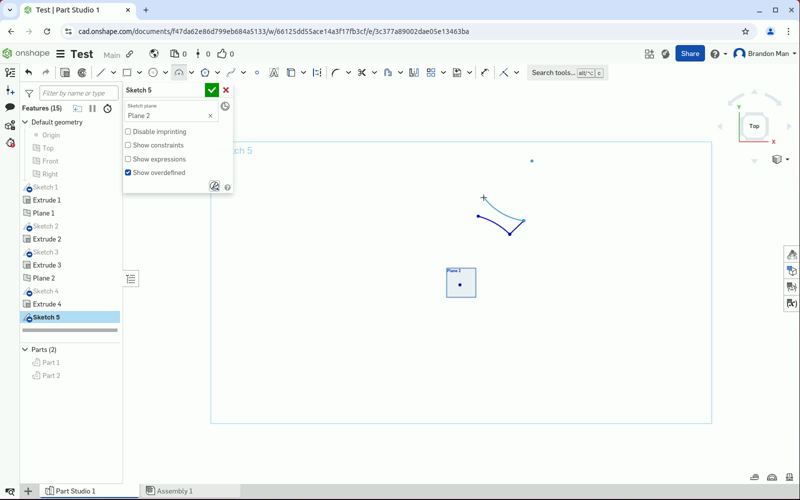
mouse_move(505, 206)
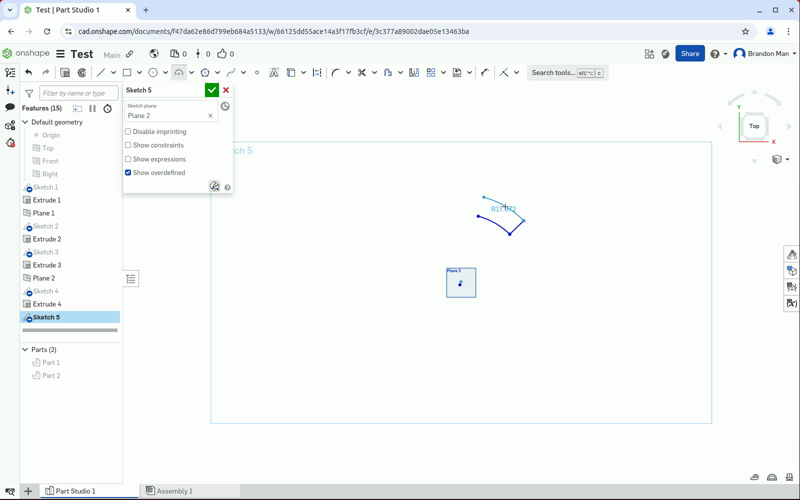
click(505, 206)
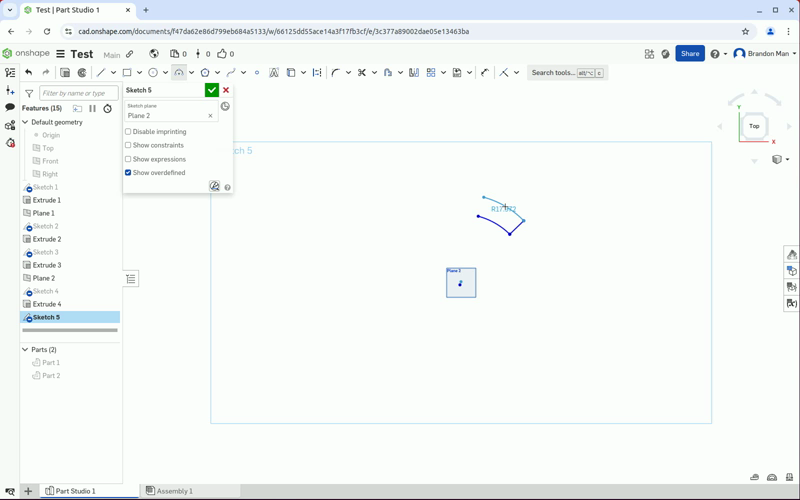
key_up(shift)
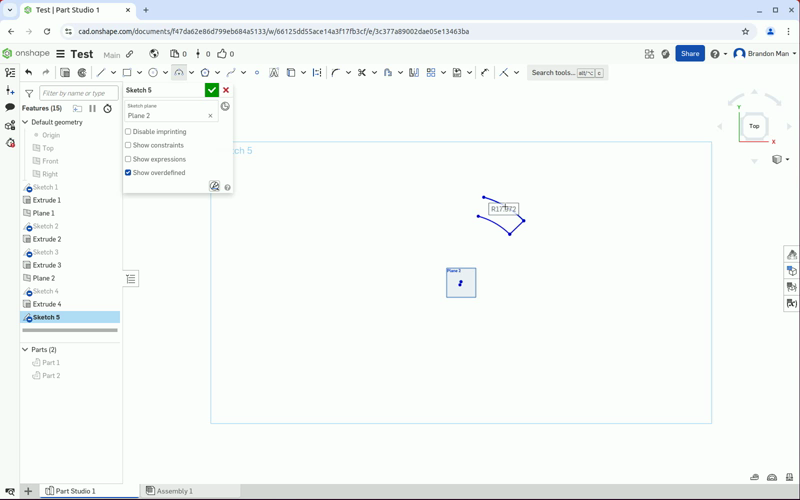
key(esc)
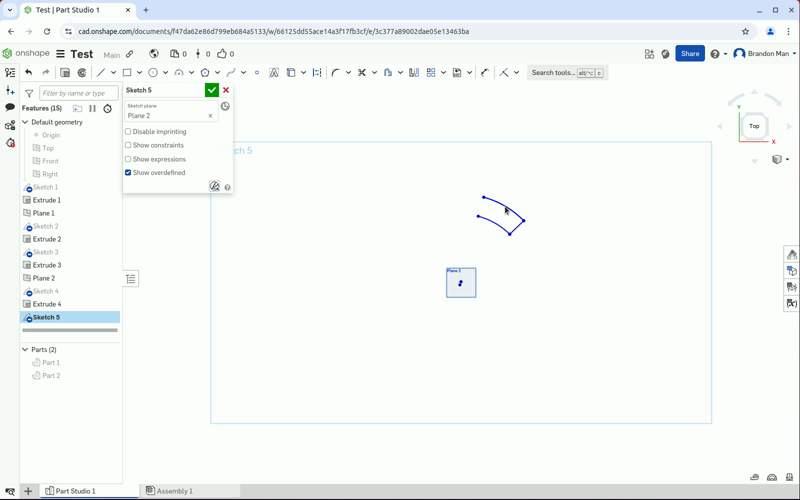
key(l)
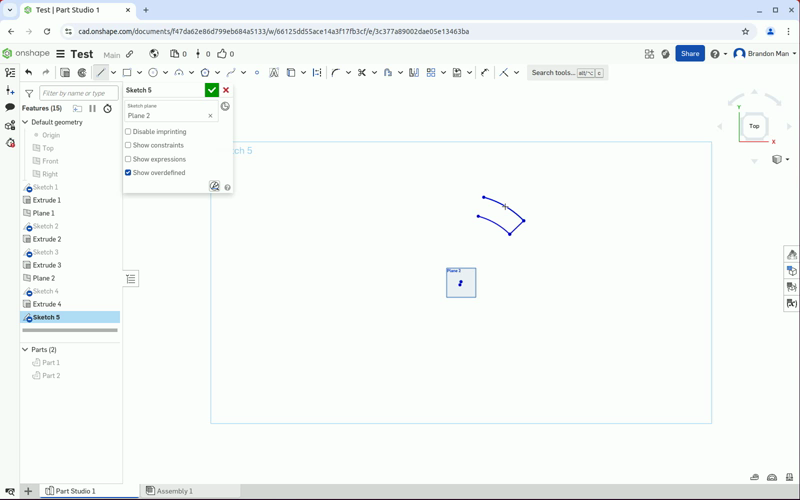
mouse_move(483, 197)
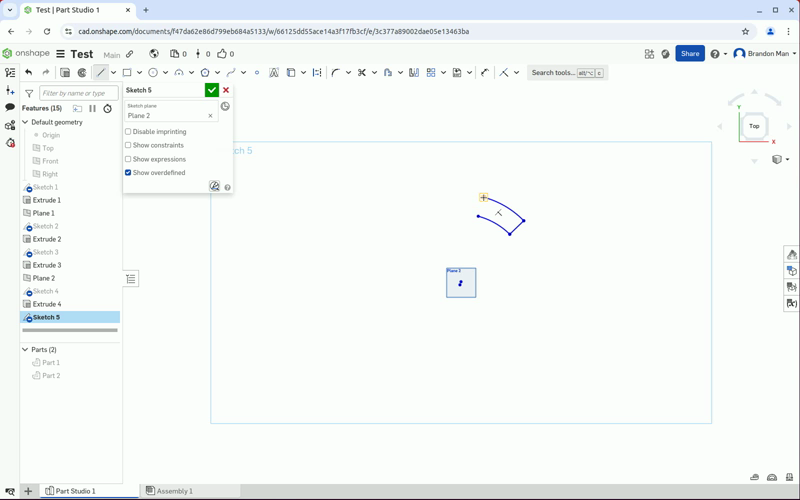
click(483, 197)
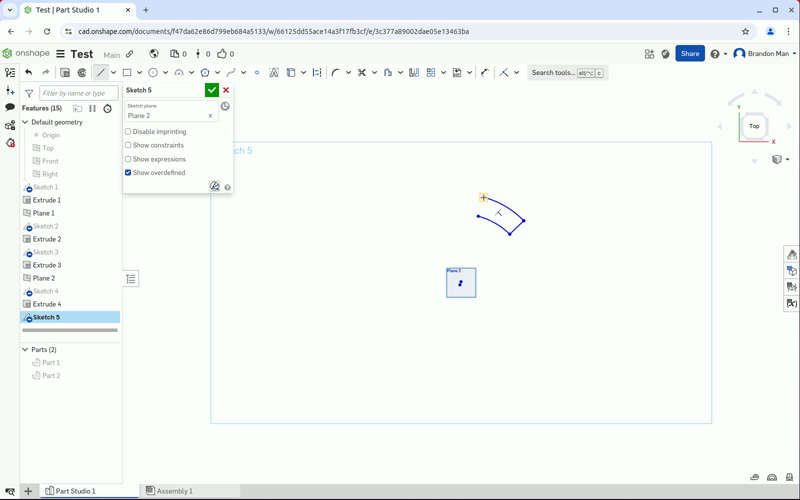
mouse_move(513, 197)
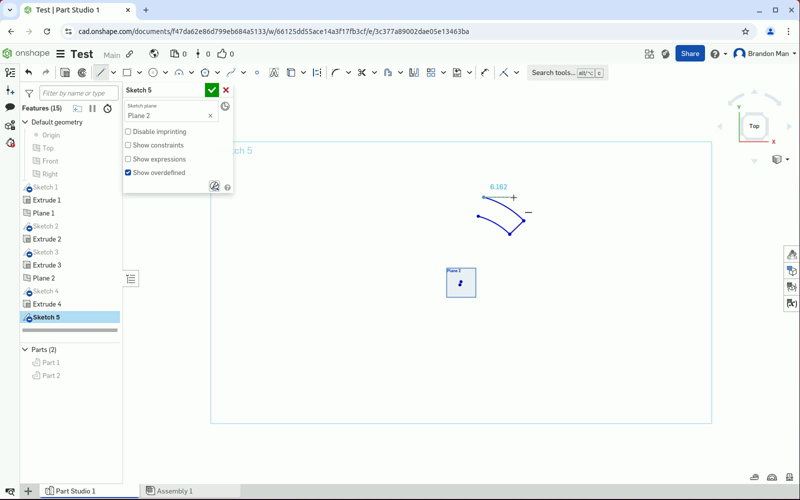
key_down(shift)
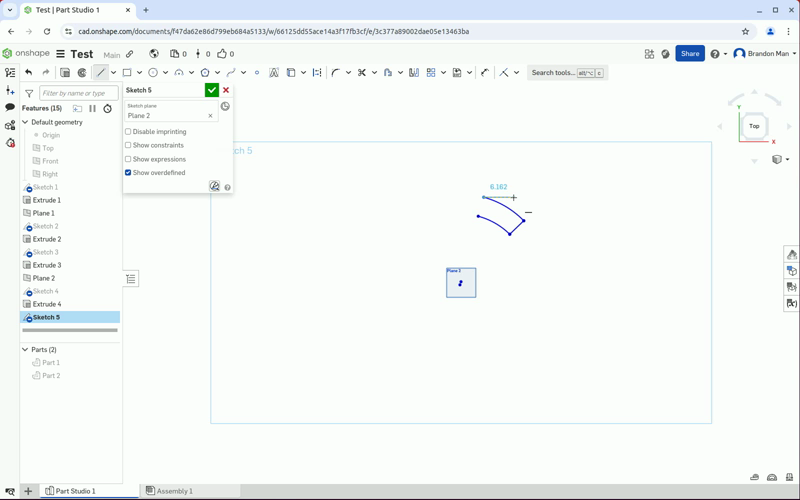
mouse_move(478, 216)
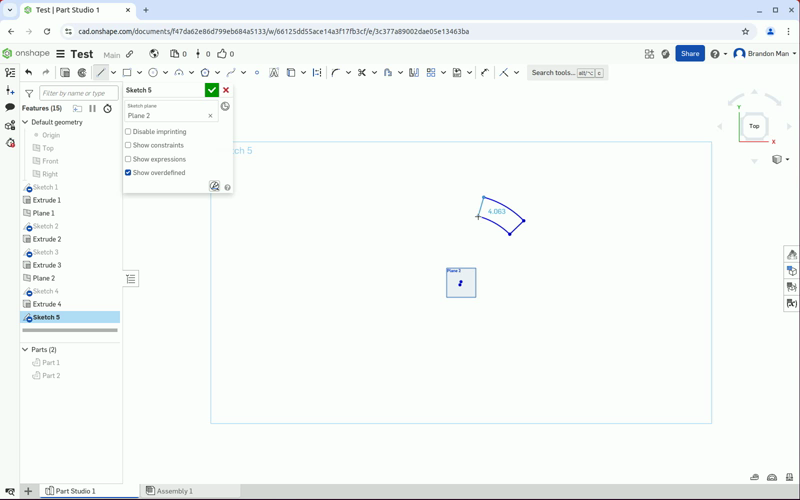
key_up(shift)
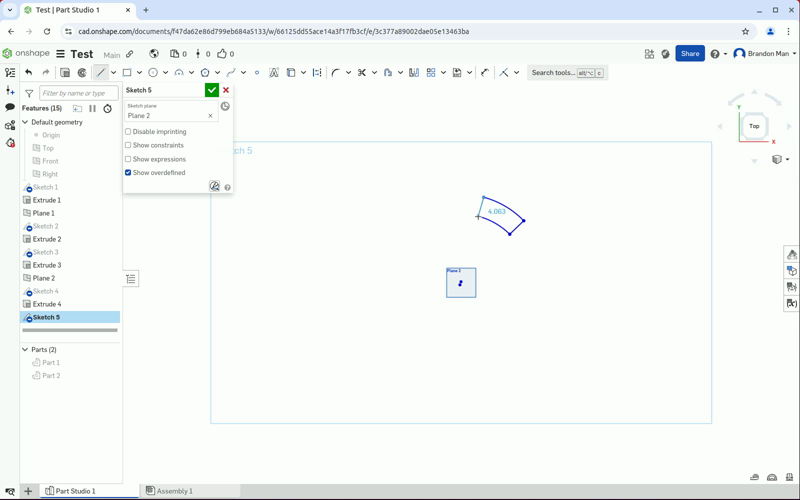
click(478, 216)
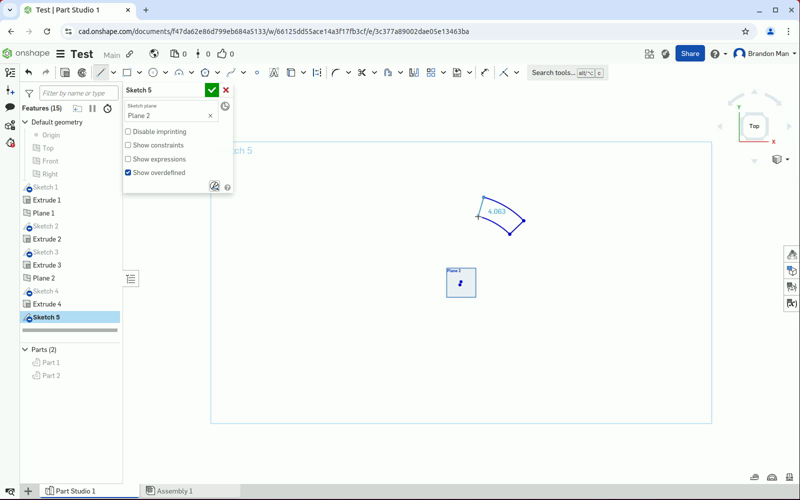
key(esc)
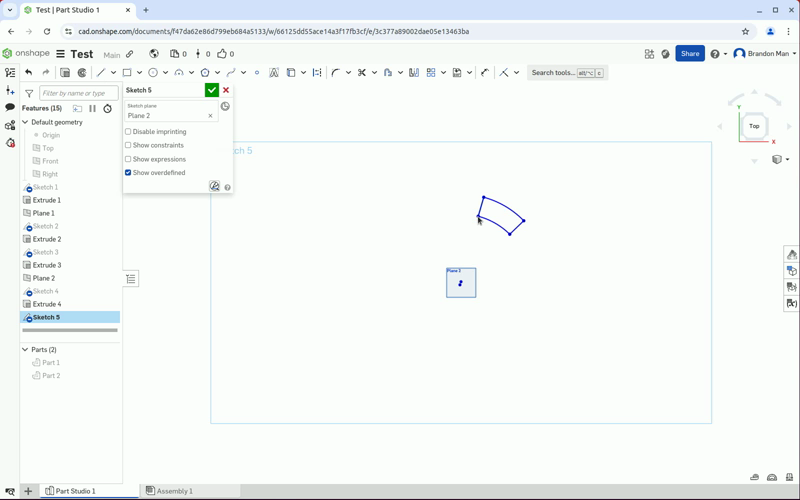
mouse_move(506, 215)
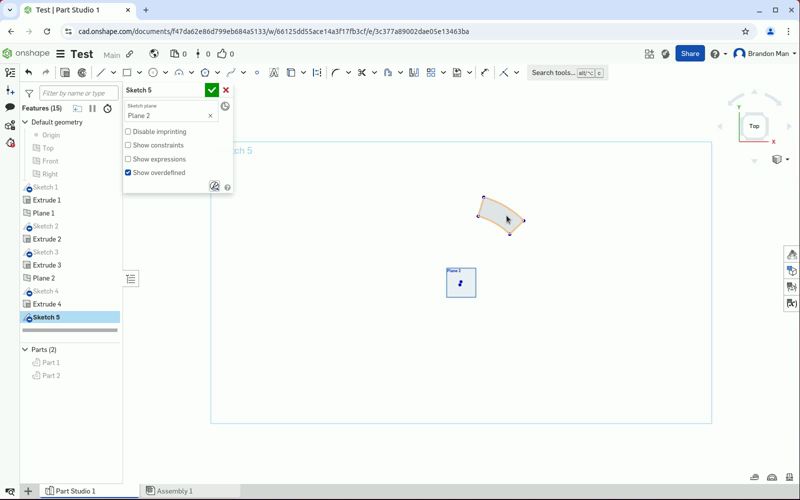
scroll(6)
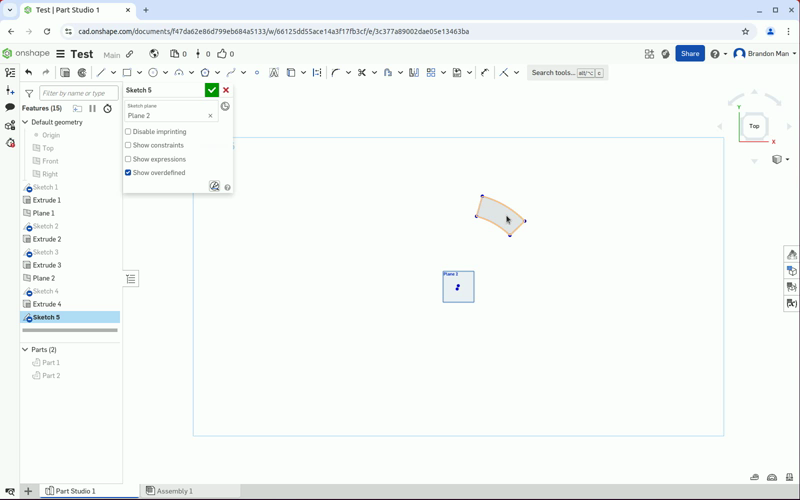
scroll(6)
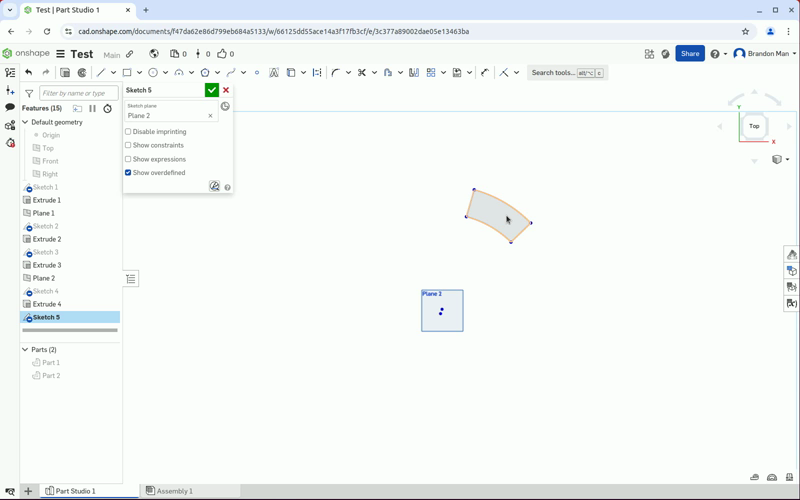
scroll(6)
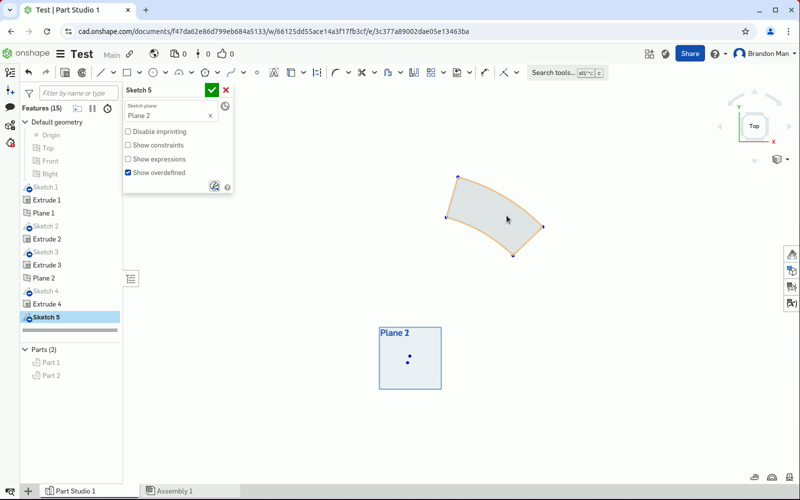
scroll(6)
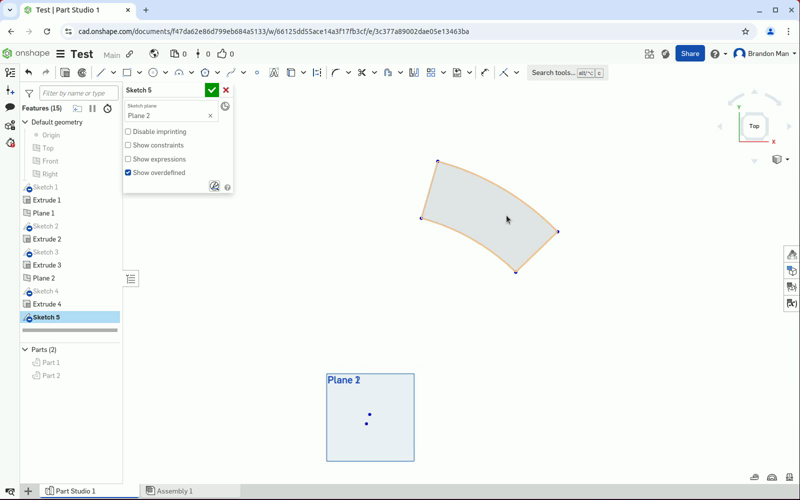
scroll(6)
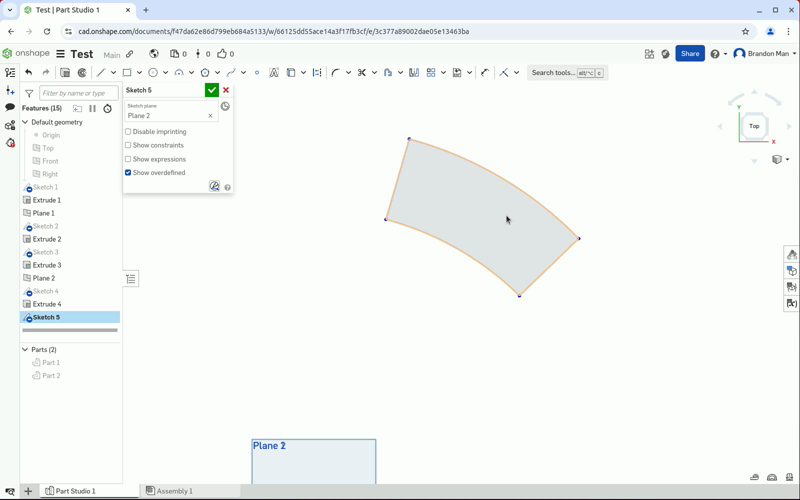
scroll(6)
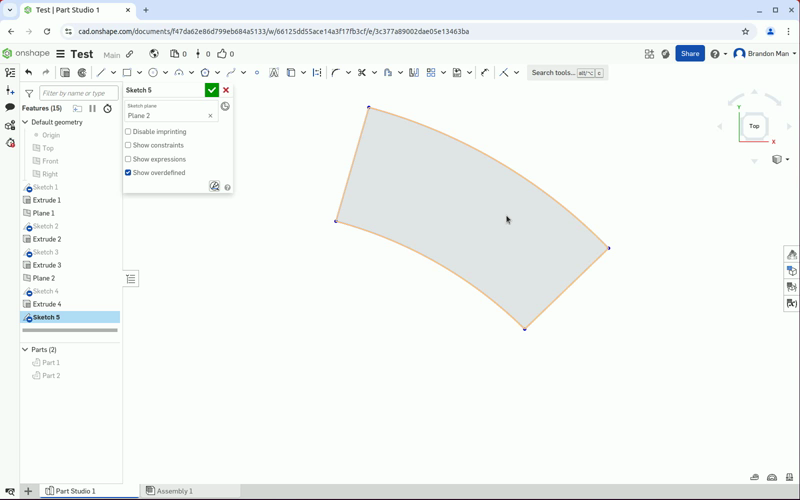
scroll(6)
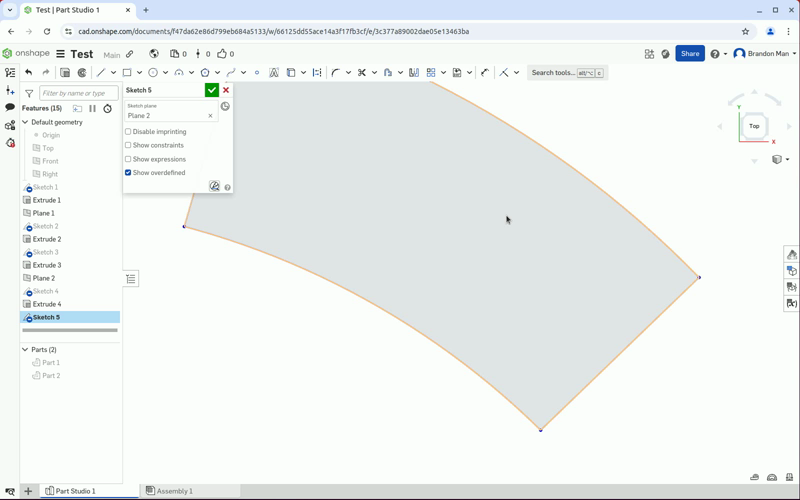
click(506, 215)
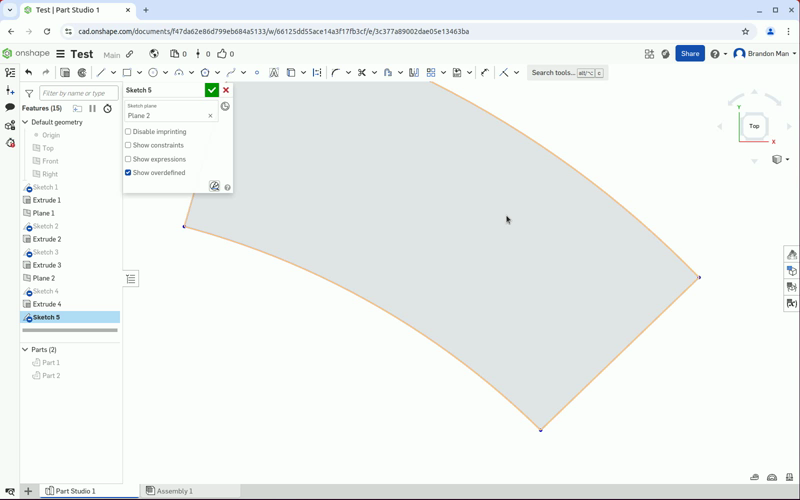
scroll(-6)
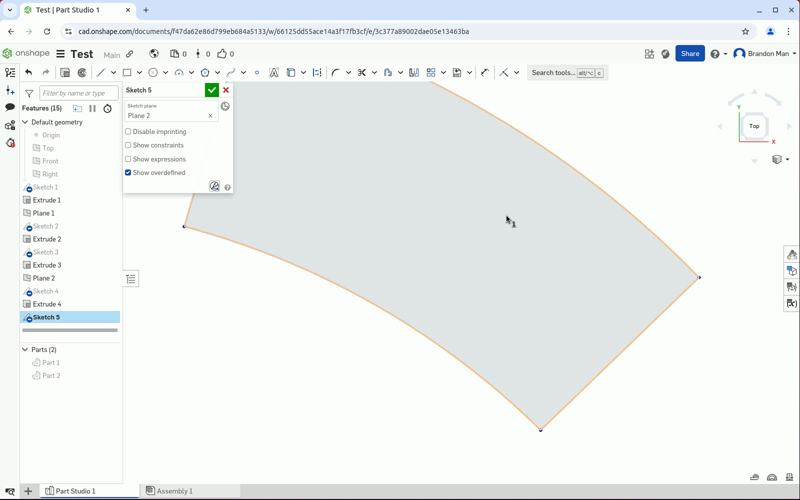
scroll(-6)
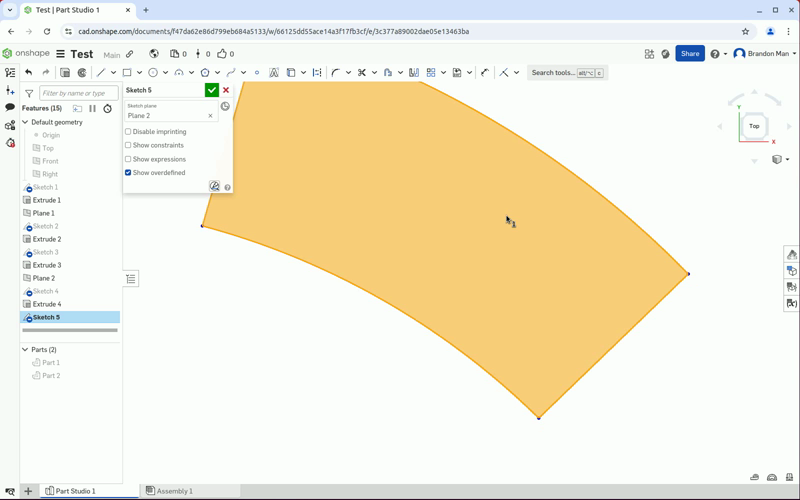
scroll(-6)
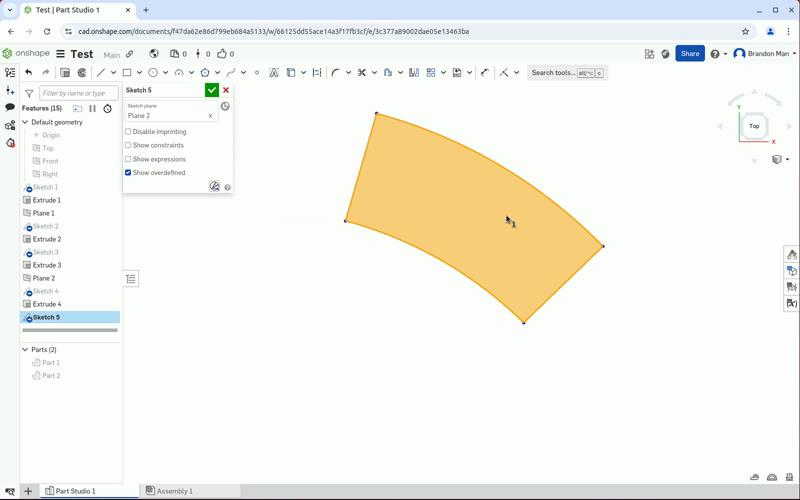
scroll(-6)
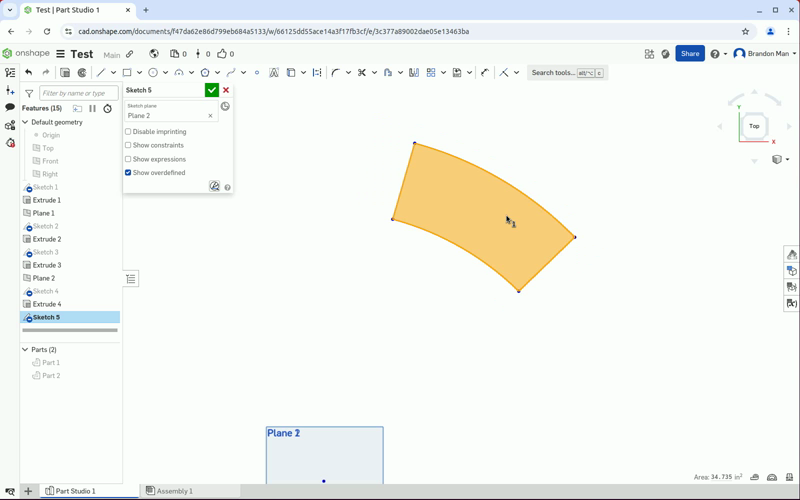
scroll(-6)
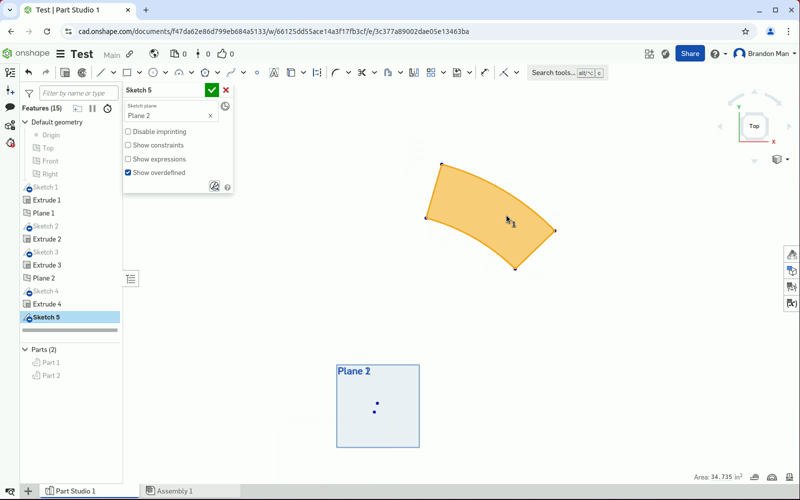
scroll(-6)
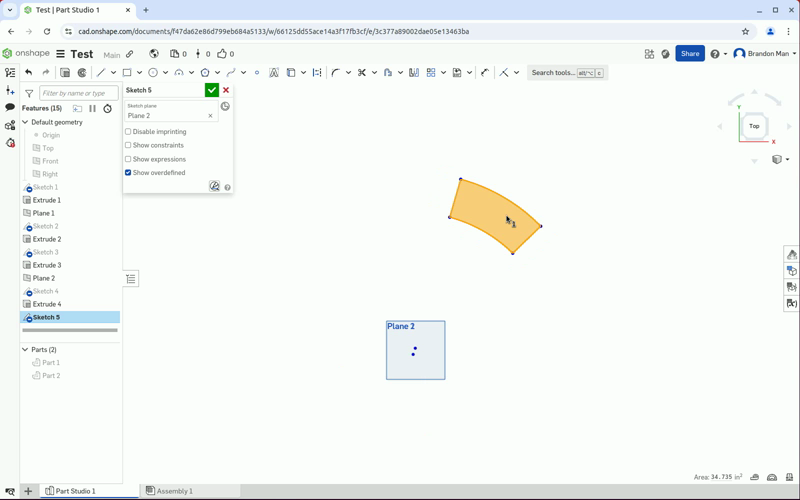
scroll(-6)
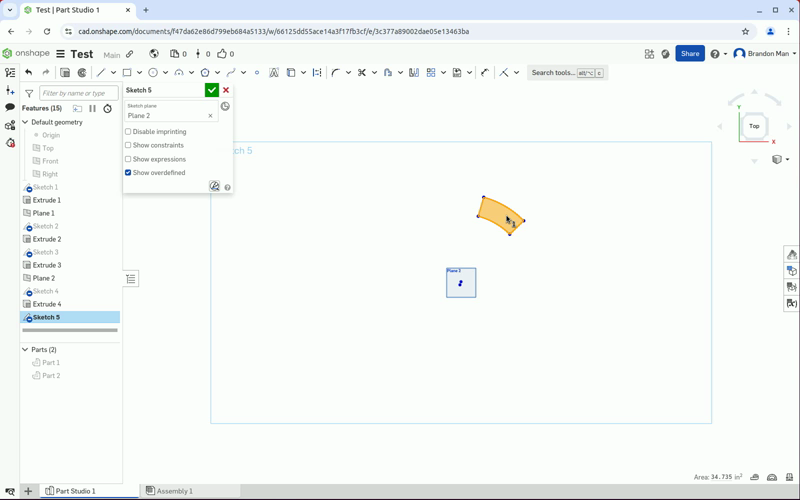
mouse_move(73, 352)
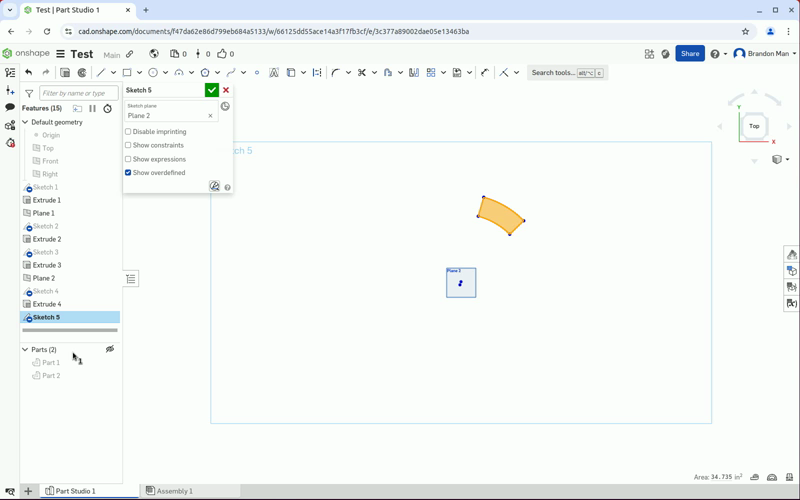
key(shift+y)
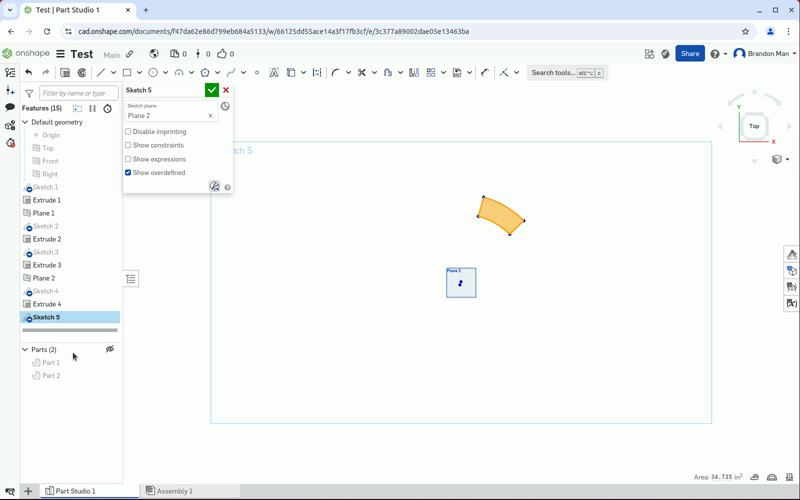
key(shift+e)
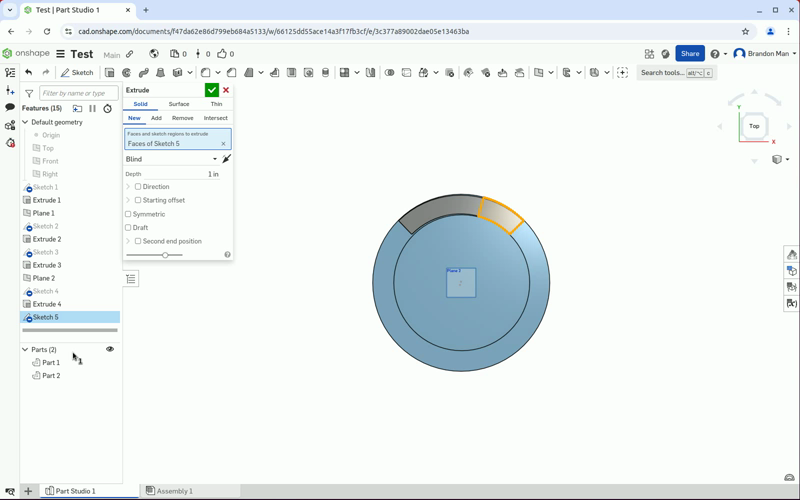
mouse_move(143, 106)
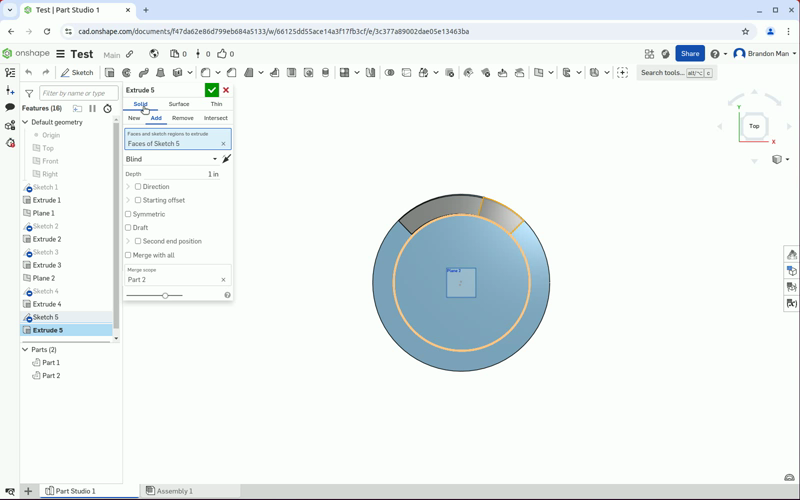
click(143, 106)
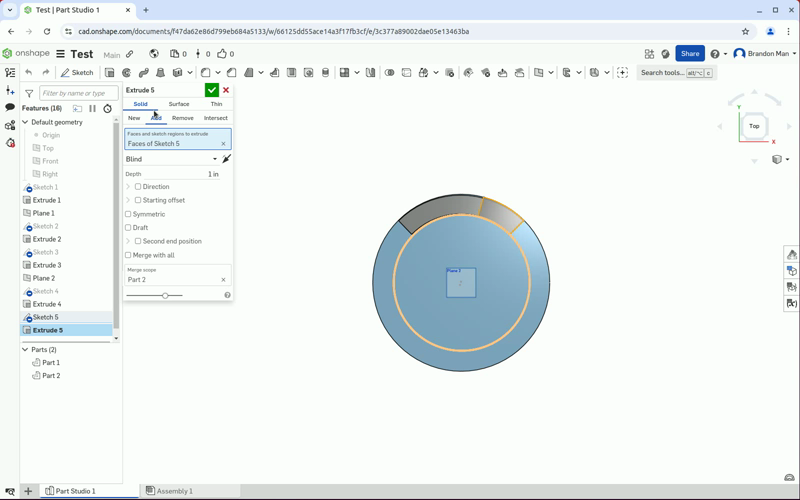
mouse_move(186, 120)
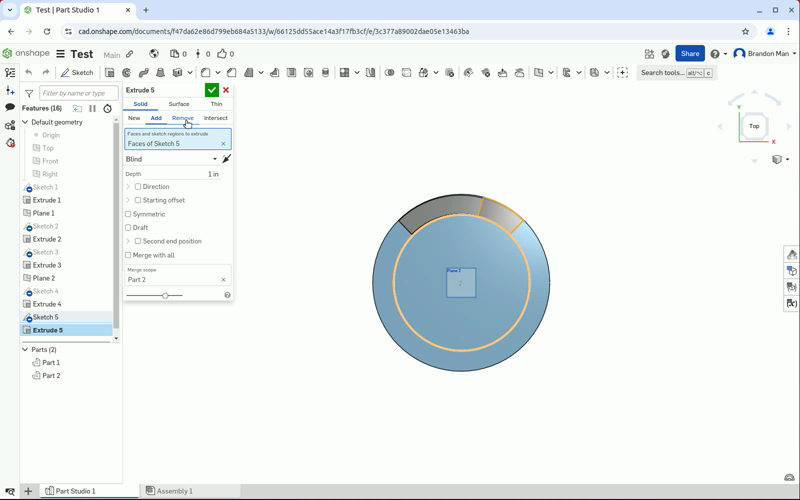
click(186, 120)
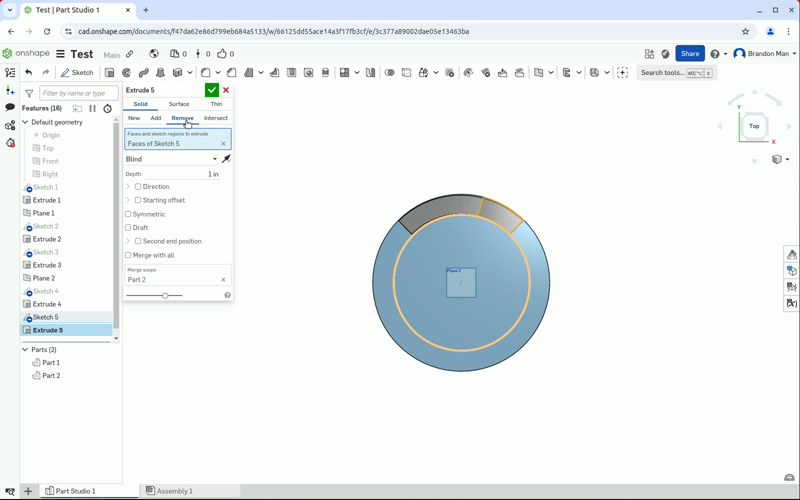
key(tab, 4)
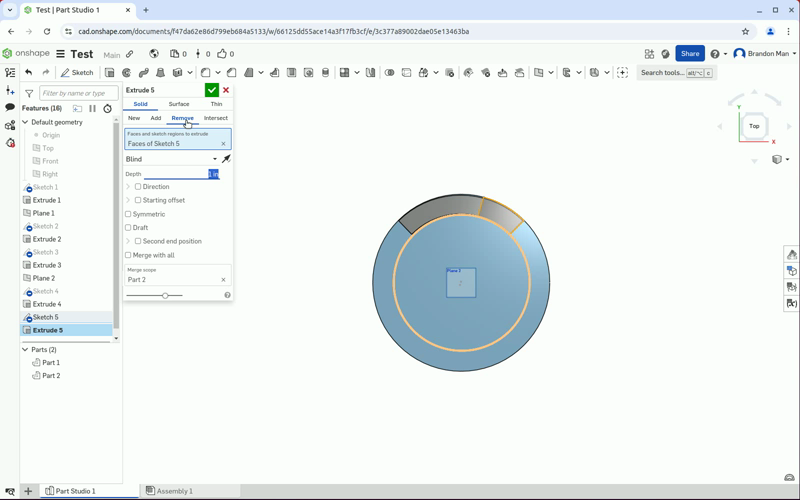
text(0.963)
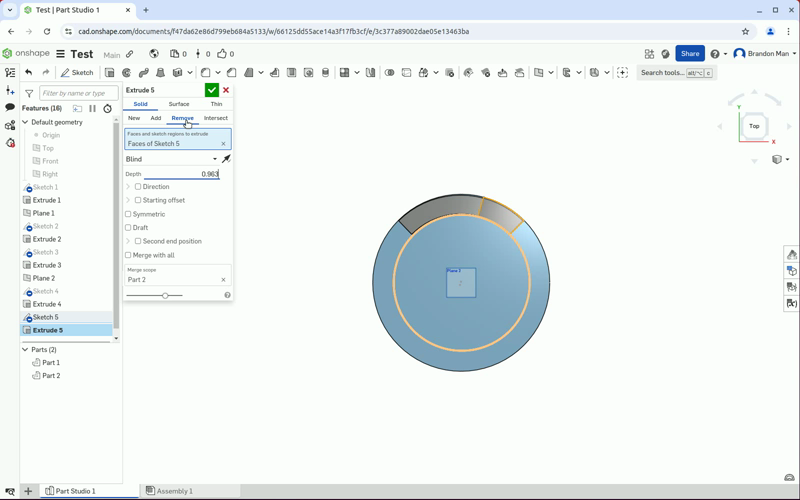
key(tab, 6)
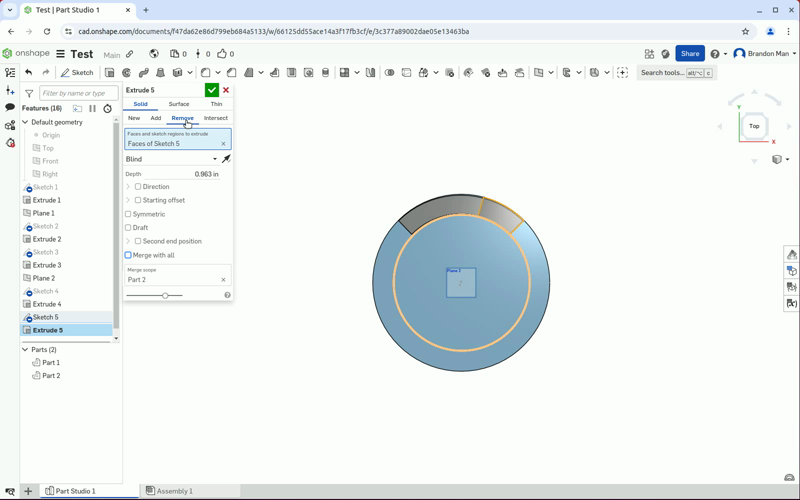
key(space)
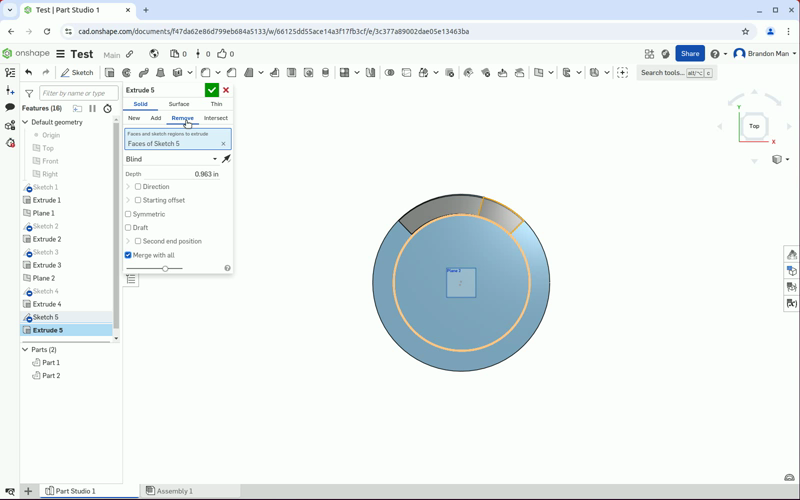
key(enter)
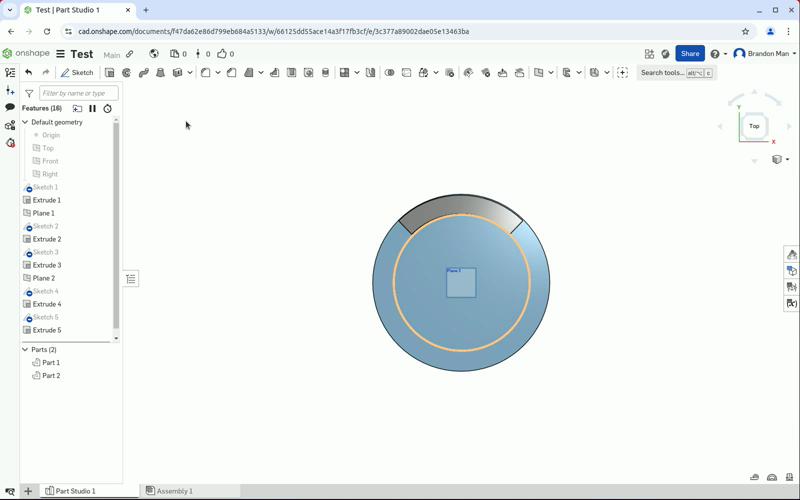
key(shift+h)
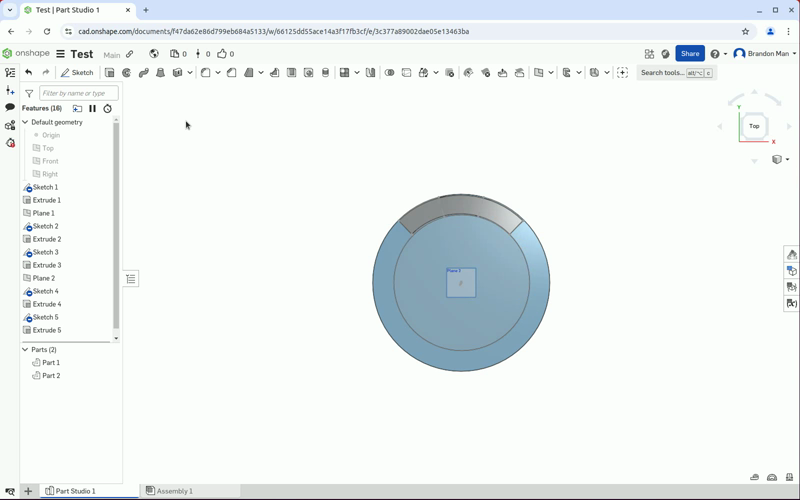
key(shift+h)
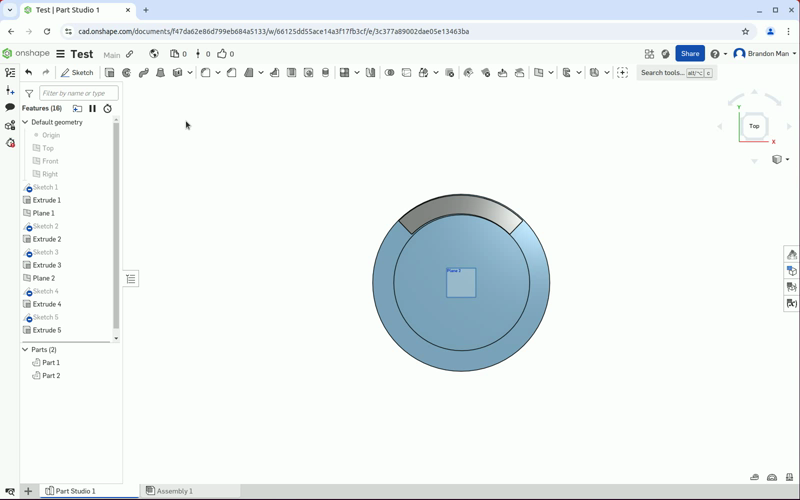
mouse_move(69, 189)
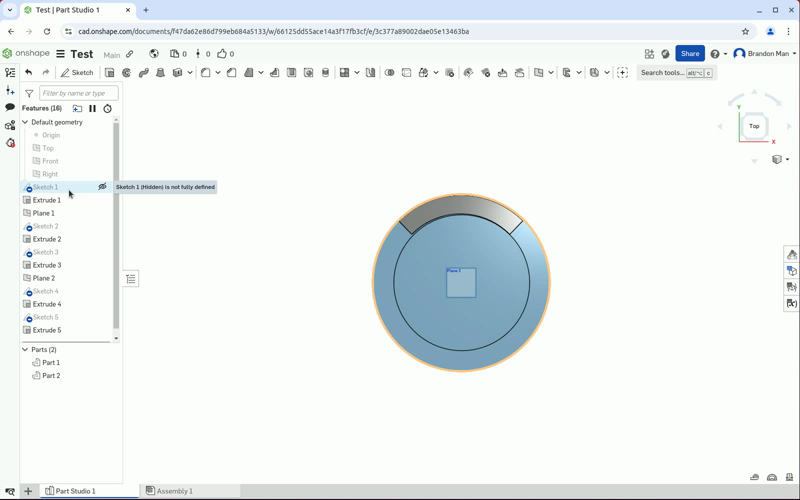
click(69, 189)
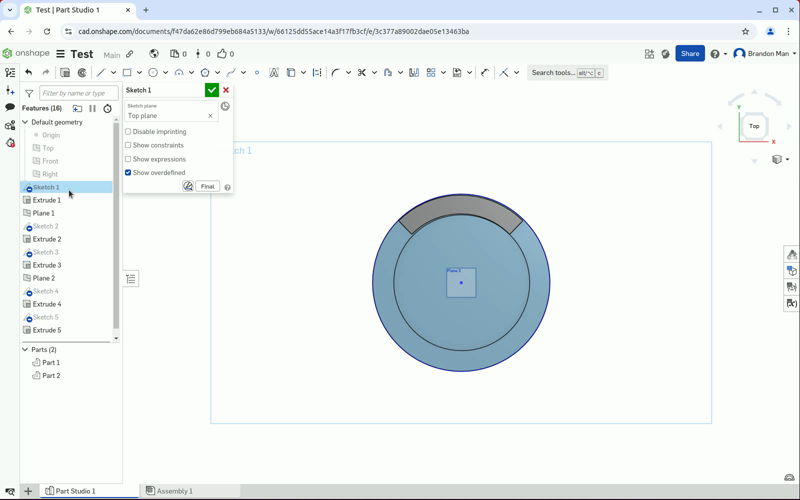
mouse_move(229, 92)
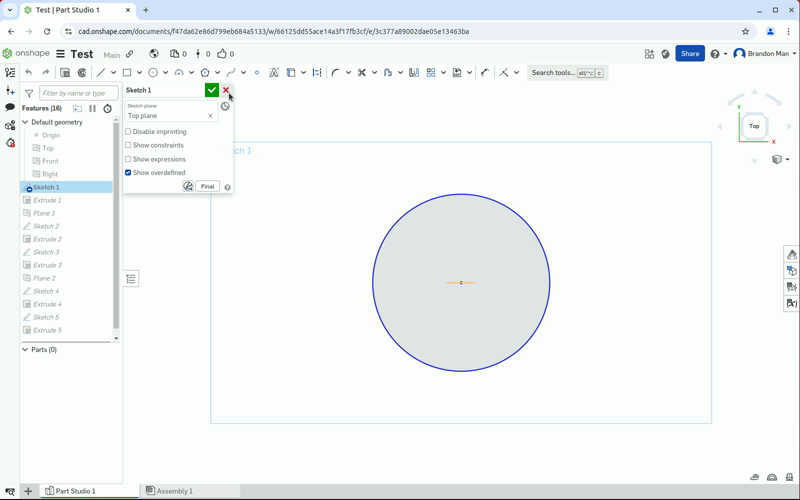
click(229, 92)
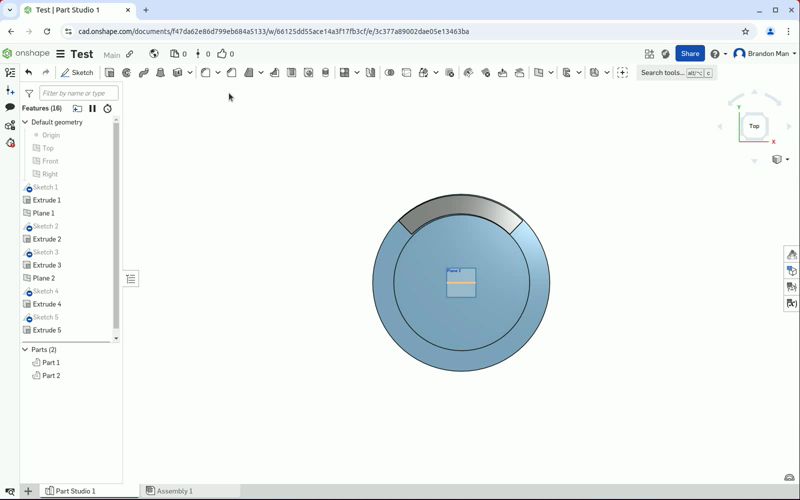
mouse_move(73, 352)
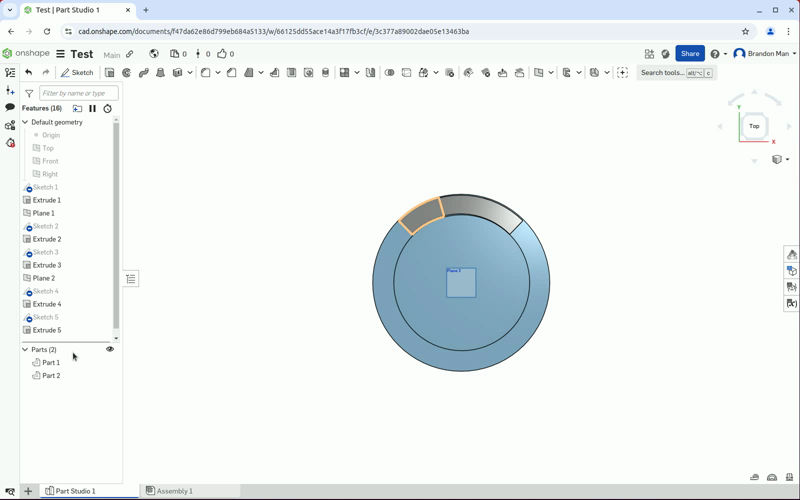
key(y)
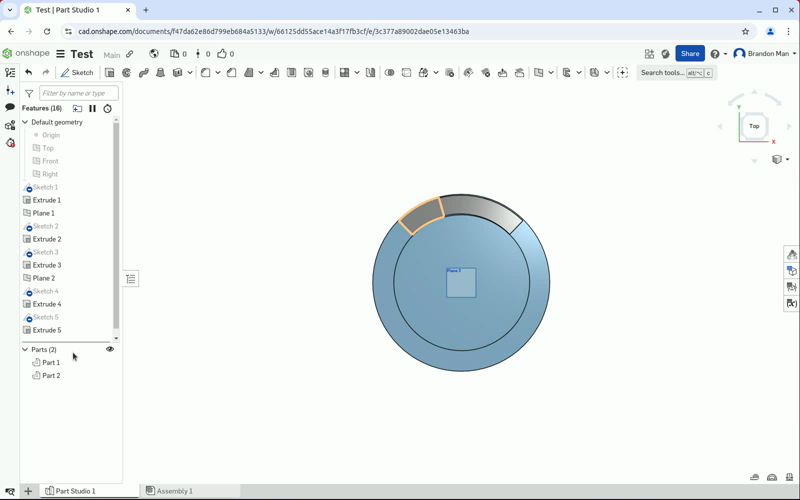
key(shift+p)
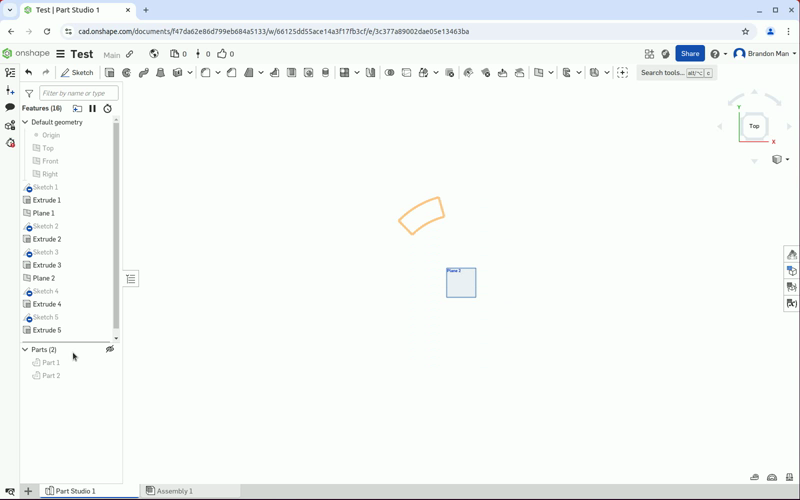
key(space)
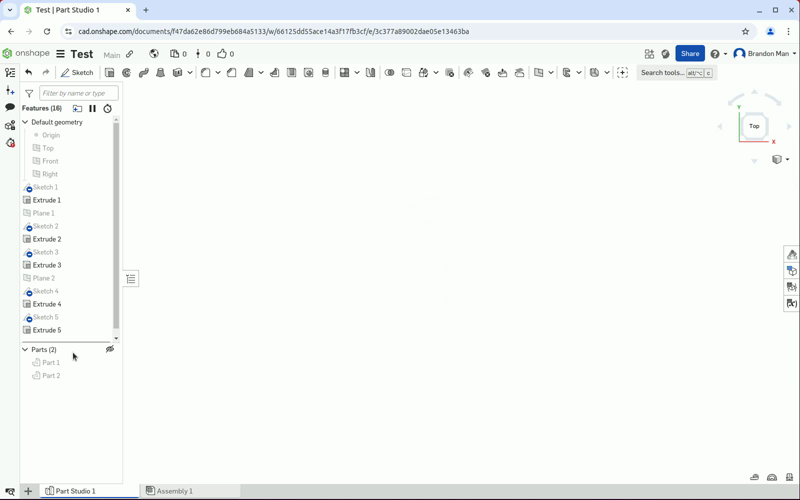
key_down(shift)
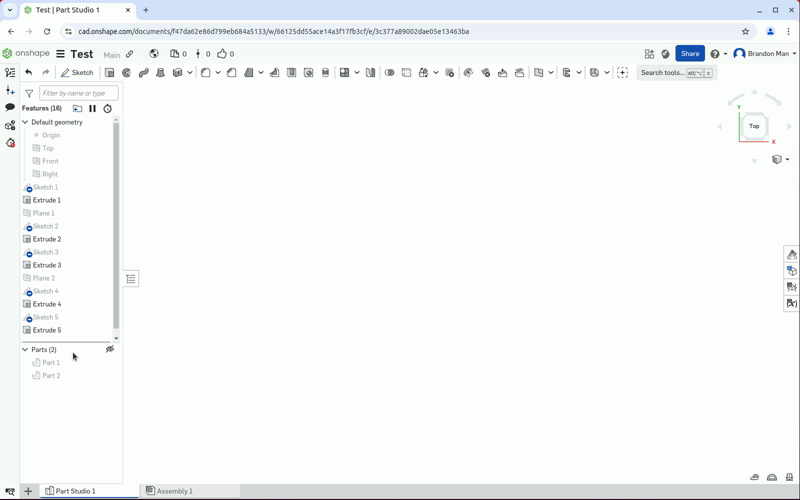
key(up)
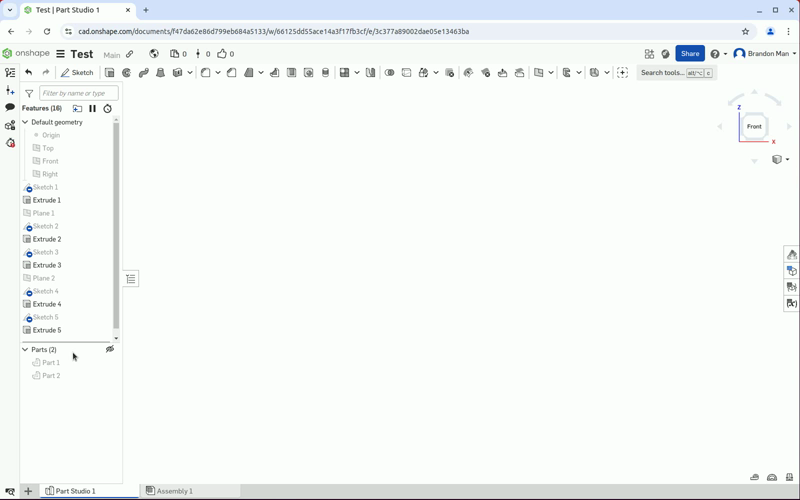
key_up(shift)
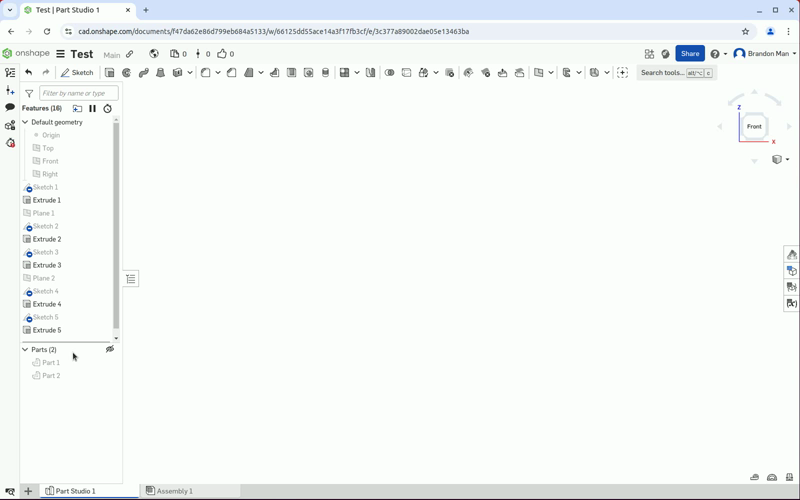
key(space)
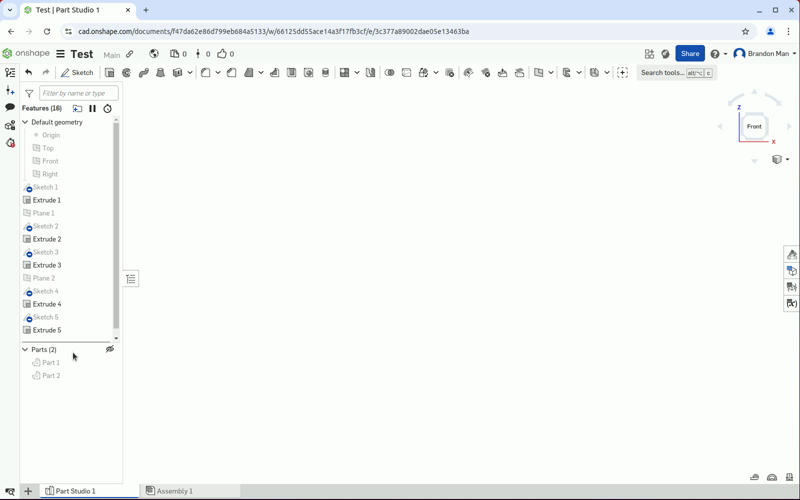
key_down(shift)
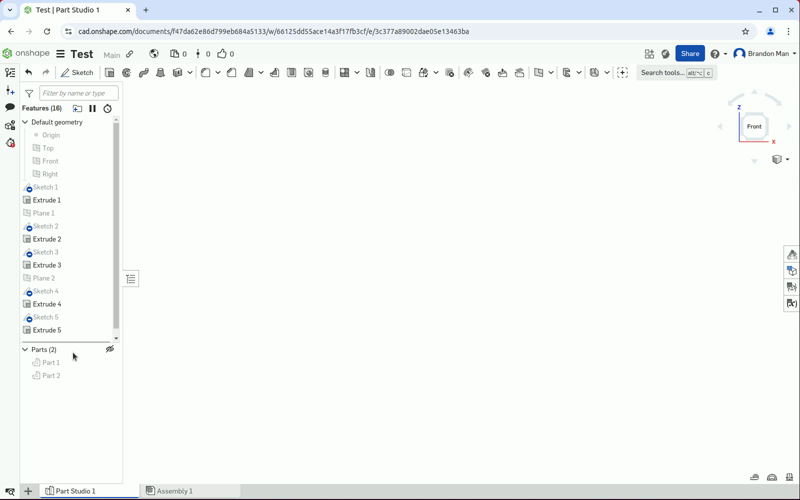
key(left)
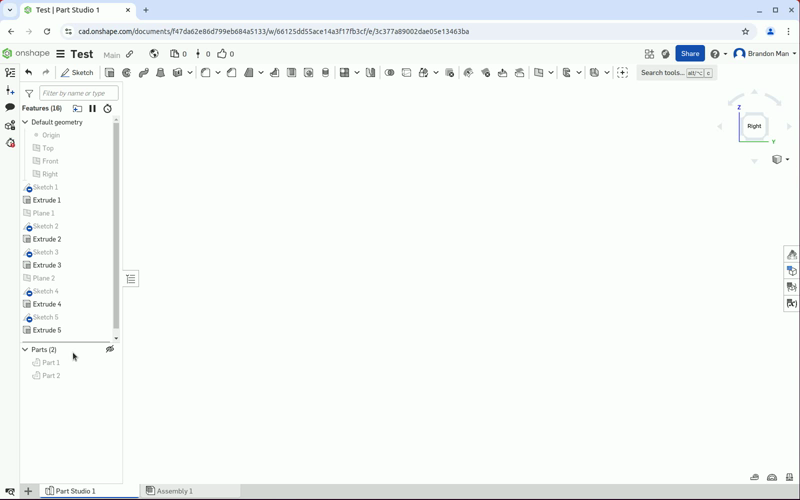
key_up(shift)
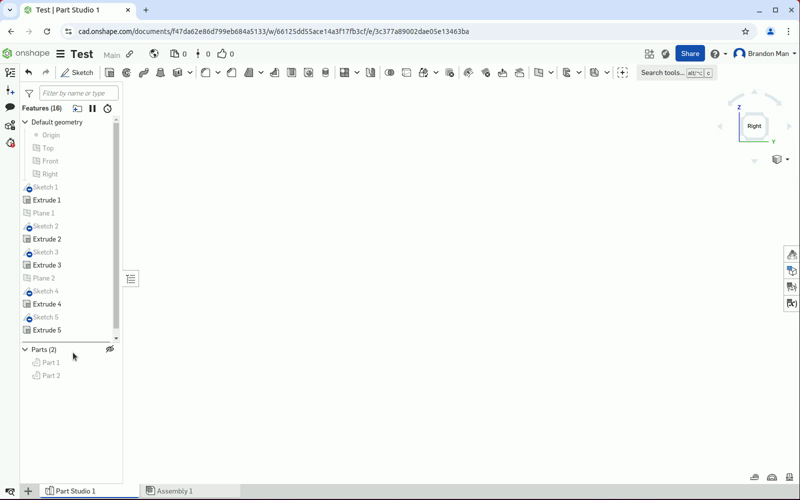
mouse_move(73, 352)
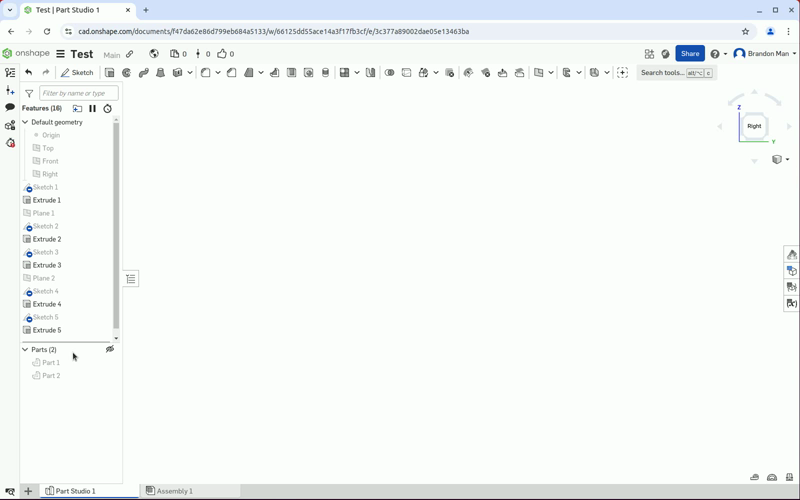
key(shift+y)
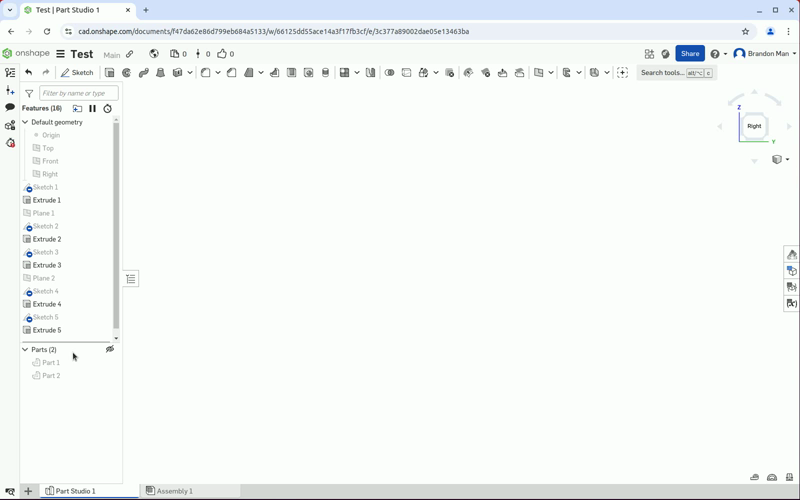
key(shift+s)
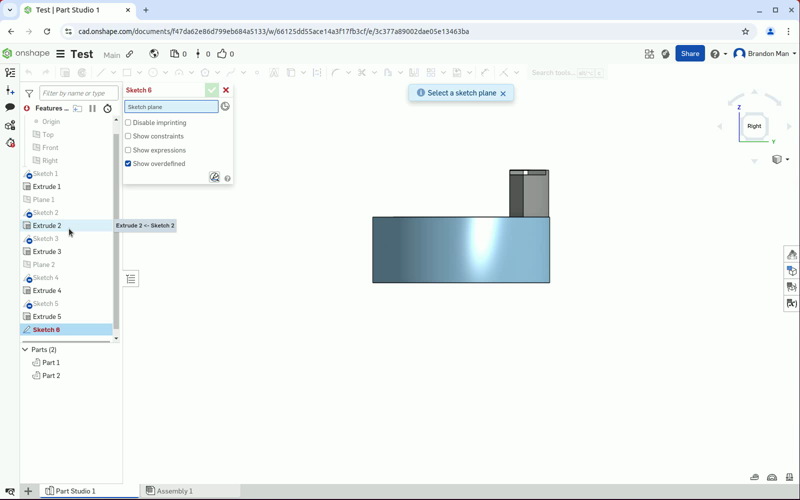
scroll(3)
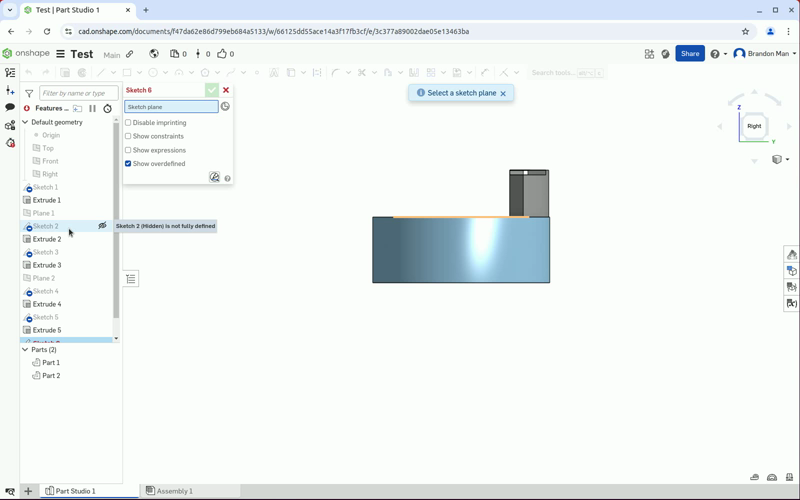
mouse_move(69, 176)
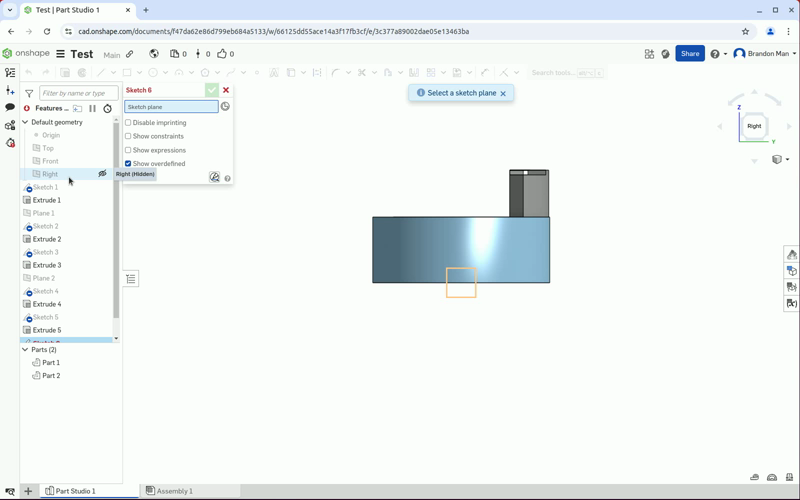
click(69, 176)
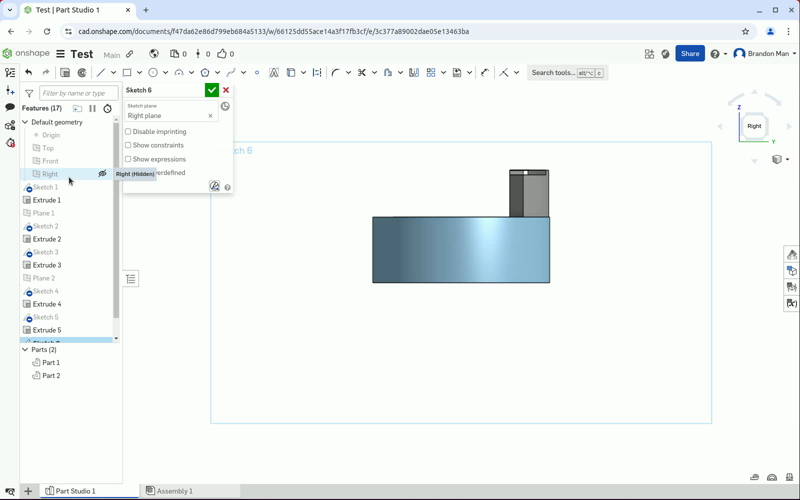
mouse_move(73, 352)
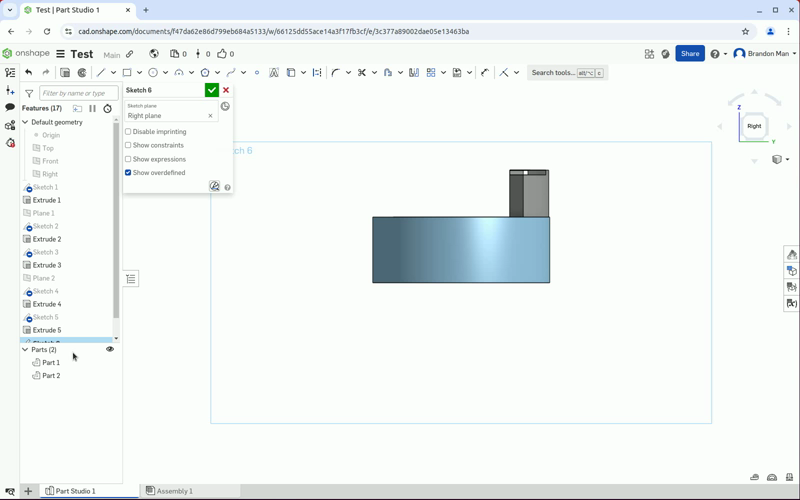
key(y)
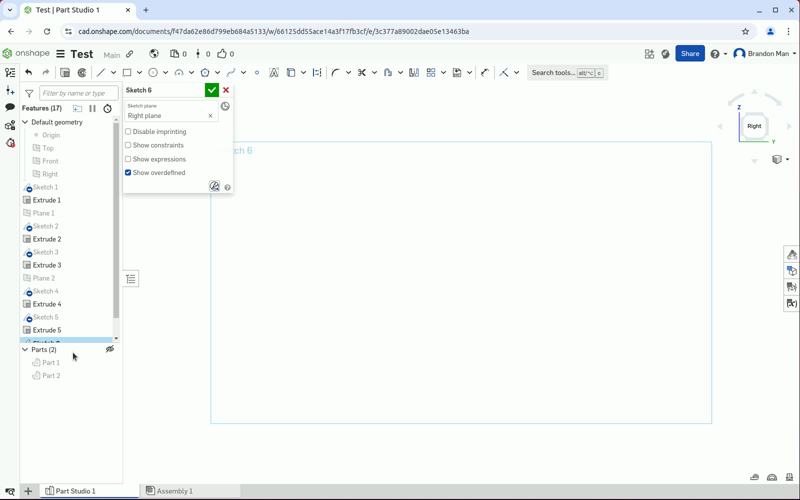
key(l)
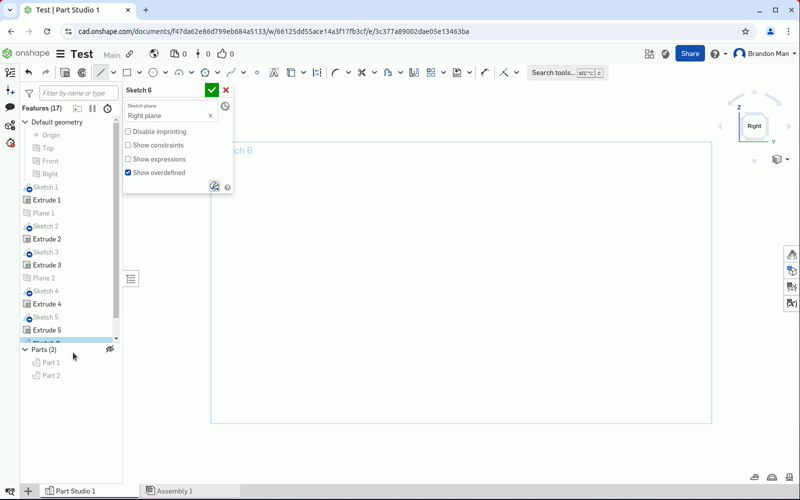
key_down(shift)
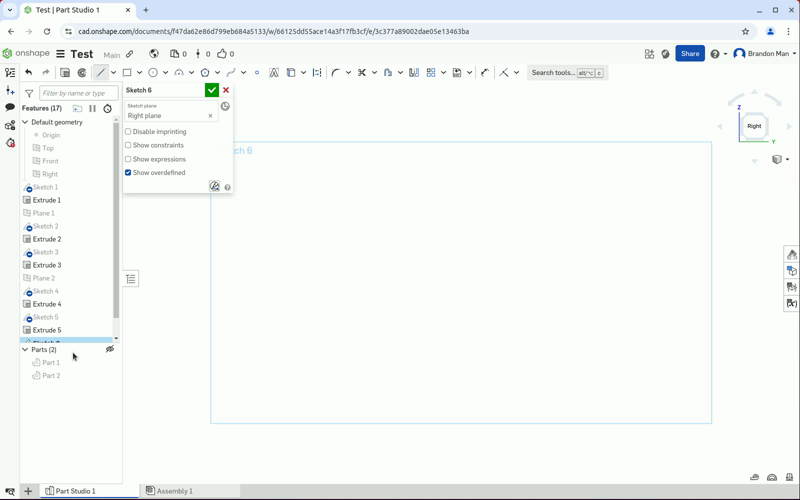
mouse_move(438, 260)
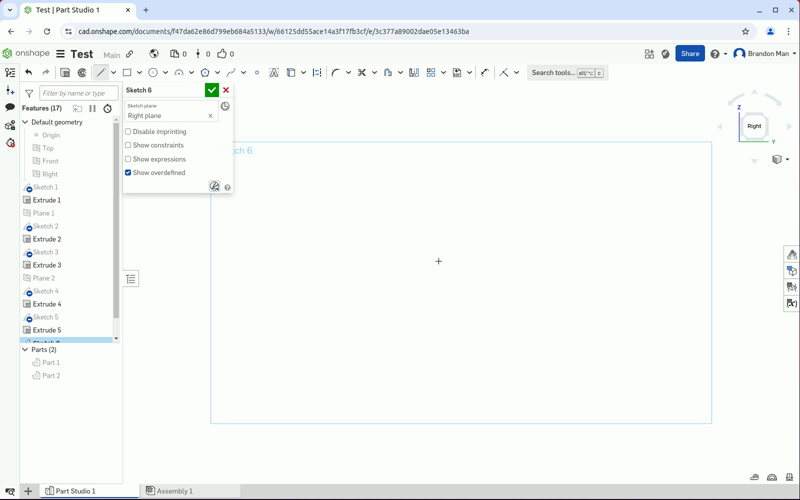
click(438, 260)
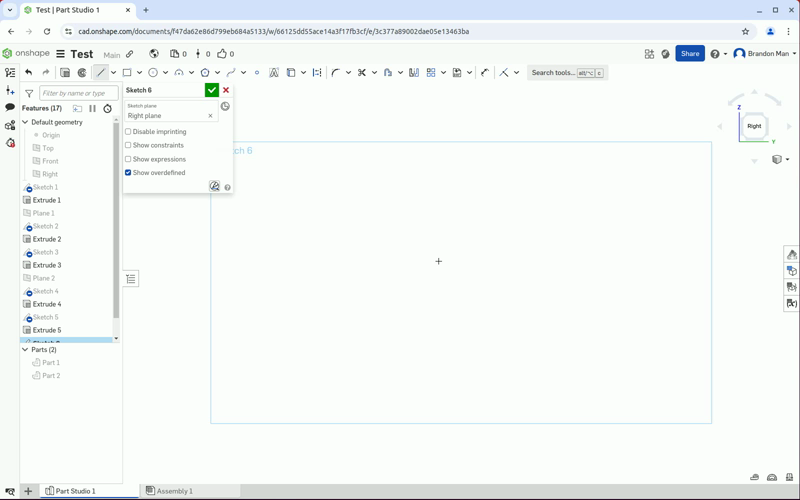
key_up(shift)
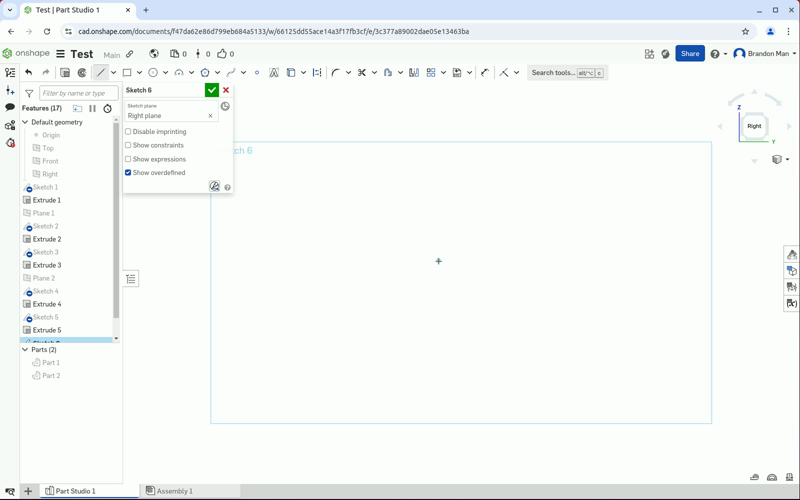
key_down(shift)
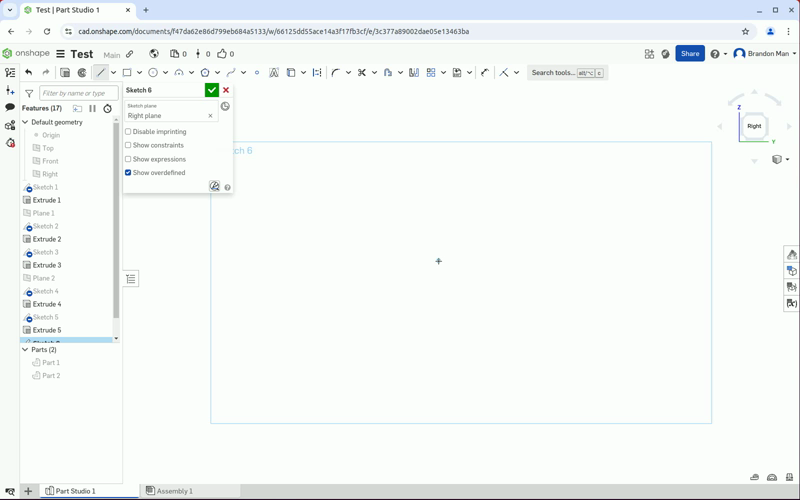
mouse_move(468, 260)
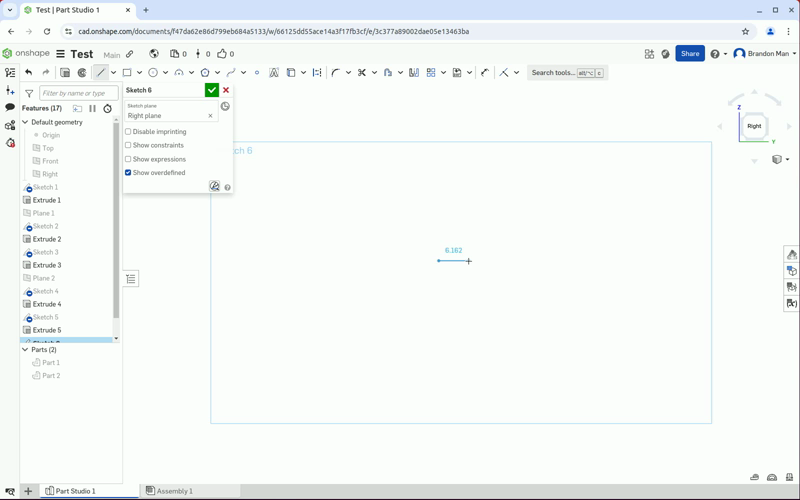
mouse_move(483, 260)
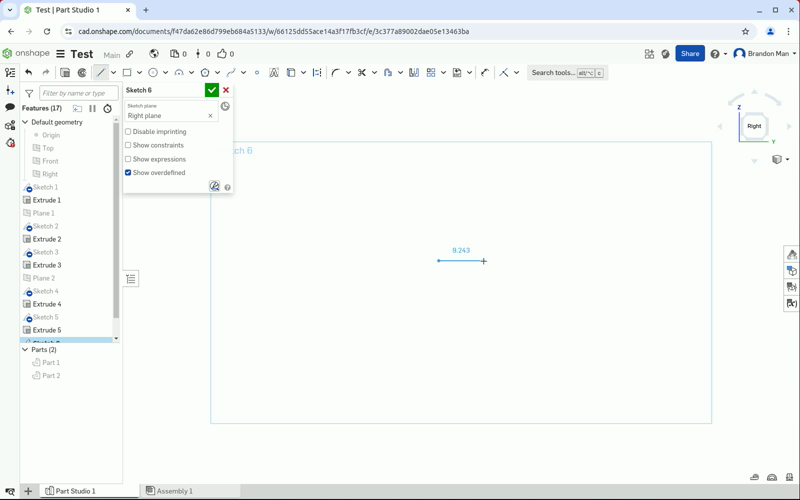
click(483, 260)
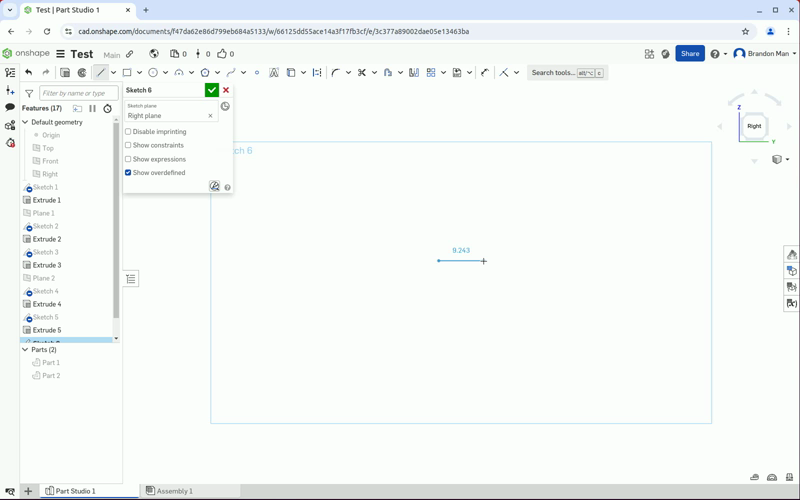
key_up(shift)
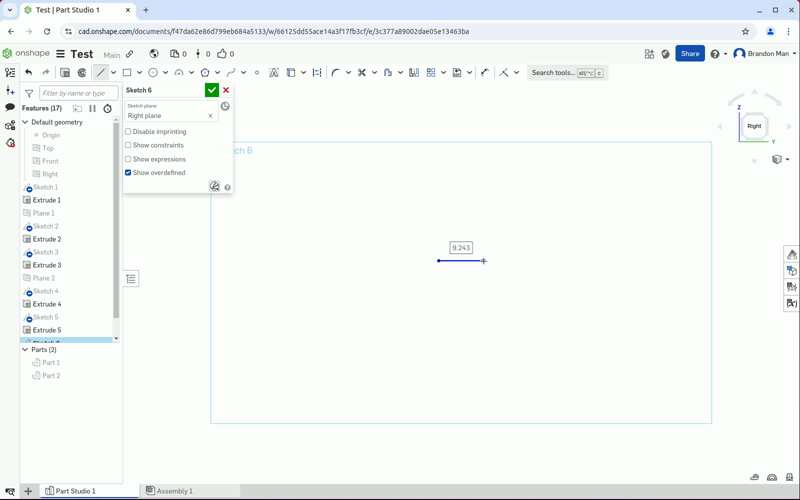
key_down(shift)
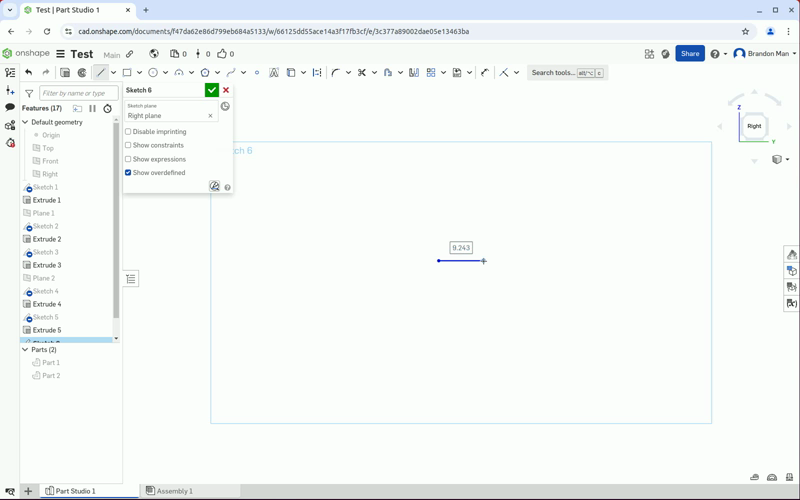
mouse_move(513, 260)
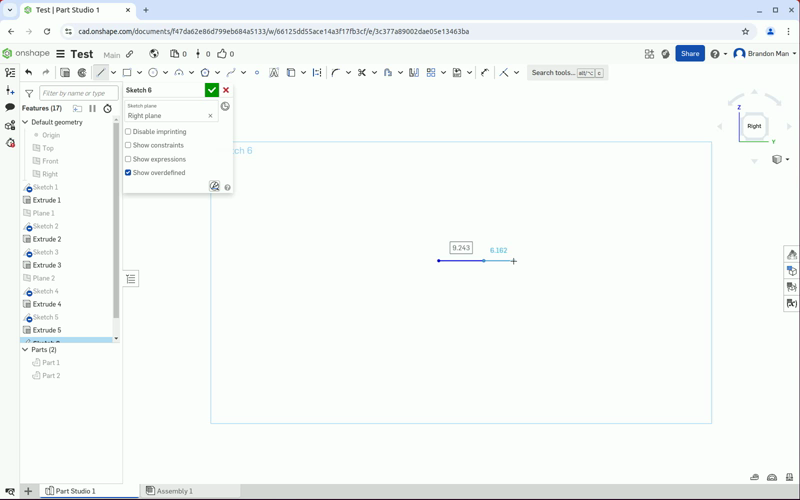
mouse_move(483, 249)
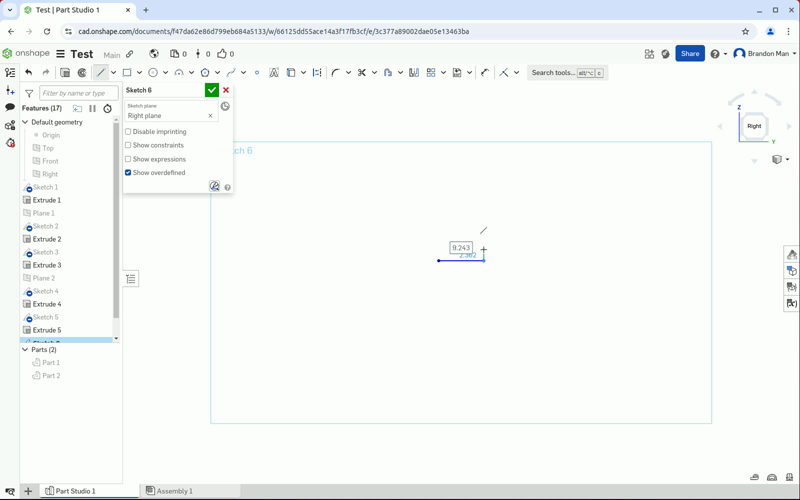
click(483, 249)
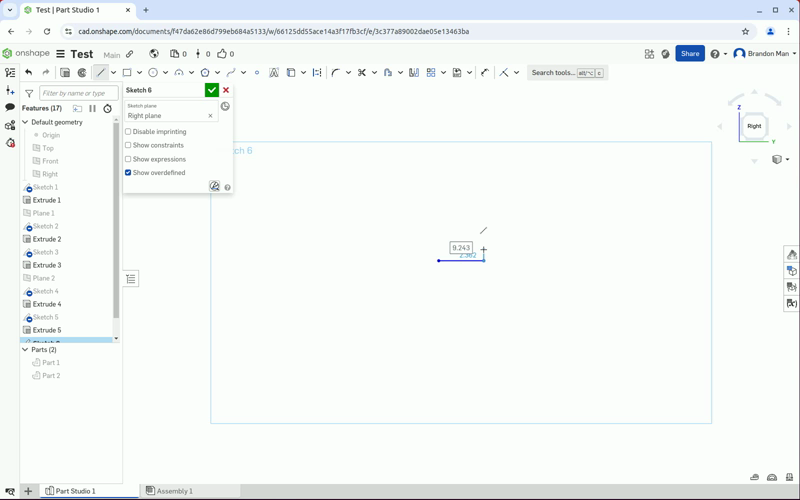
key_up(shift)
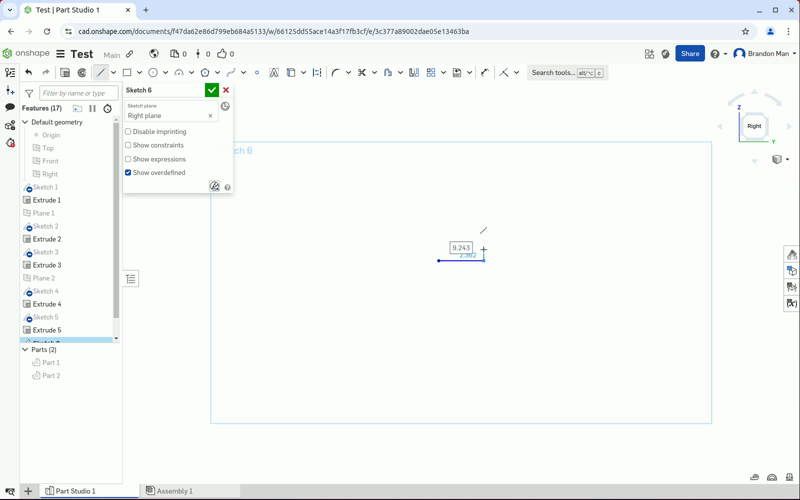
key_down(shift)
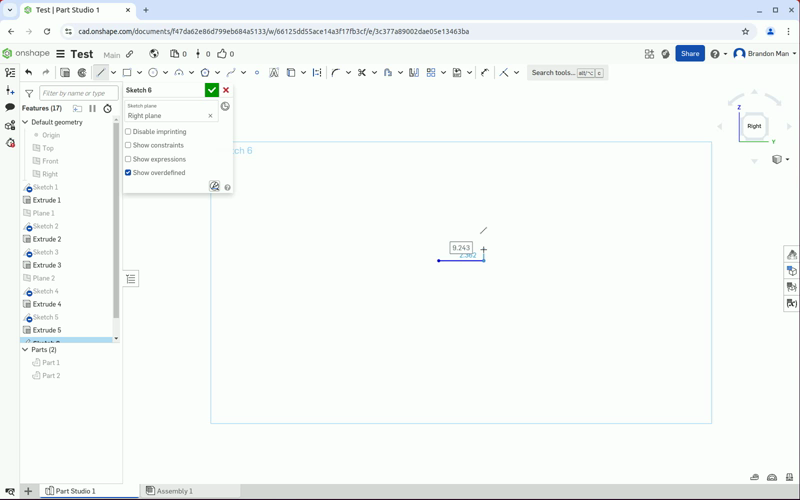
mouse_move(513, 249)
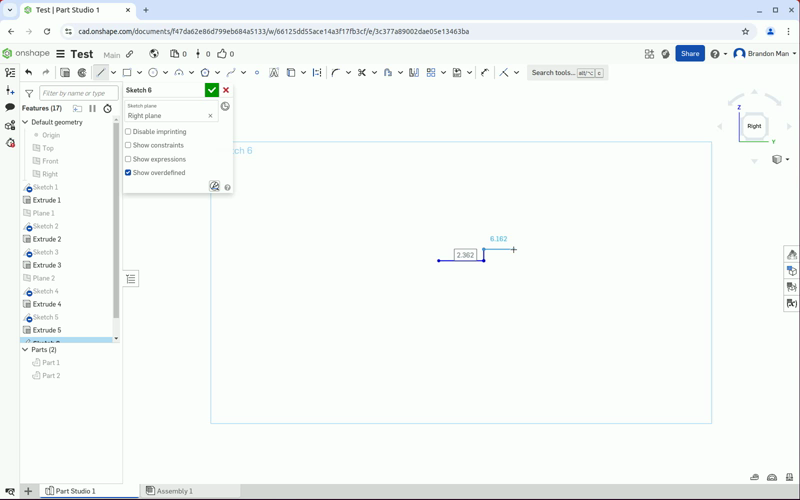
mouse_move(438, 249)
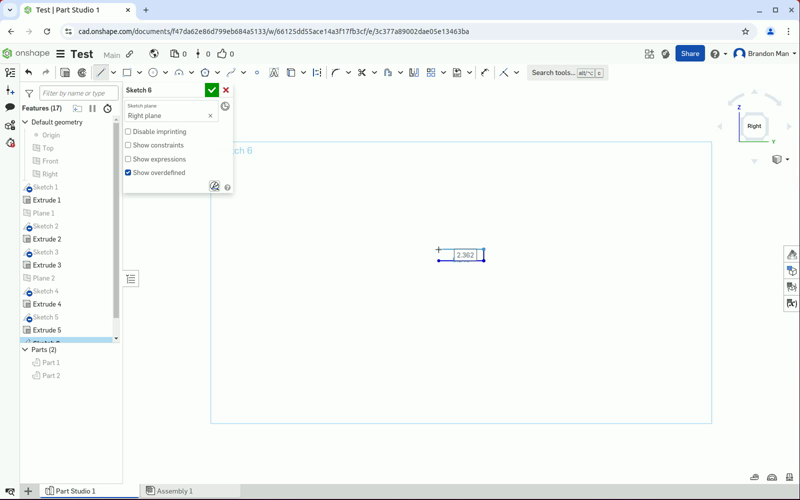
click(438, 249)
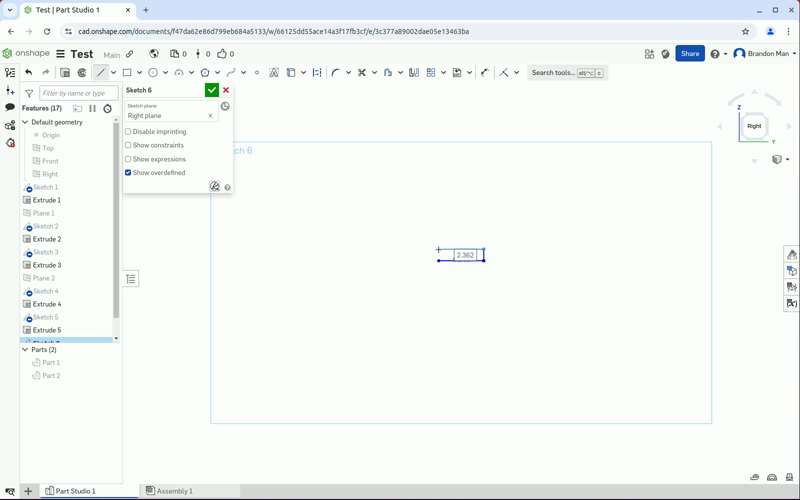
key_up(shift)
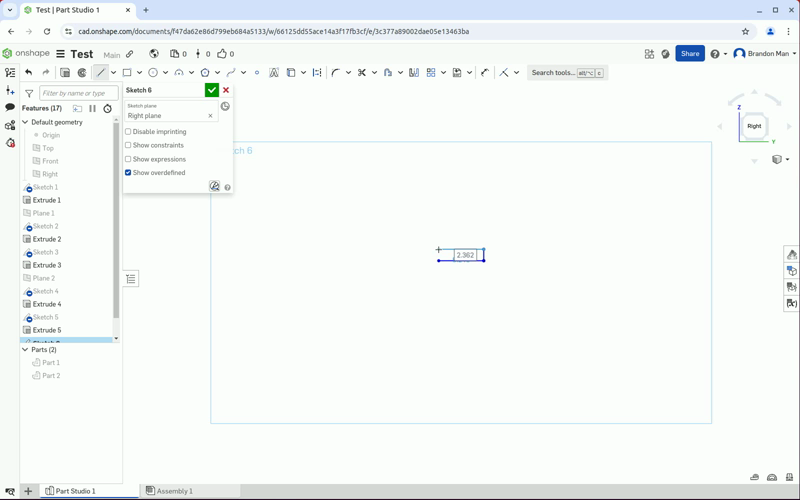
mouse_move(468, 249)
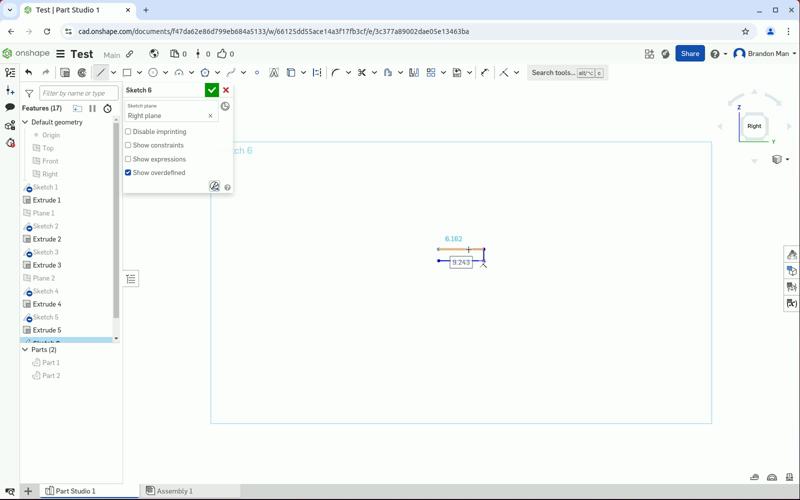
key_down(shift)
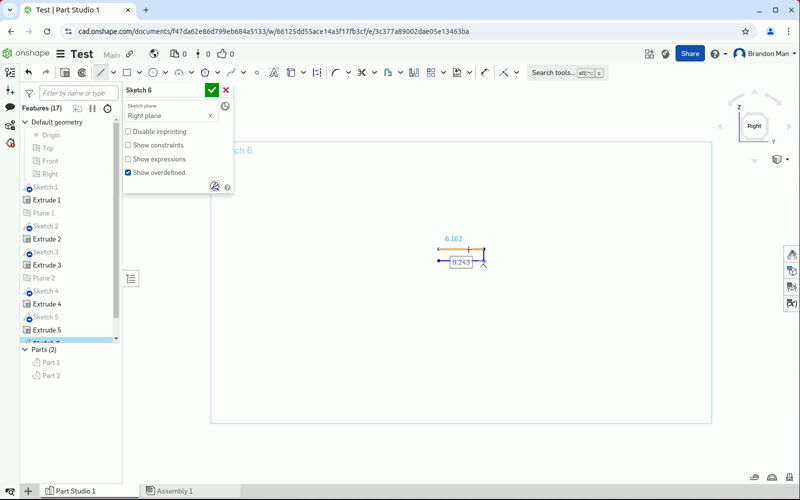
mouse_move(438, 260)
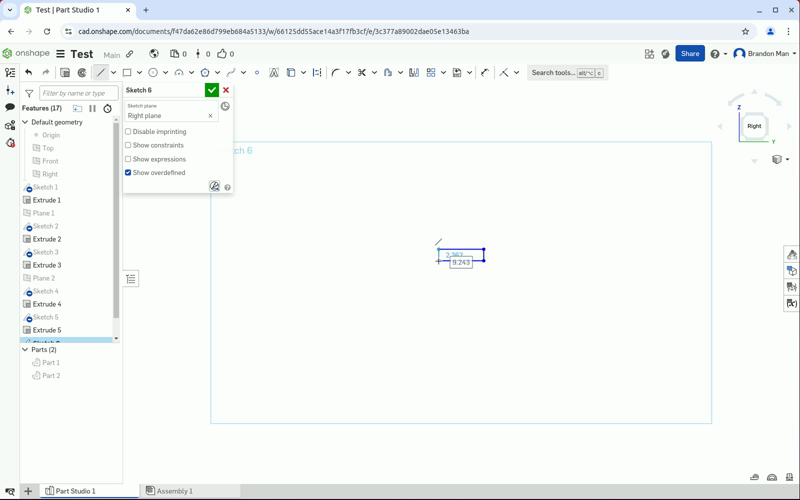
key_up(shift)
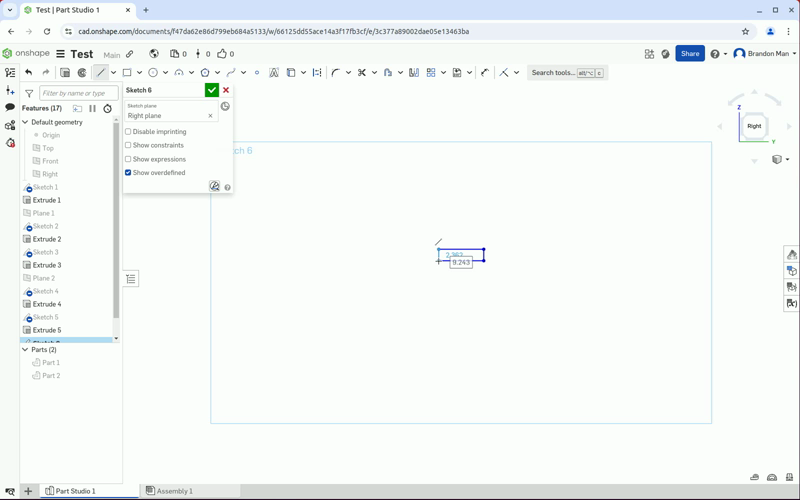
click(438, 260)
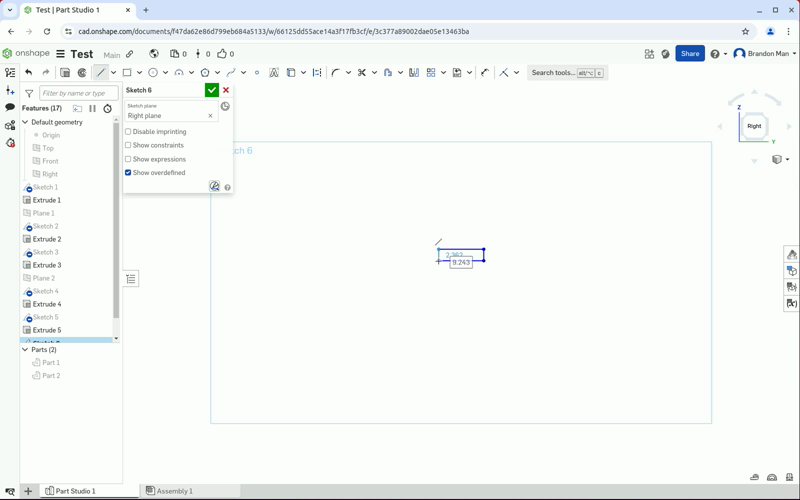
key(esc)
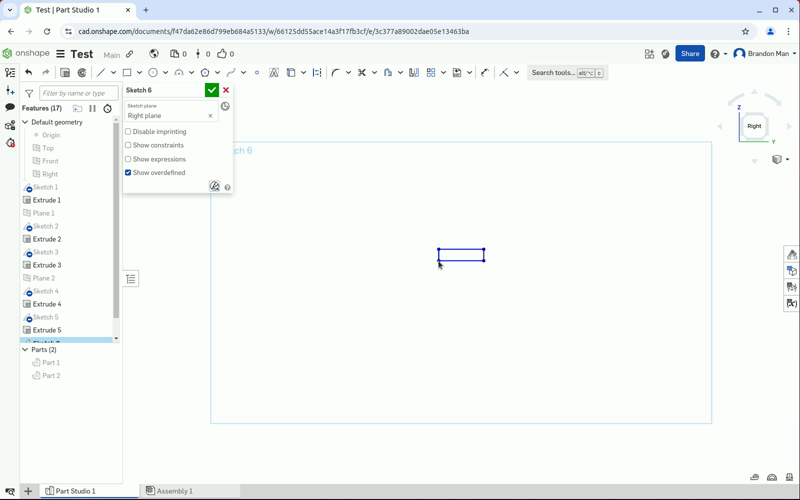
mouse_move(464, 250)
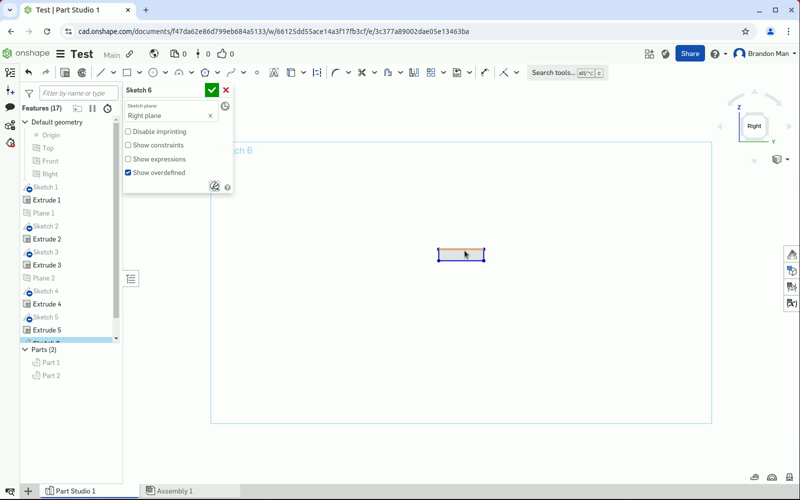
scroll(6)
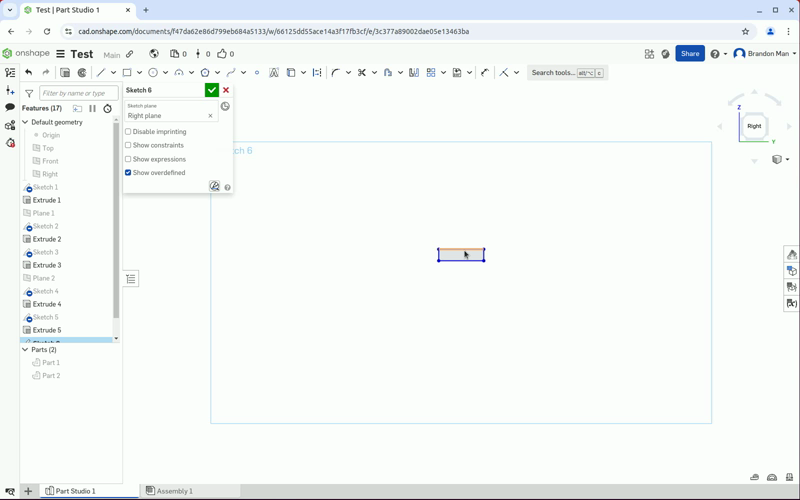
scroll(6)
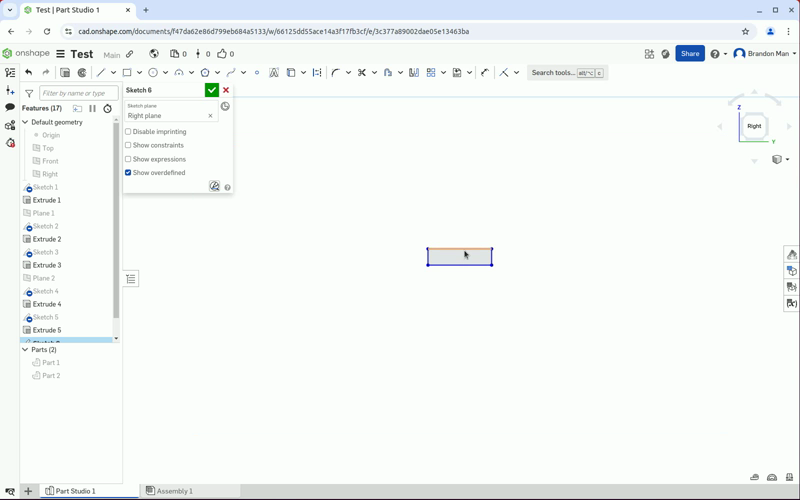
scroll(6)
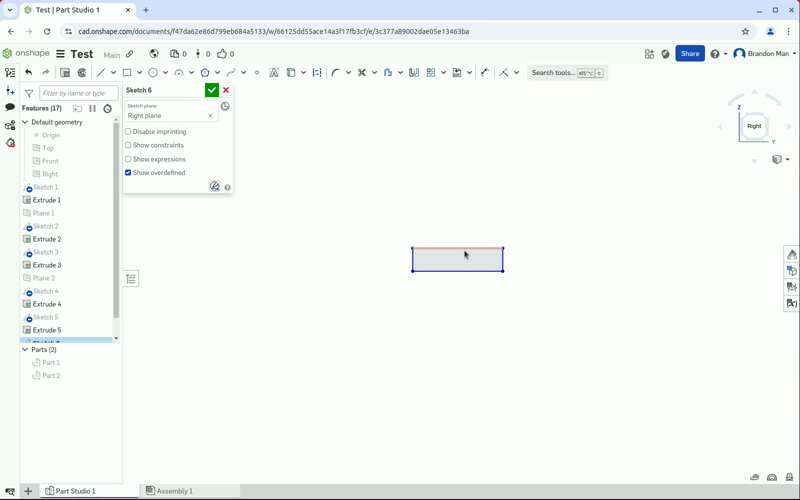
scroll(6)
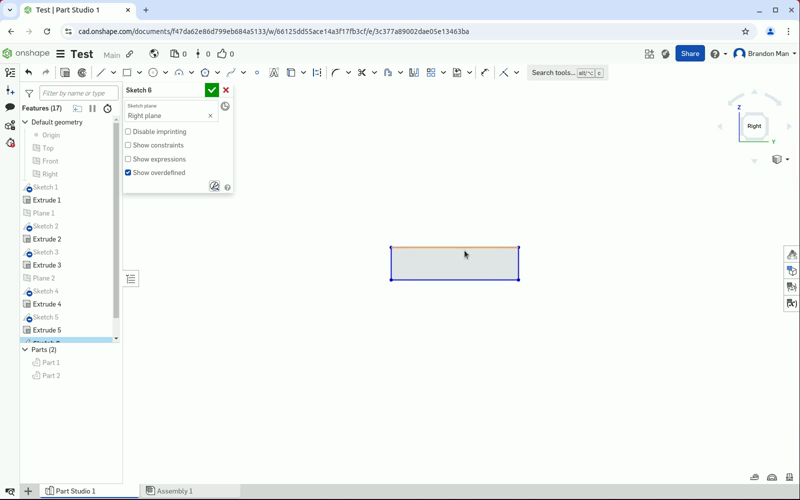
scroll(6)
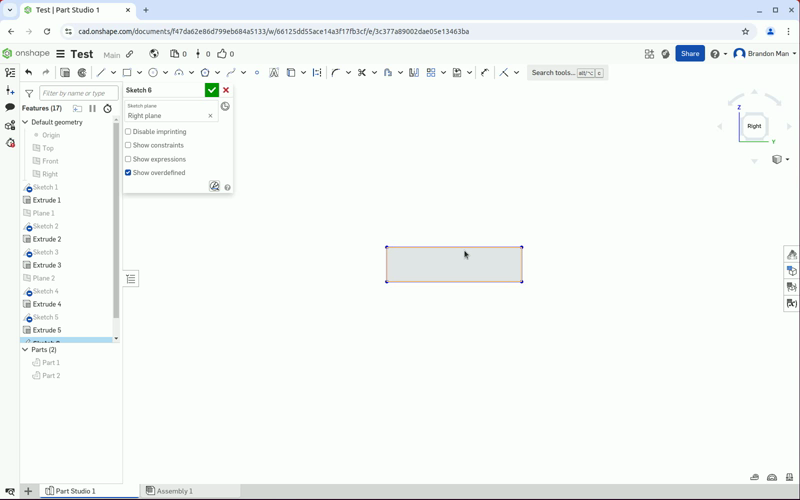
scroll(6)
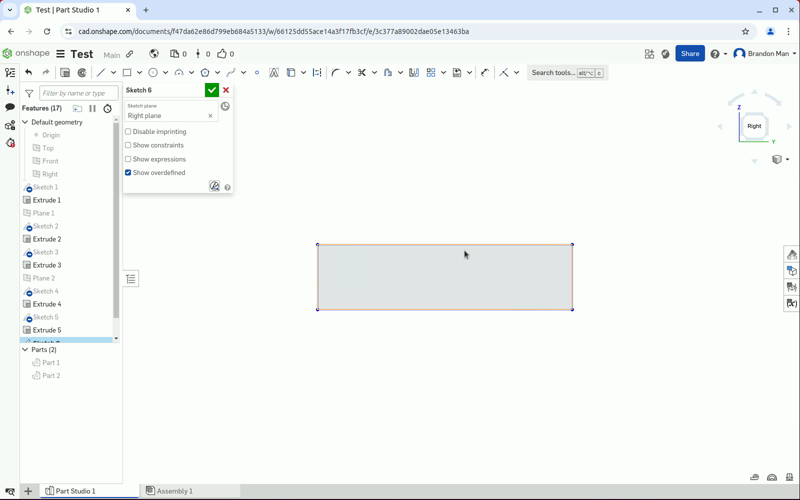
scroll(6)
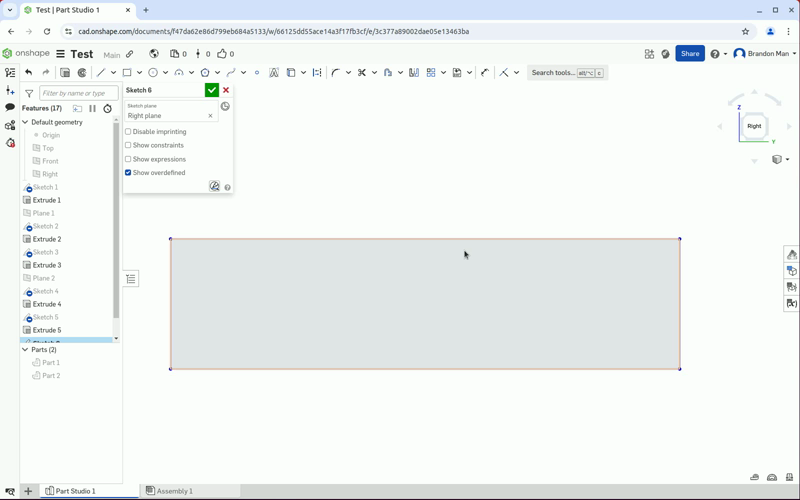
click(464, 250)
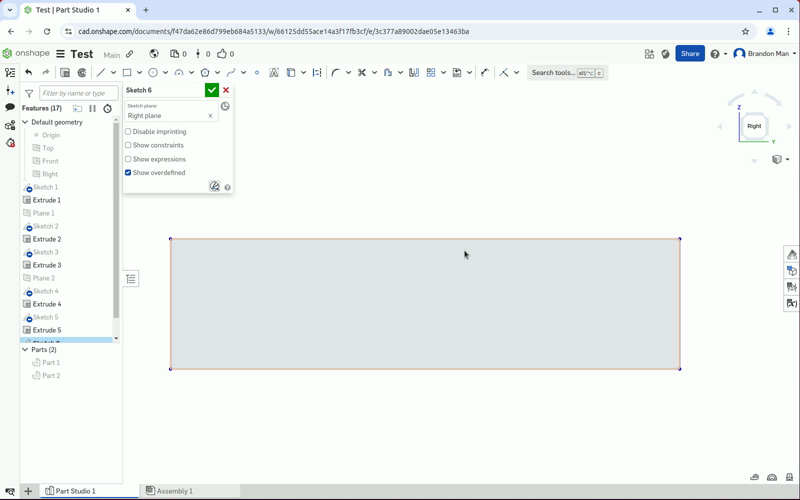
scroll(-6)
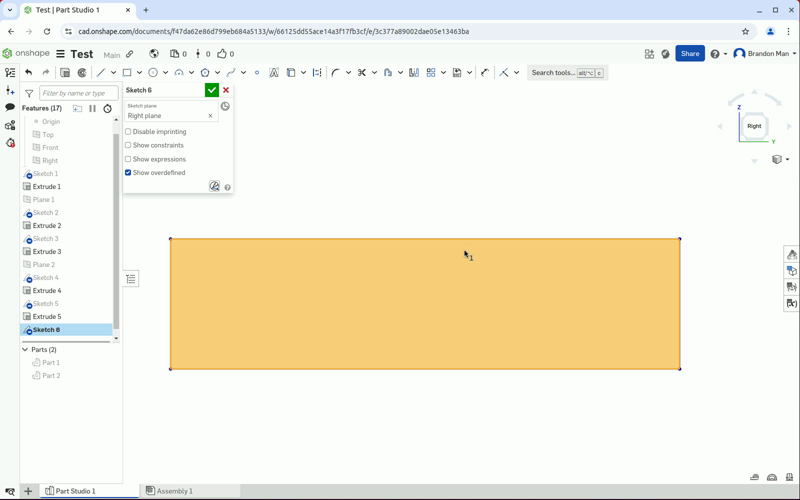
scroll(-6)
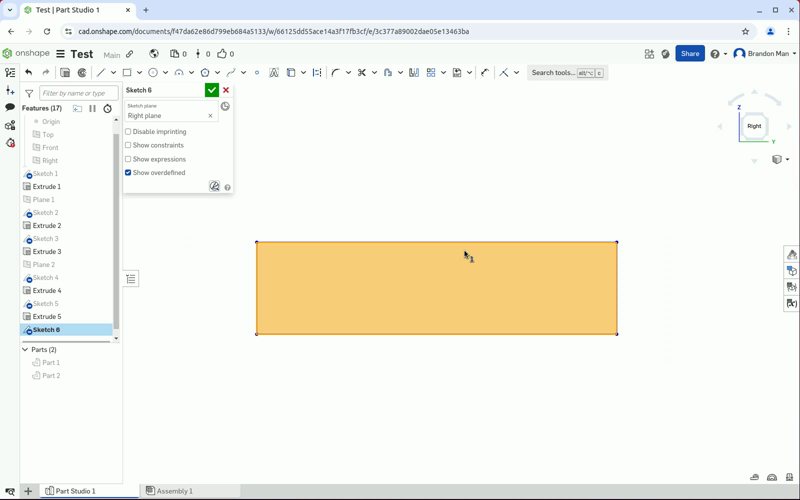
scroll(-6)
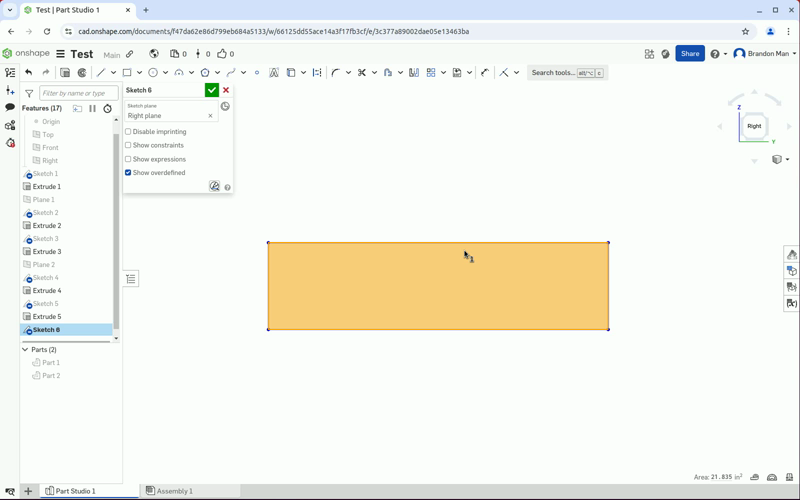
scroll(-6)
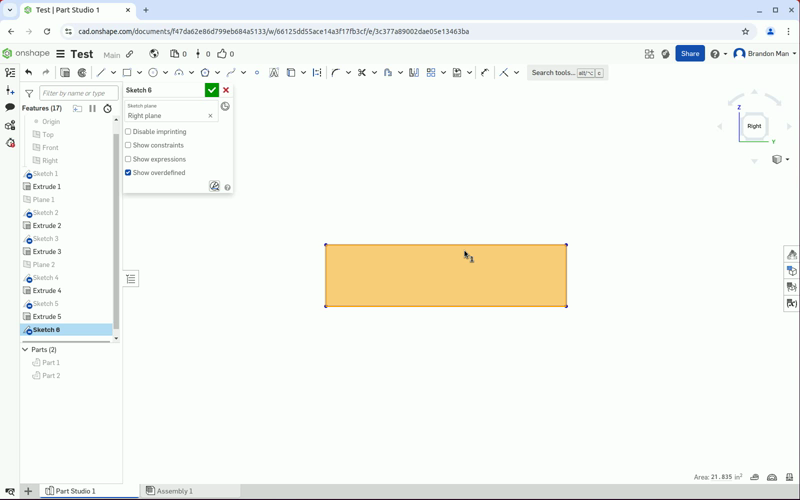
scroll(-6)
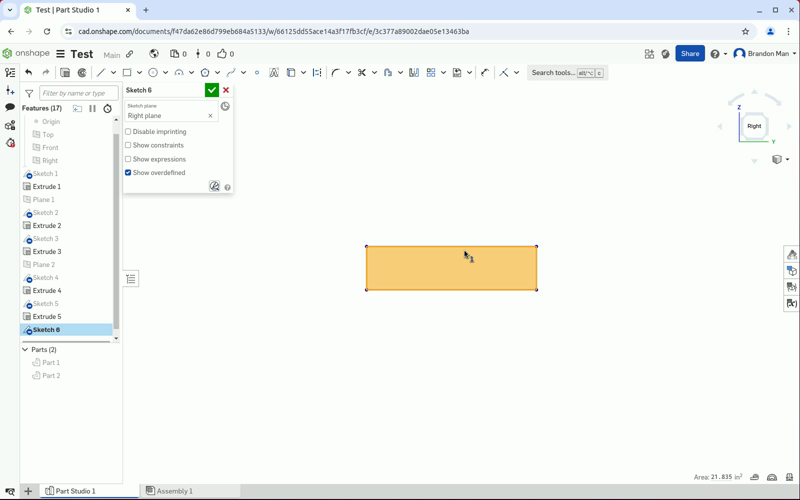
scroll(-6)
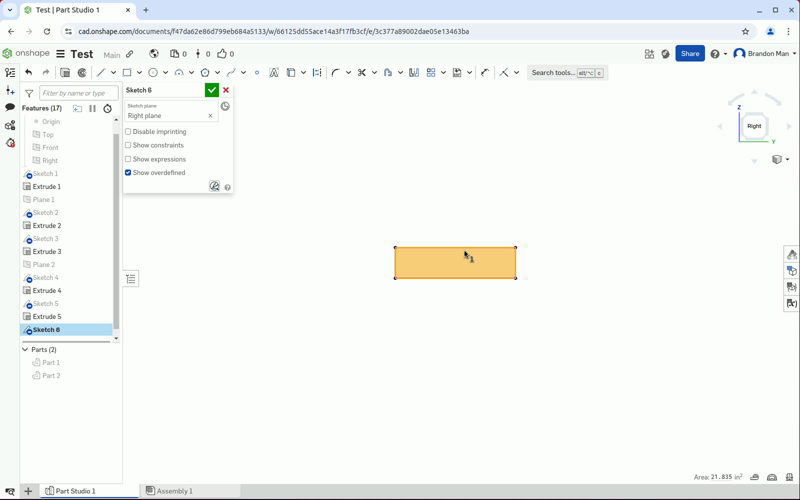
scroll(-6)
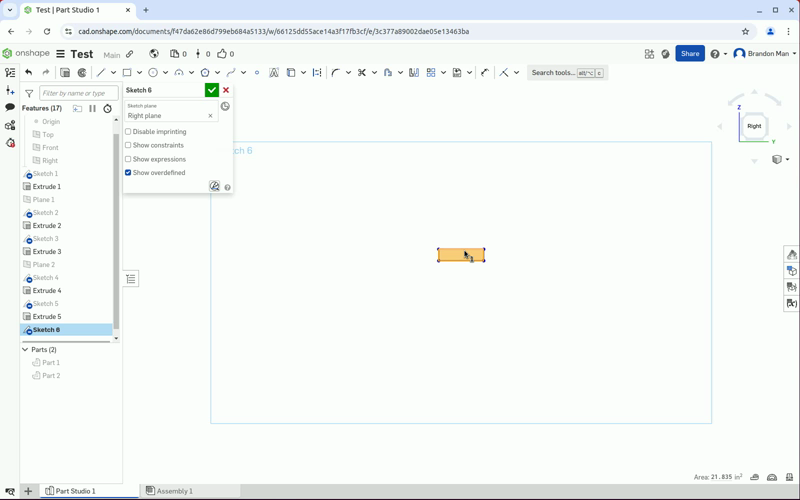
mouse_move(73, 352)
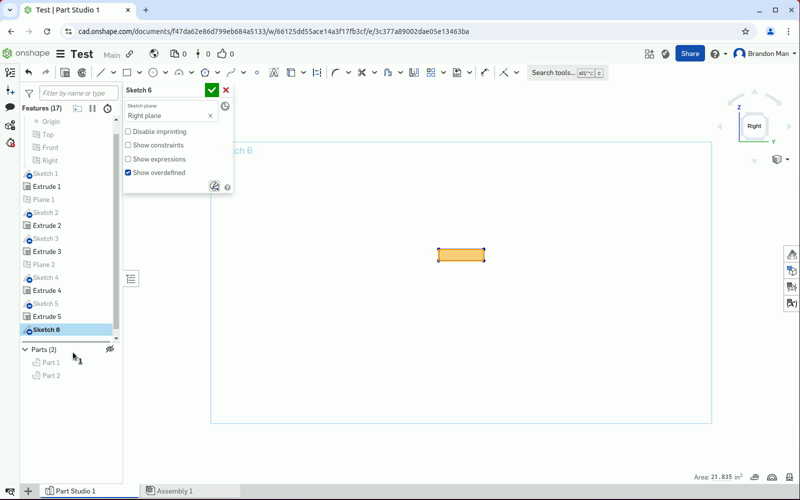
key(shift+y)
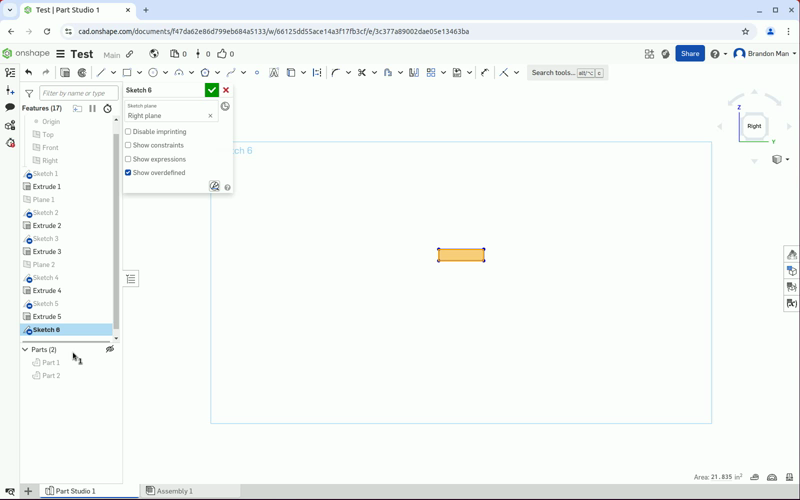
key(shift+e)
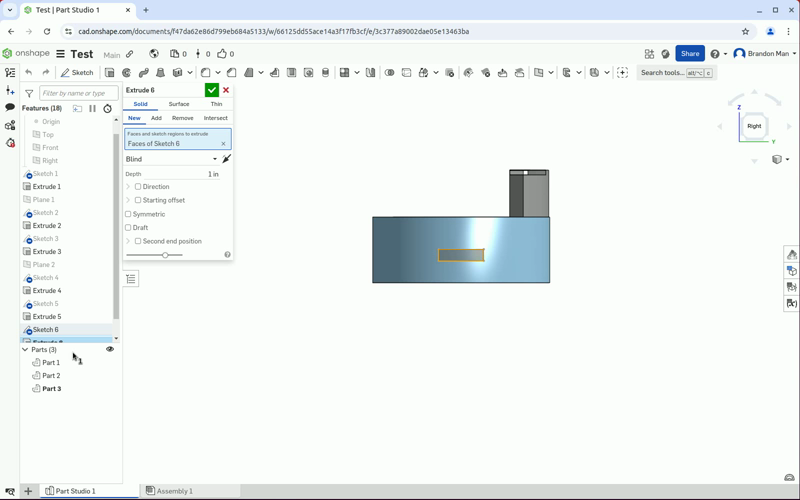
mouse_move(143, 106)
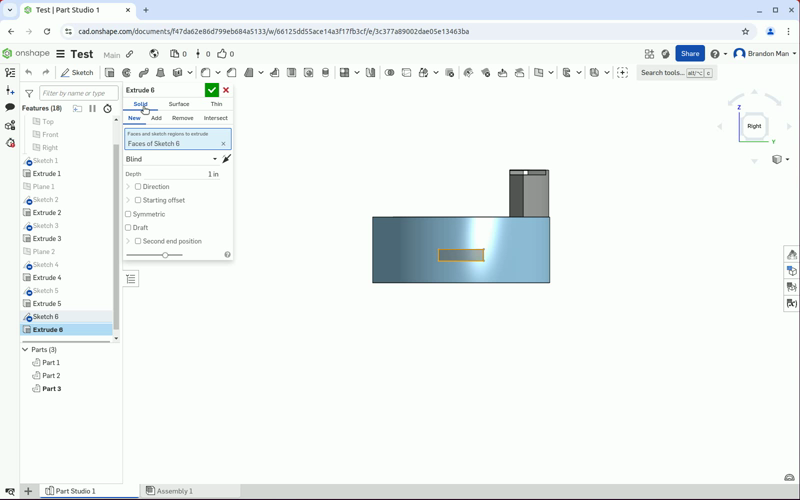
click(143, 106)
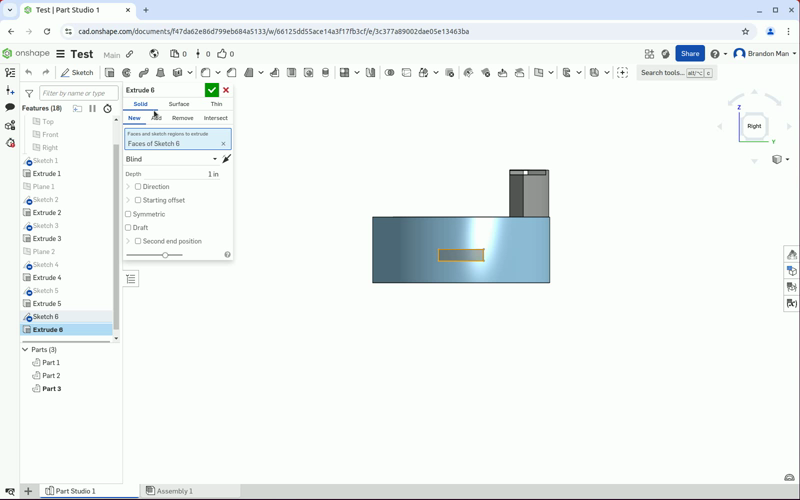
mouse_move(186, 120)
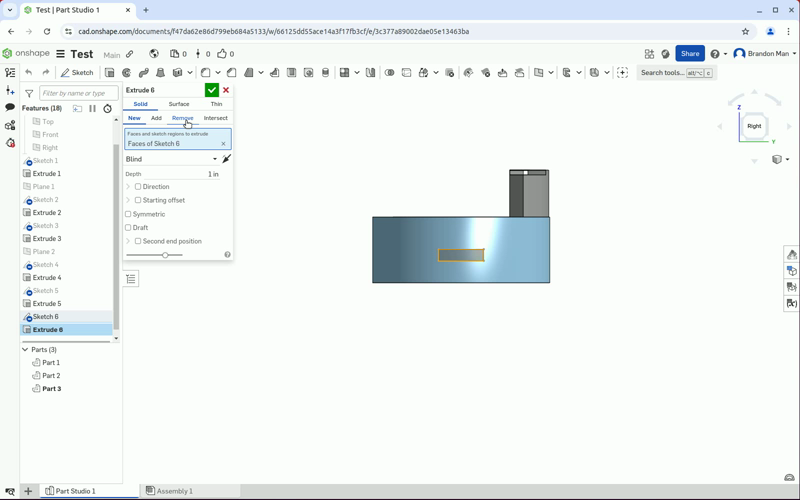
click(186, 120)
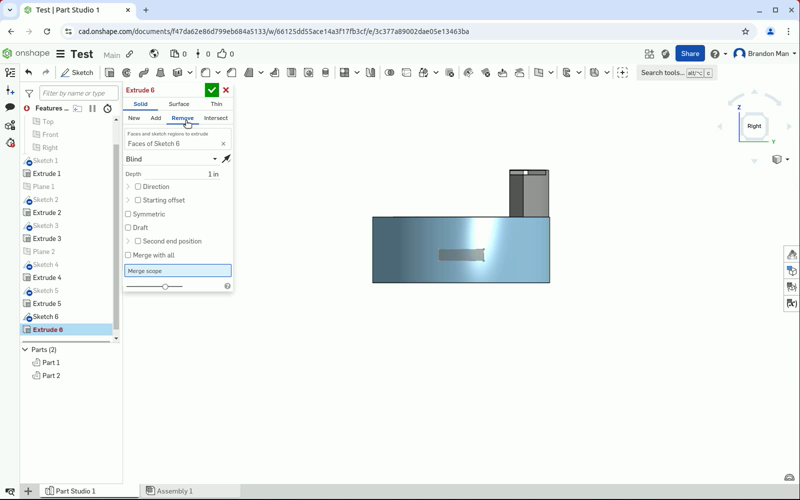
key(tab, 4)
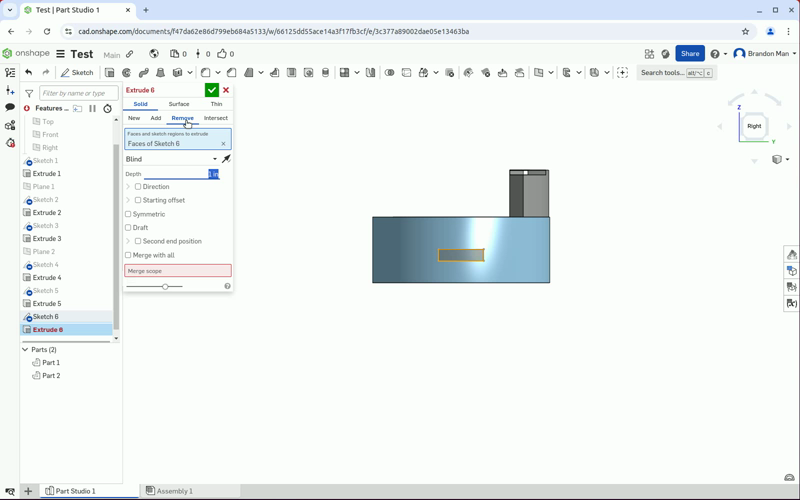
text(36.106)
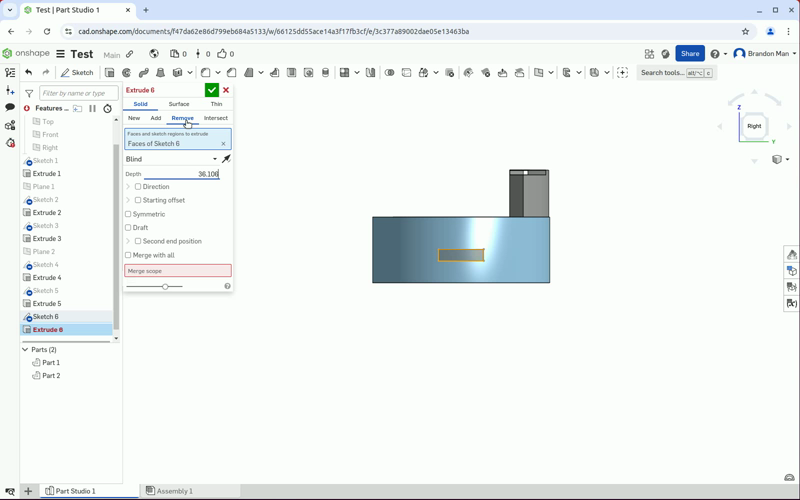
key(tab, 3)
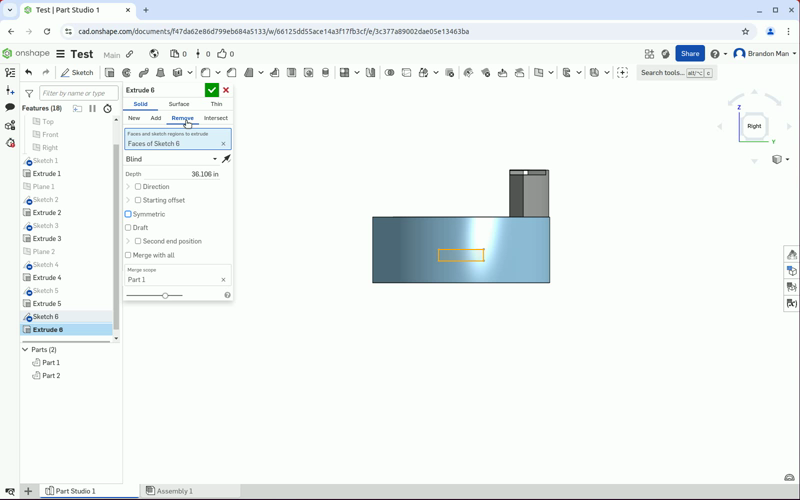
key(space)
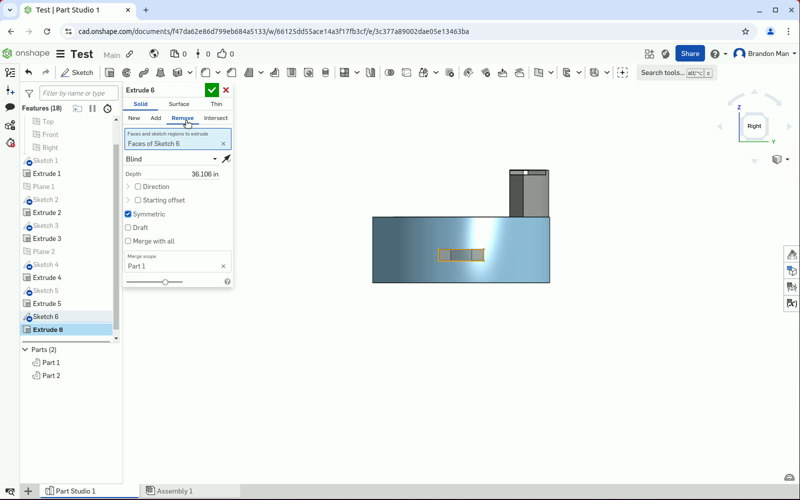
key(tab, 2)
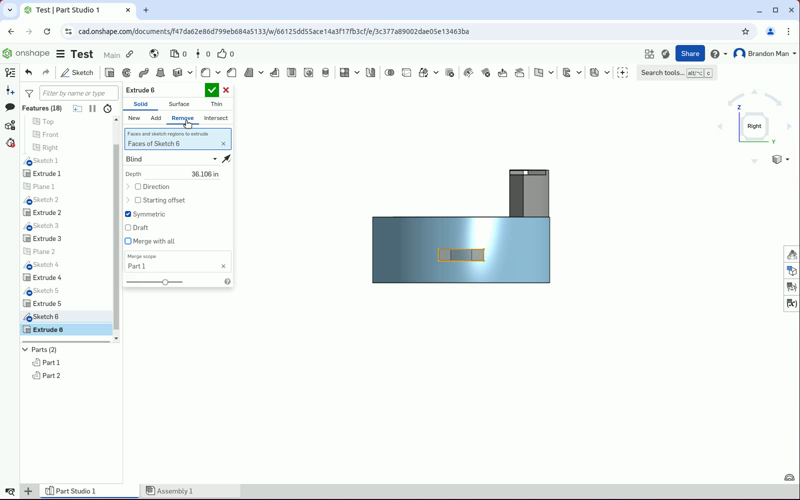
key(space)
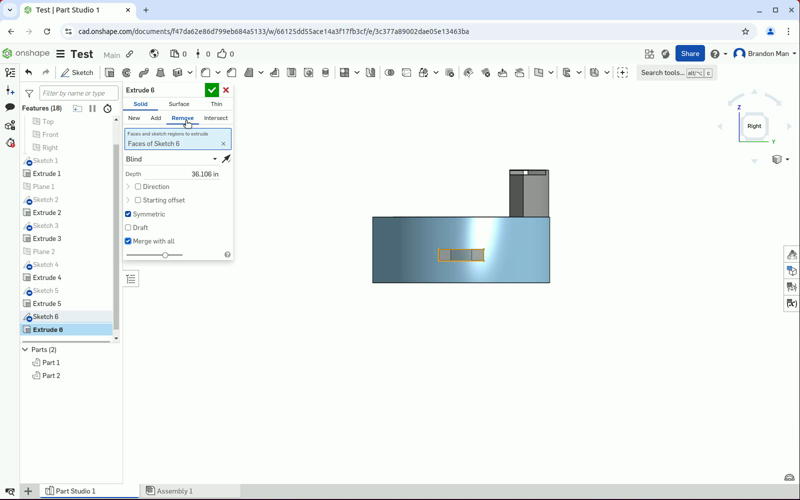
key(enter)
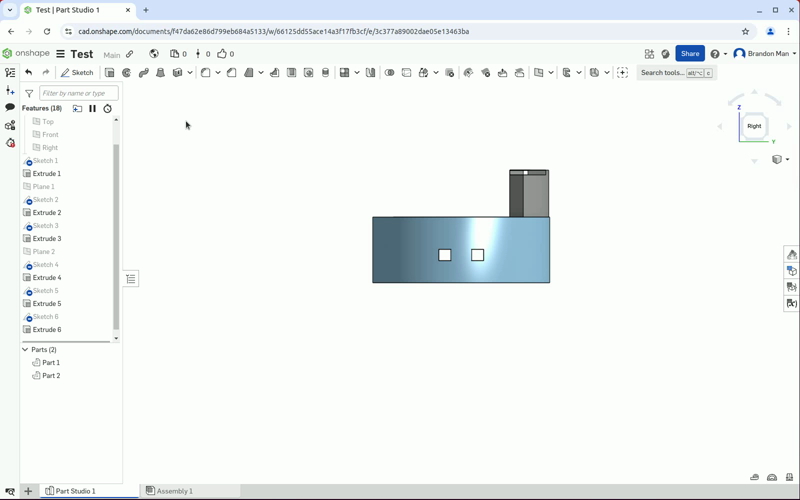
key(shift+h)
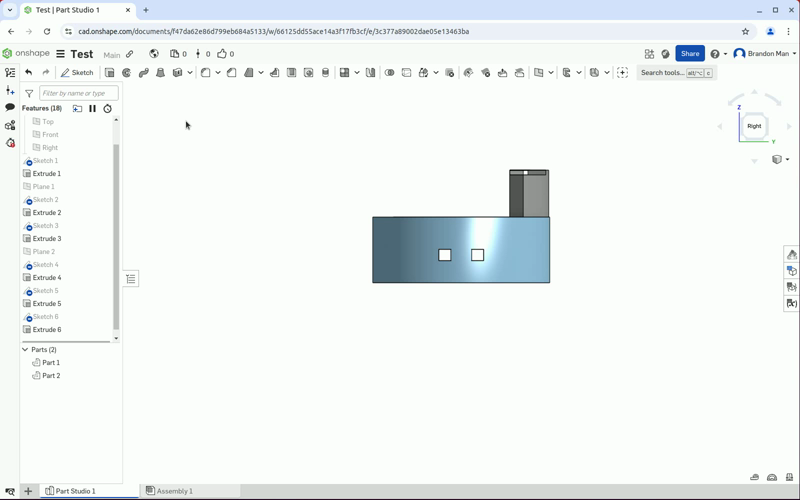
key(shift+h)
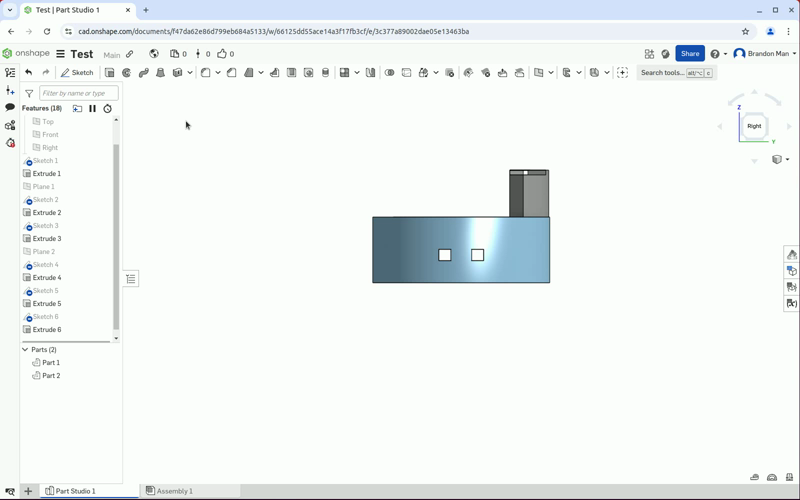
mouse_move(69, 163)
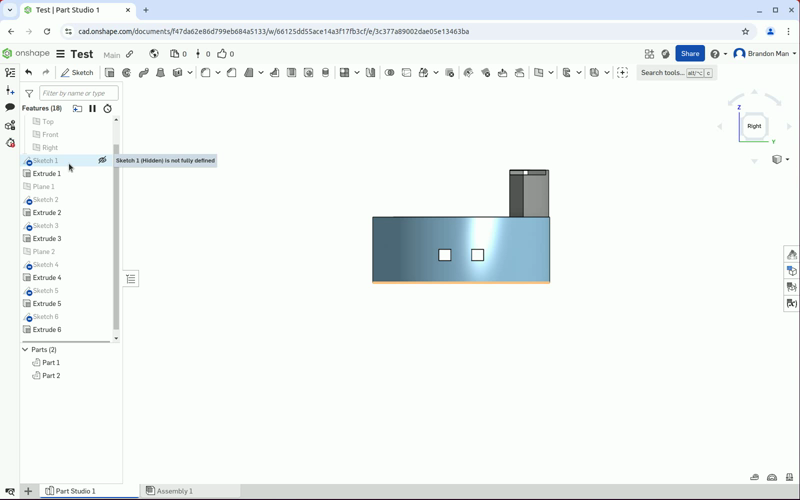
click(69, 163)
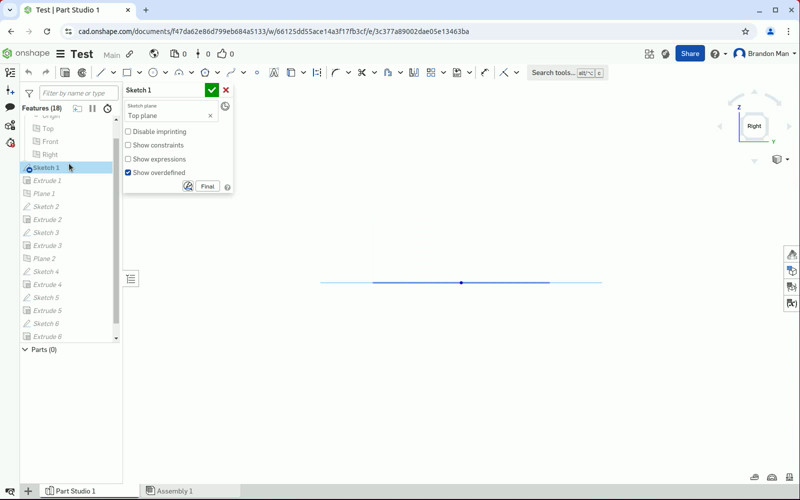
mouse_move(229, 92)
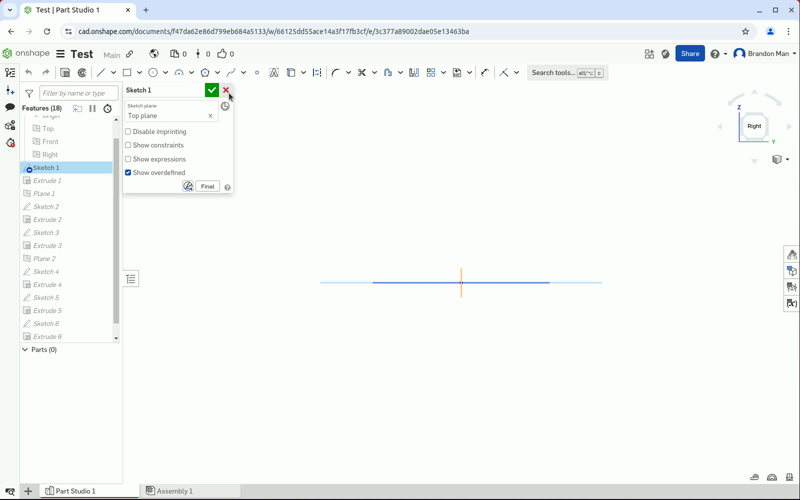
click(229, 92)
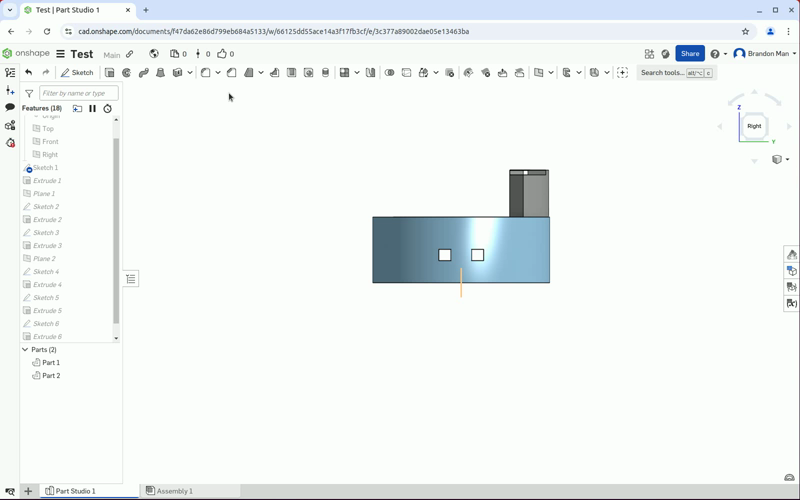
mouse_move(73, 352)
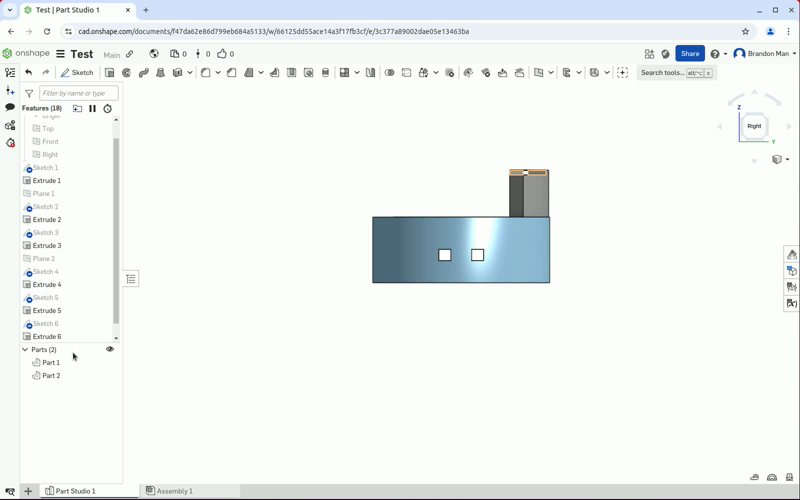
key(y)
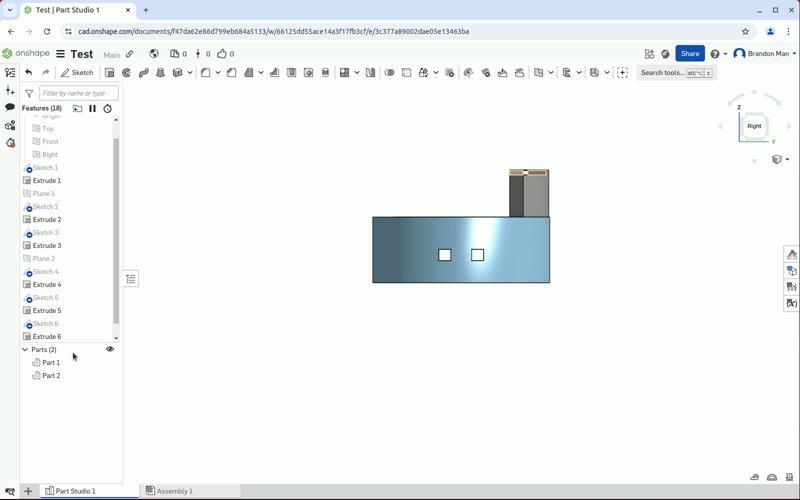
key(shift+p)
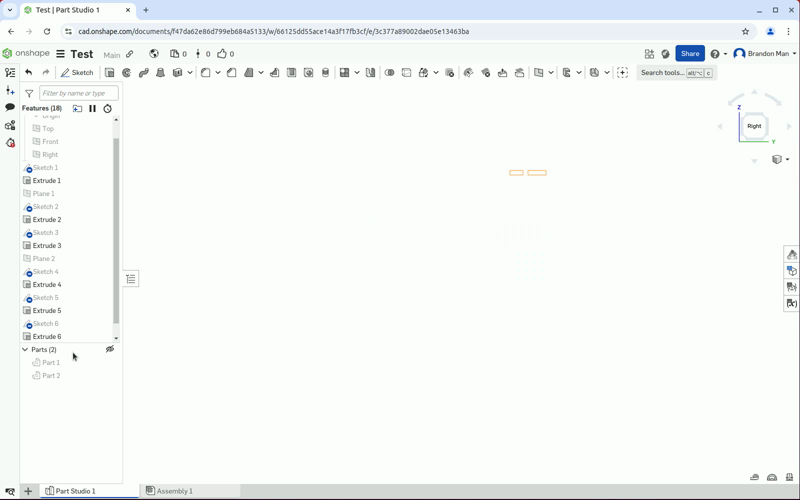
key(space)
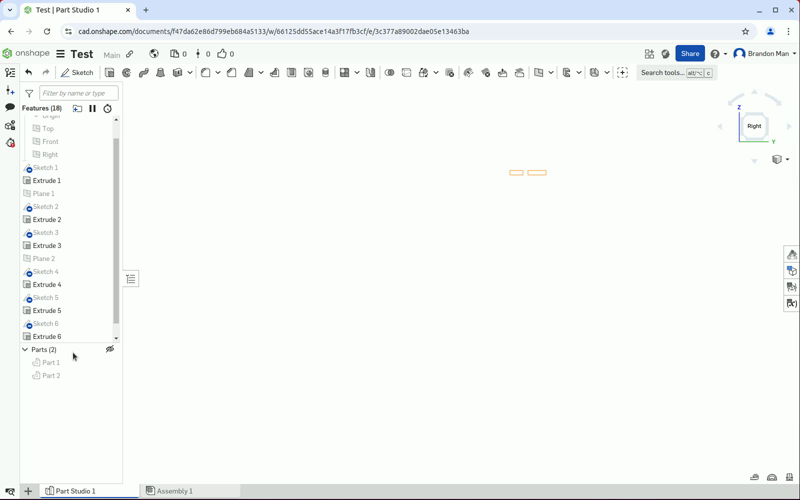
key_down(shift)
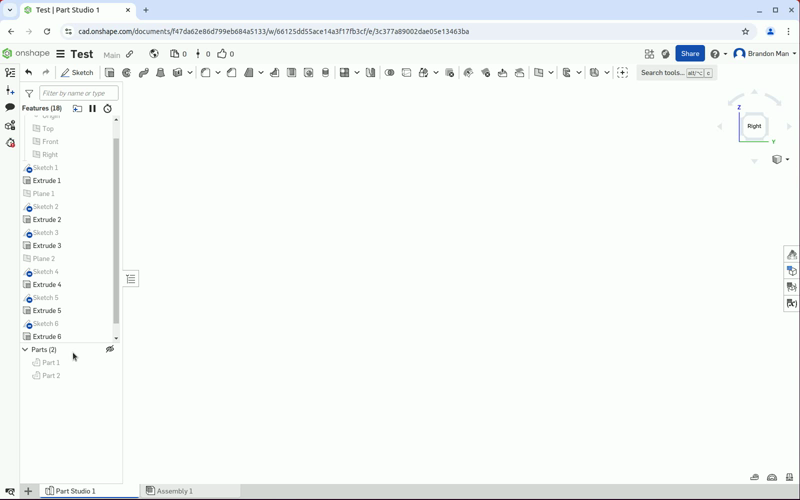
key(right)
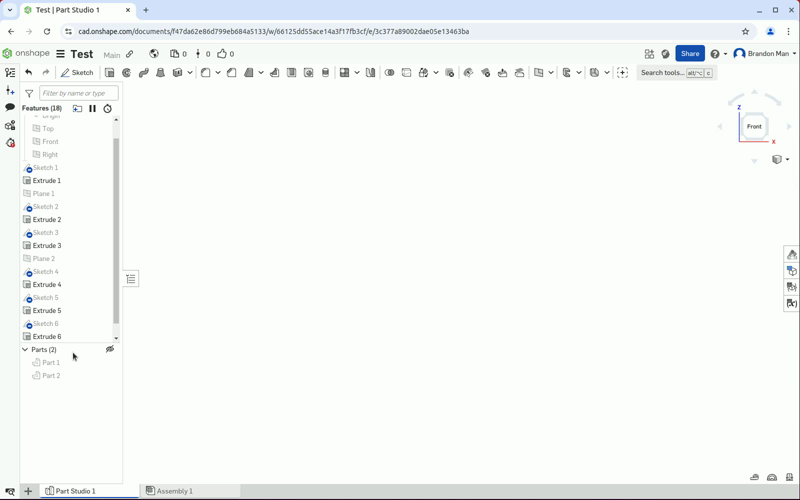
key_up(shift)
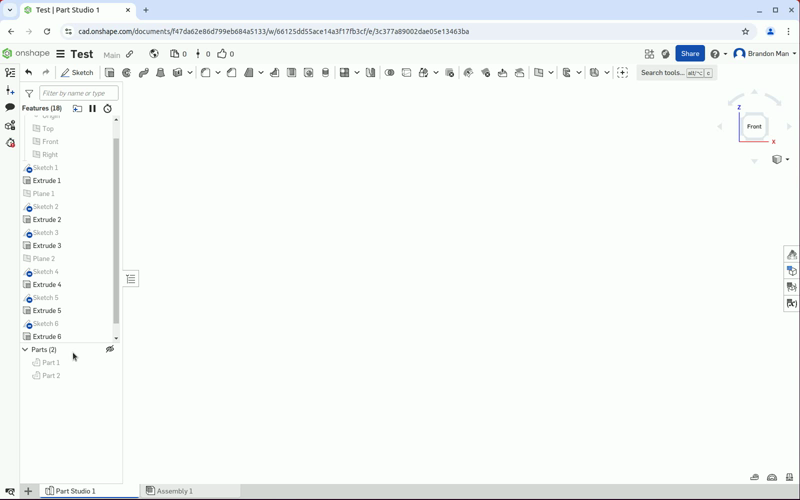
mouse_move(73, 352)
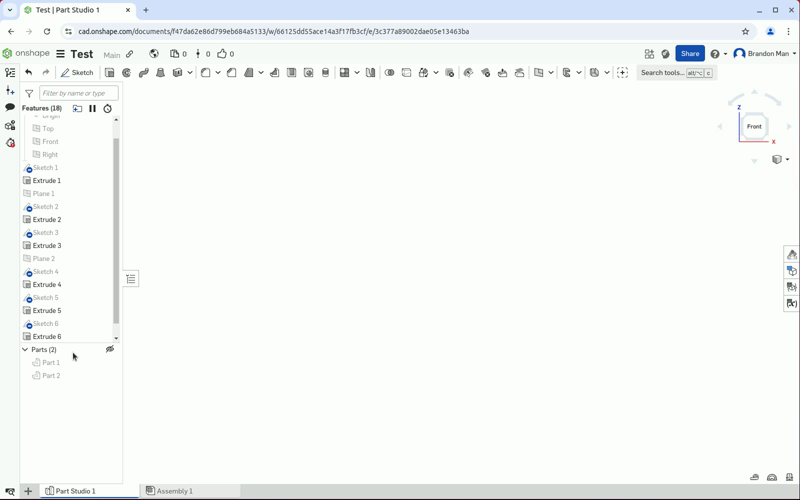
key(shift+y)
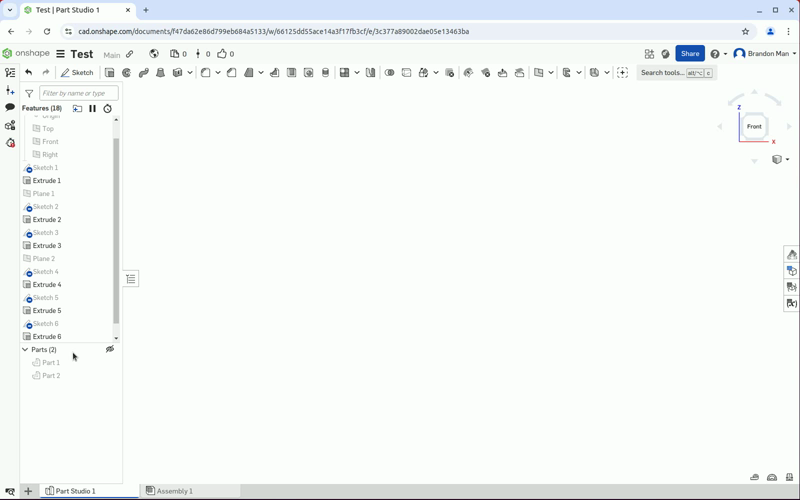
key(shift+s)
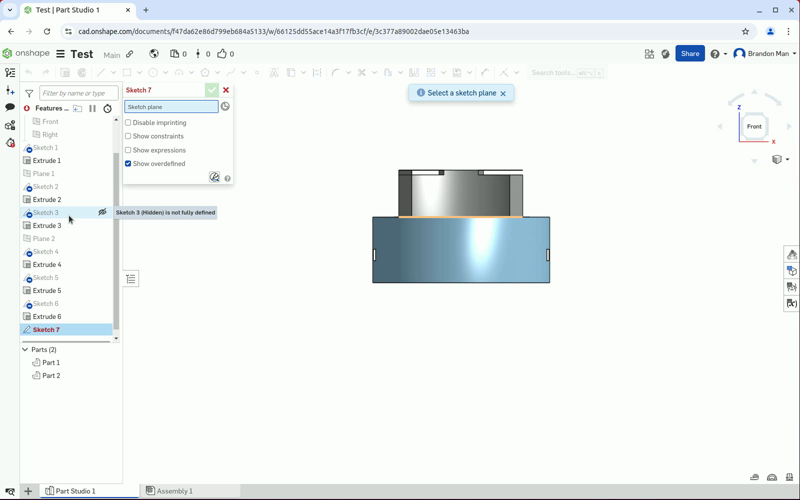
scroll(3)
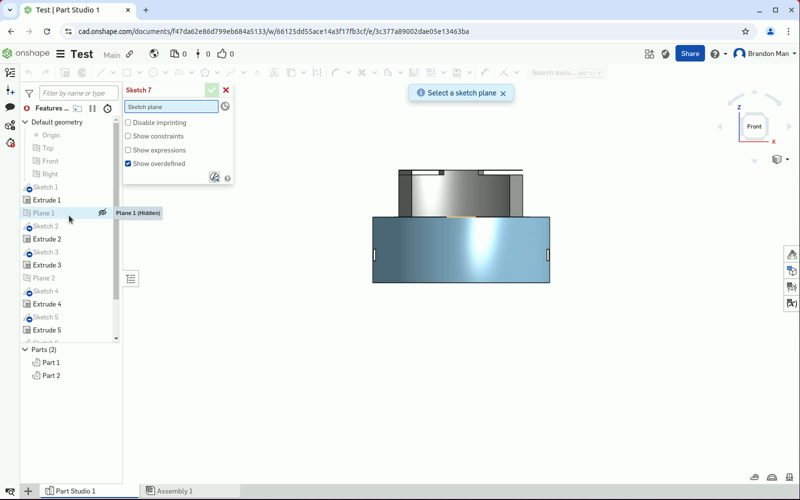
mouse_move(69, 163)
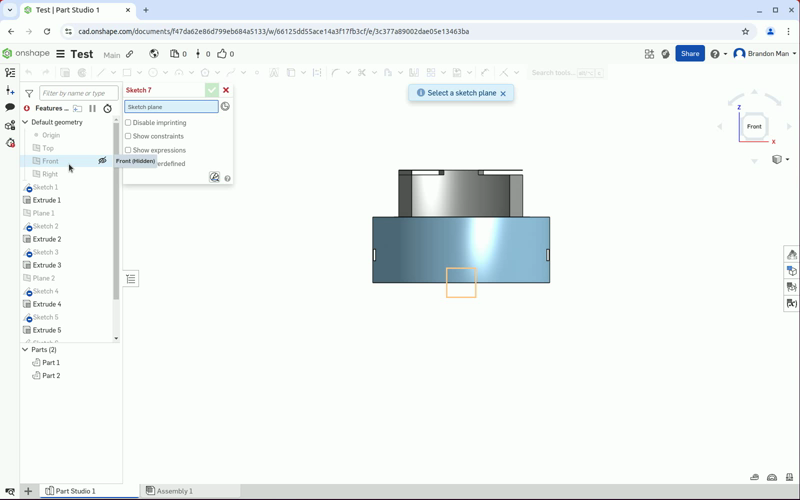
click(69, 163)
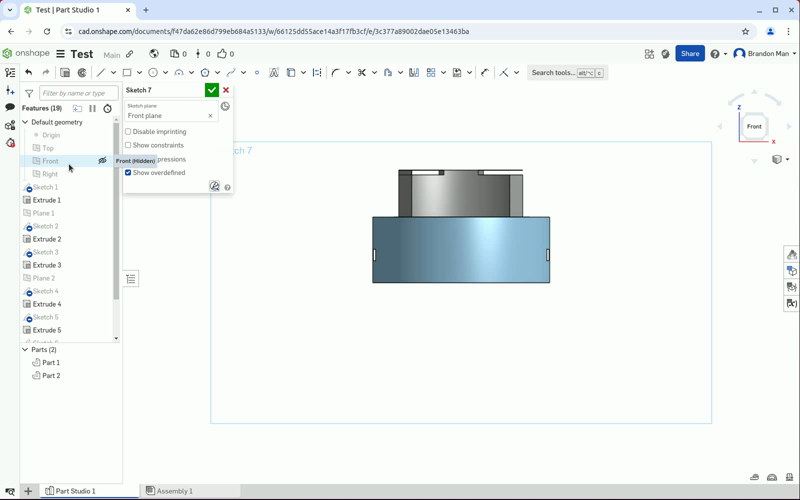
mouse_move(73, 352)
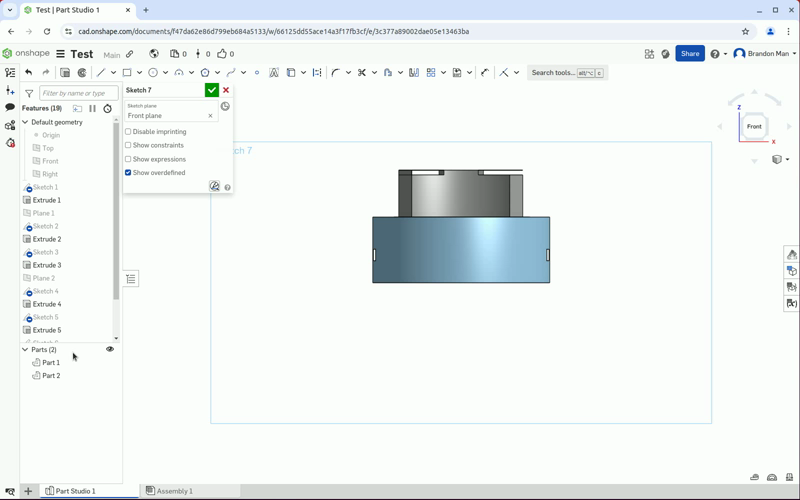
key(y)
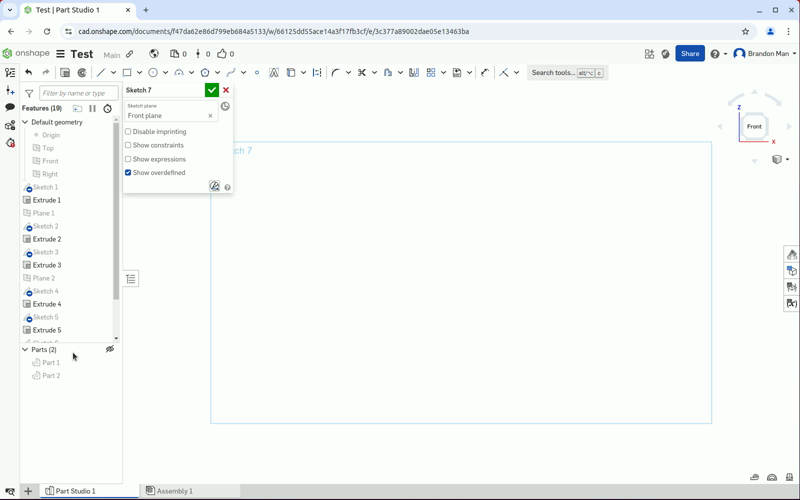
key(l)
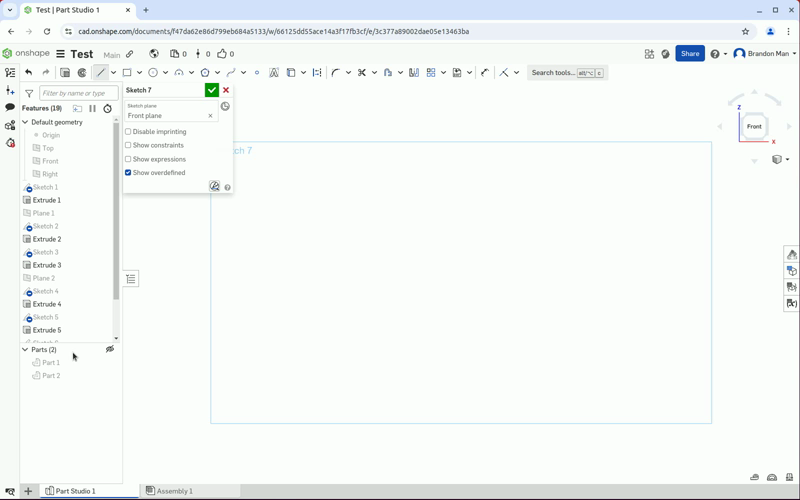
key_down(shift)
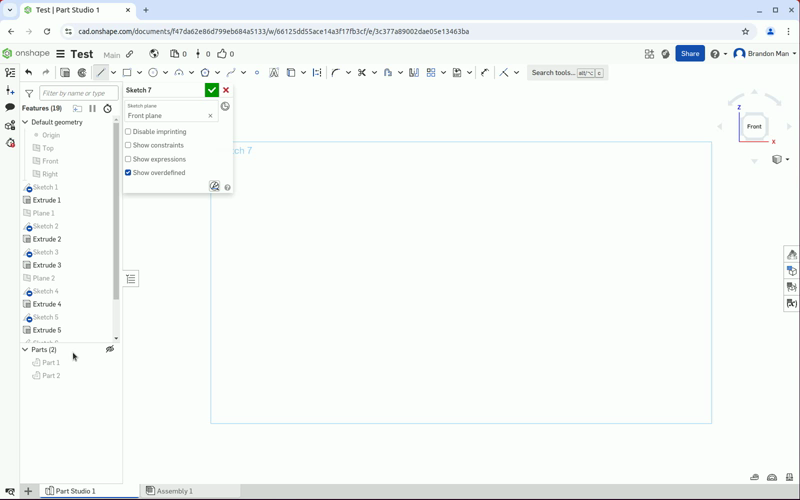
mouse_move(438, 260)
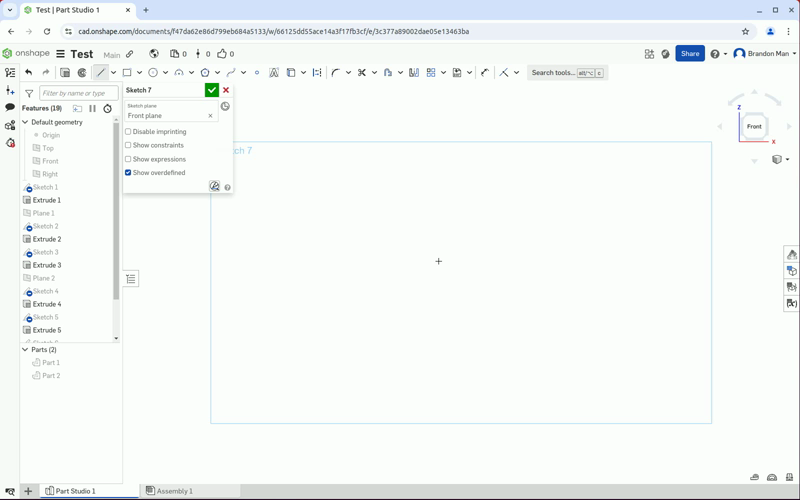
click(438, 260)
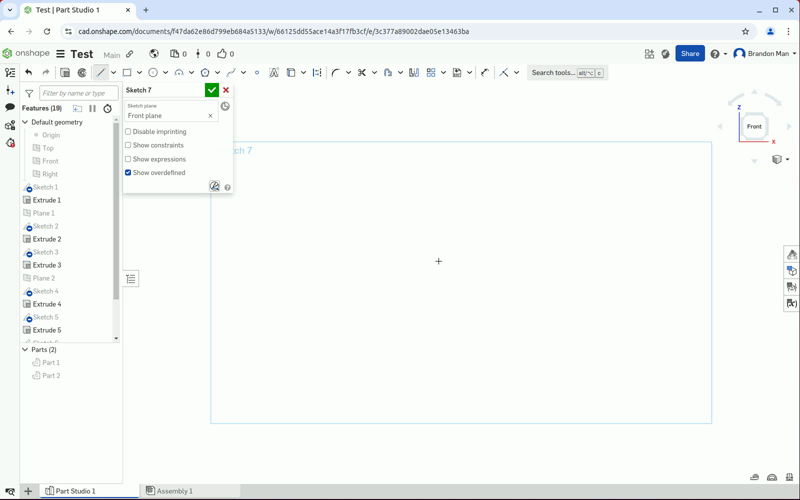
key_up(shift)
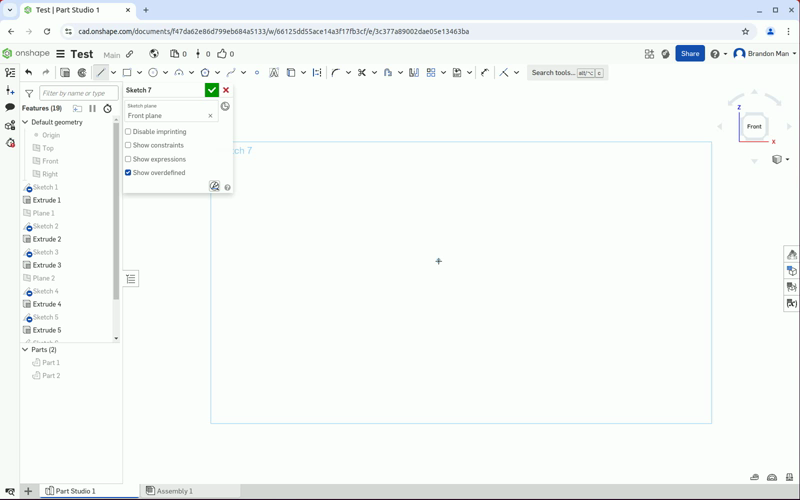
key_down(shift)
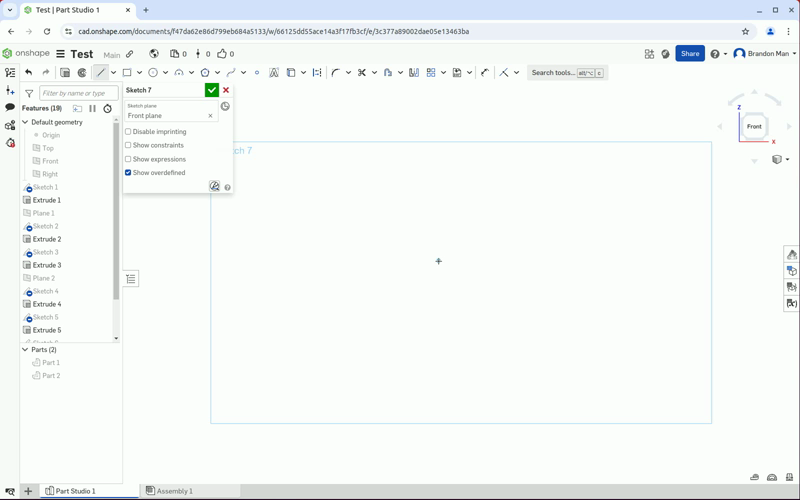
mouse_move(468, 260)
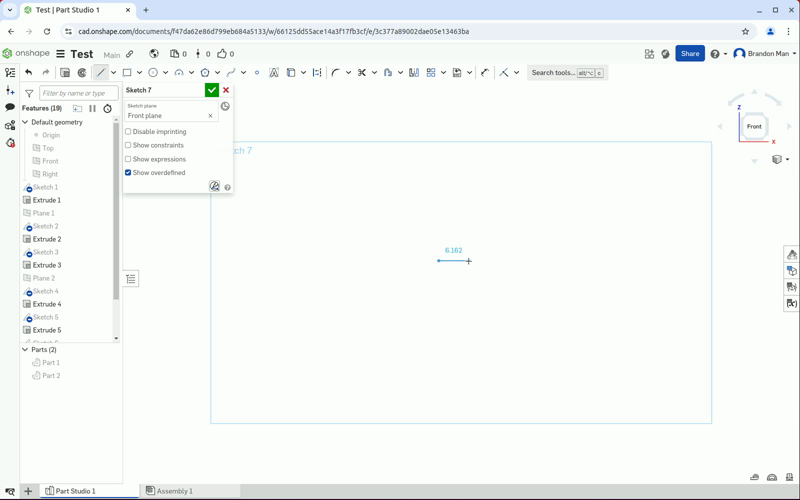
mouse_move(483, 260)
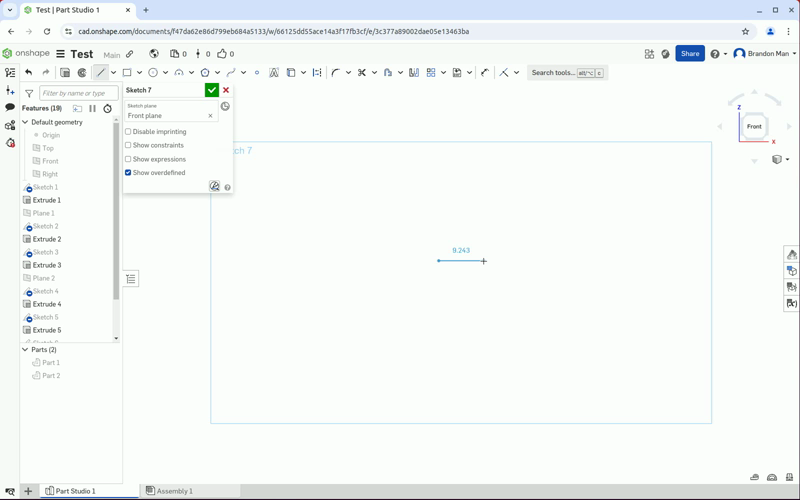
click(483, 260)
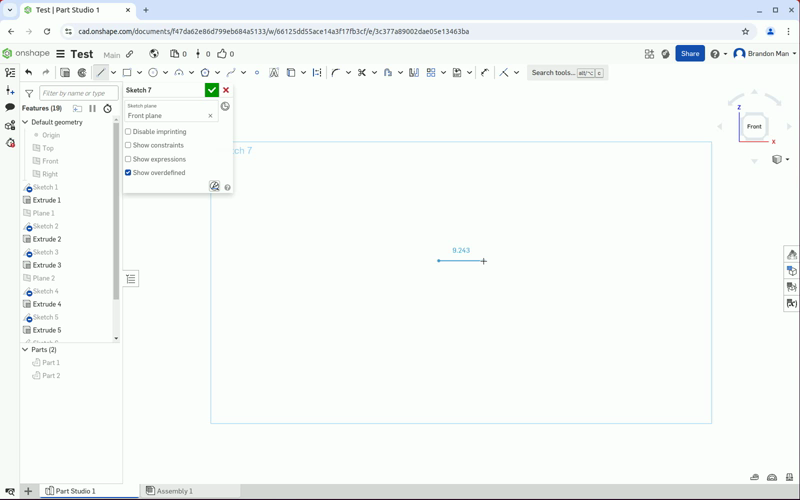
key_up(shift)
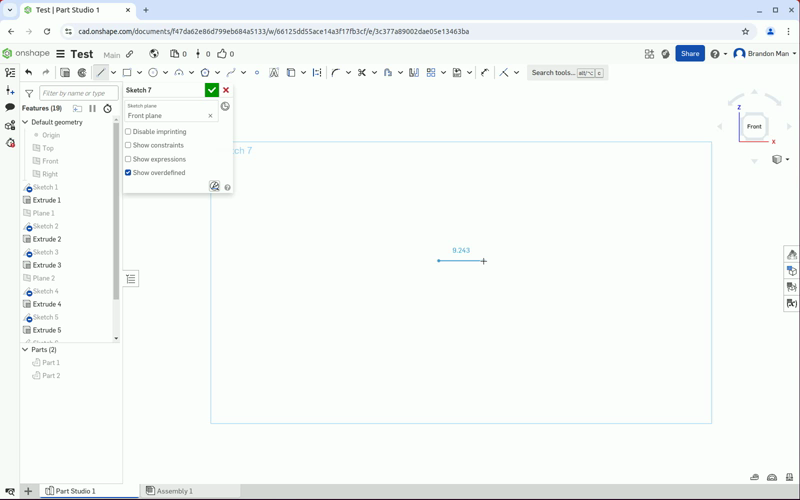
key_down(shift)
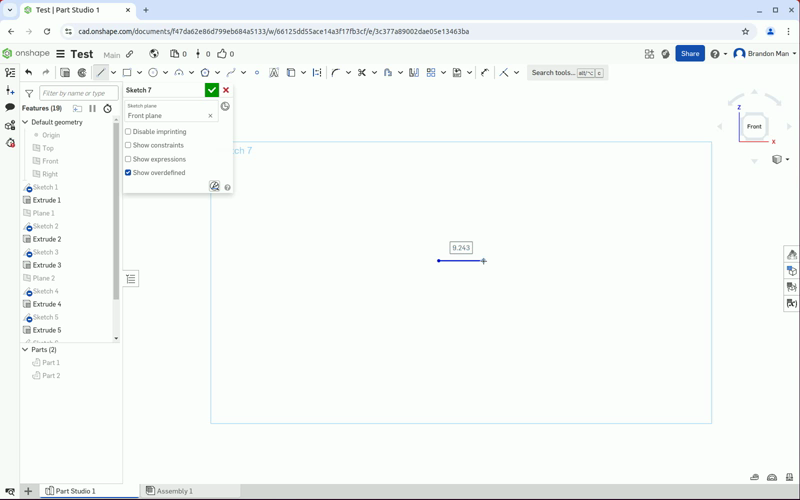
mouse_move(513, 260)
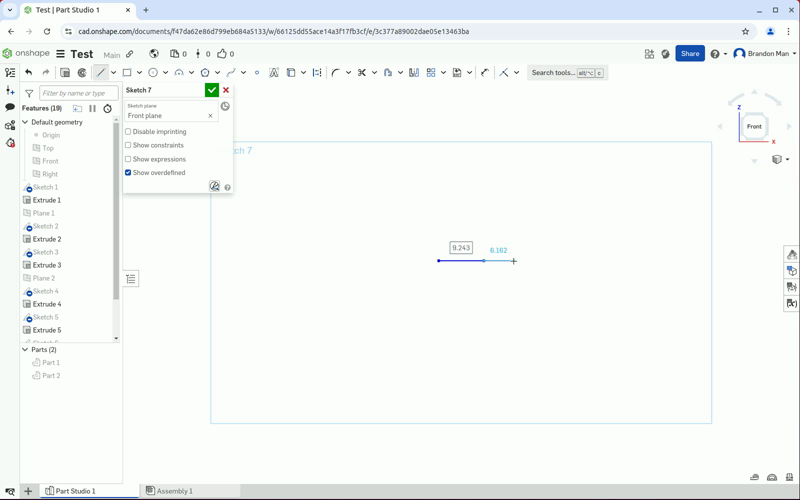
mouse_move(483, 249)
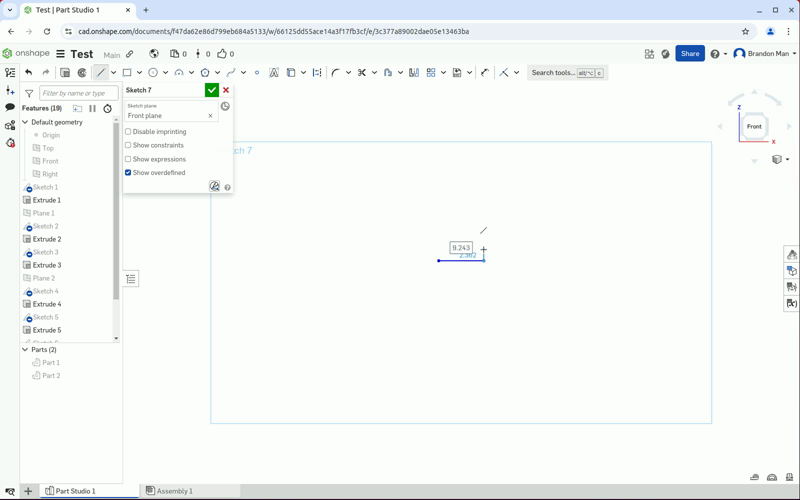
click(483, 249)
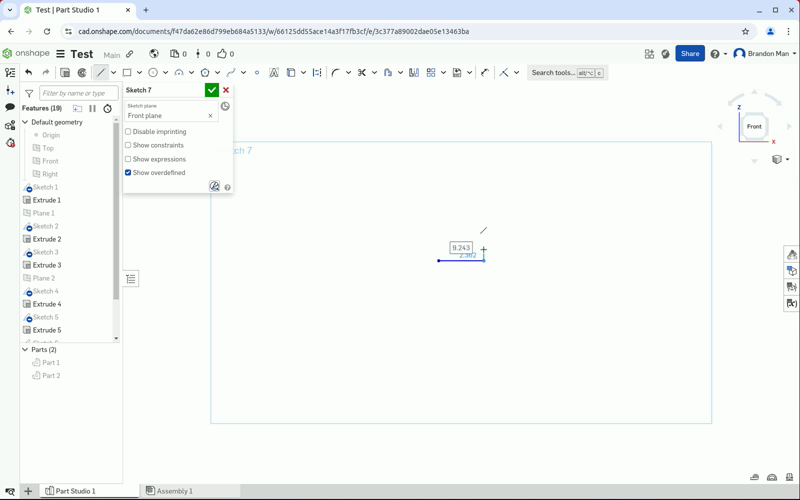
key_up(shift)
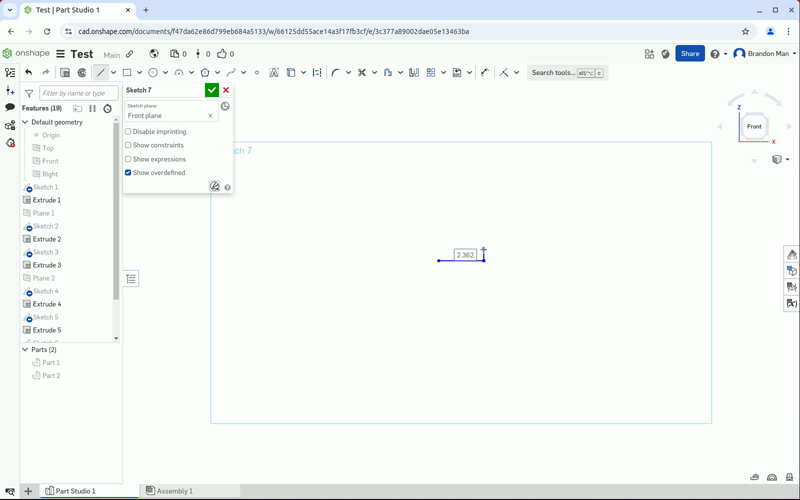
key_down(shift)
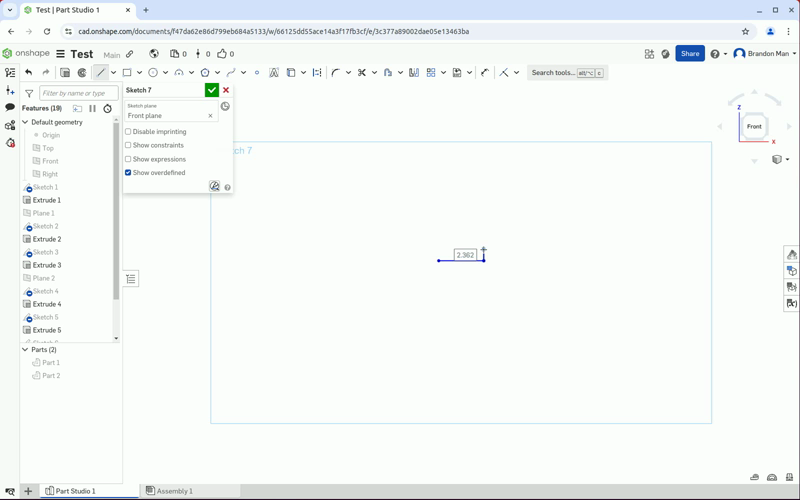
mouse_move(513, 249)
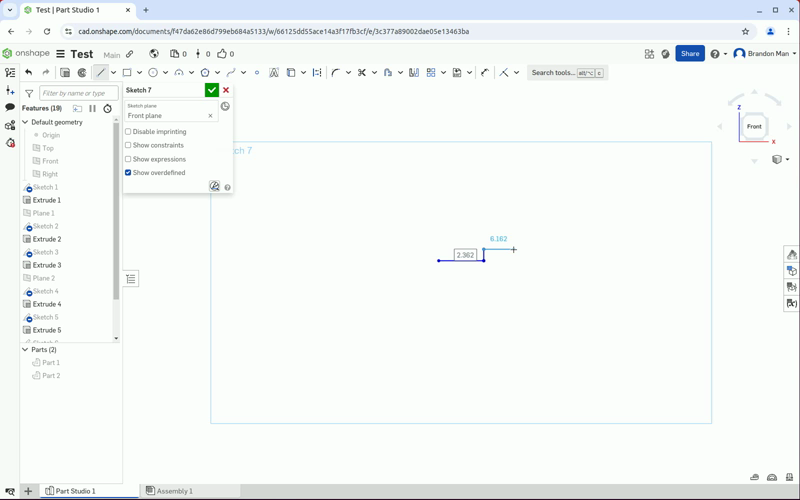
mouse_move(438, 249)
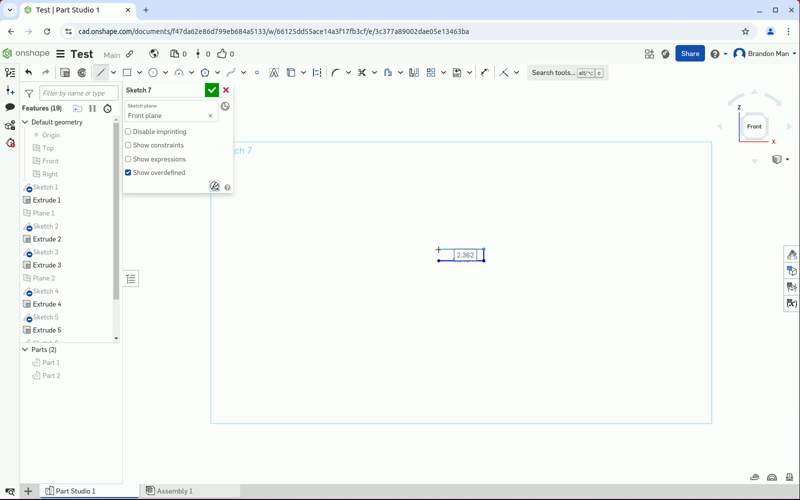
click(438, 249)
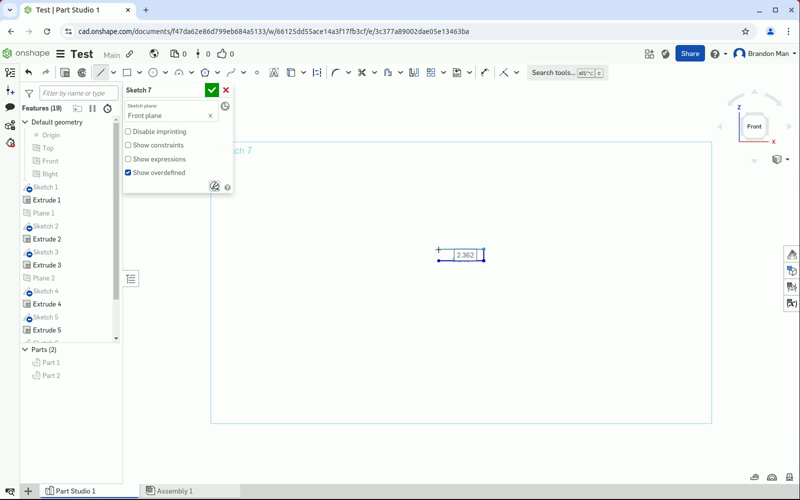
key_up(shift)
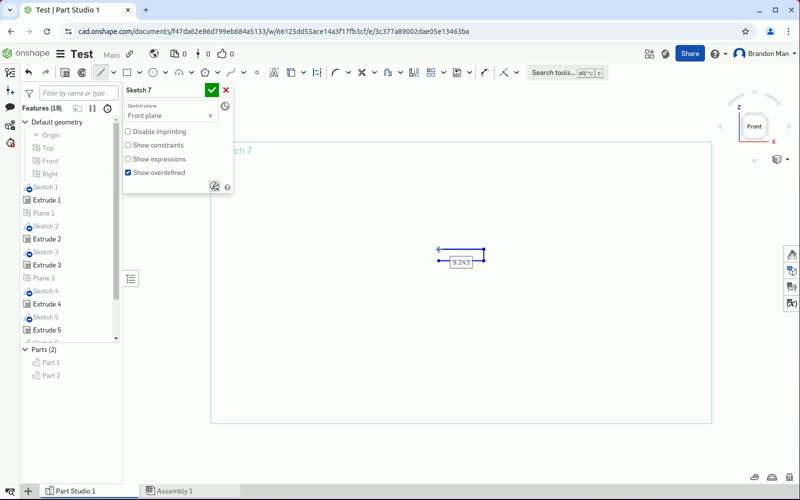
mouse_move(468, 249)
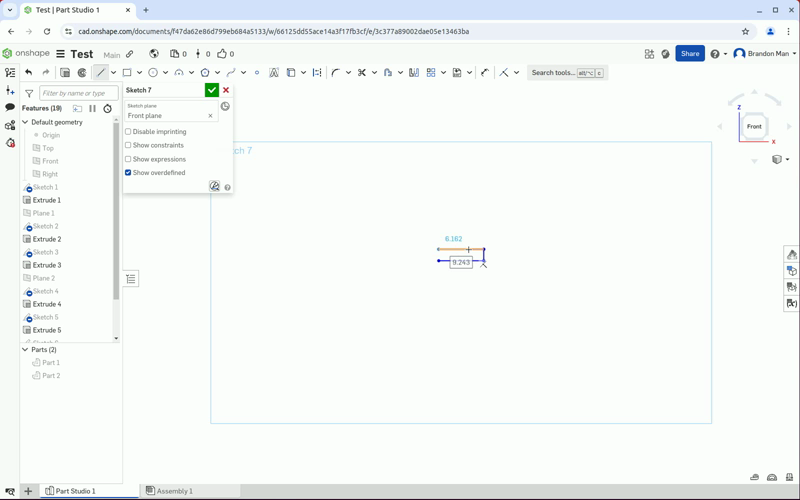
key_down(shift)
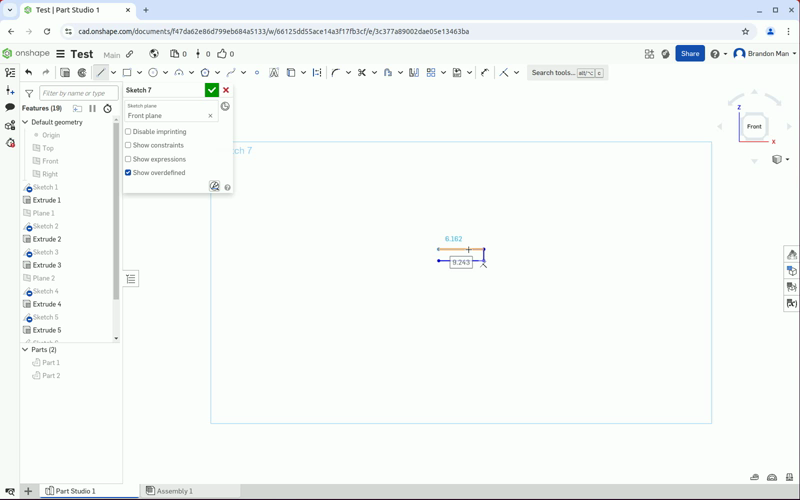
mouse_move(438, 260)
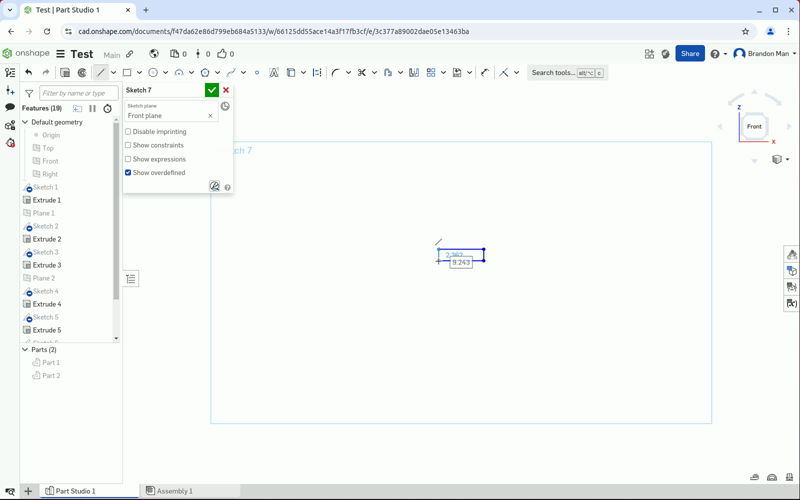
key_up(shift)
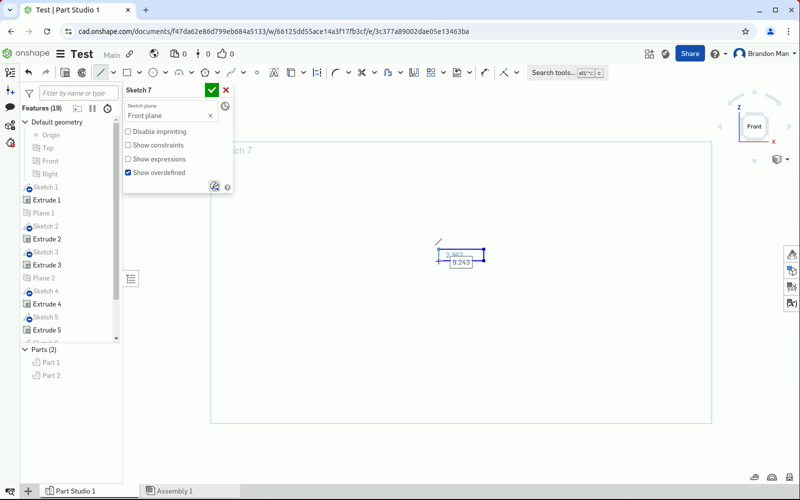
click(438, 260)
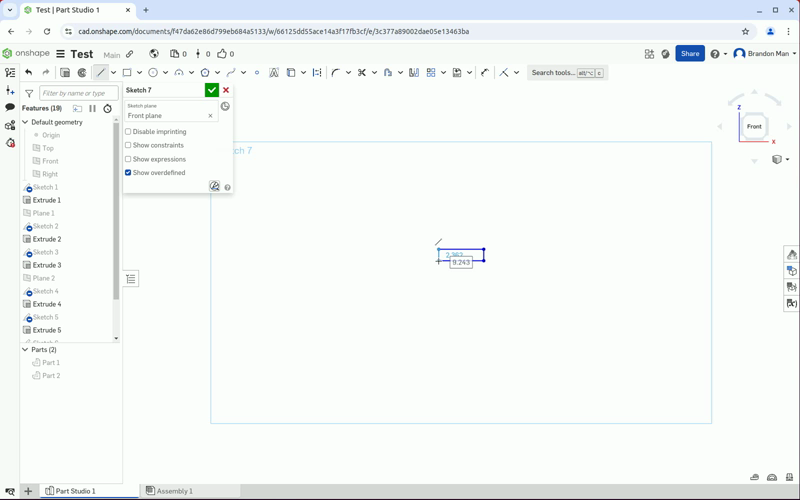
key(esc)
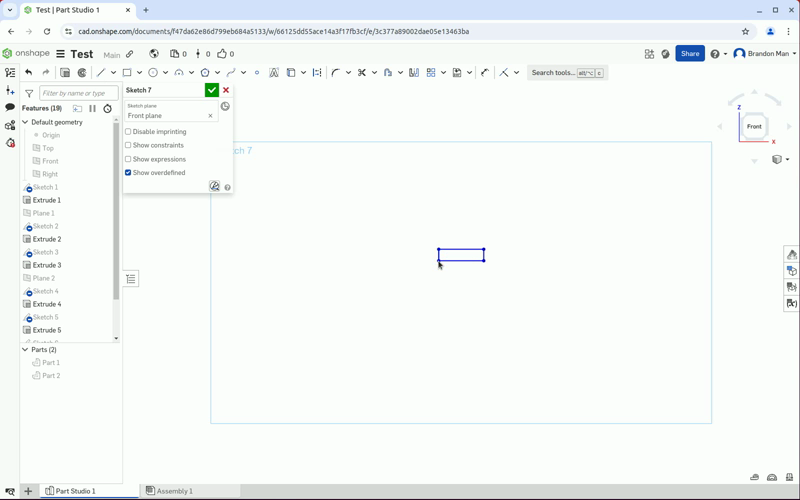
mouse_move(454, 254)
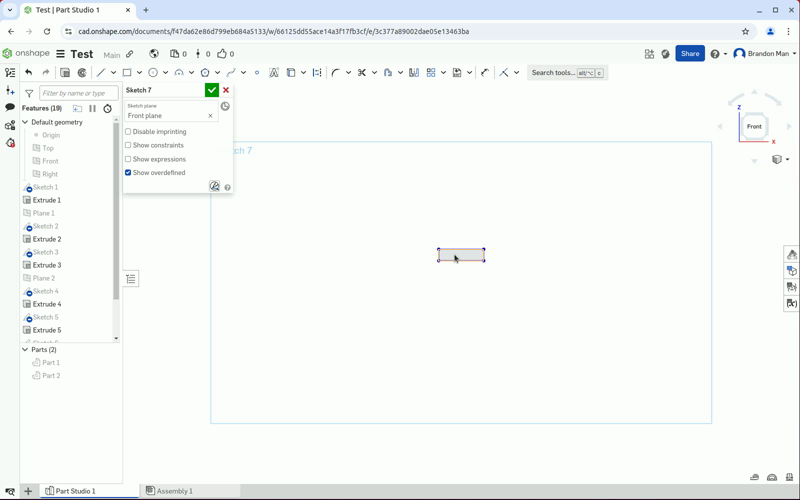
scroll(6)
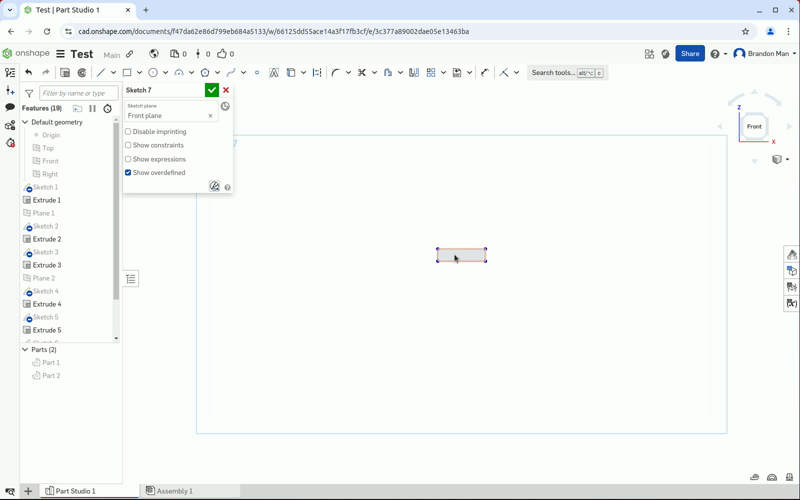
scroll(6)
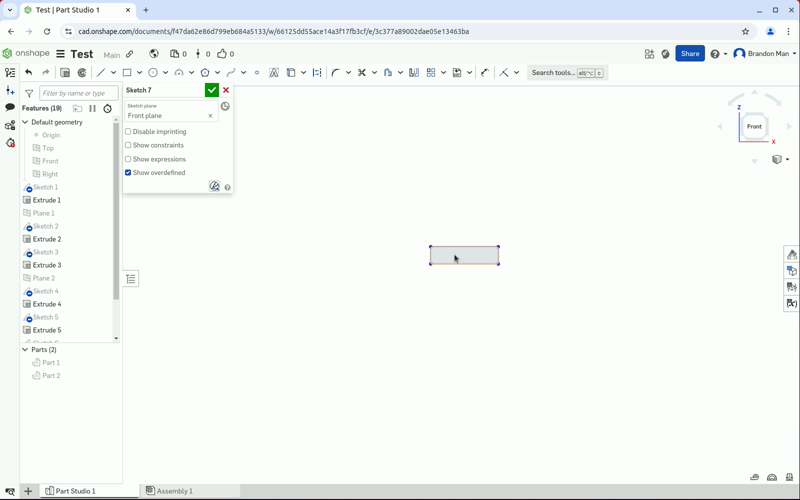
scroll(6)
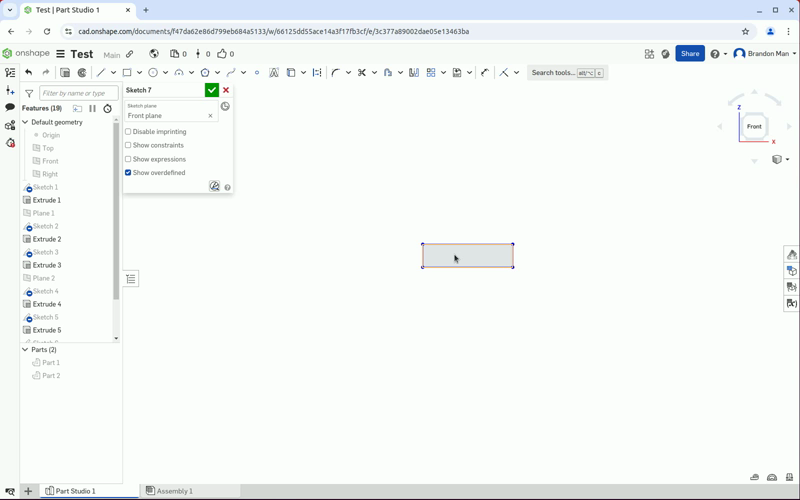
scroll(6)
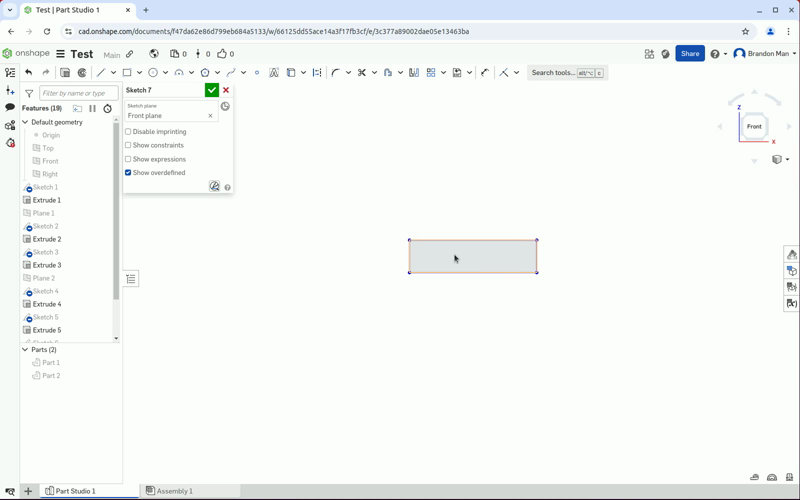
scroll(6)
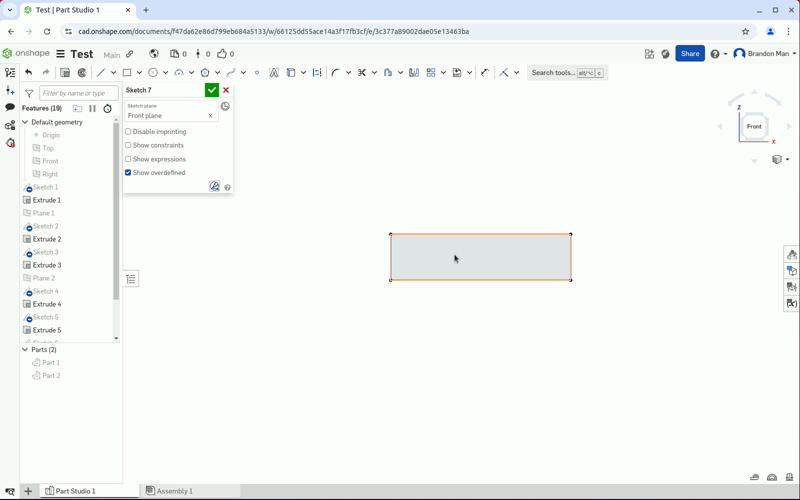
scroll(6)
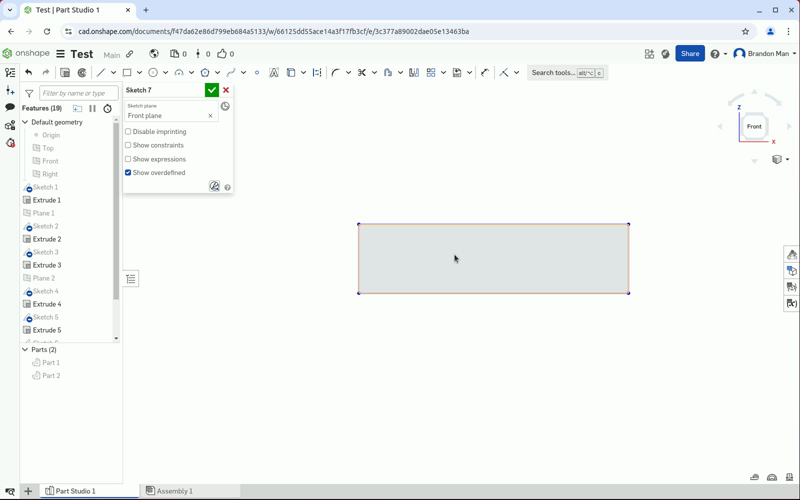
scroll(6)
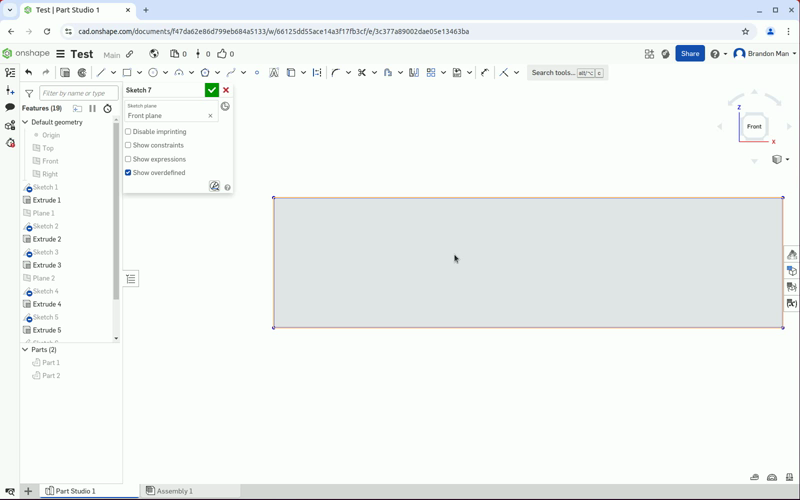
click(454, 254)
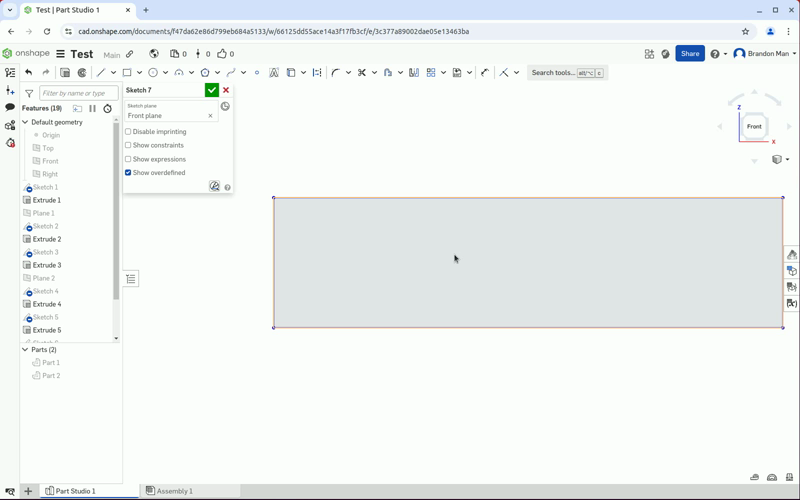
scroll(-6)
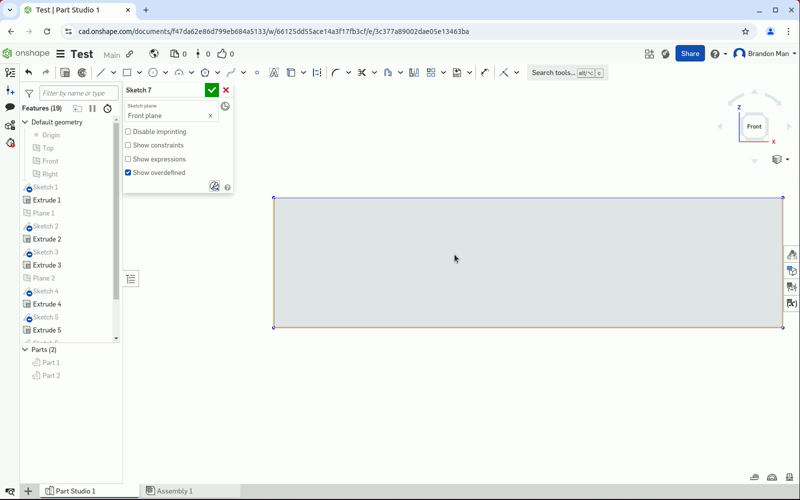
scroll(-6)
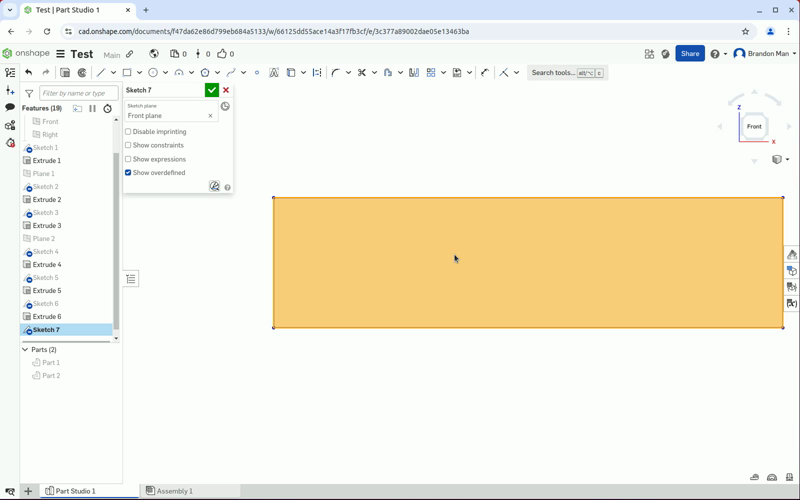
scroll(-6)
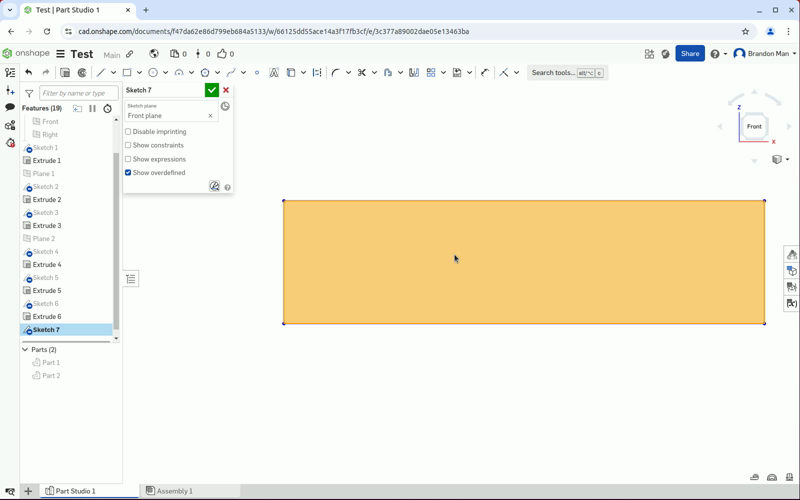
scroll(-6)
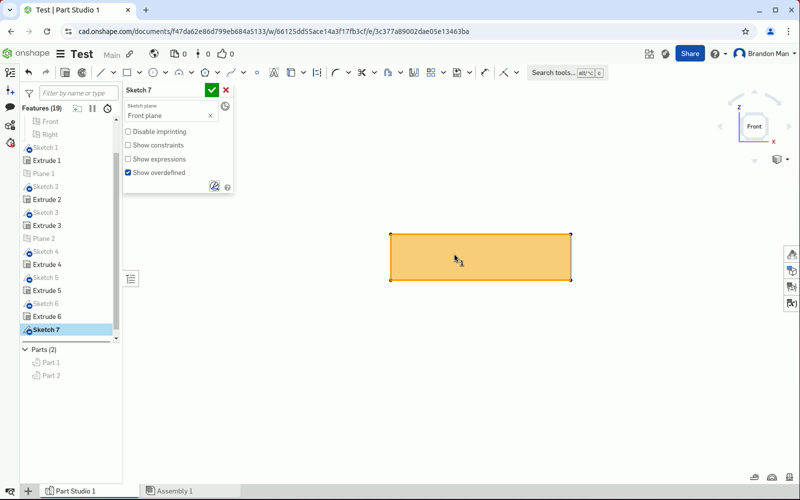
scroll(-6)
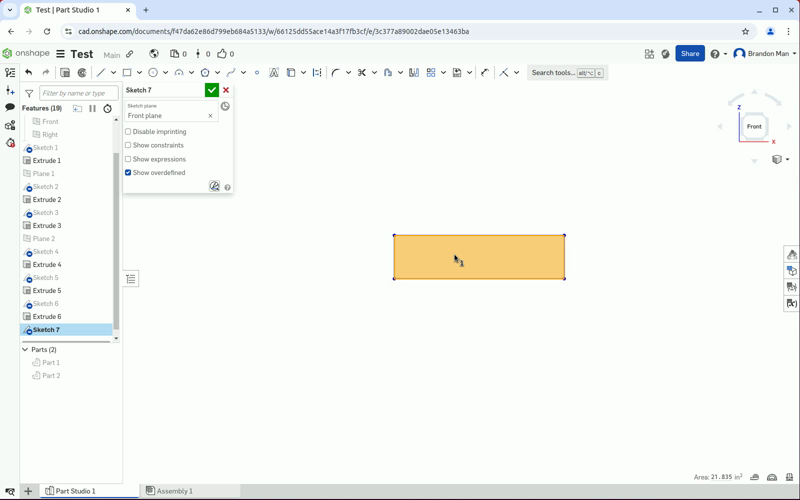
scroll(-6)
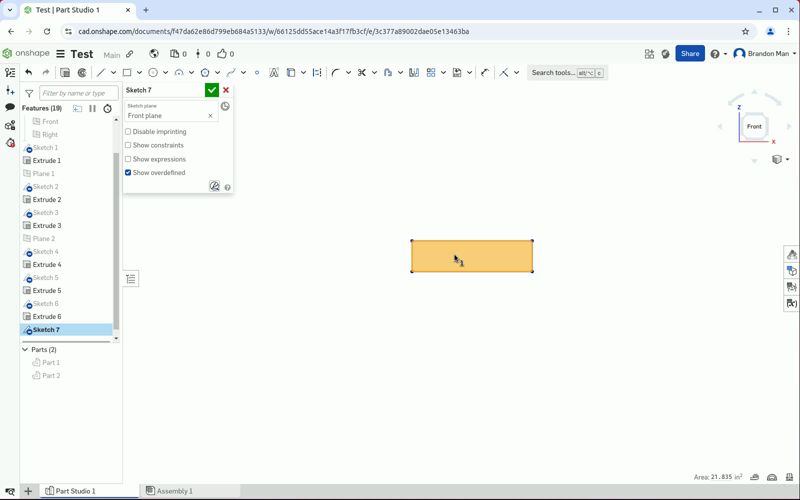
scroll(-6)
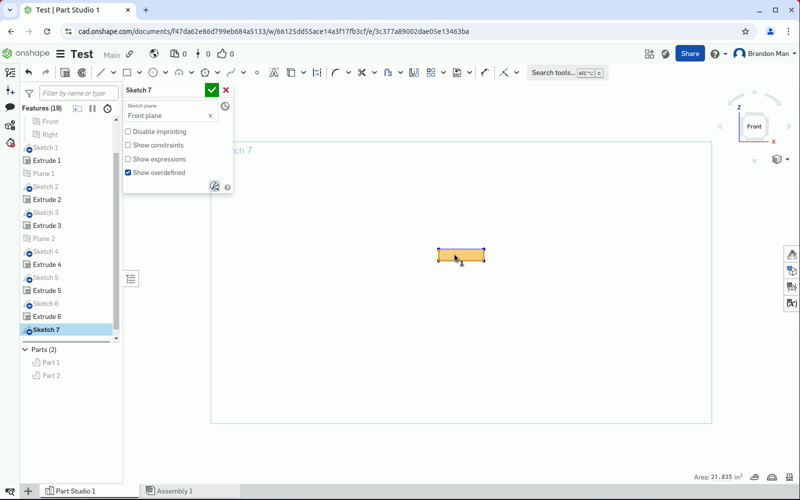
mouse_move(73, 352)
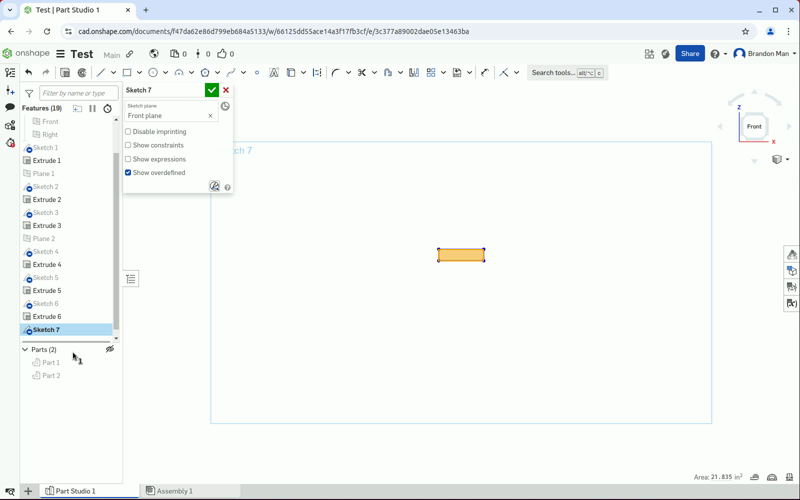
key(shift+y)
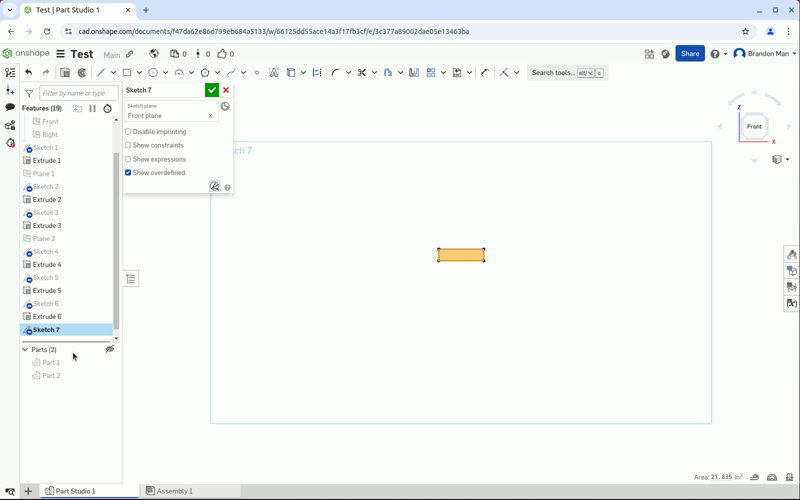
key(shift+e)
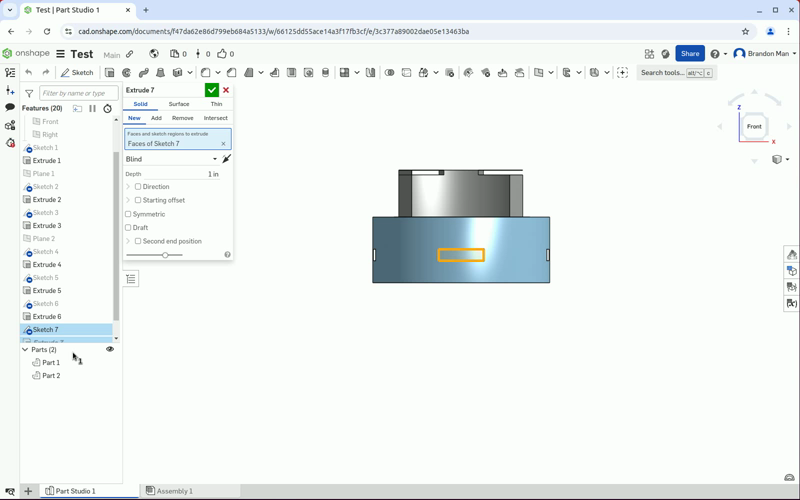
mouse_move(143, 106)
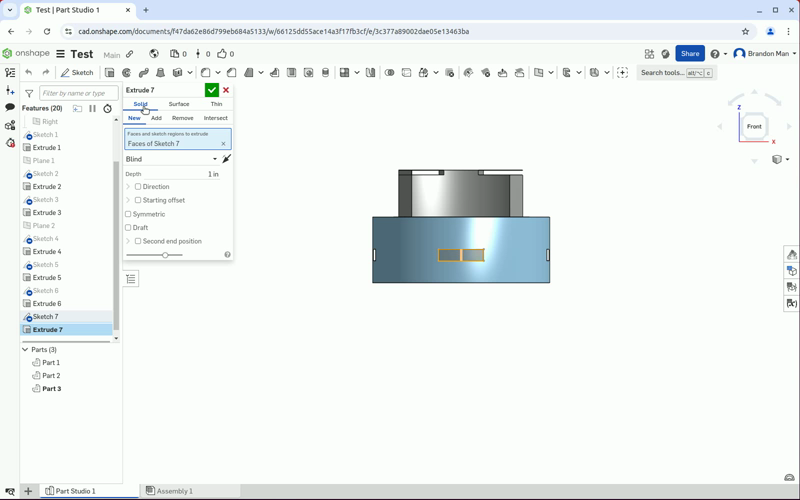
click(143, 106)
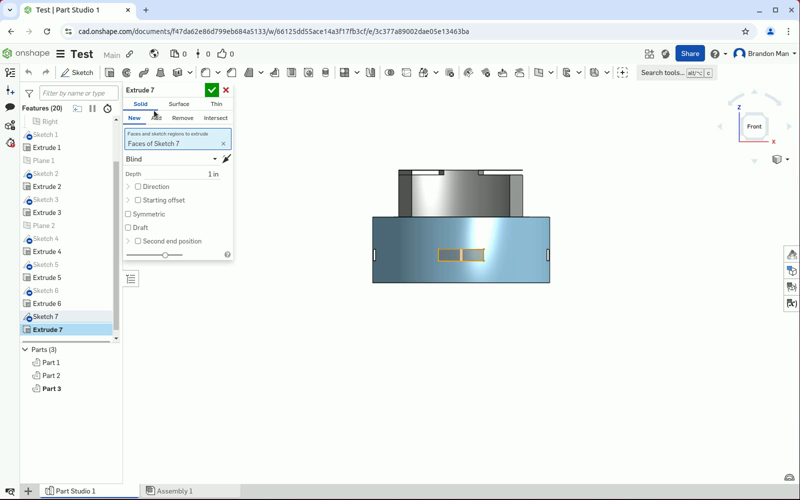
mouse_move(186, 120)
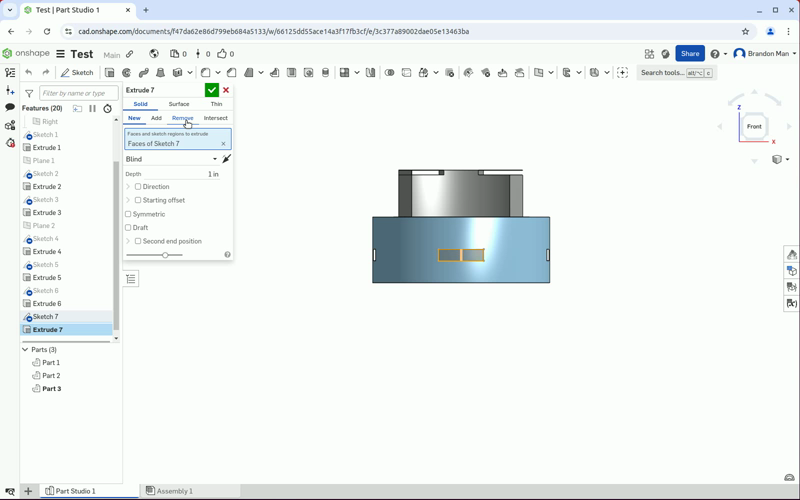
click(186, 120)
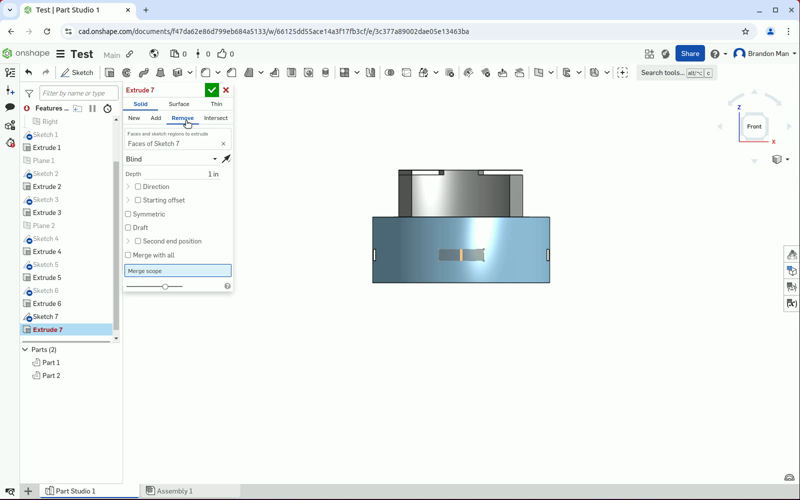
key(tab, 4)
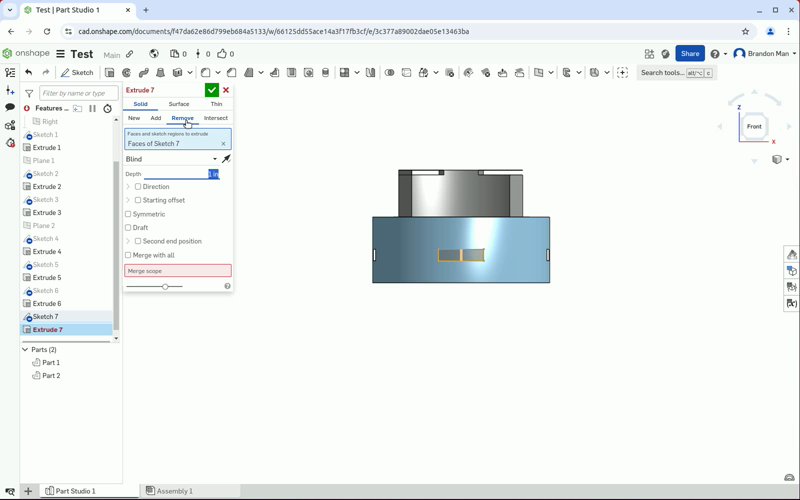
text(-36.106)
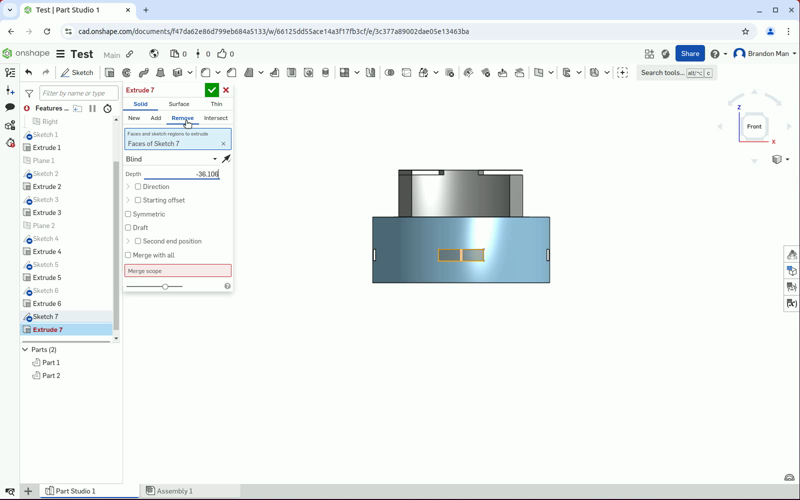
key(tab, 3)
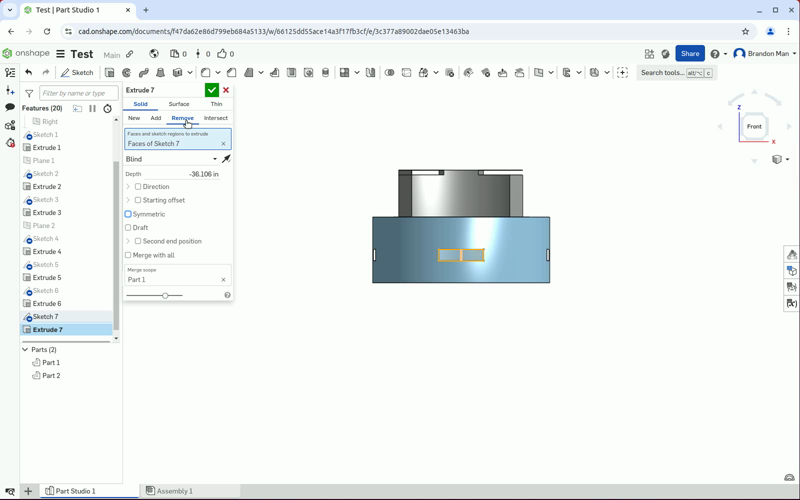
key(space)
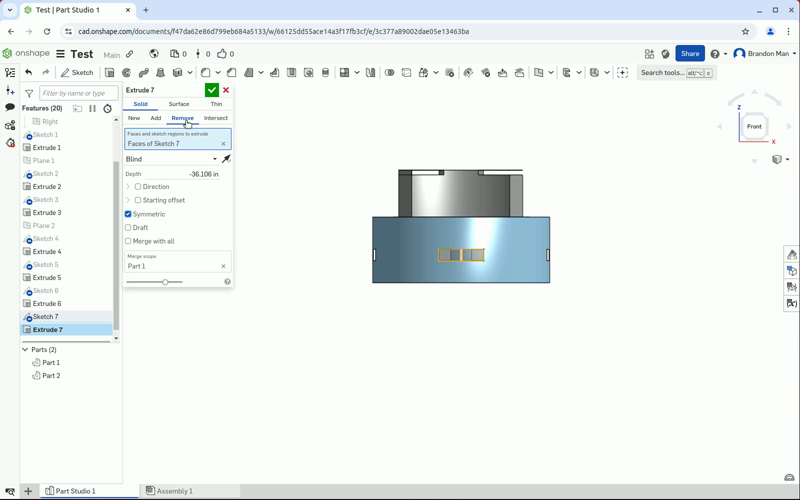
key(tab, 2)
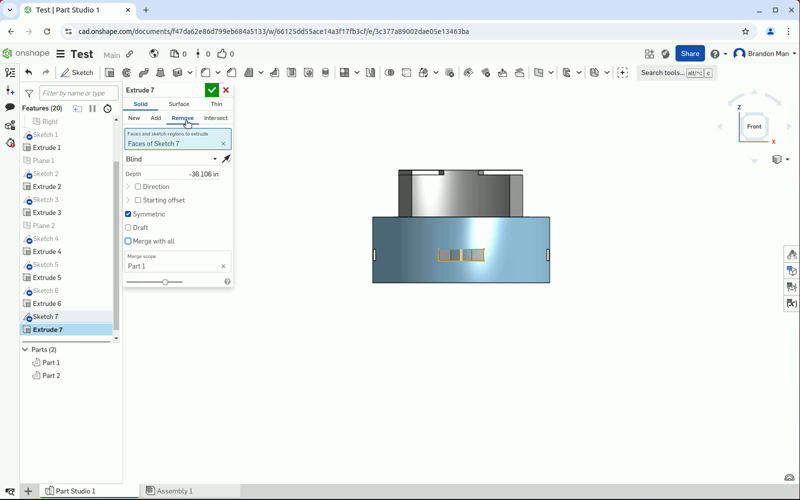
key(space)
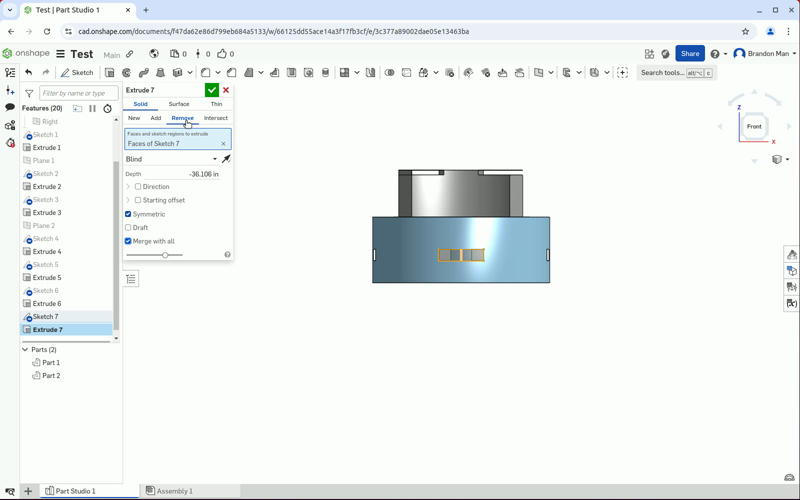
key(enter)
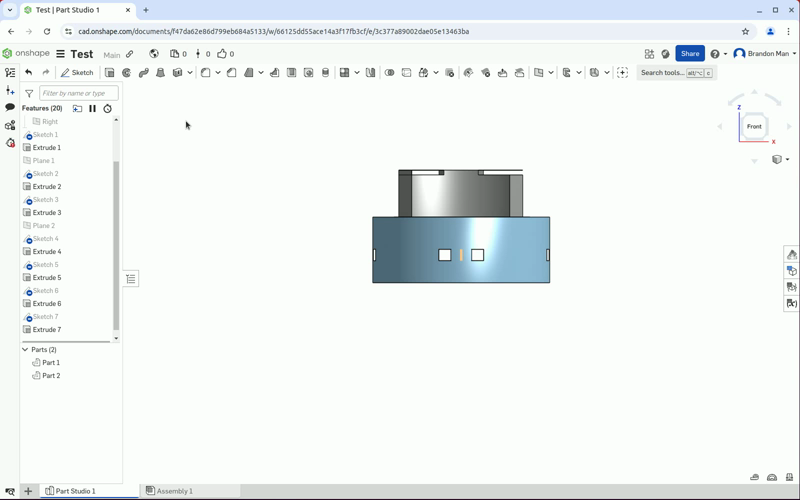
key(shift+h)
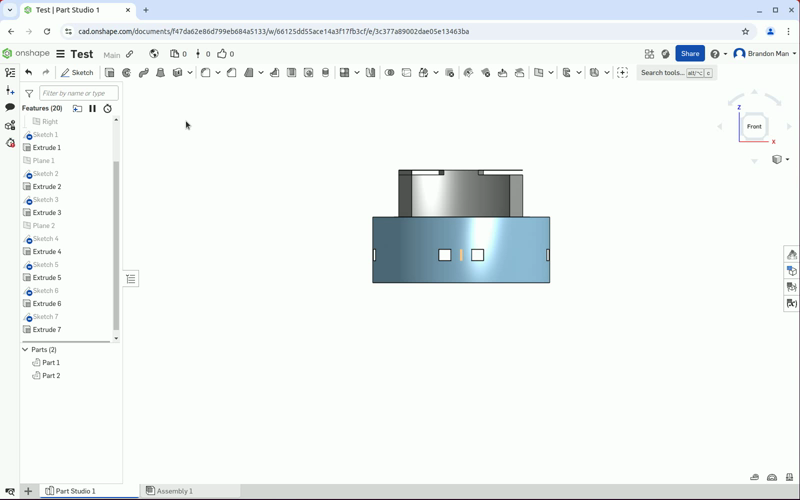
key(shift+h)
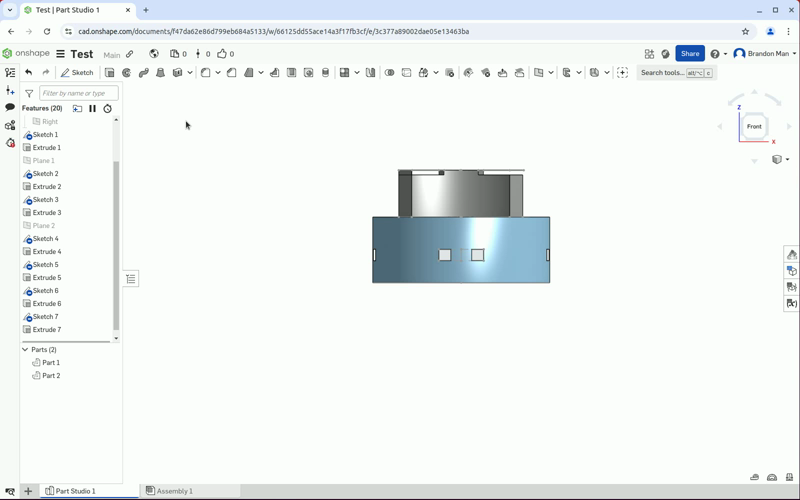
key(shift+7)
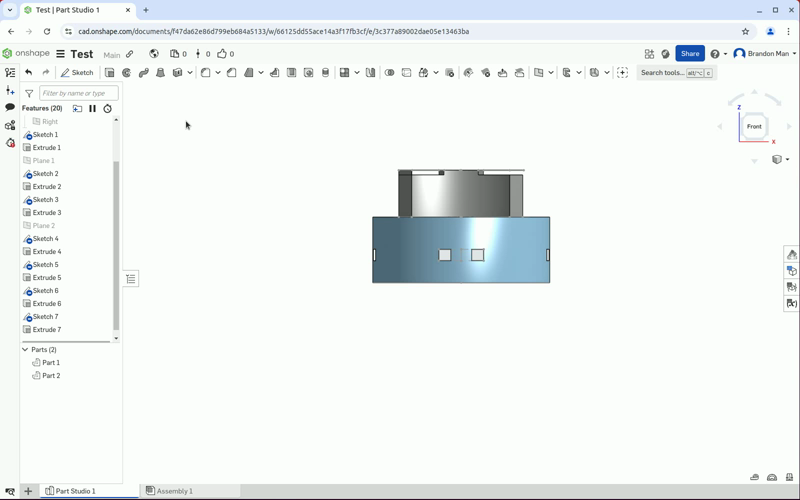
key(left, 2)
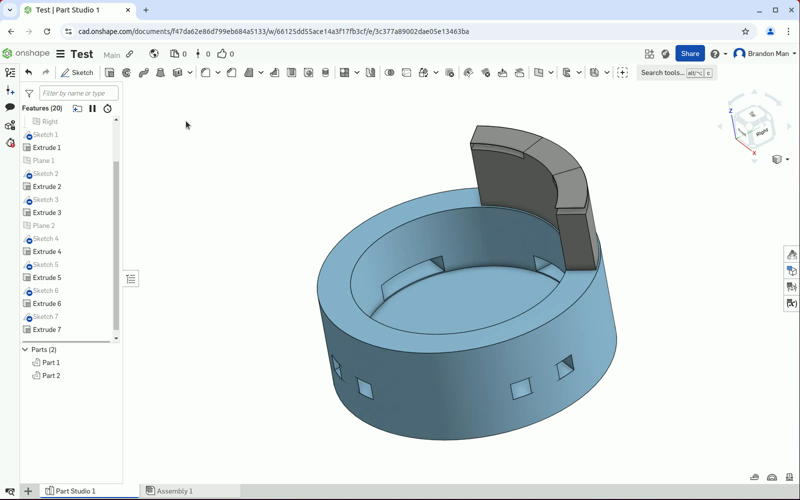
key(down, 2)
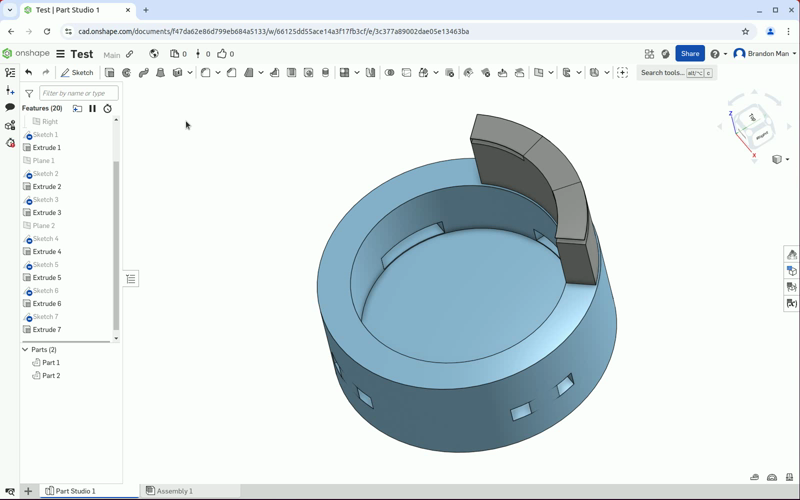
key(up, 2)
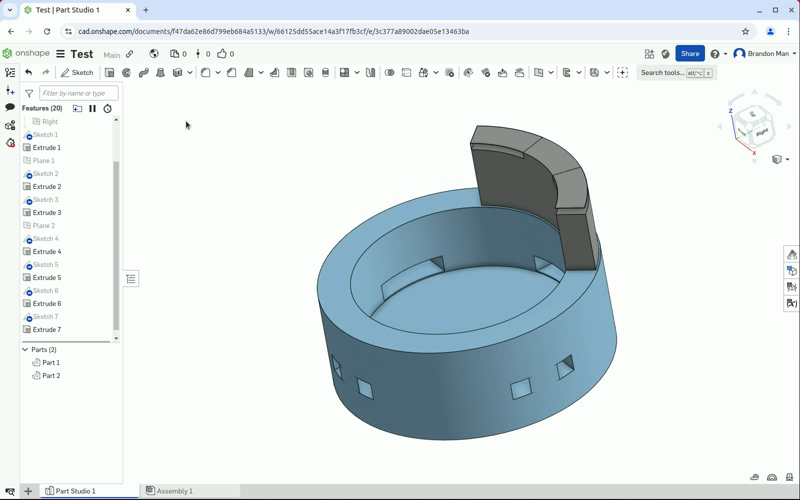
key(right, 2)
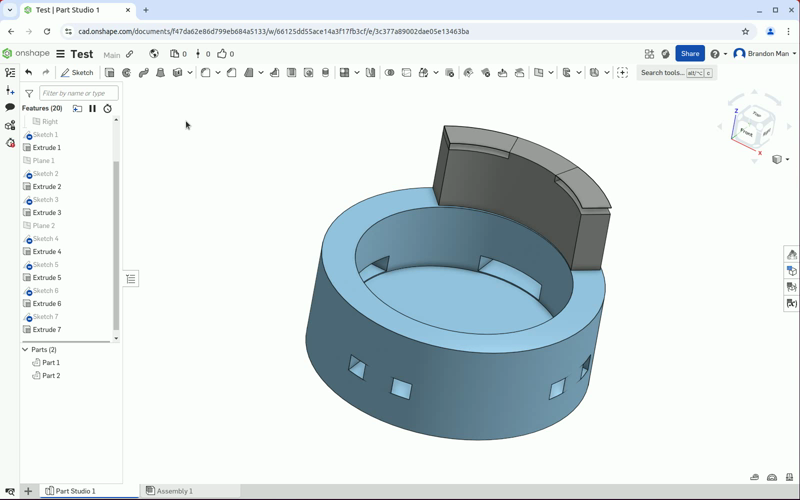
mouse_move(69, 137)
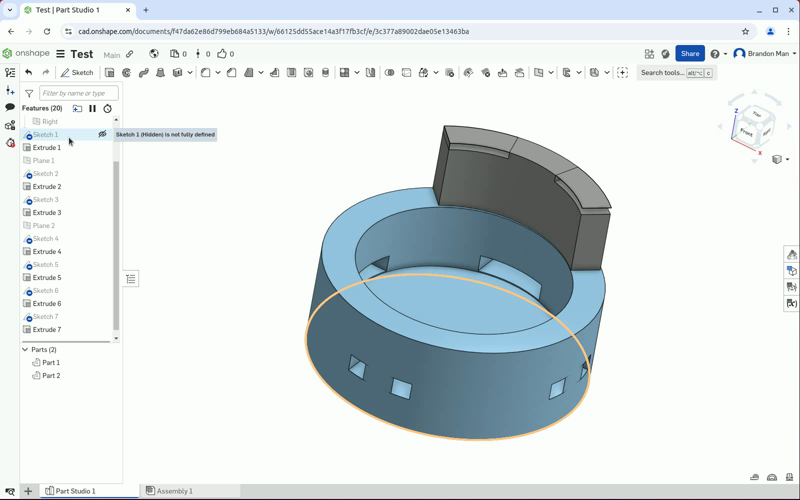
click(69, 137)